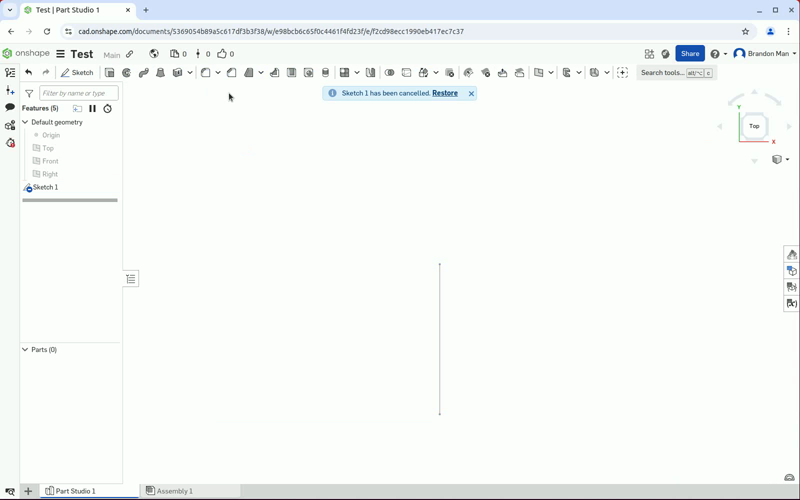
key(shift+h)
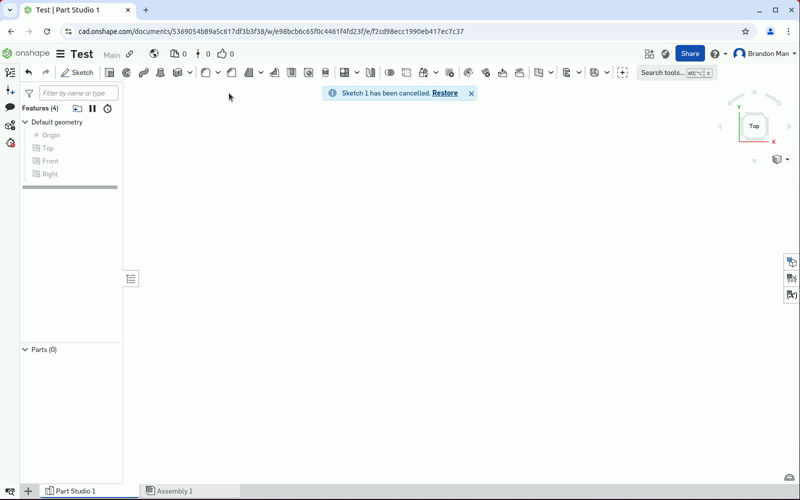
mouse_move(73, 352)
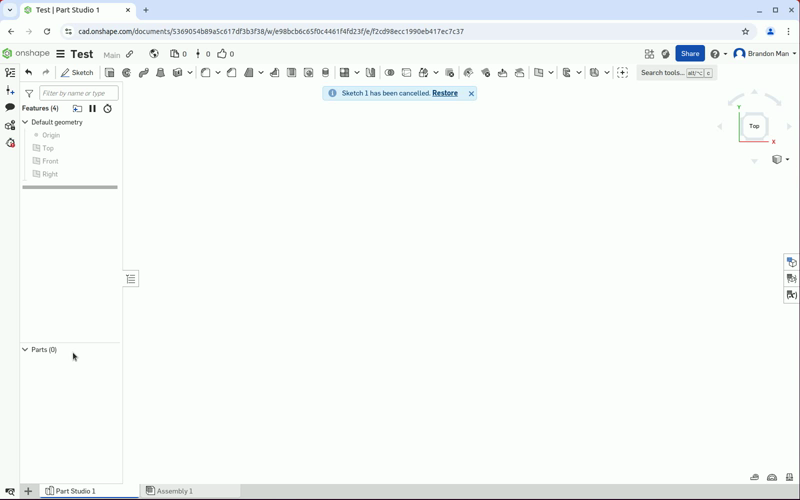
key(y)
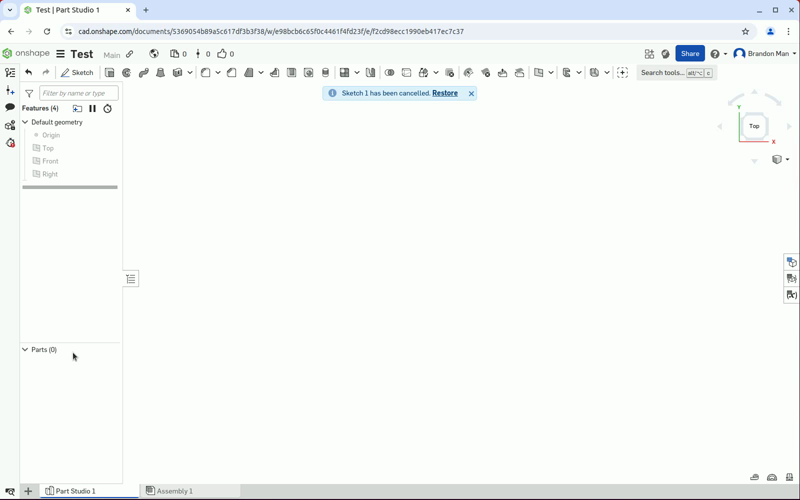
key(shift+p)
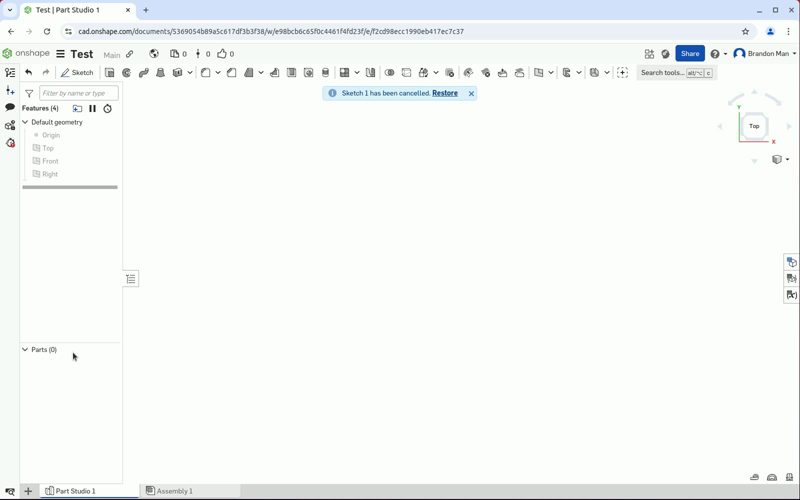
key(space)
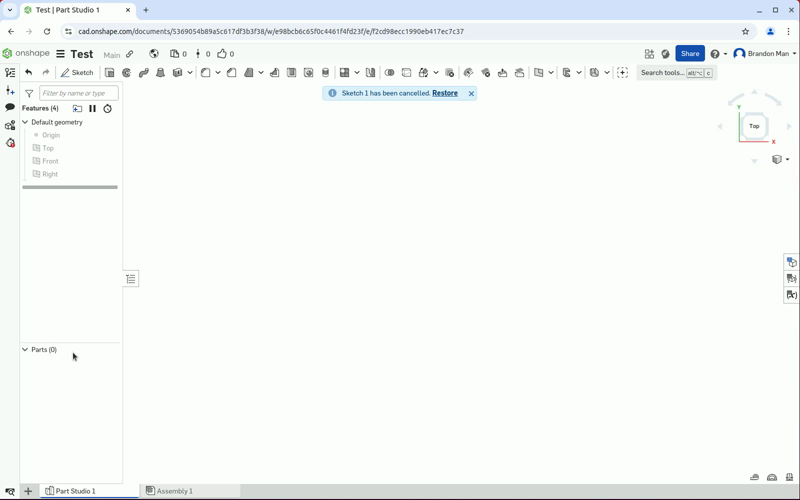
key_down(shift)
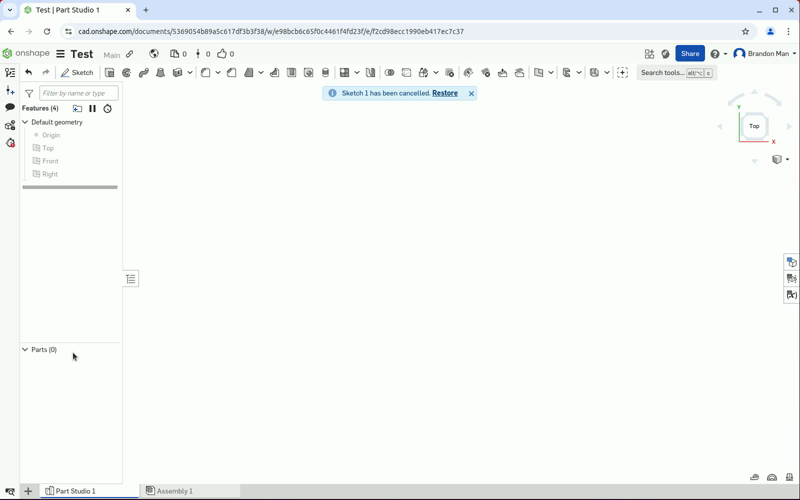
key(up)
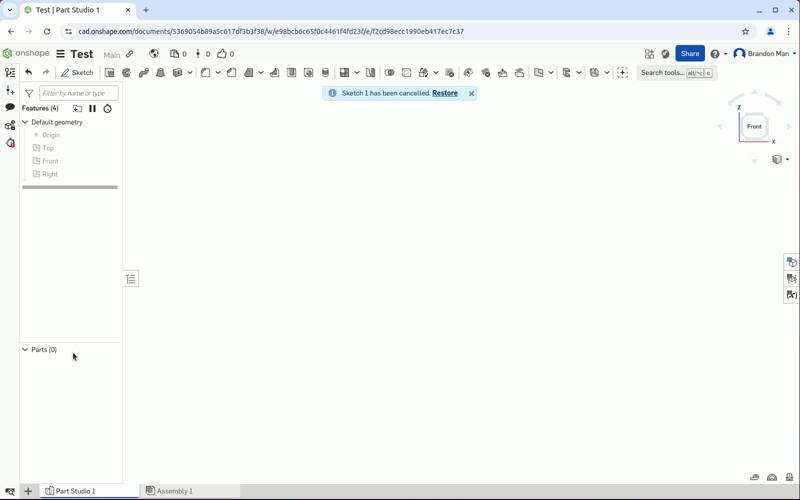
key_up(shift)
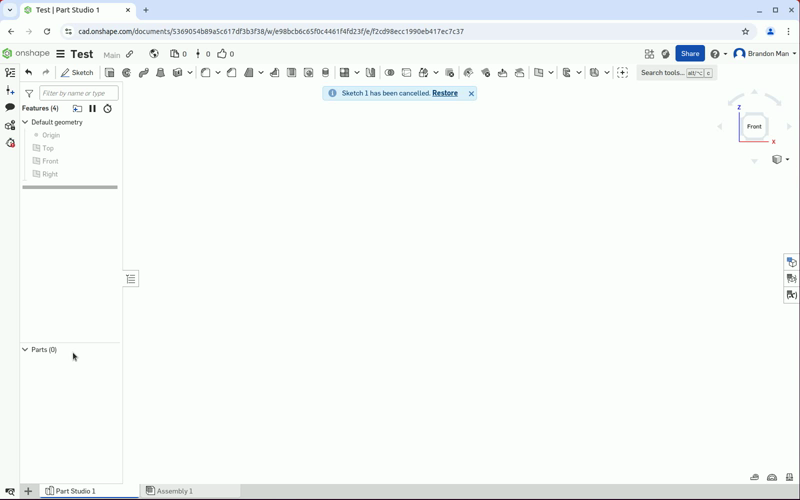
key(space)
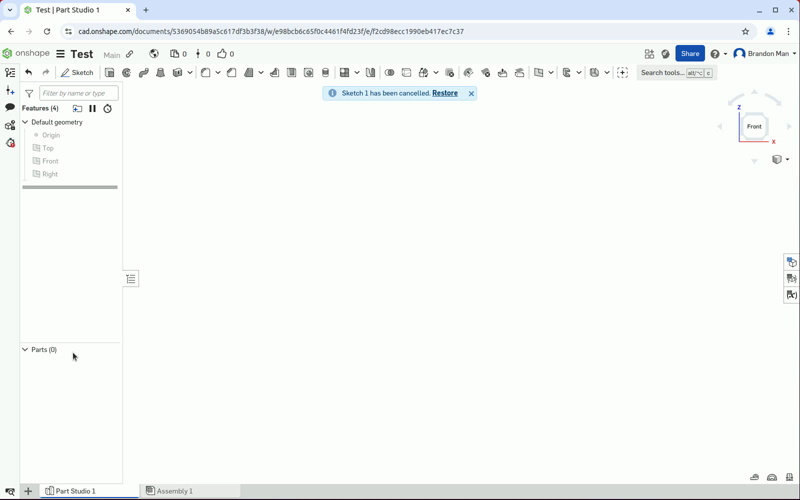
key_down(shift)
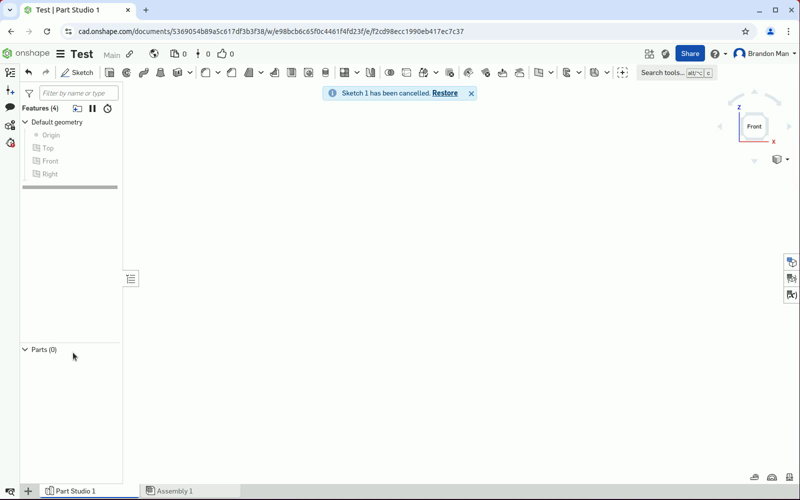
key(left)
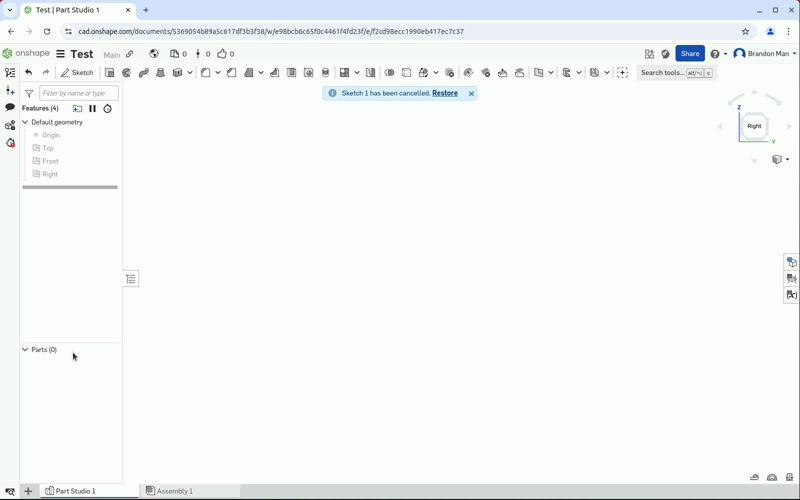
key_up(shift)
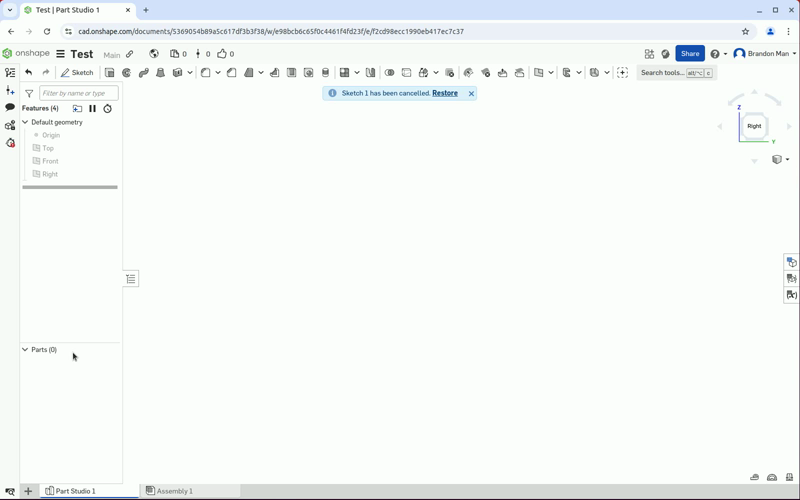
mouse_move(73, 352)
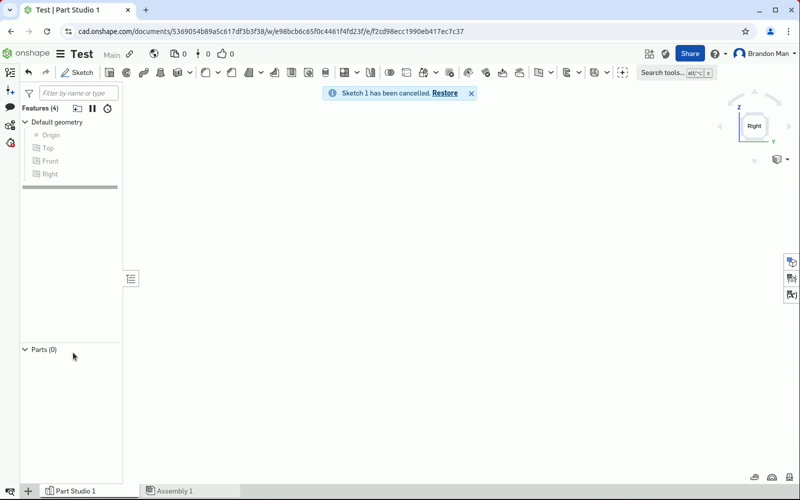
key(shift+y)
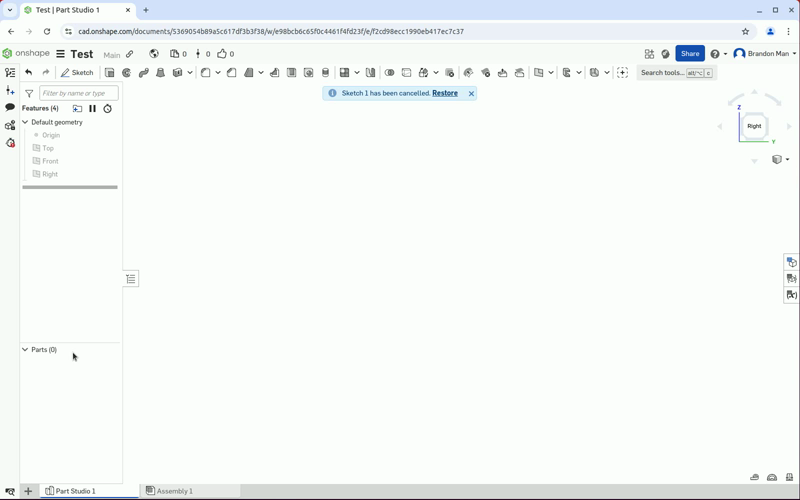
key(shift+s)
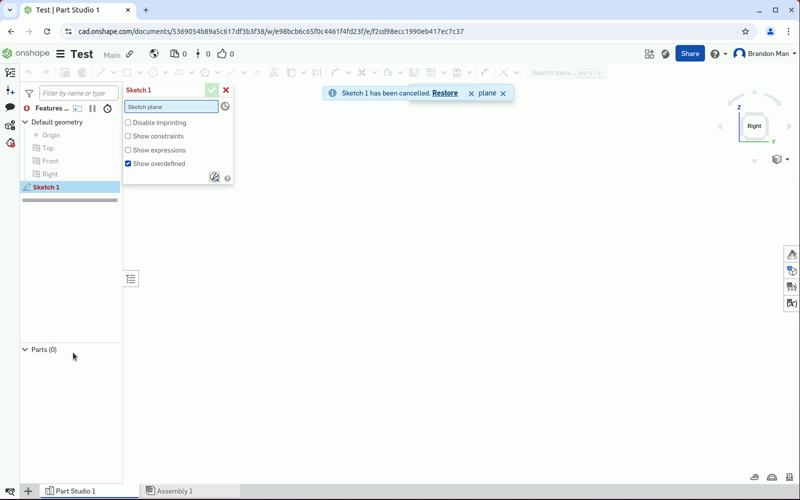
mouse_move(73, 176)
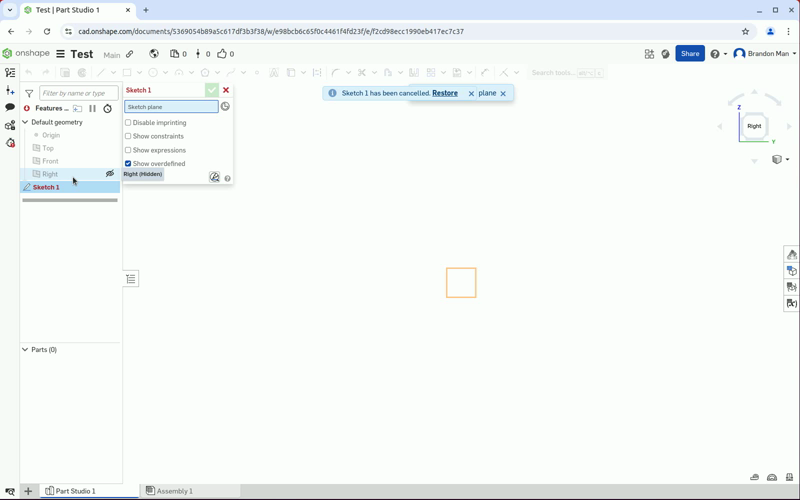
click(73, 176)
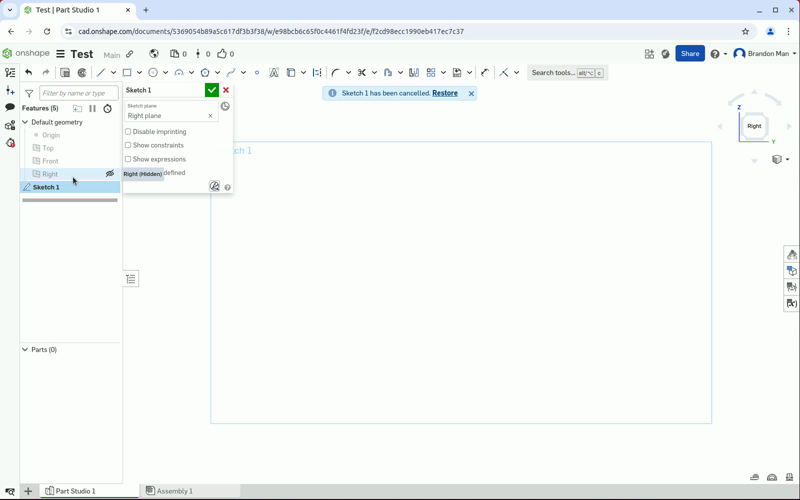
mouse_move(73, 352)
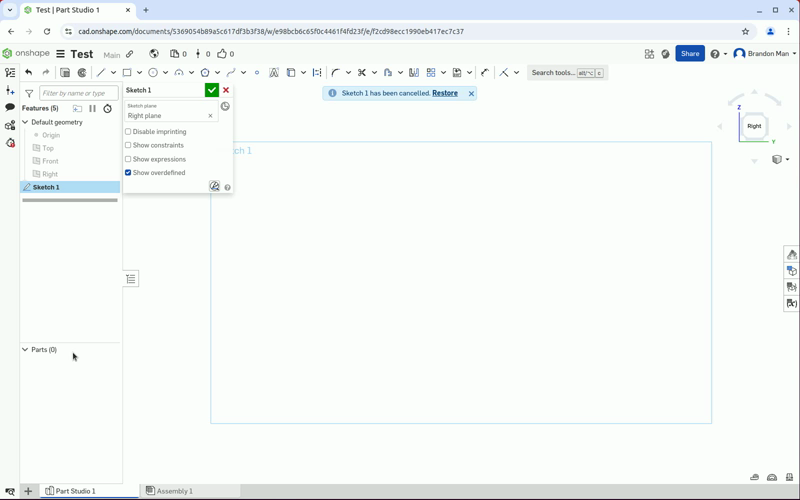
key(y)
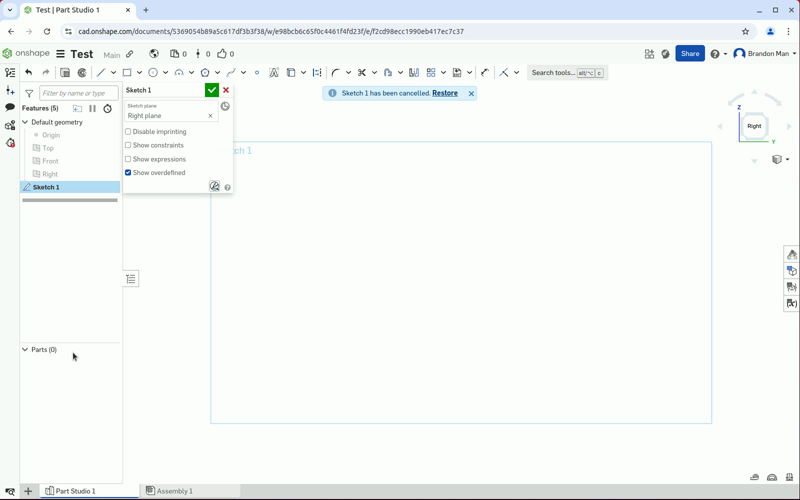
key(l)
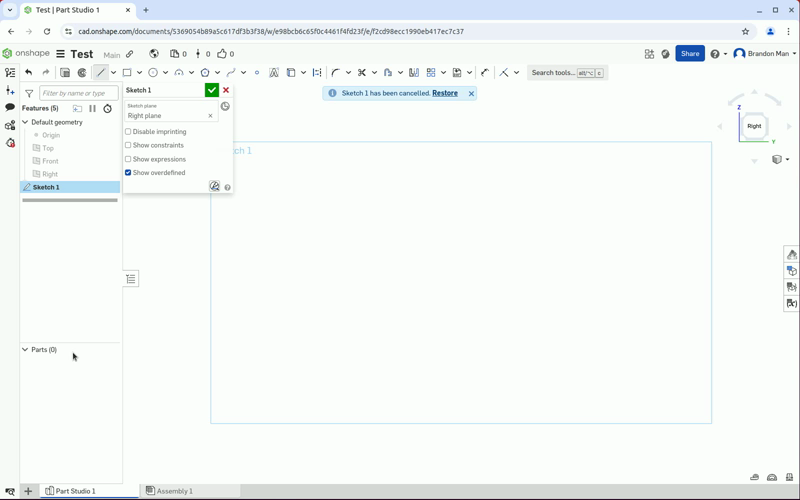
key_down(shift)
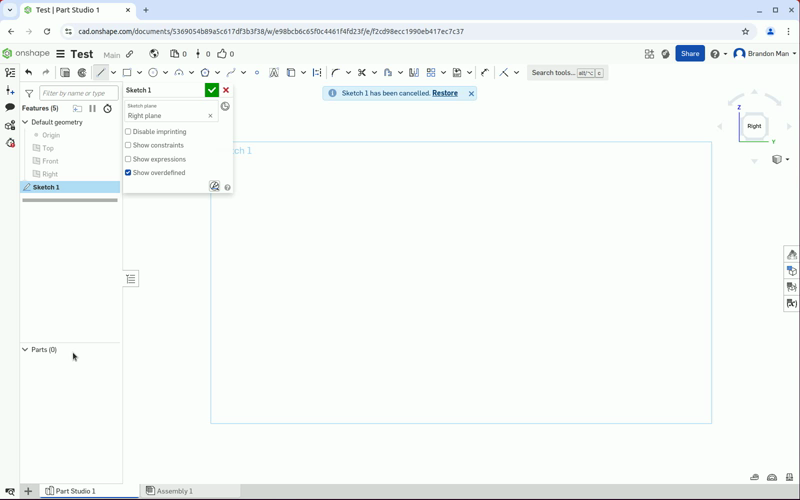
mouse_move(460, 292)
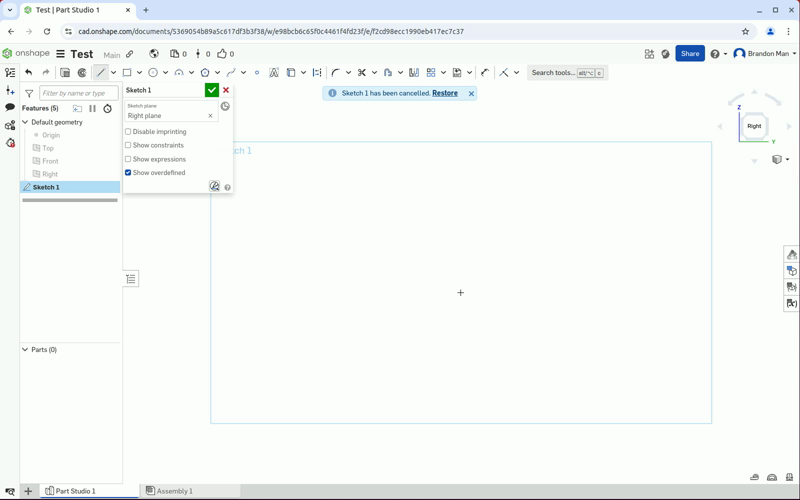
click(460, 292)
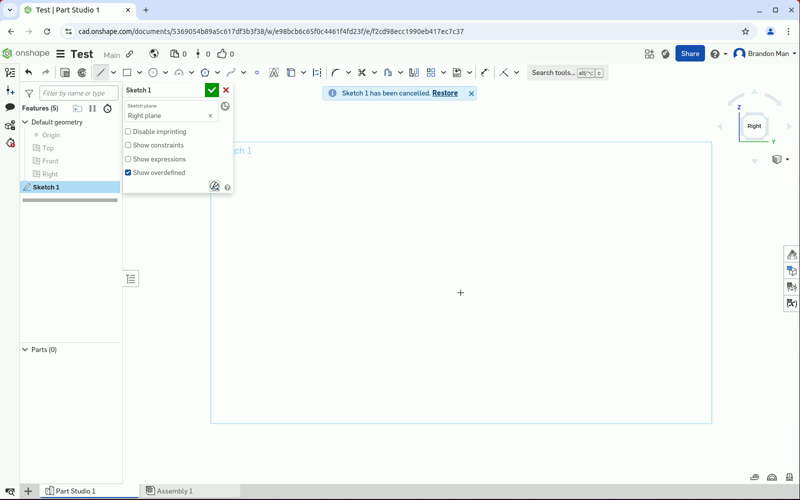
key_up(shift)
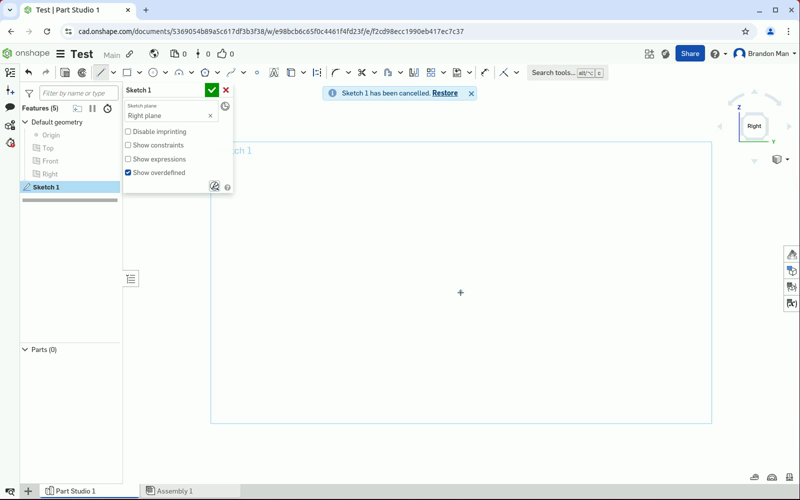
key_down(shift)
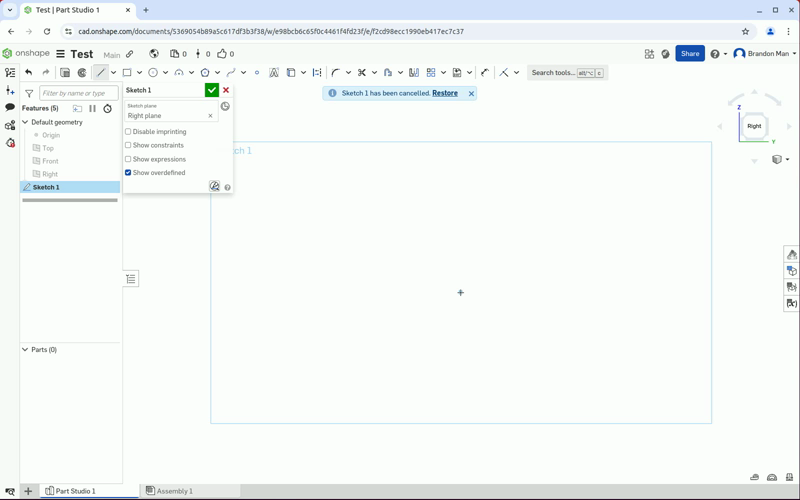
mouse_move(490, 292)
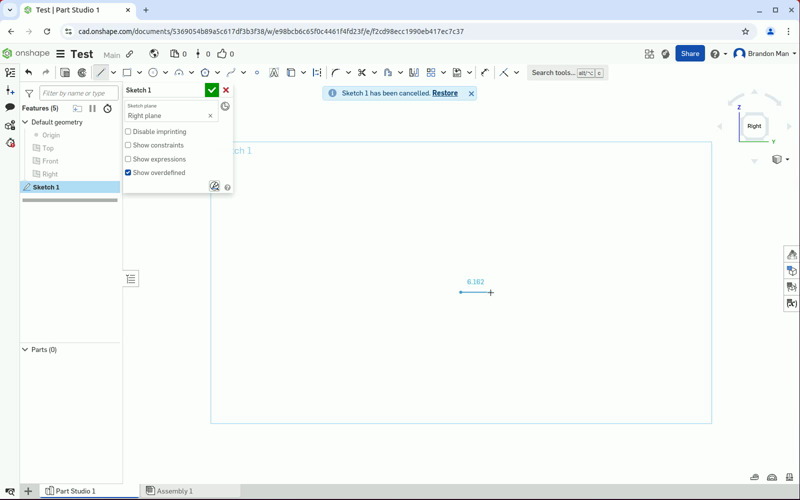
mouse_move(461, 292)
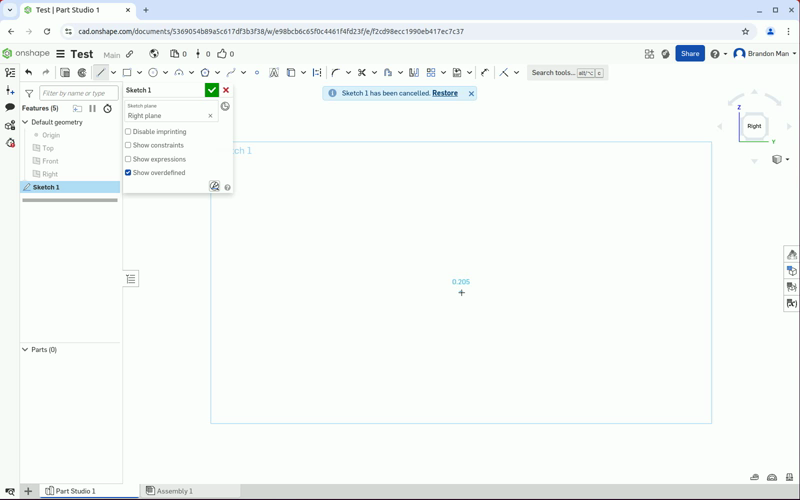
scroll(6)
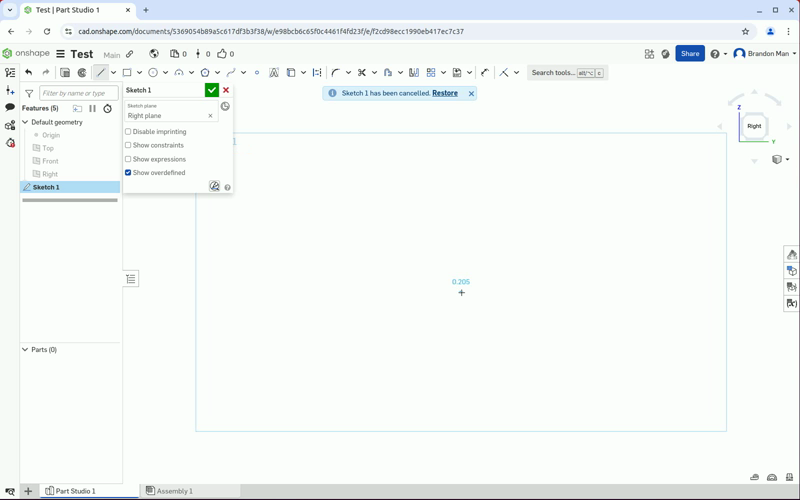
scroll(6)
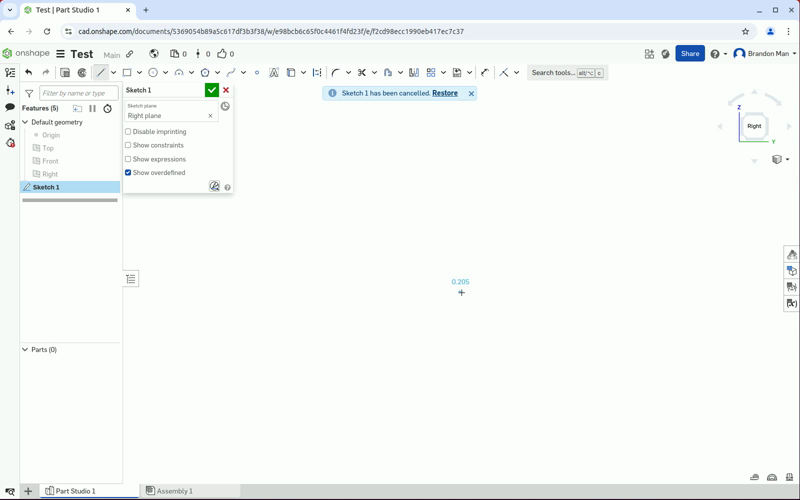
scroll(6)
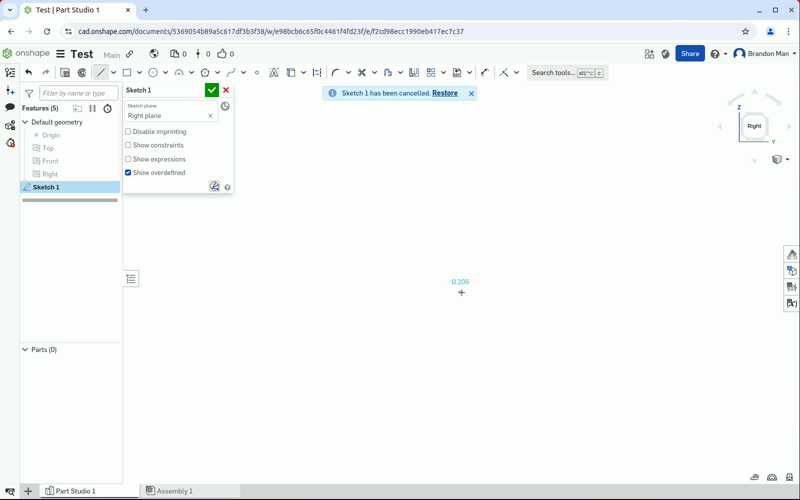
scroll(6)
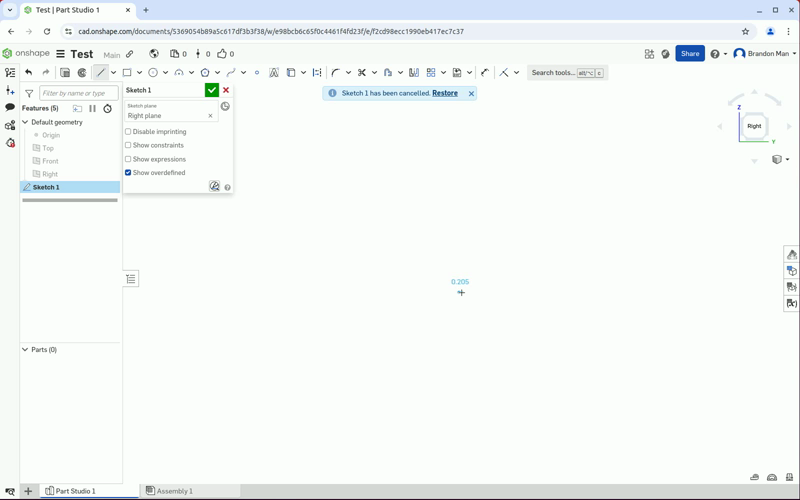
scroll(6)
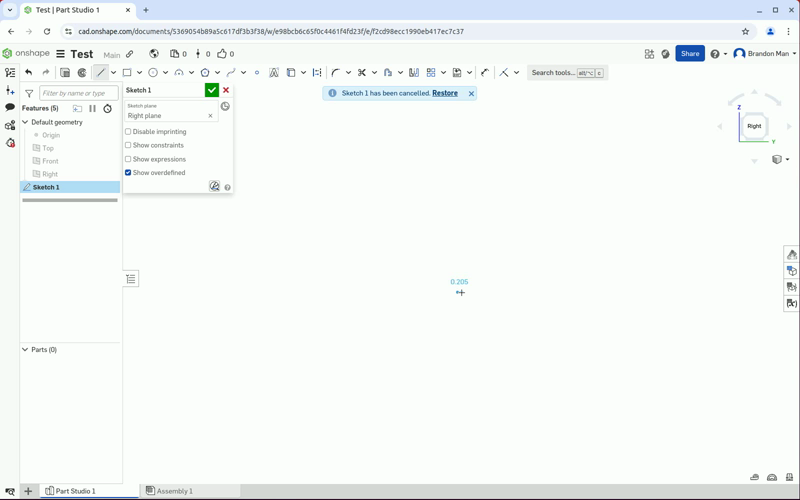
scroll(6)
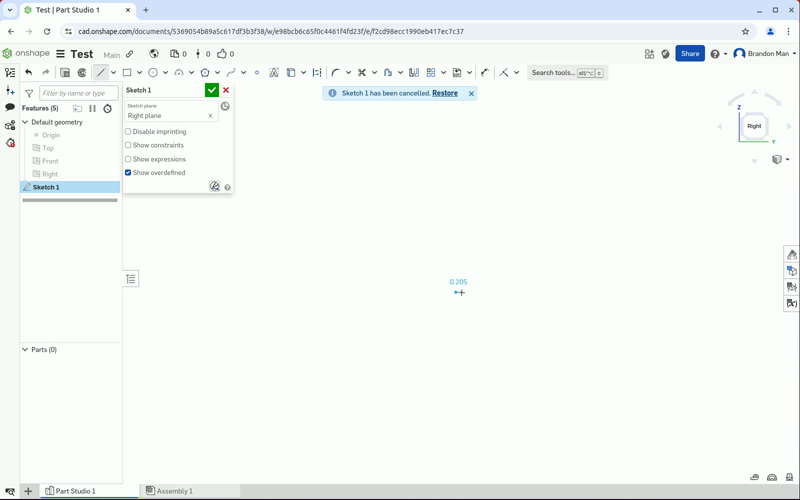
scroll(6)
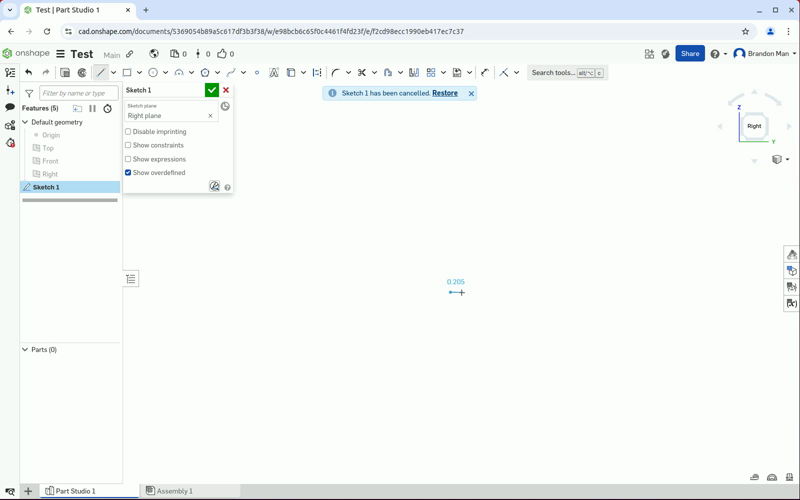
click(461, 292)
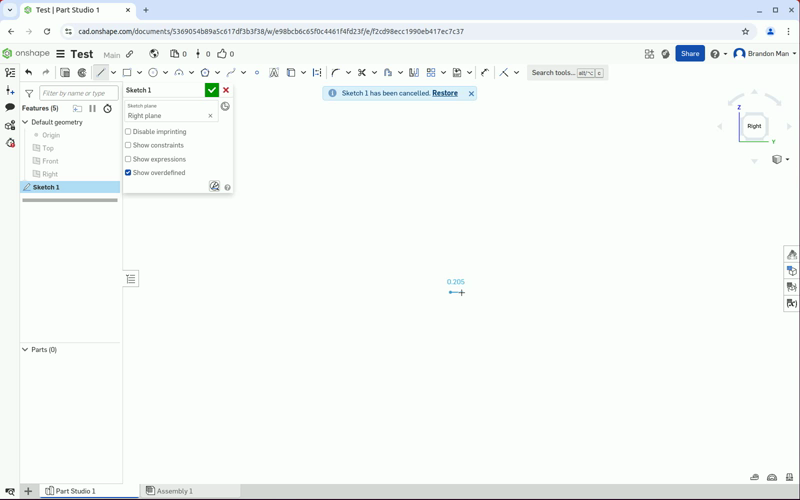
scroll(-6)
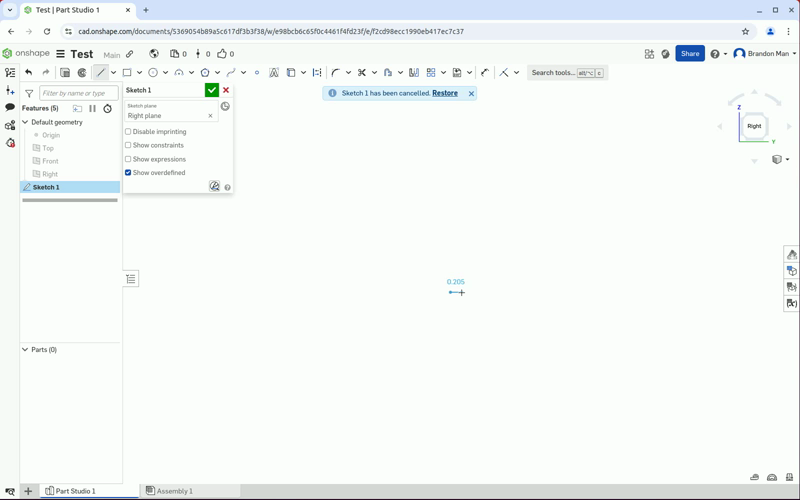
scroll(-6)
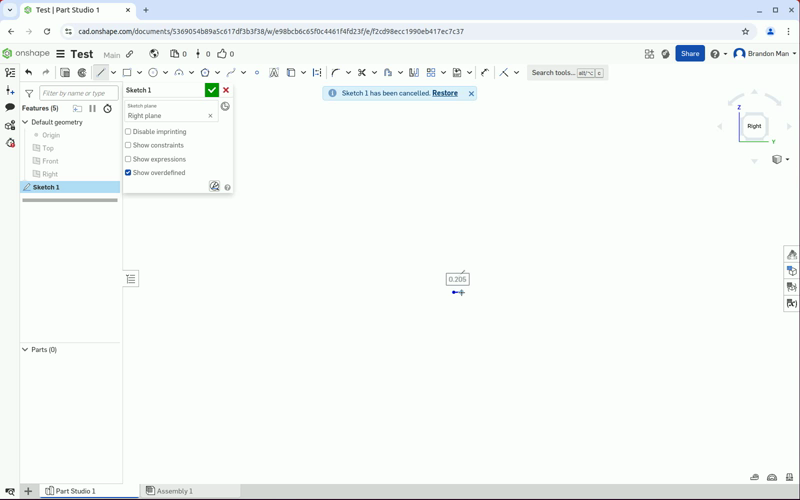
scroll(-6)
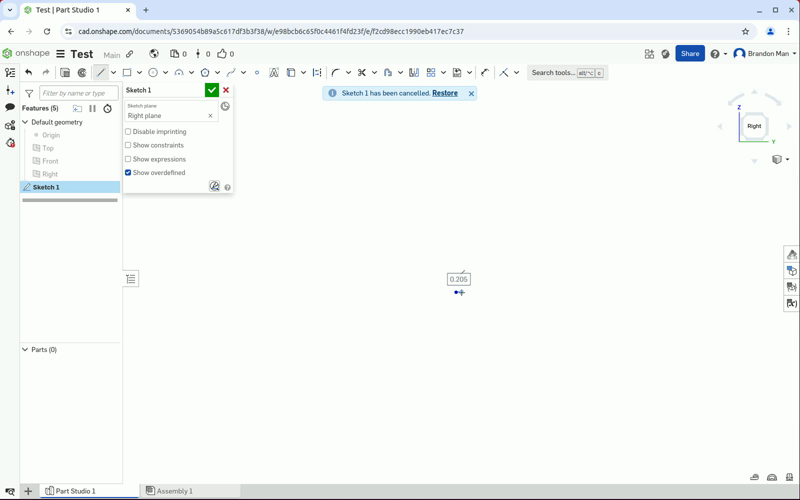
scroll(-6)
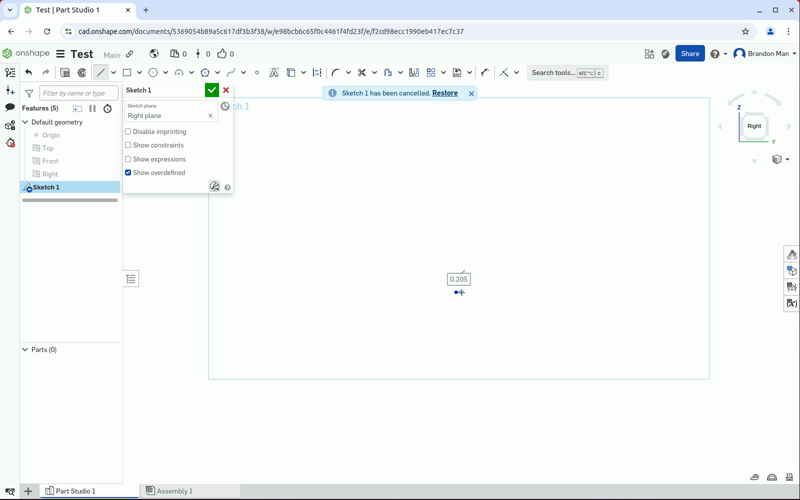
scroll(-6)
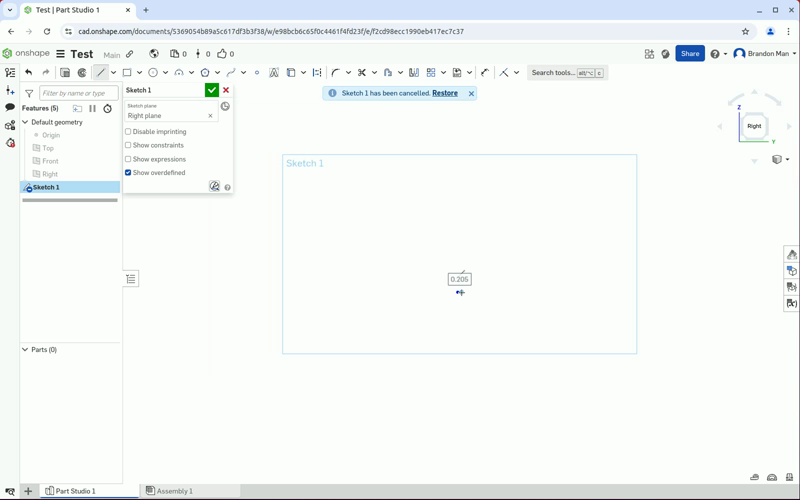
scroll(-6)
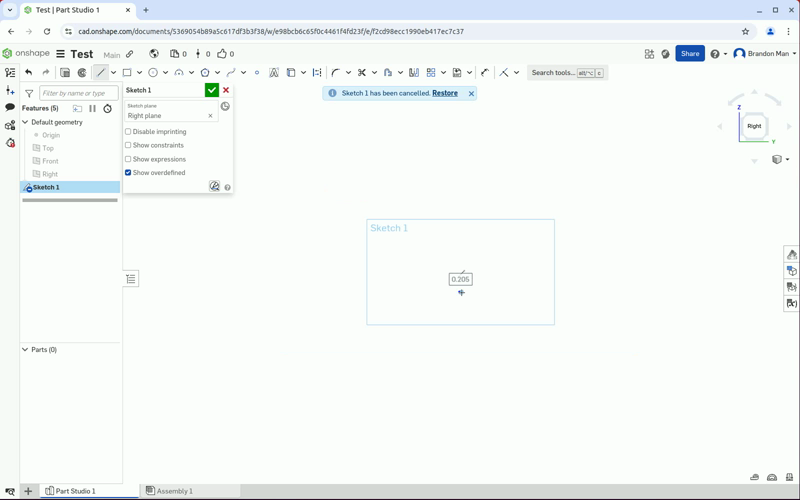
scroll(-6)
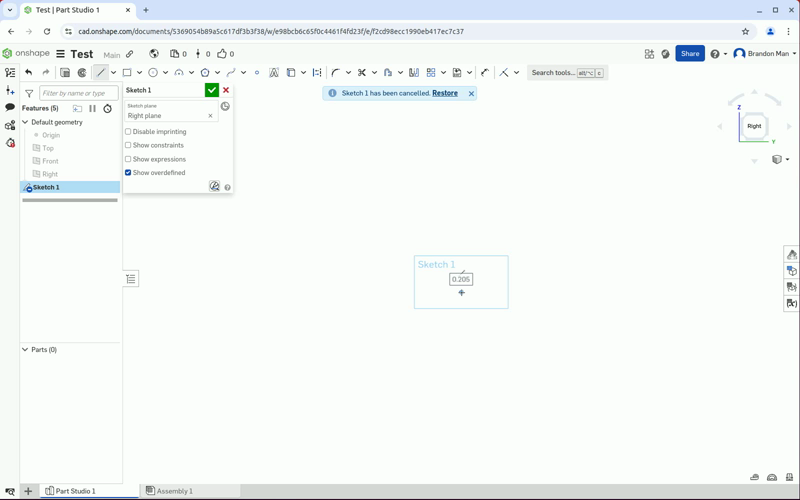
key_up(shift)
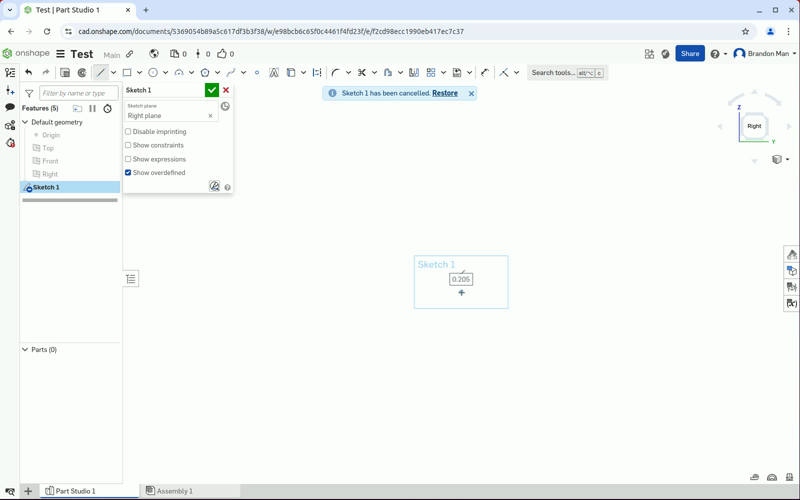
key_down(shift)
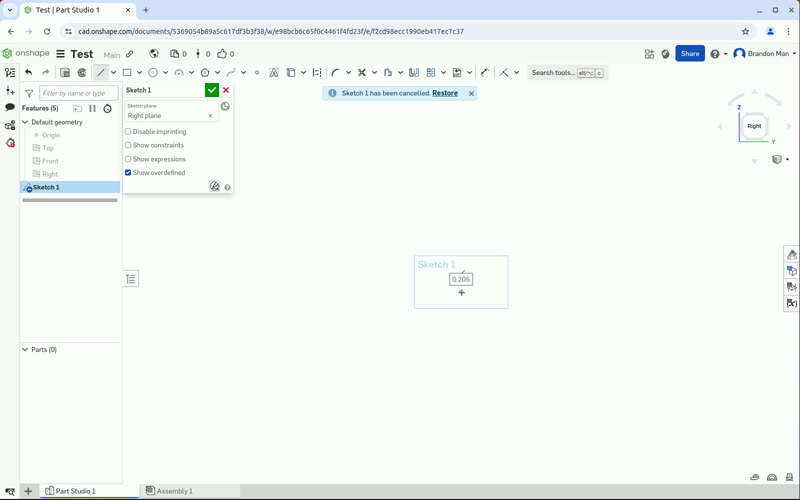
mouse_move(491, 292)
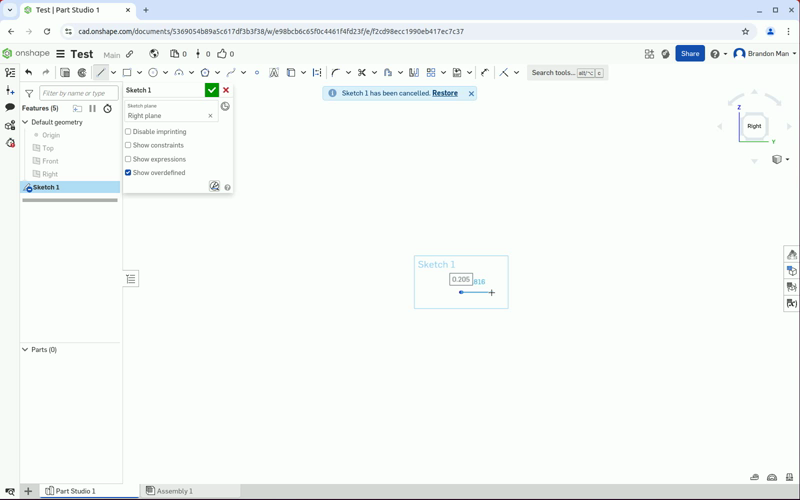
mouse_move(461, 273)
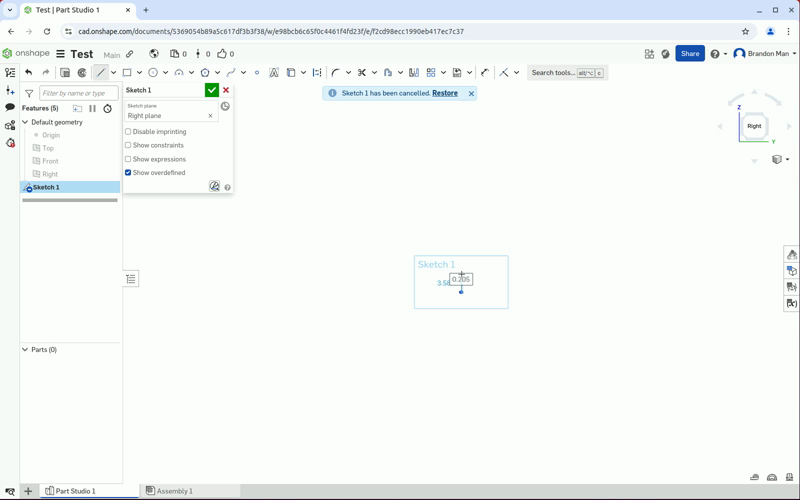
click(461, 273)
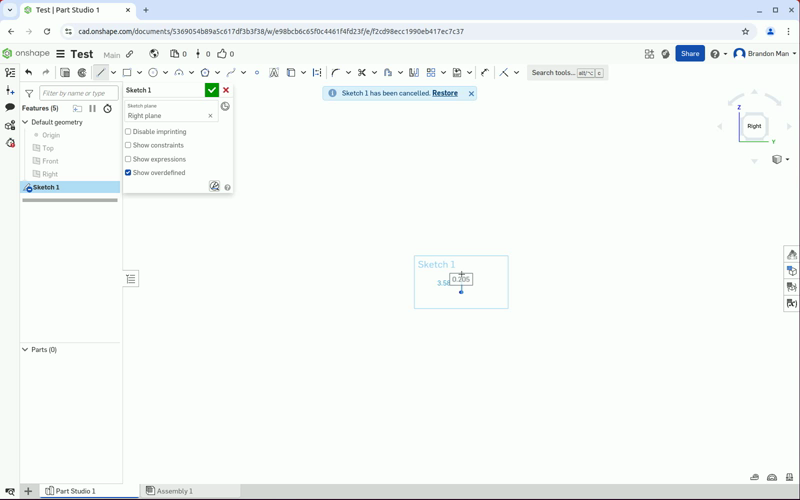
key_up(shift)
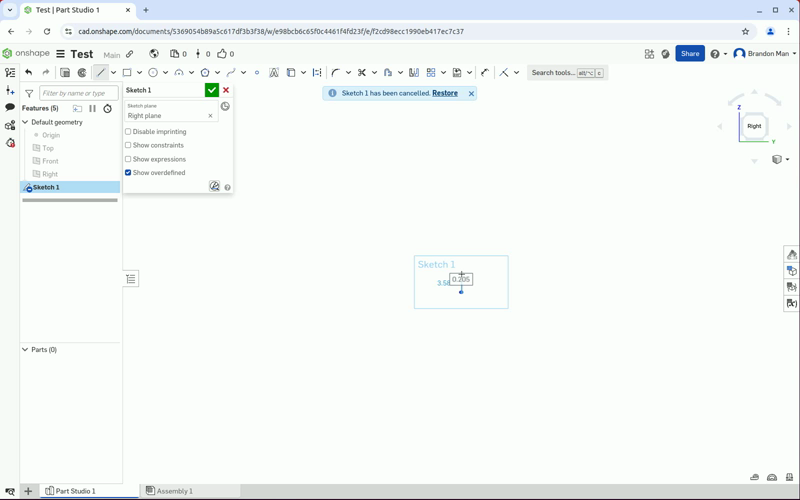
key_down(shift)
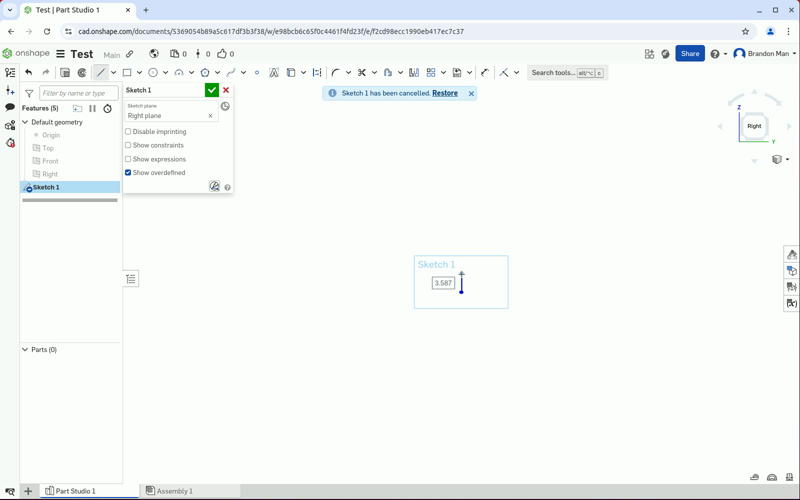
mouse_move(491, 273)
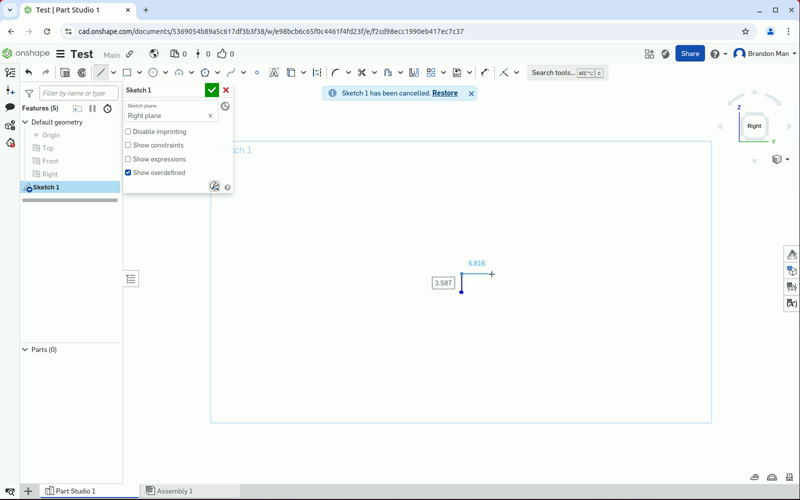
mouse_move(460, 273)
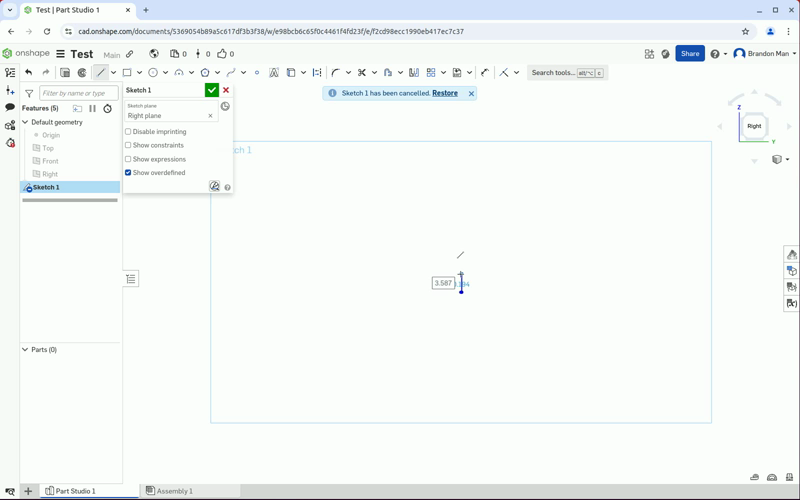
scroll(6)
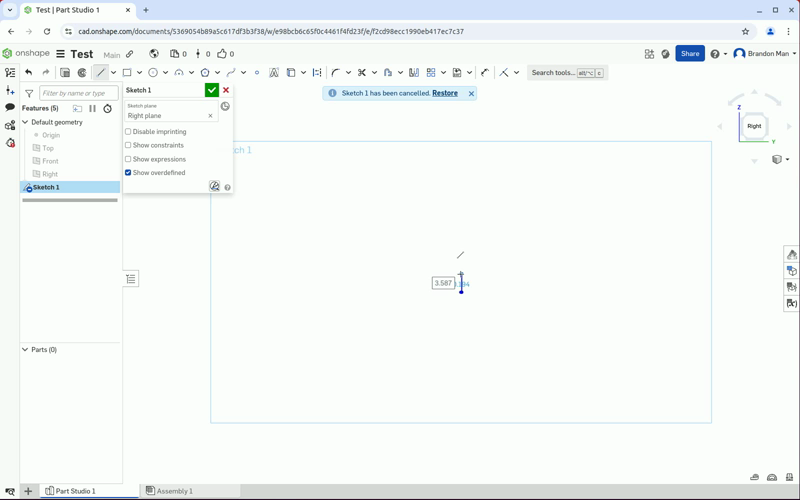
scroll(6)
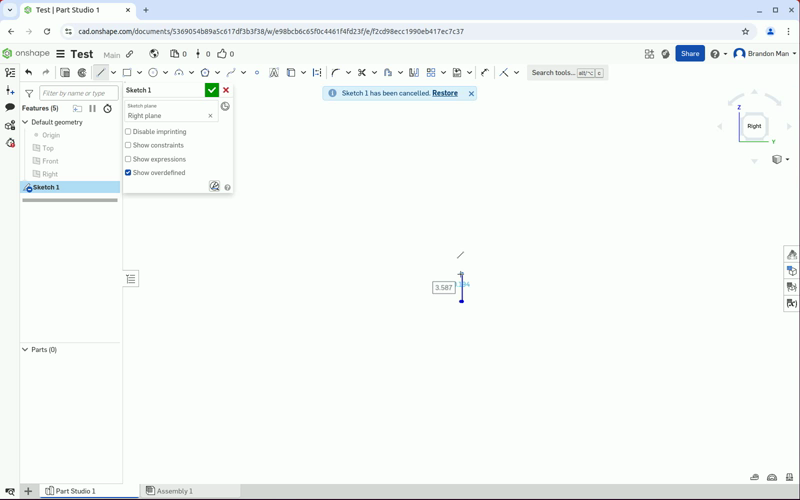
scroll(6)
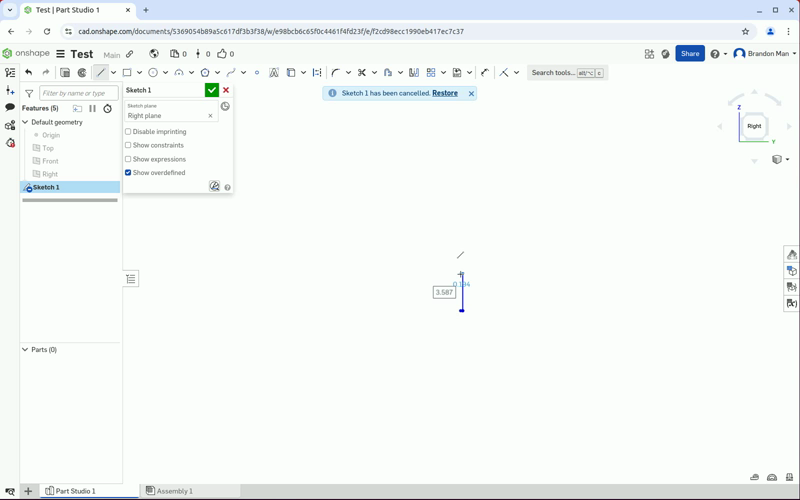
scroll(6)
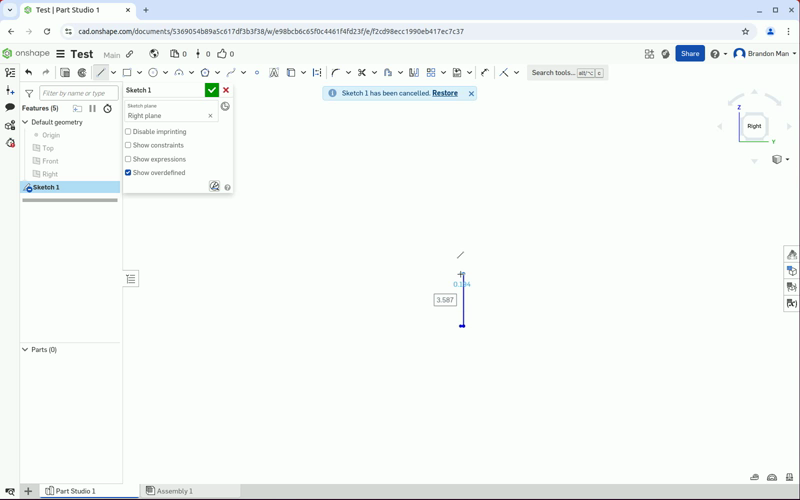
scroll(6)
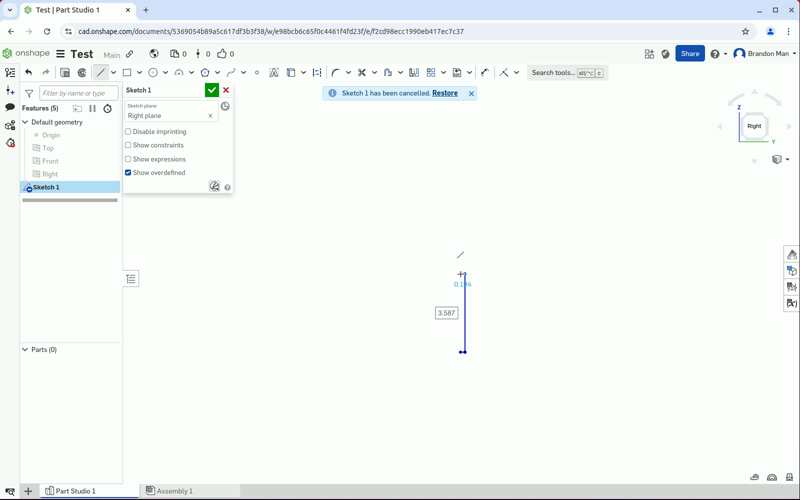
scroll(6)
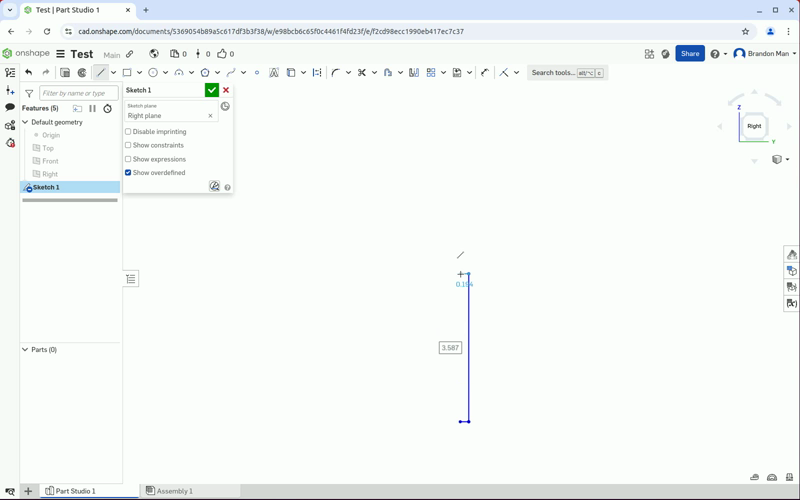
scroll(6)
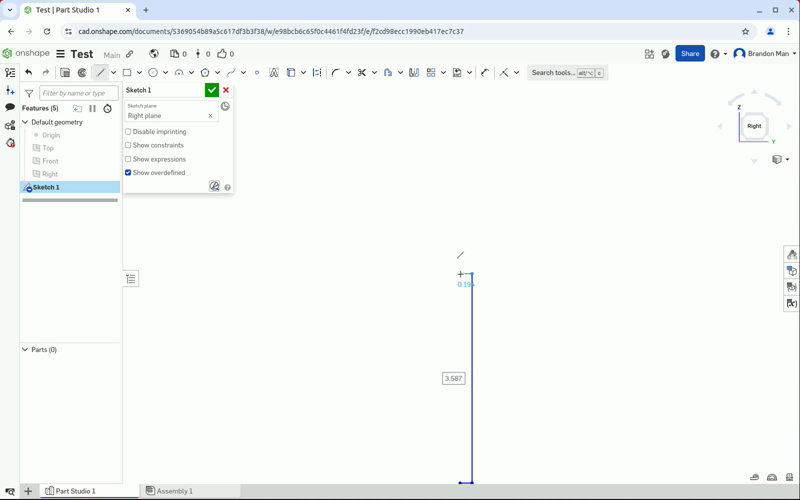
click(460, 273)
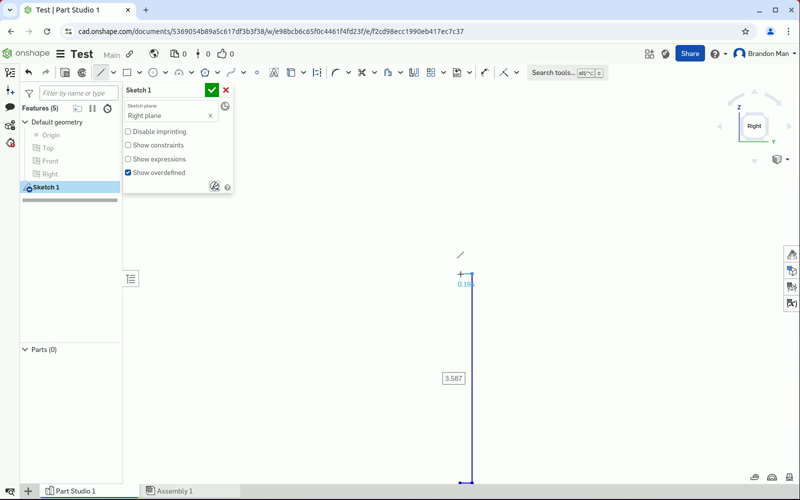
scroll(-6)
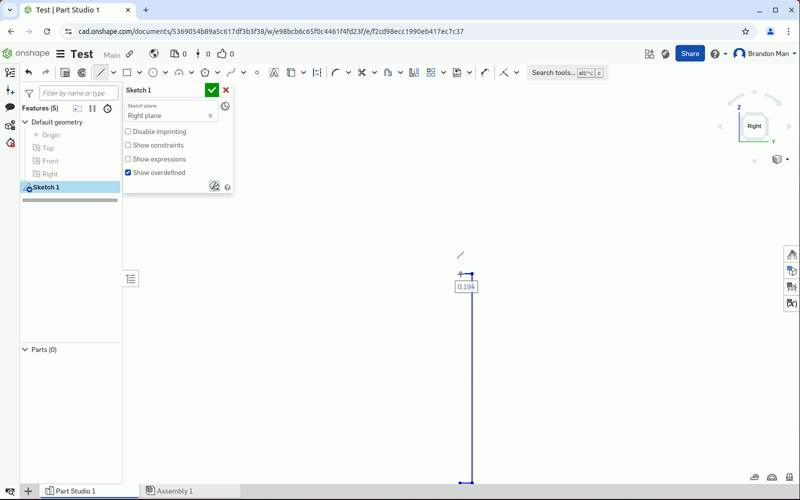
scroll(-6)
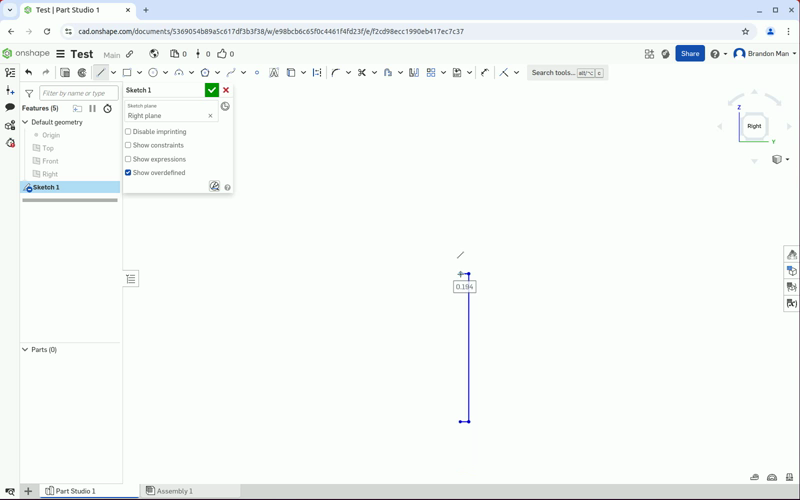
scroll(-6)
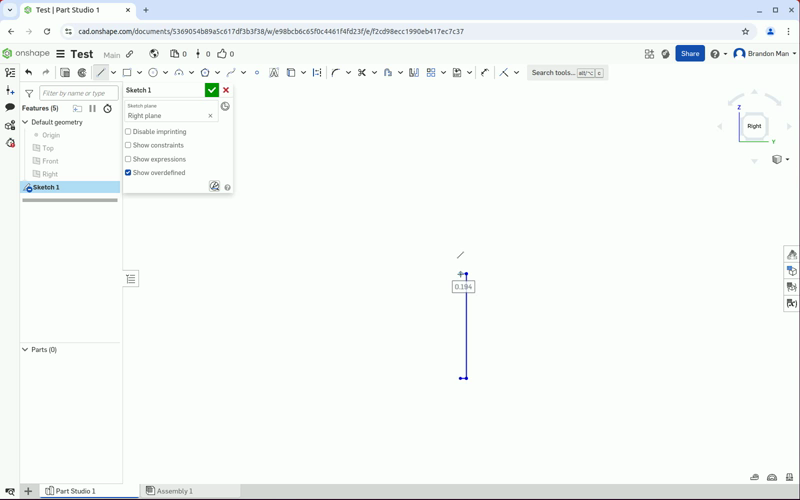
scroll(-6)
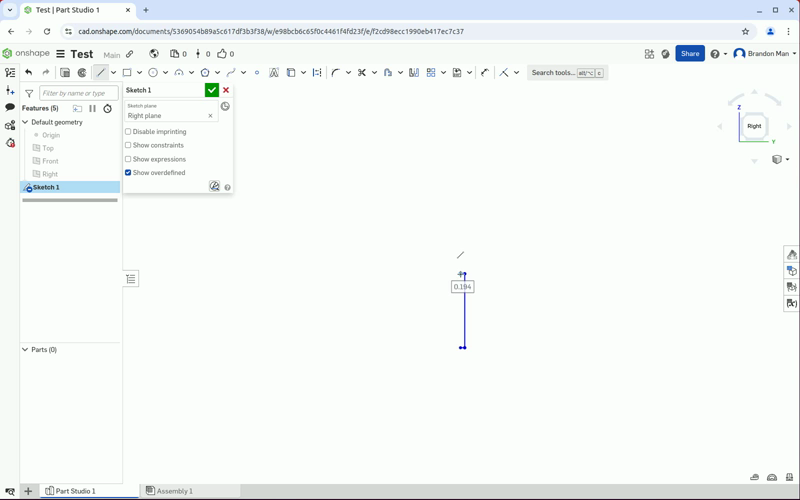
scroll(-6)
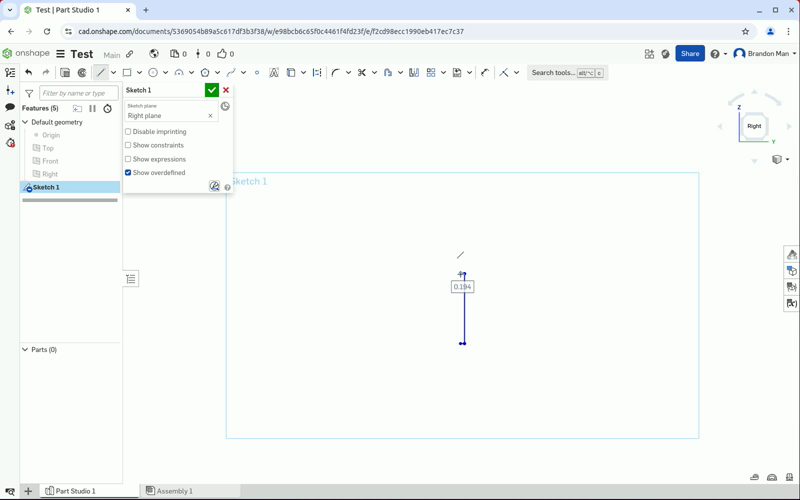
scroll(-6)
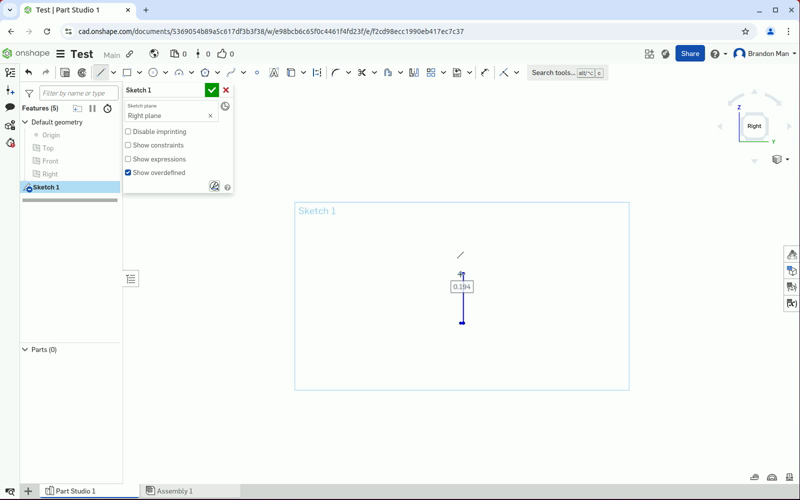
scroll(-6)
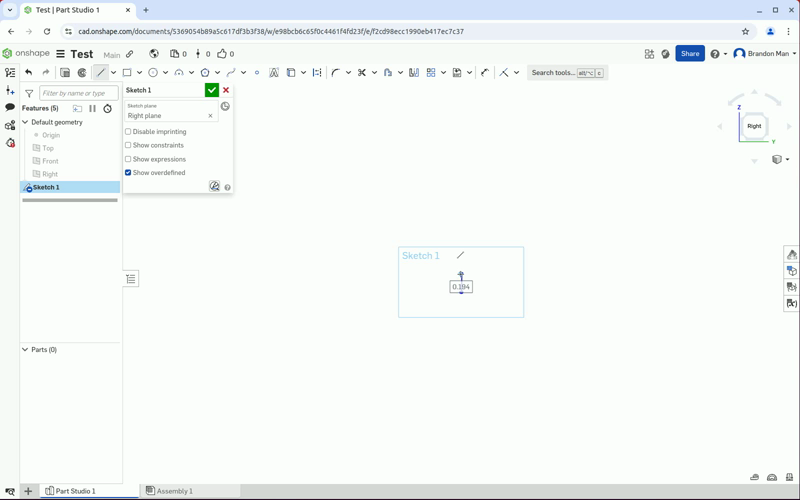
key_up(shift)
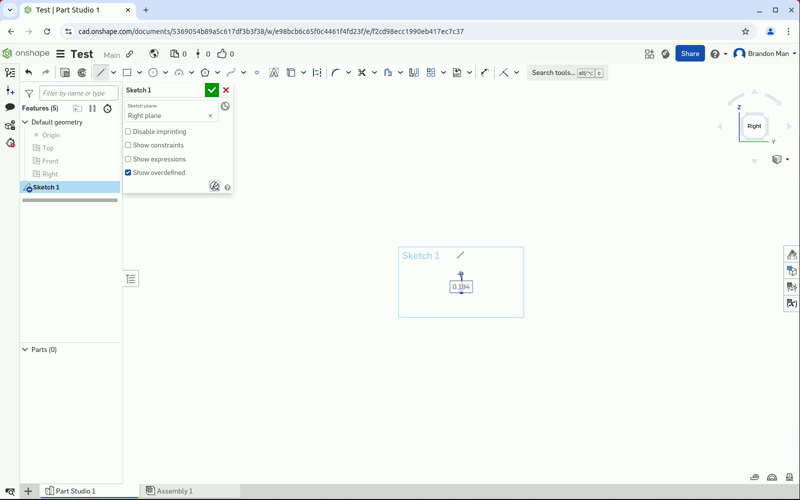
mouse_move(490, 273)
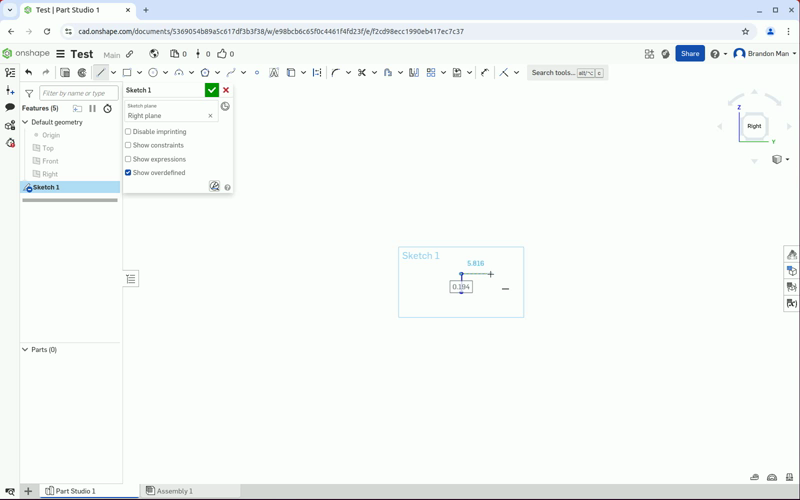
key_down(shift)
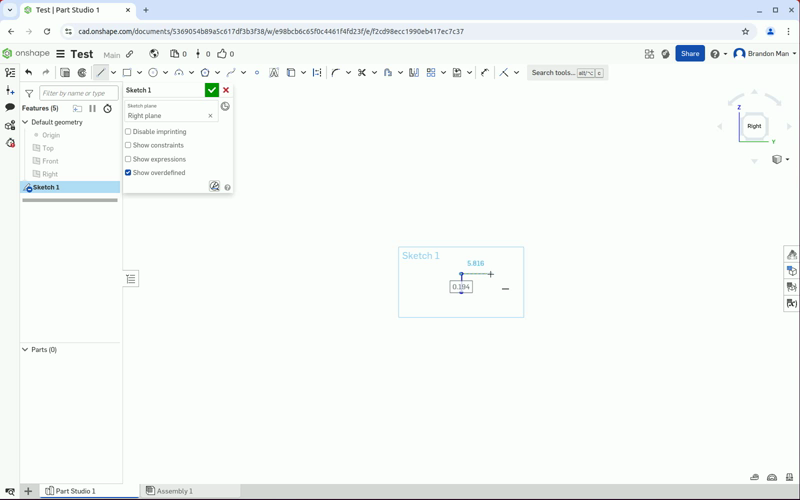
mouse_move(460, 292)
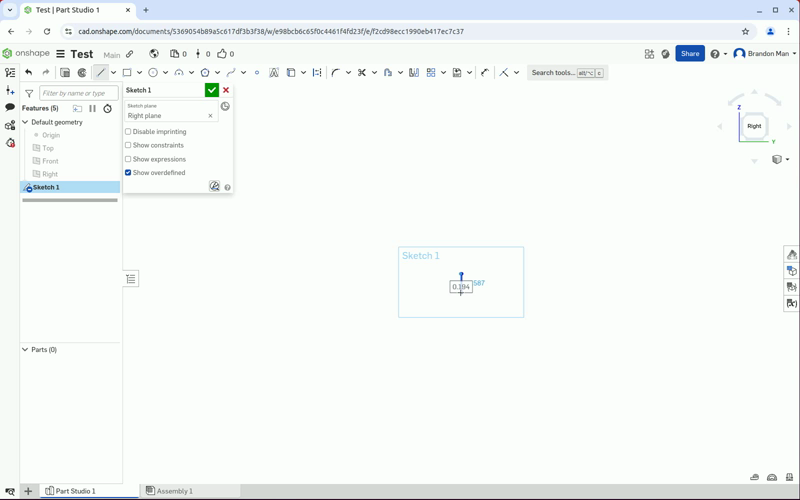
scroll(6)
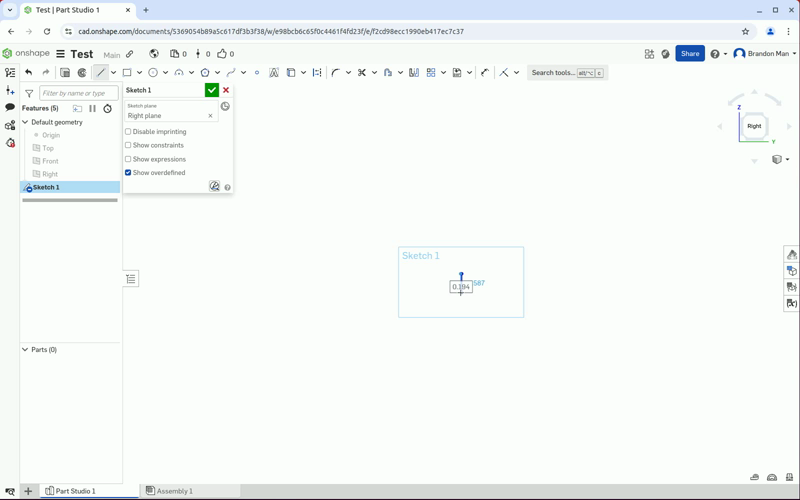
scroll(6)
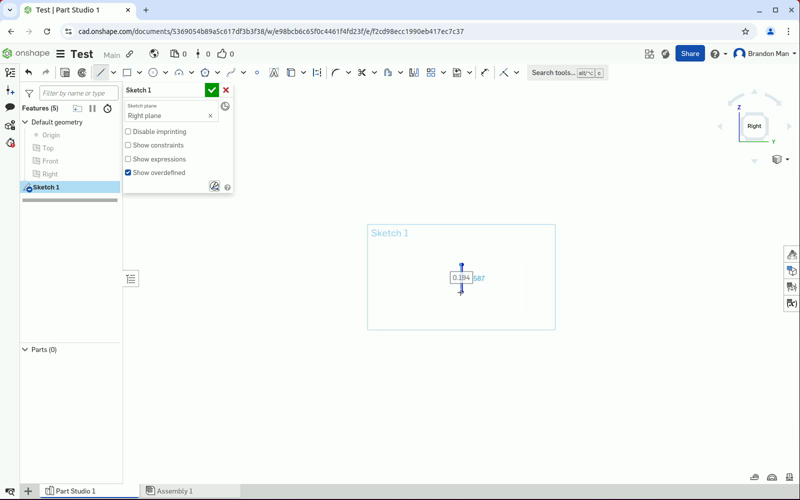
scroll(6)
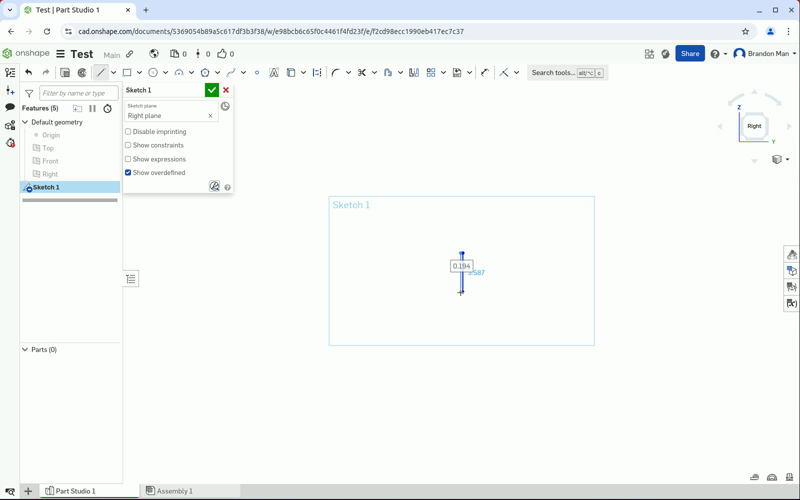
scroll(6)
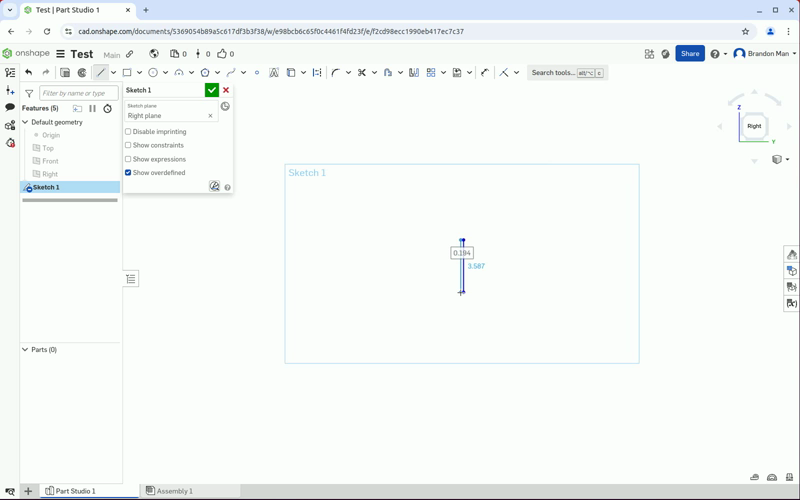
scroll(6)
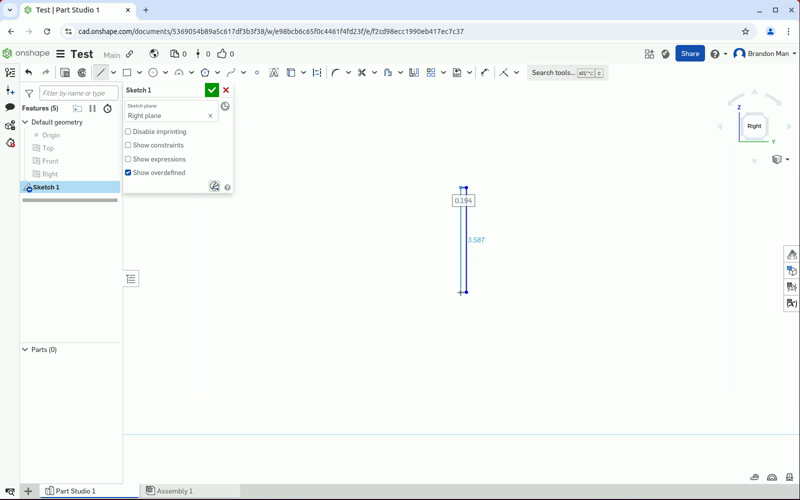
scroll(6)
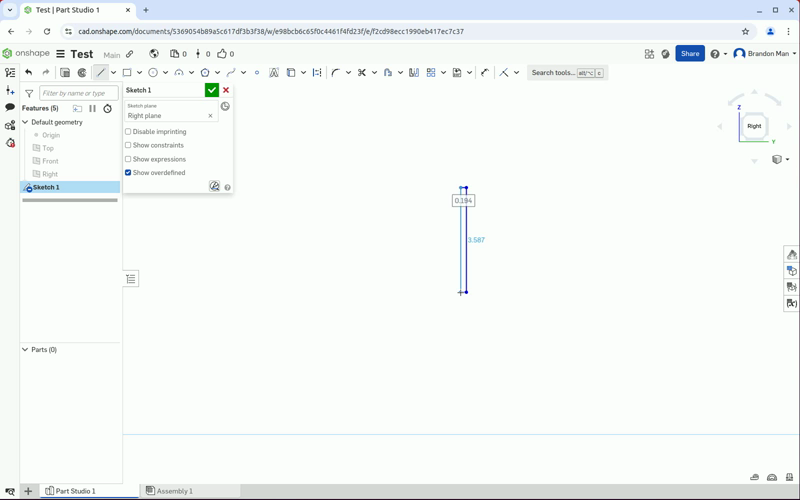
scroll(6)
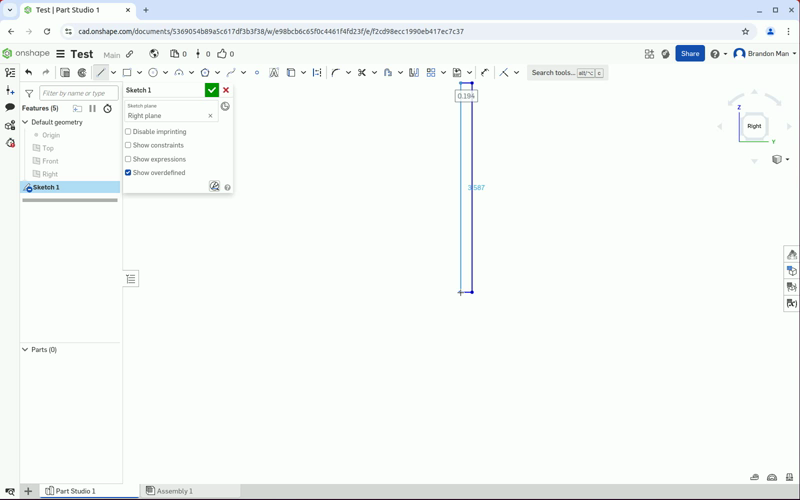
key_up(shift)
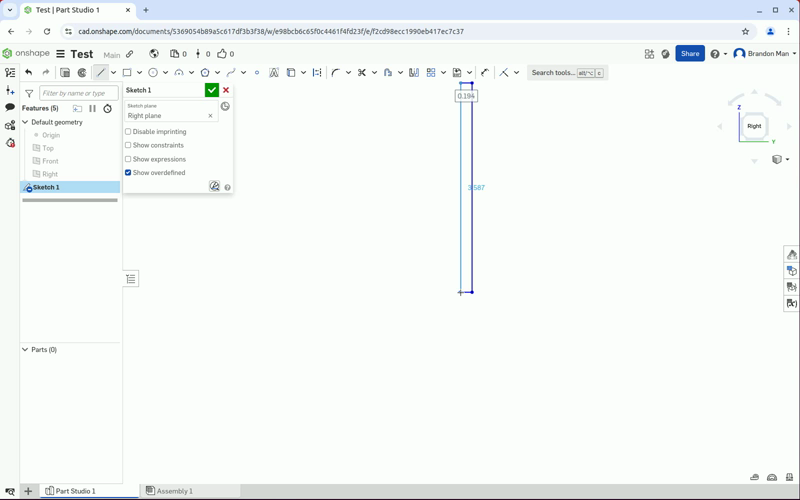
click(460, 292)
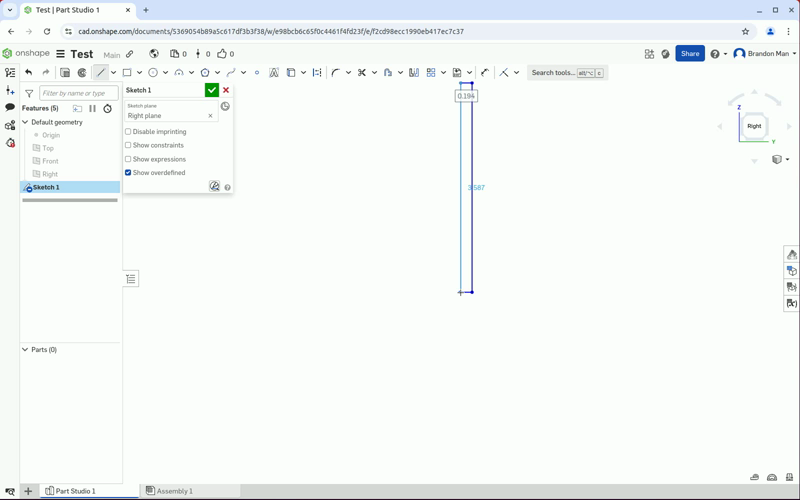
scroll(-6)
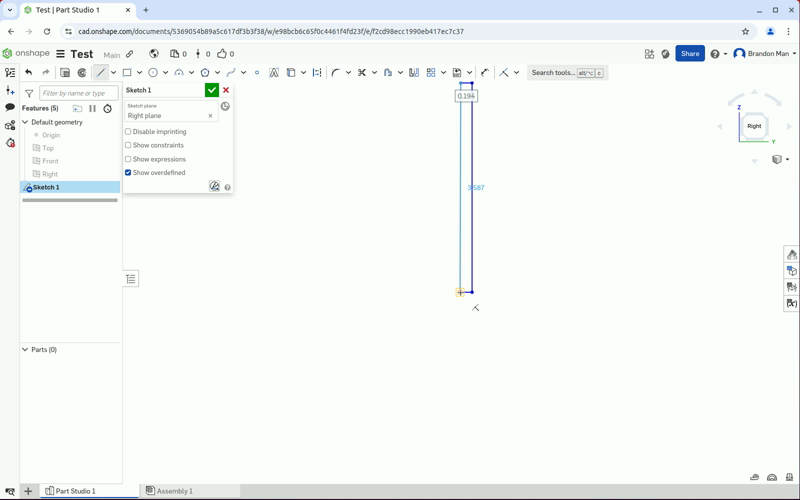
scroll(-6)
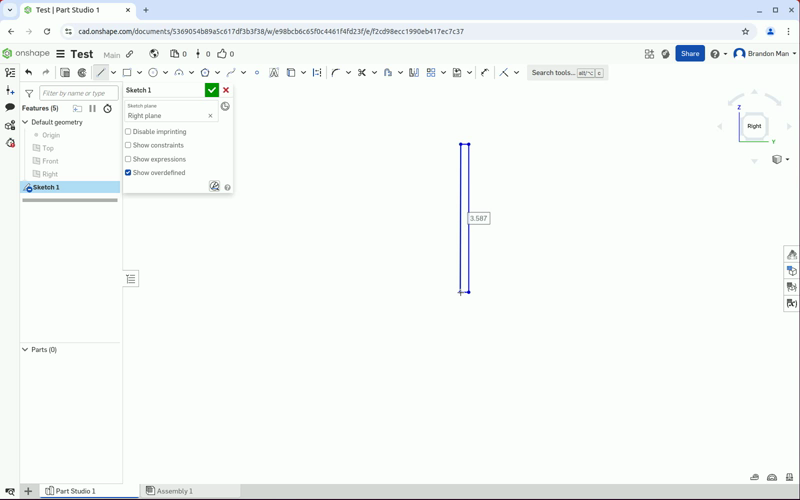
scroll(-6)
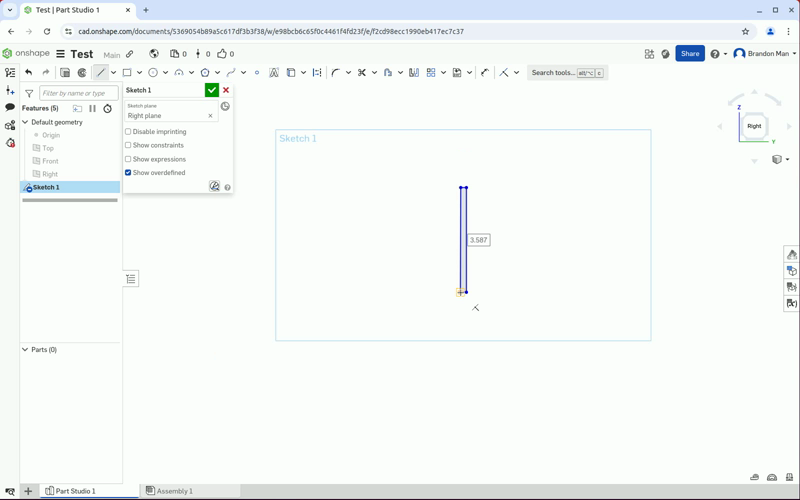
scroll(-6)
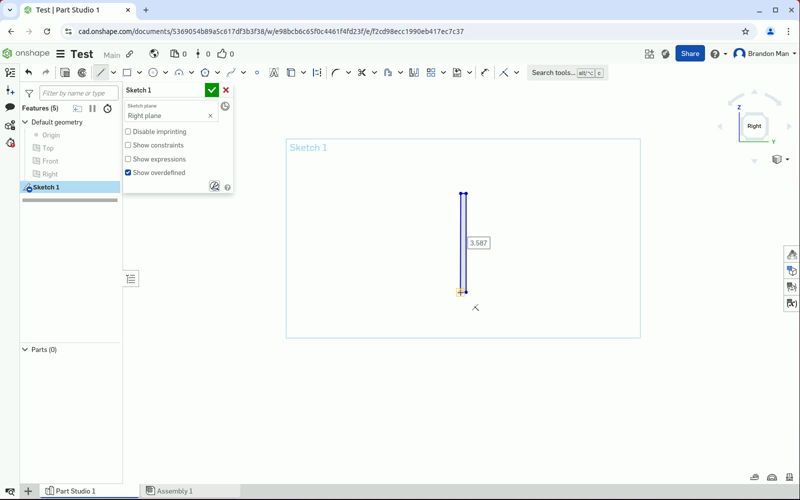
scroll(-6)
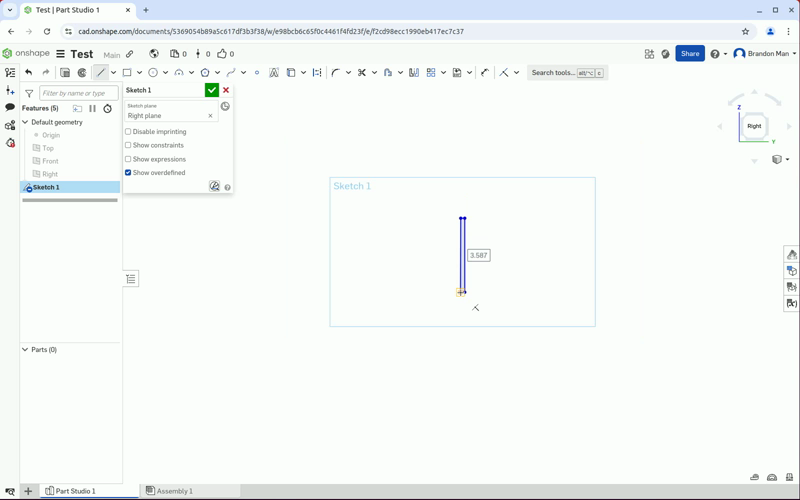
scroll(-6)
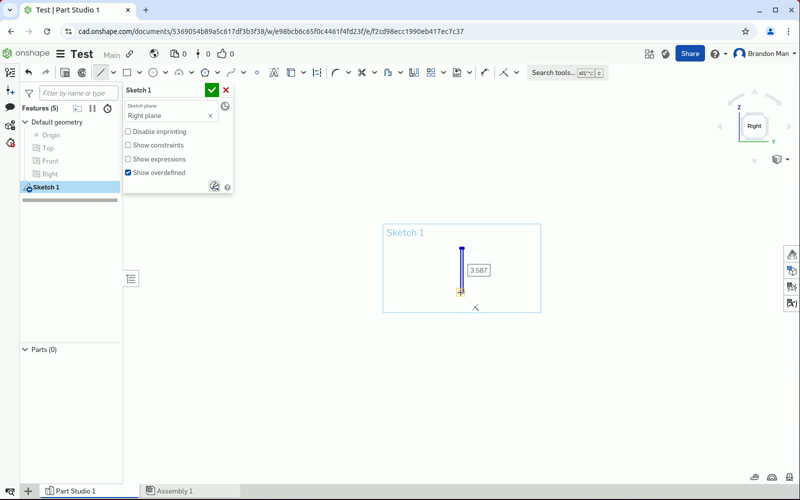
scroll(-6)
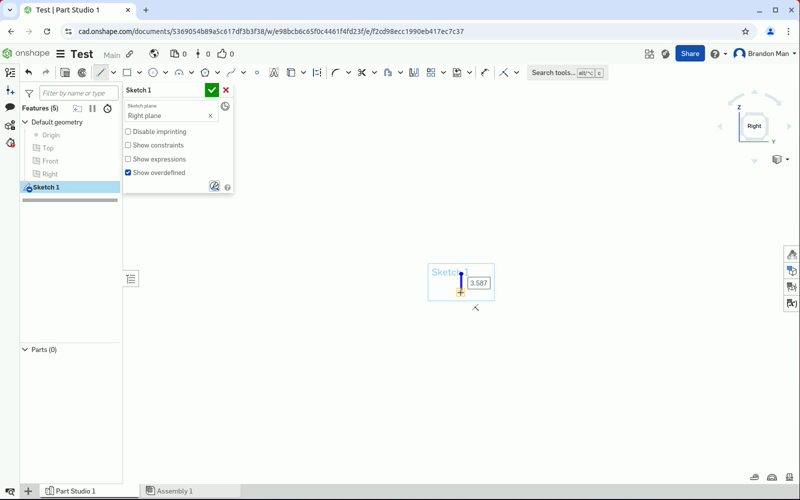
key(esc)
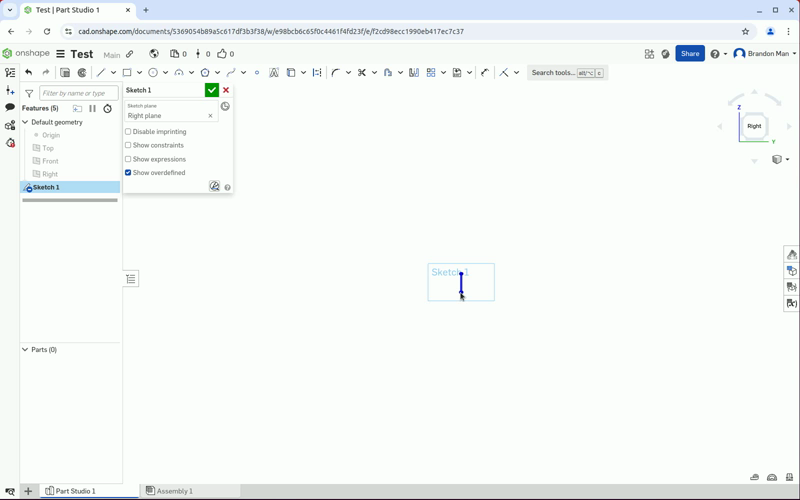
mouse_move(461, 285)
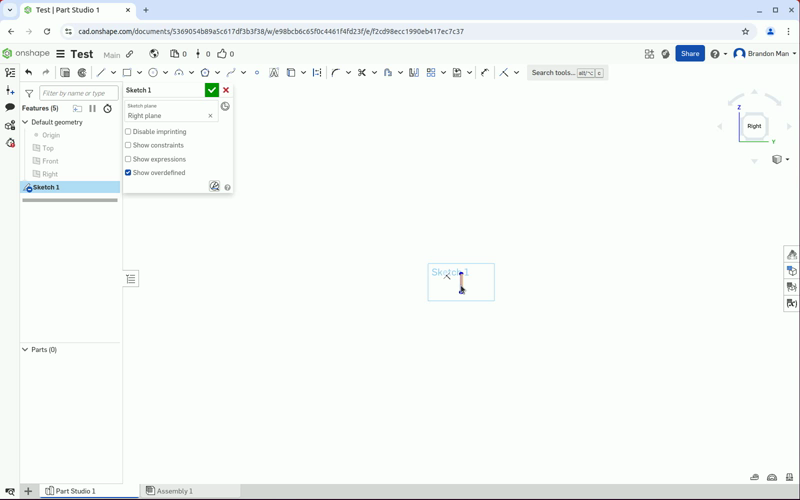
scroll(6)
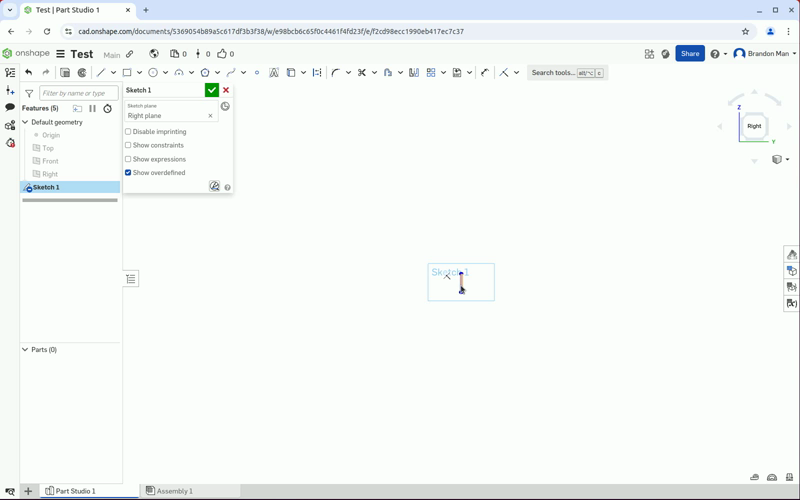
scroll(6)
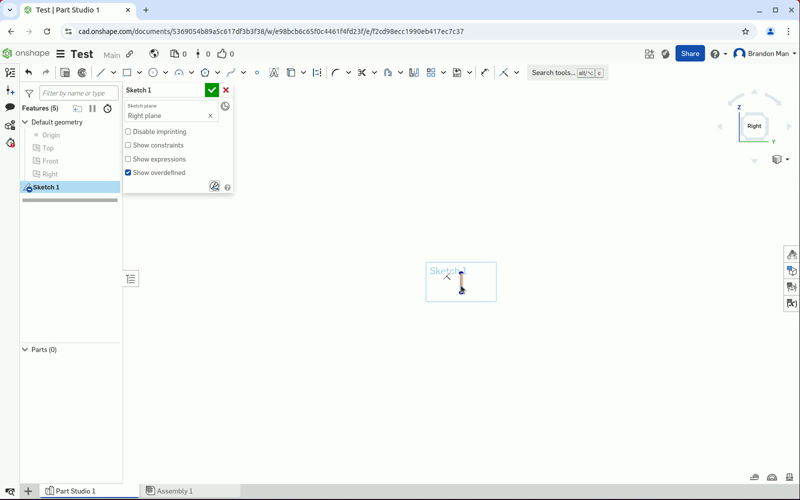
scroll(6)
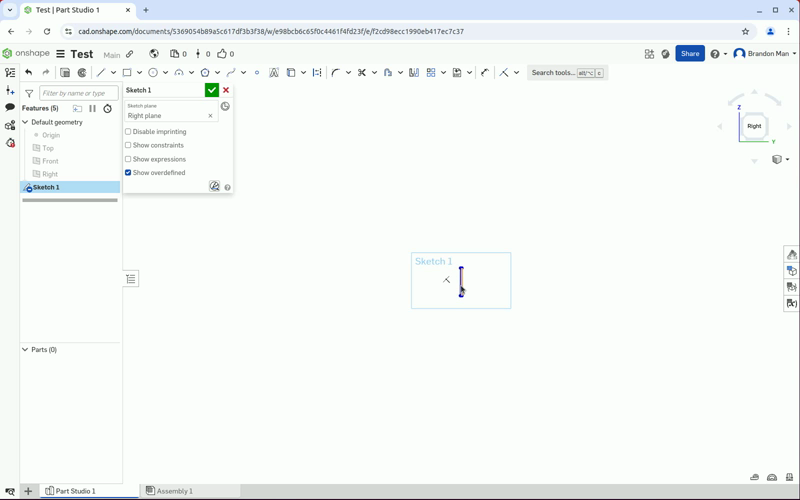
scroll(6)
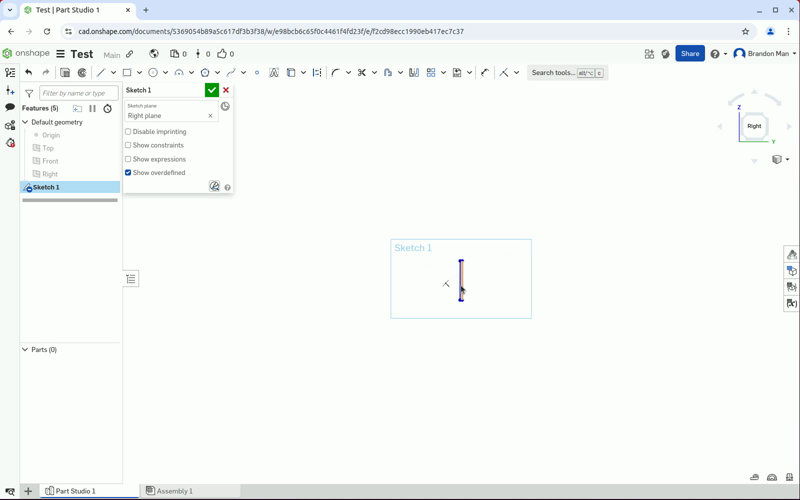
scroll(6)
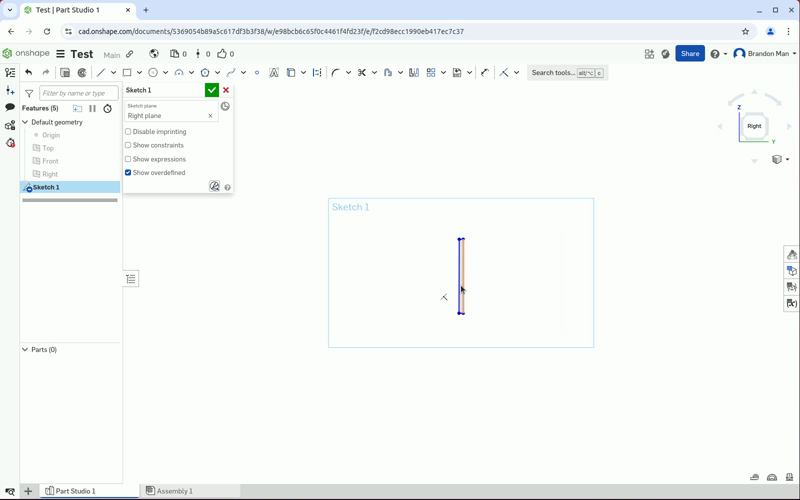
scroll(6)
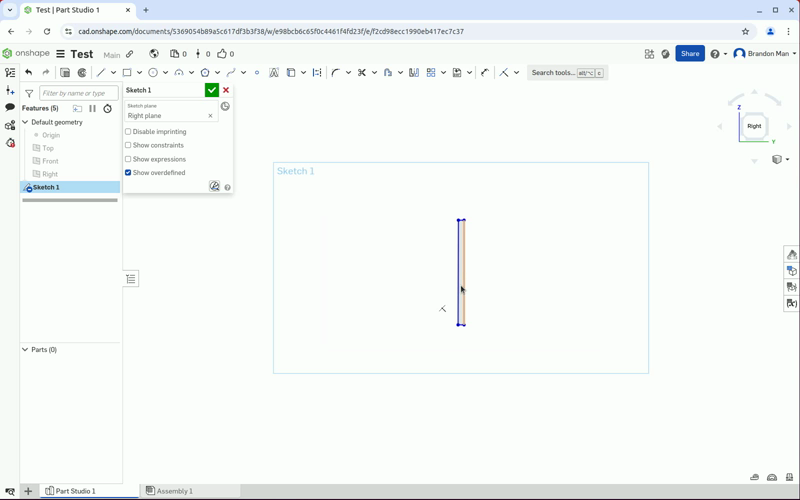
scroll(6)
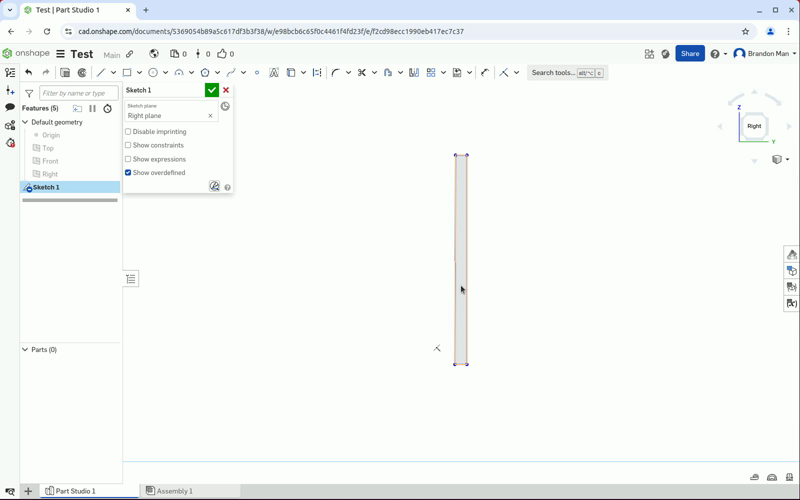
click(461, 285)
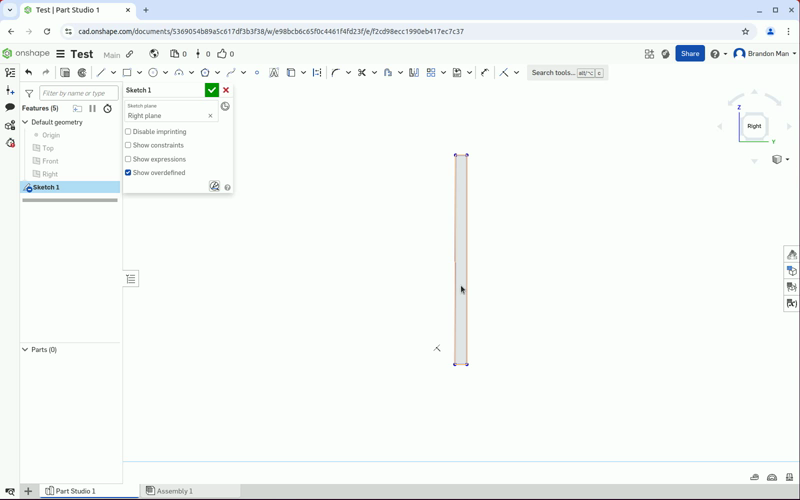
scroll(-6)
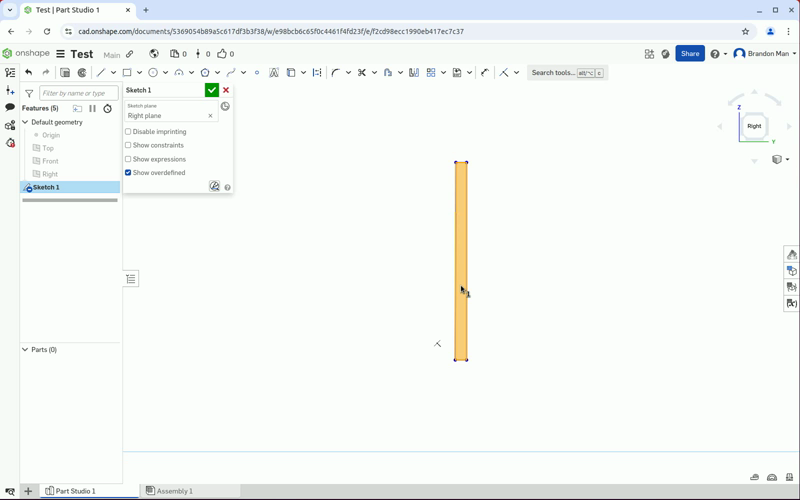
scroll(-6)
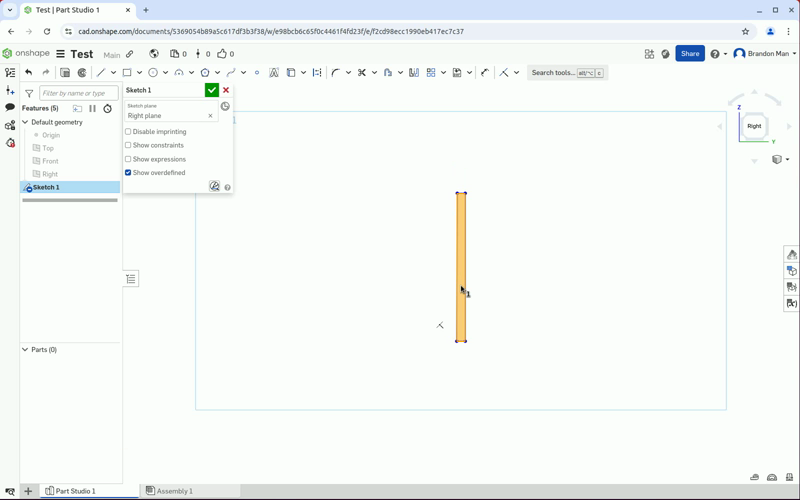
scroll(-6)
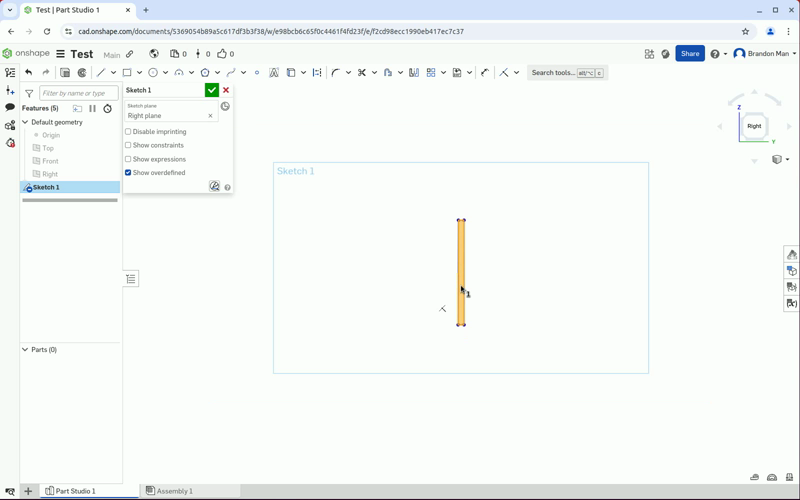
scroll(-6)
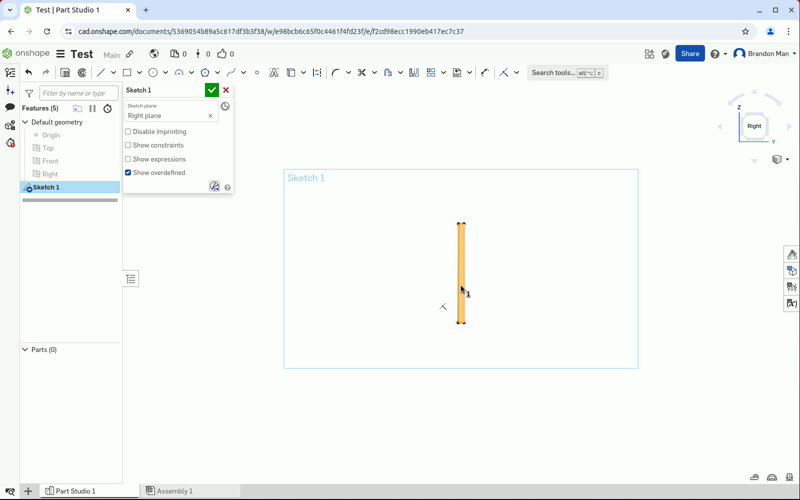
scroll(-6)
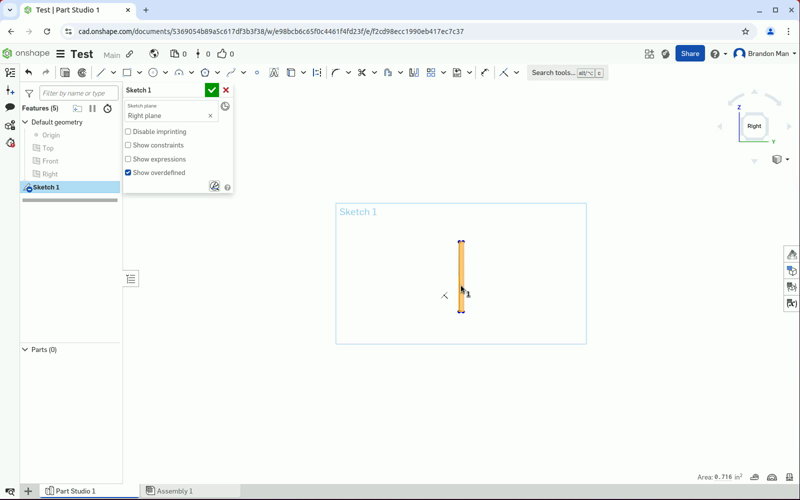
scroll(-6)
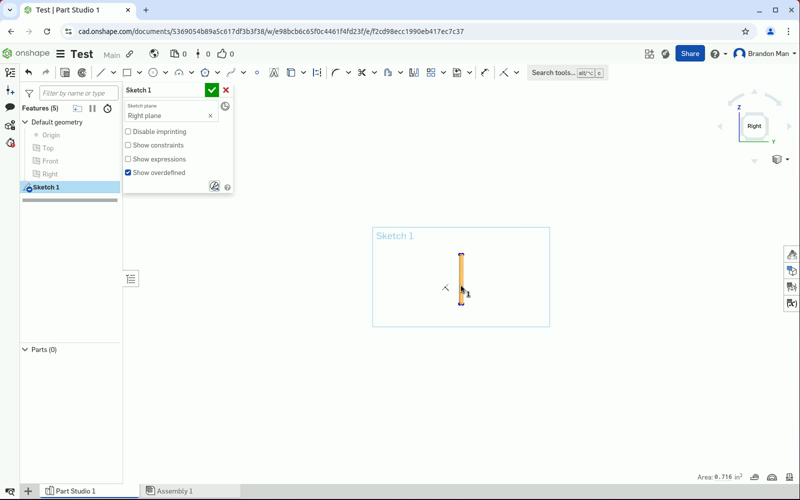
scroll(-6)
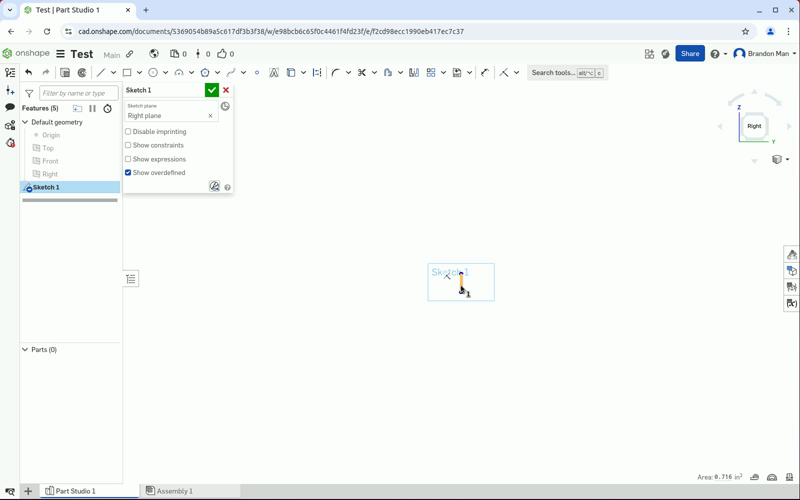
mouse_move(73, 352)
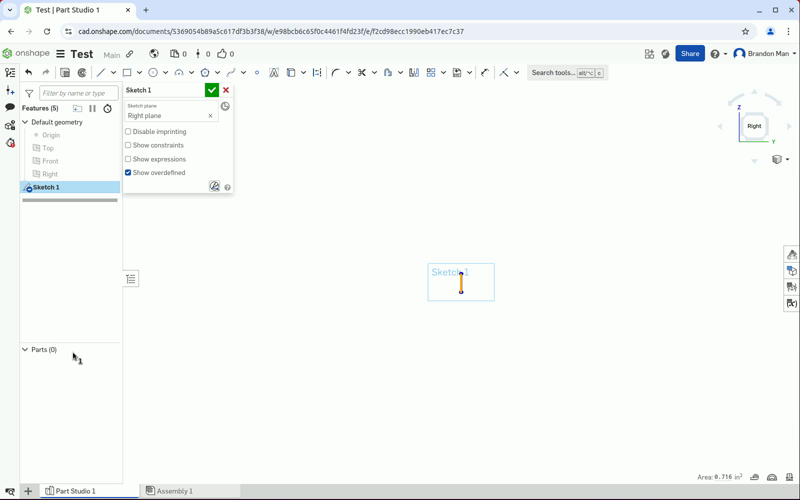
key(shift+y)
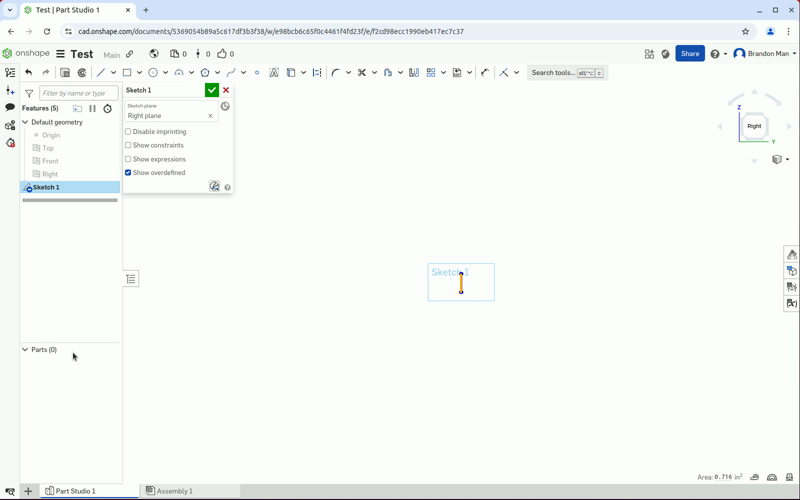
key(shift+e)
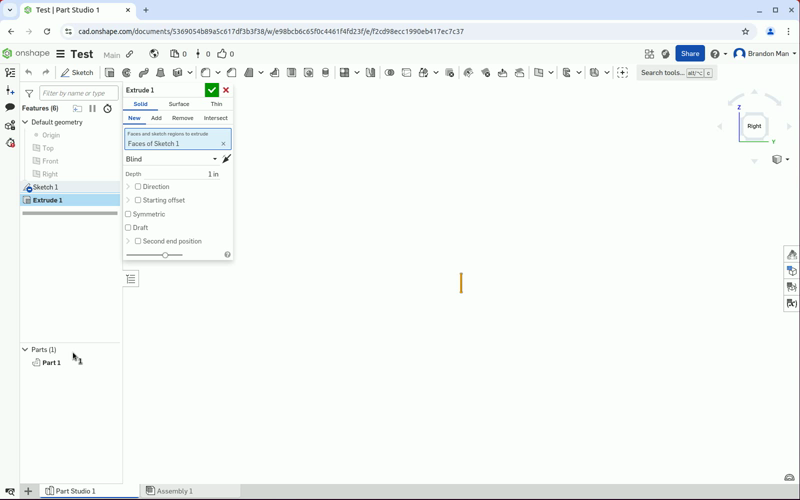
mouse_move(143, 106)
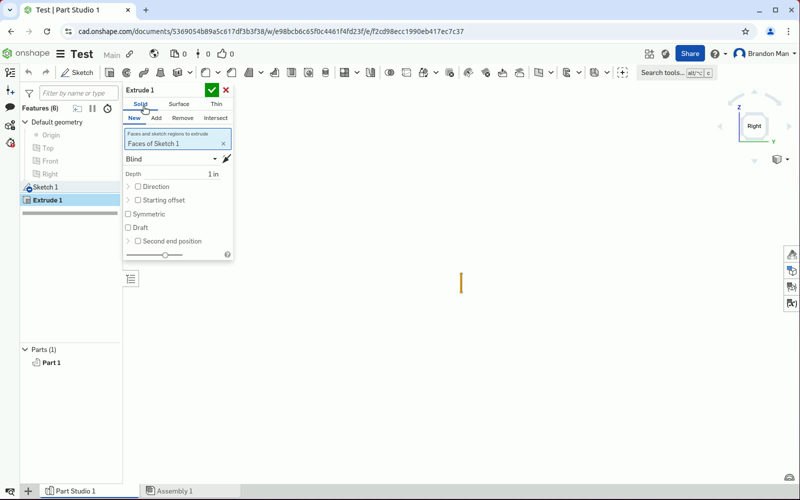
click(143, 106)
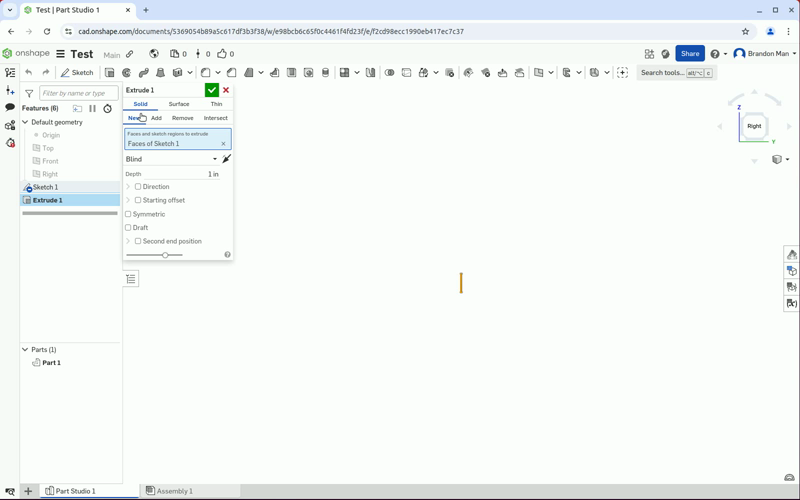
mouse_move(137, 120)
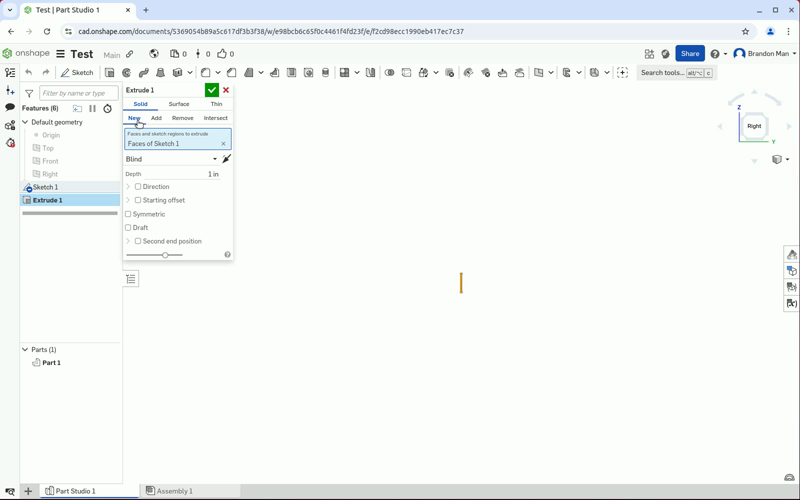
click(137, 120)
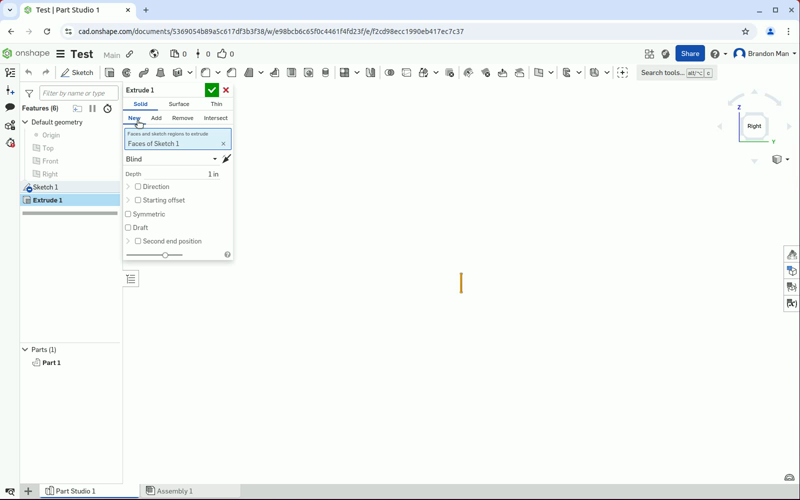
key(tab, 4)
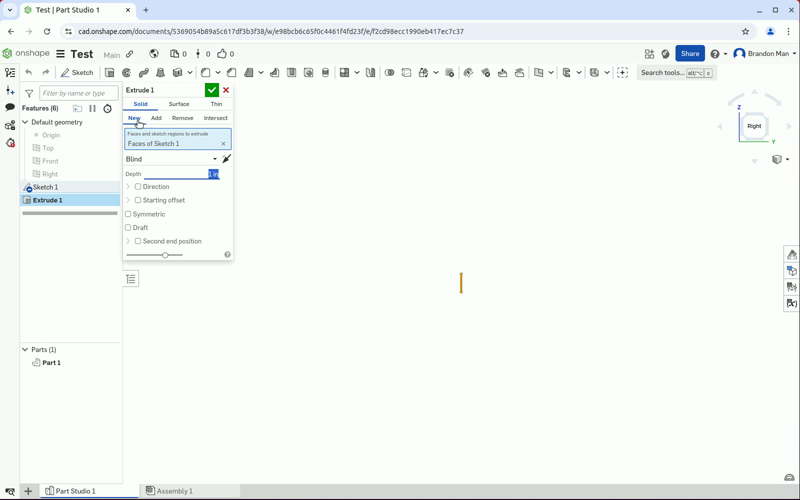
text(46.216)
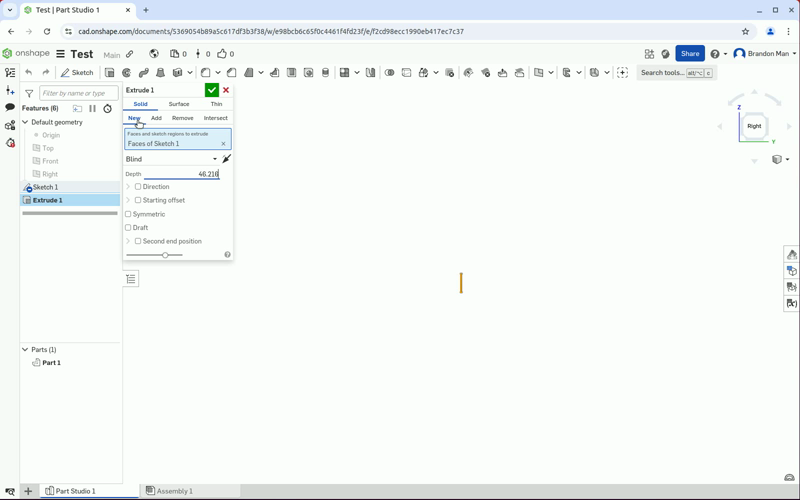
key(tab, 3)
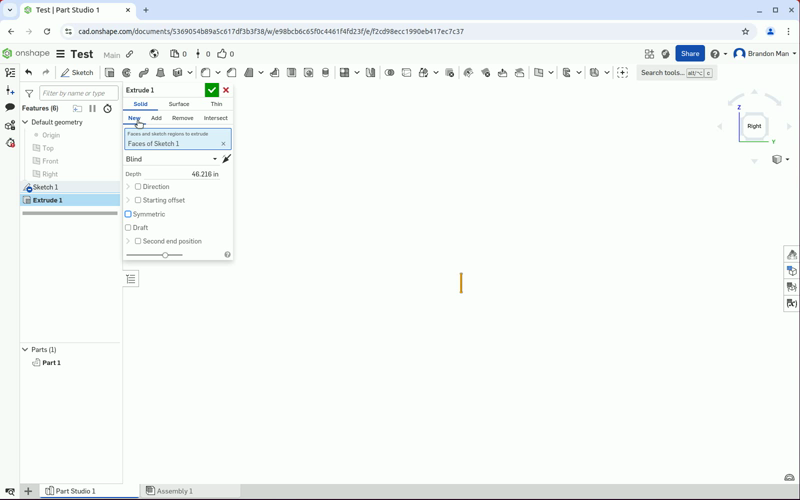
key(space)
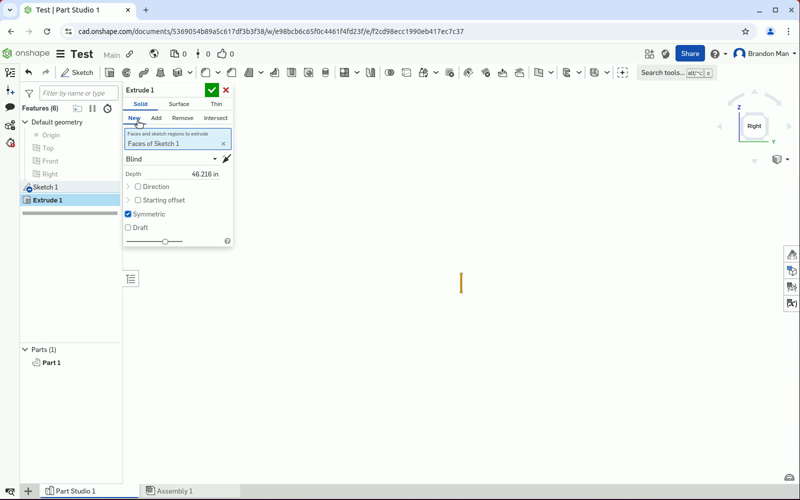
key(enter)
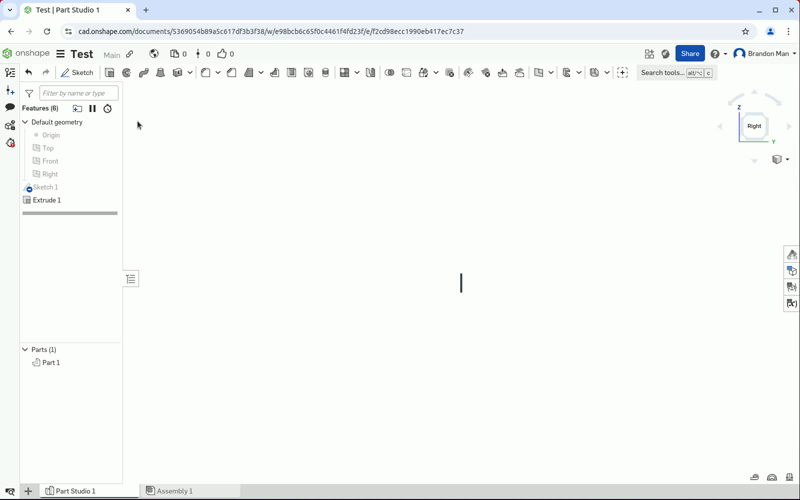
key(shift+h)
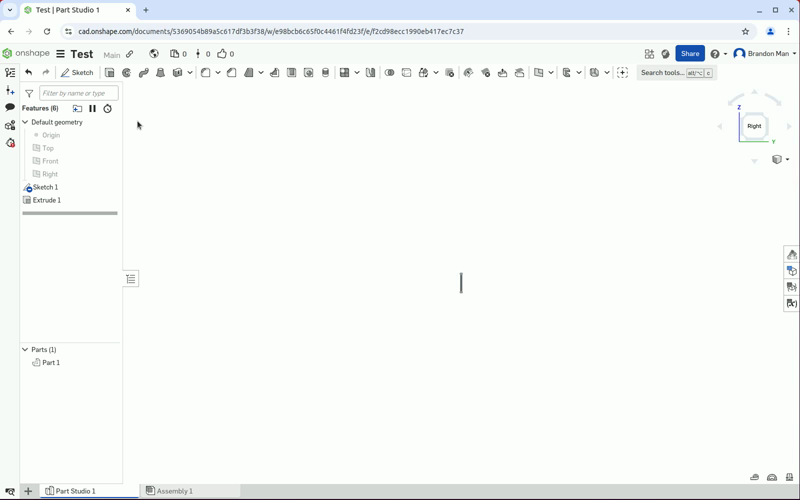
key(shift+h)
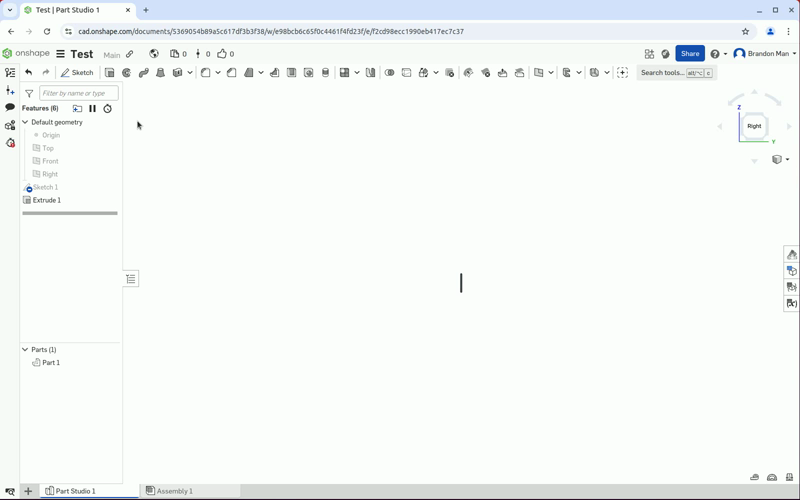
mouse_move(73, 189)
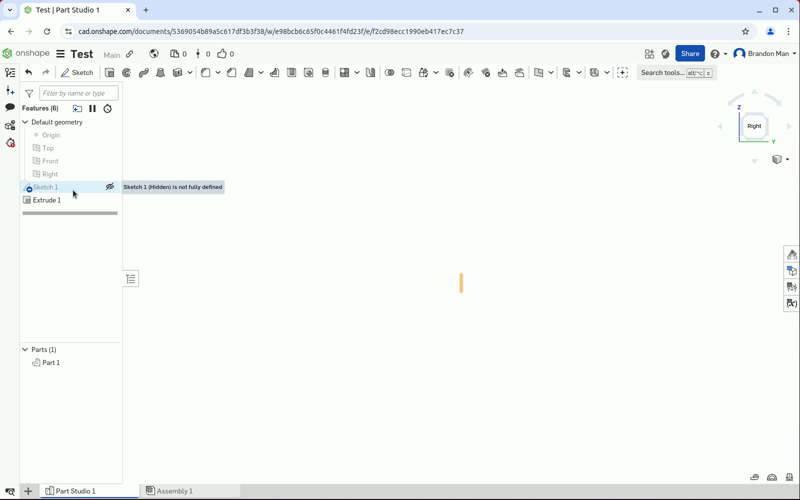
click(73, 189)
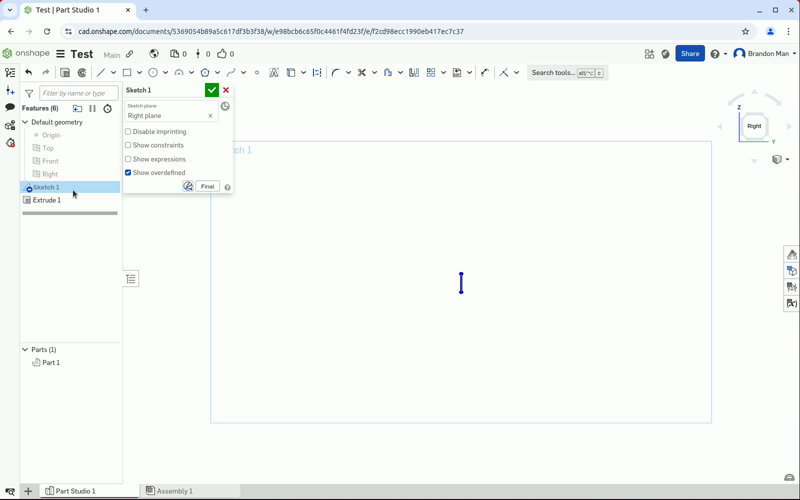
mouse_move(229, 92)
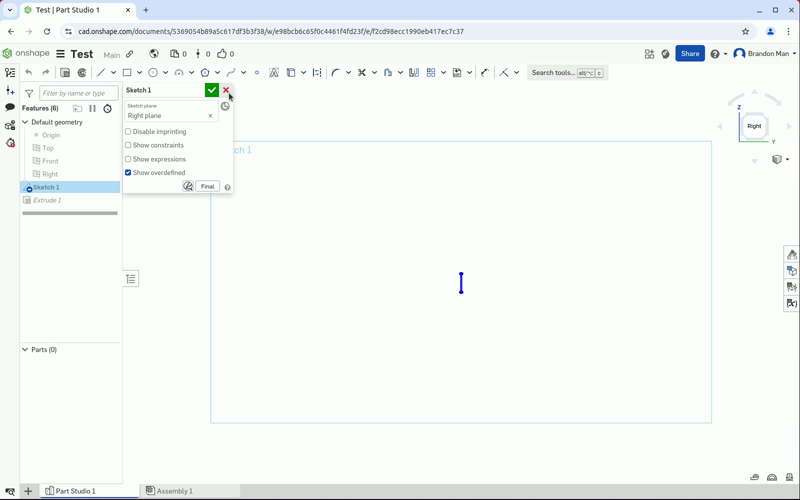
click(229, 92)
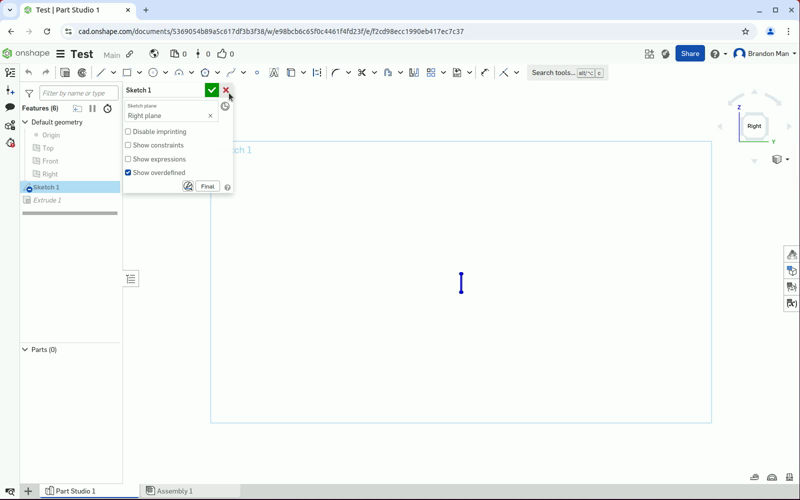
mouse_move(73, 352)
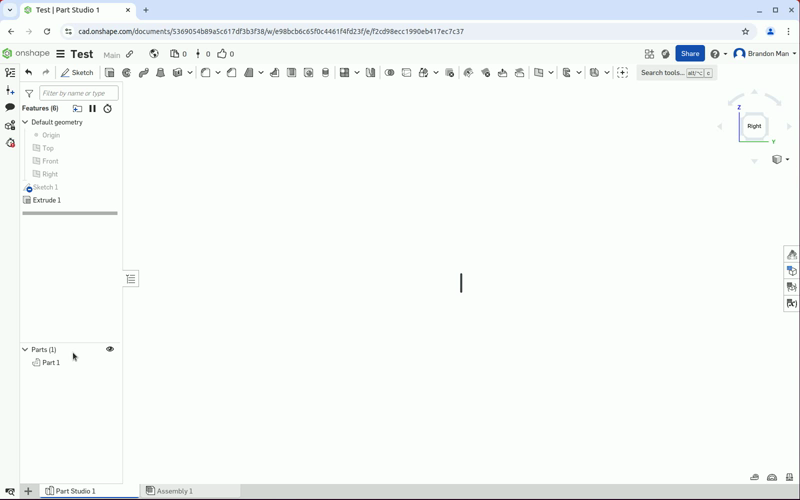
key(y)
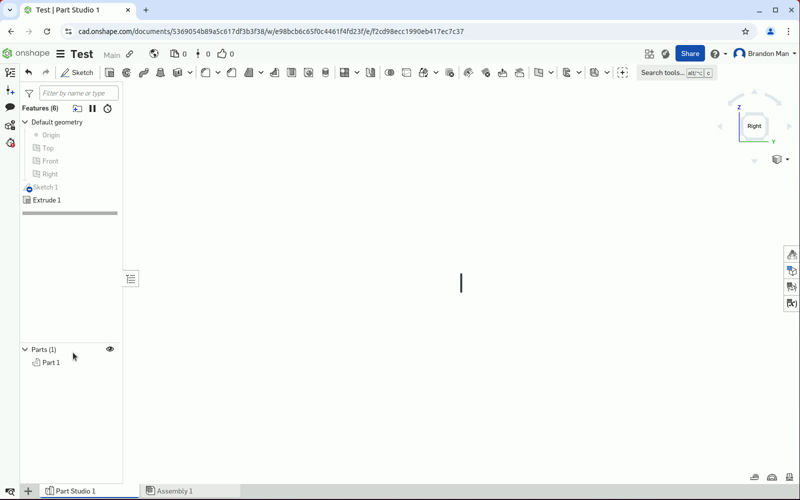
key(shift+p)
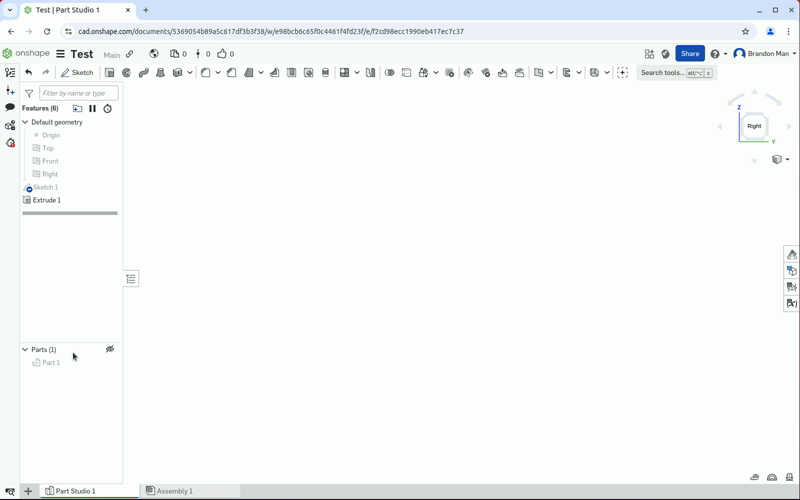
key(space)
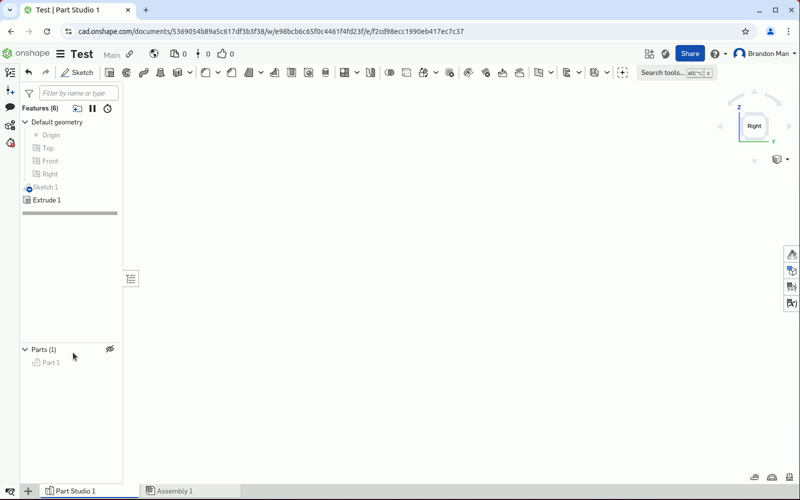
key_down(shift)
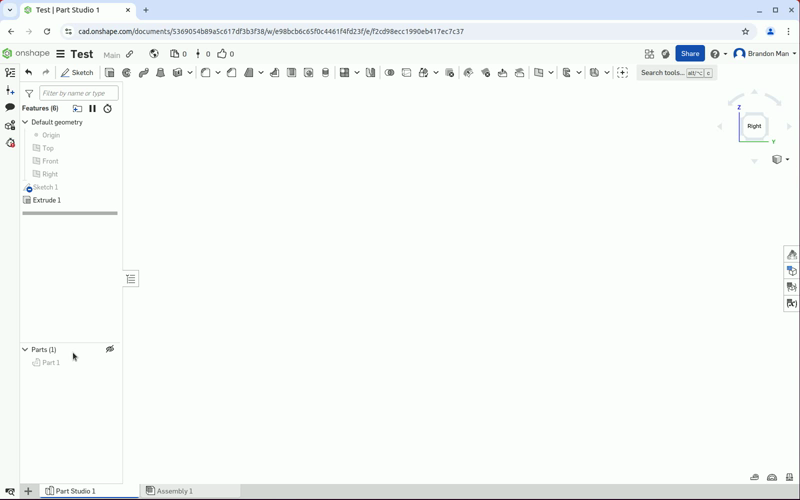
key(right)
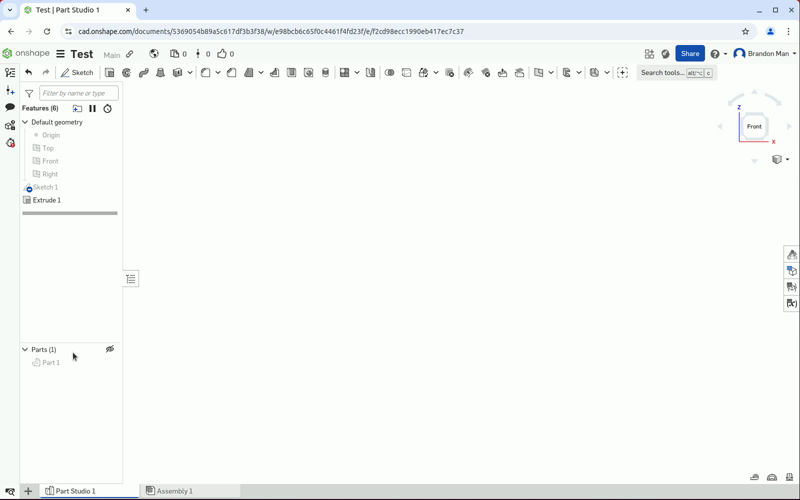
key_up(shift)
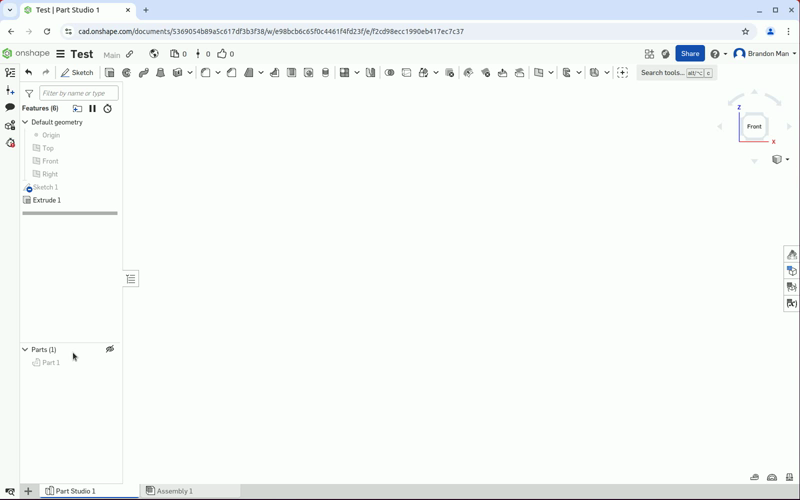
mouse_move(73, 352)
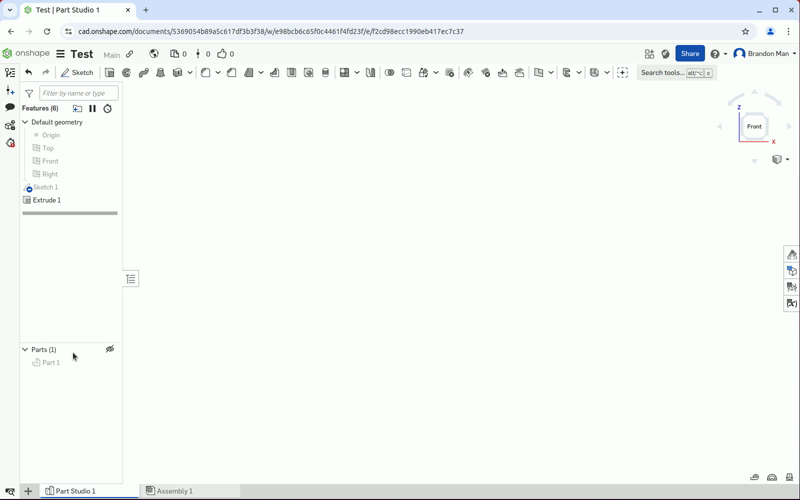
key(shift+y)
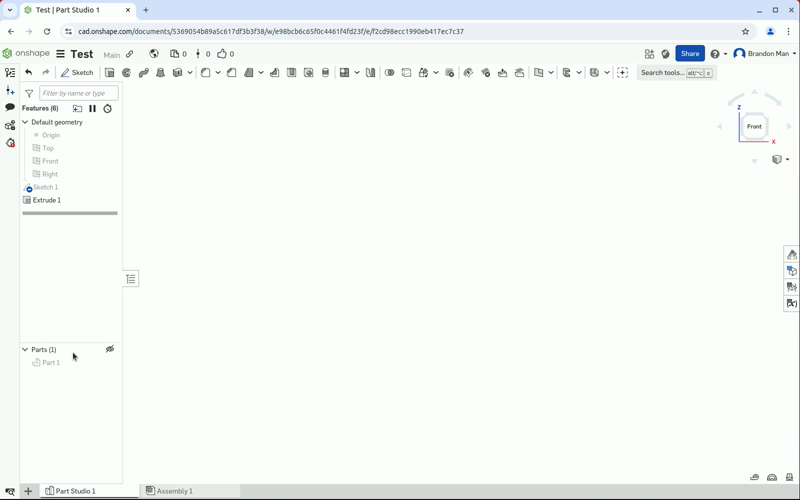
key(shift+s)
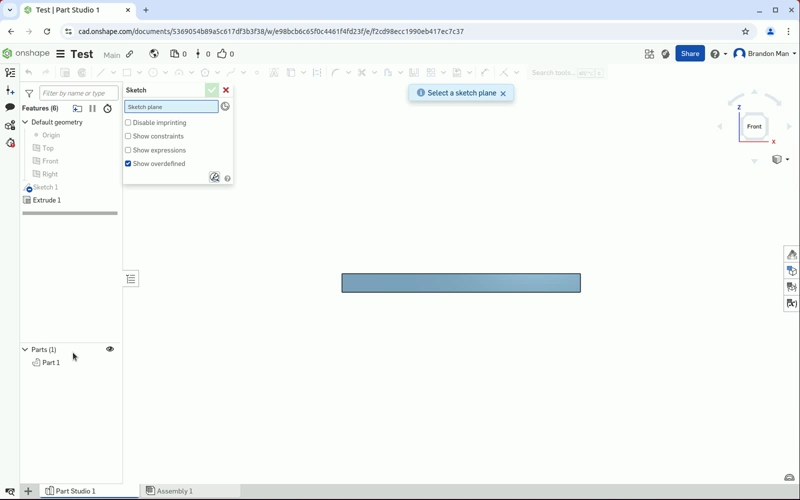
mouse_move(73, 163)
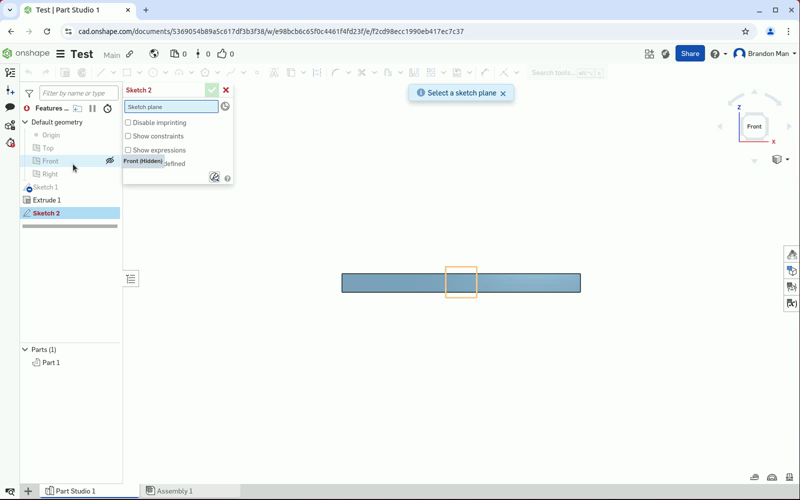
click(73, 163)
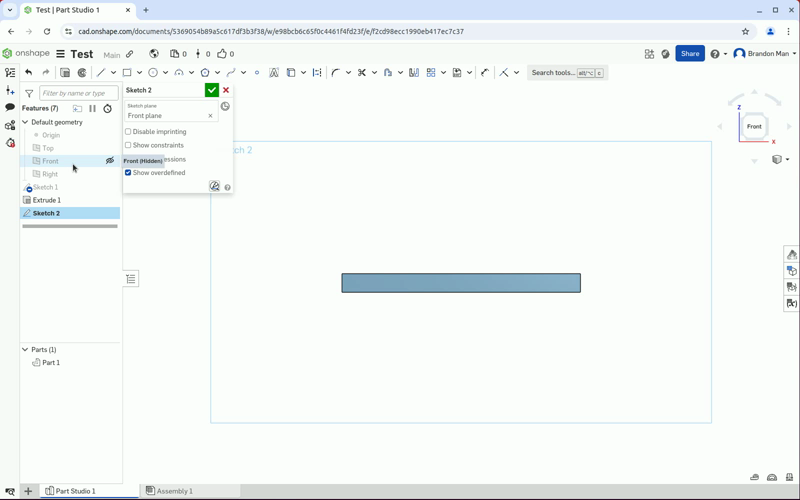
mouse_move(73, 352)
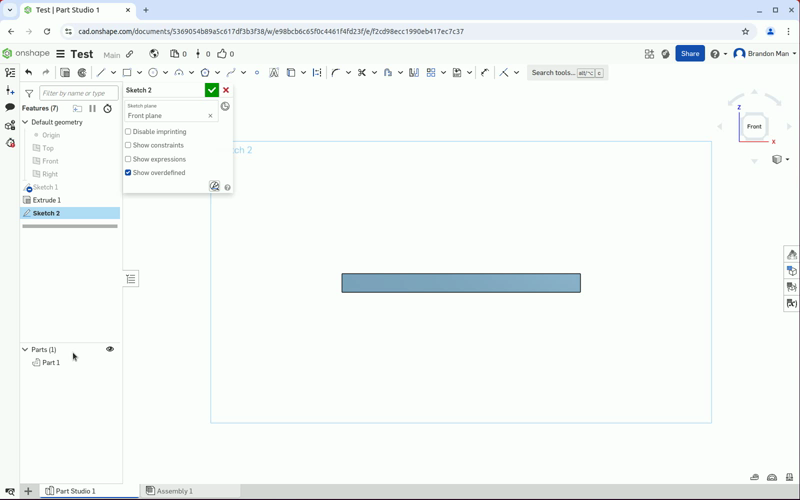
key(y)
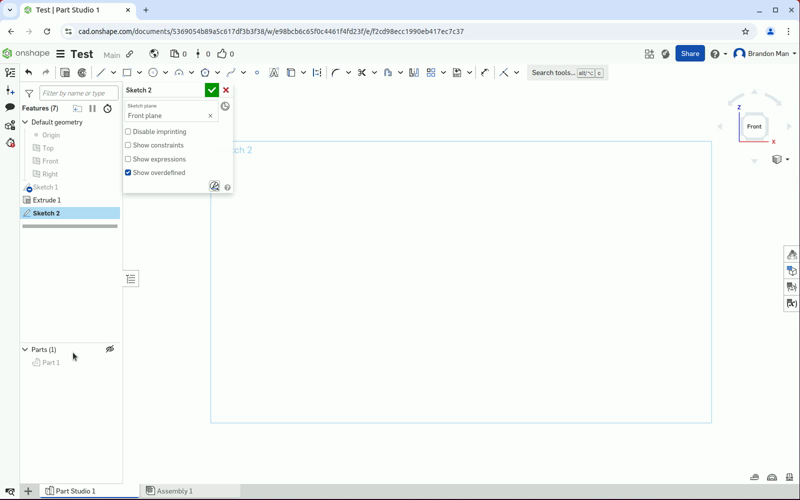
key(l)
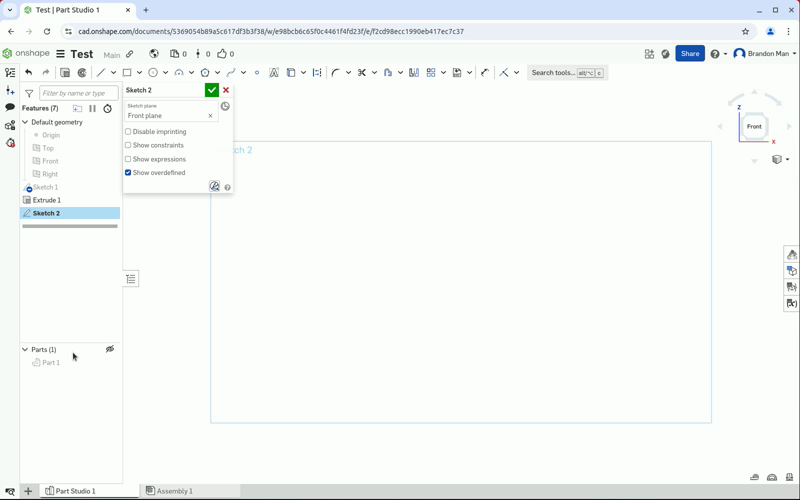
key_down(shift)
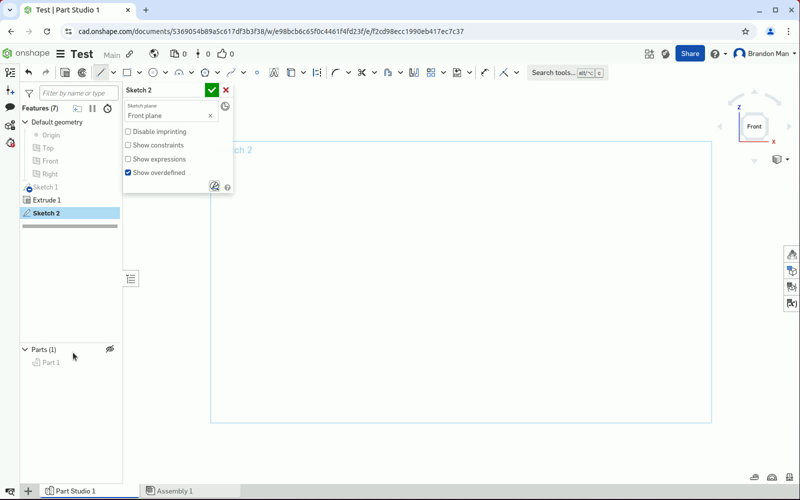
mouse_move(348, 292)
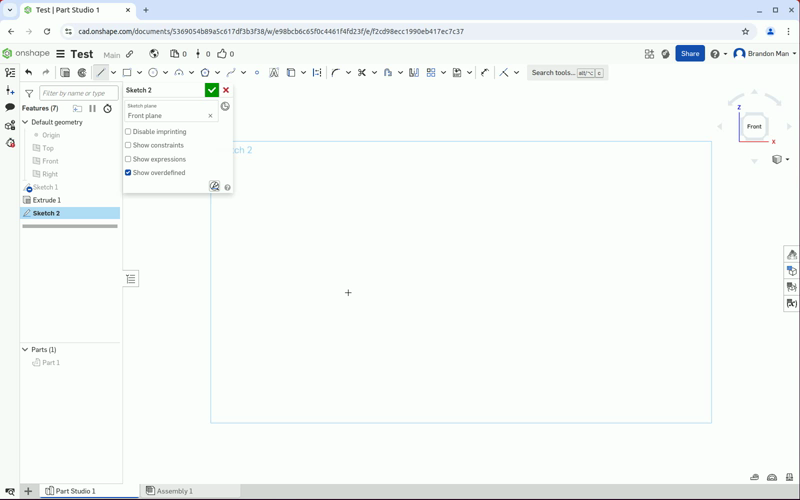
click(348, 292)
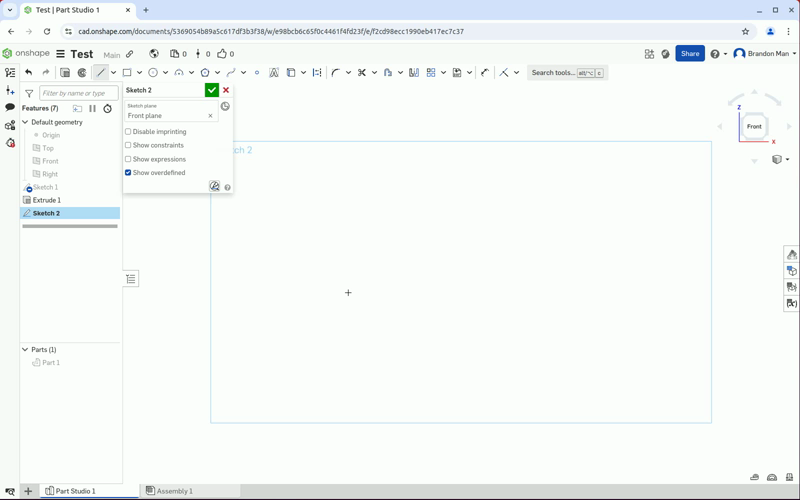
key_up(shift)
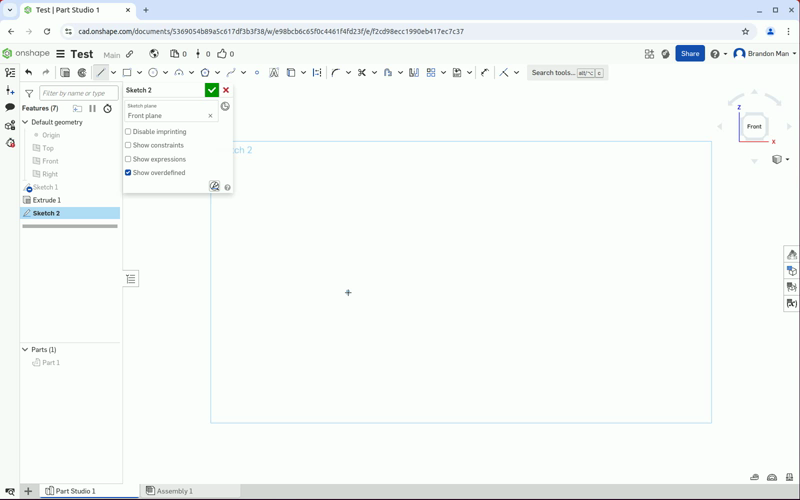
key_down(shift)
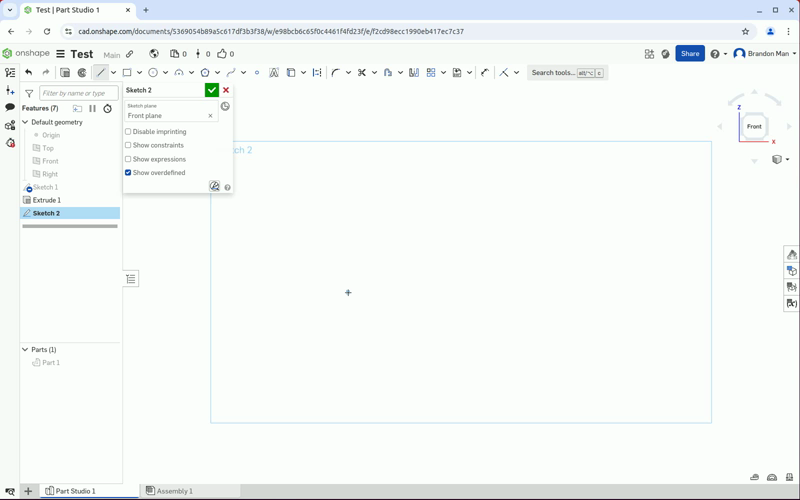
mouse_move(538, 292)
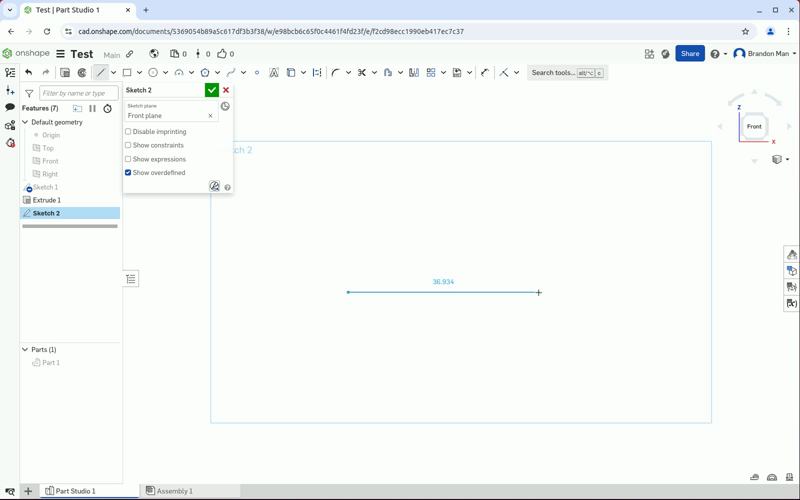
click(538, 292)
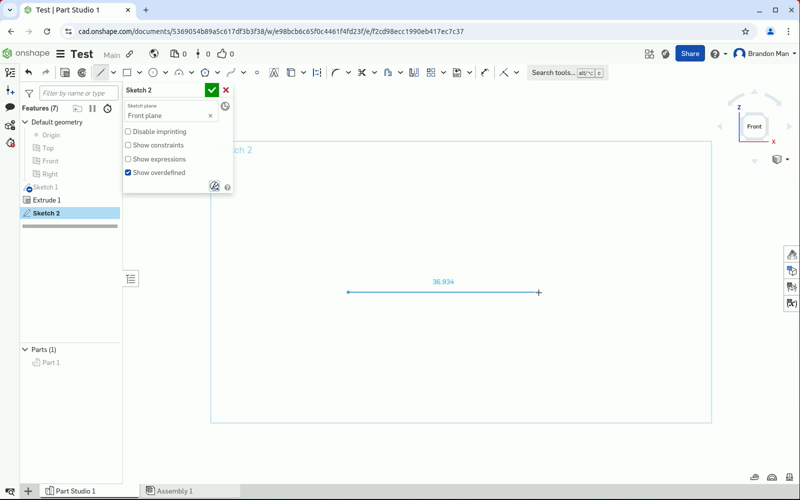
key_up(shift)
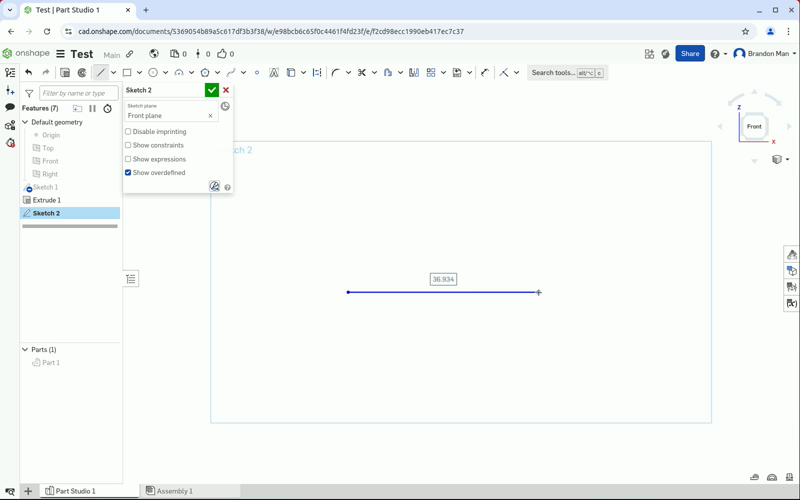
key_down(shift)
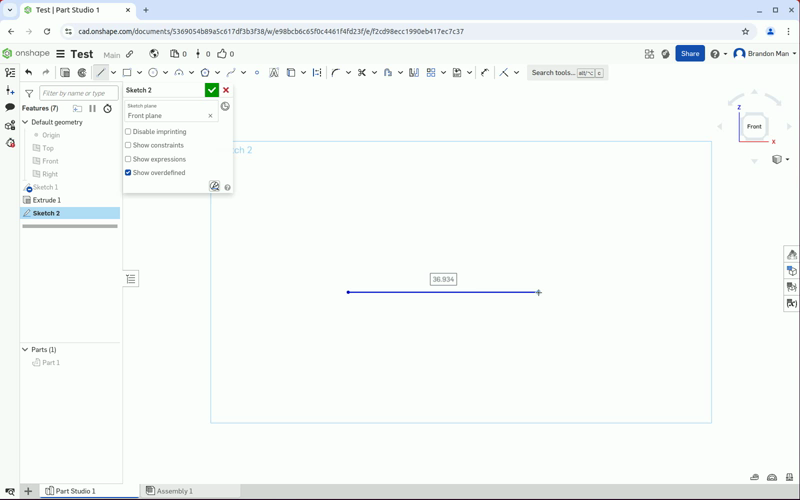
mouse_move(568, 292)
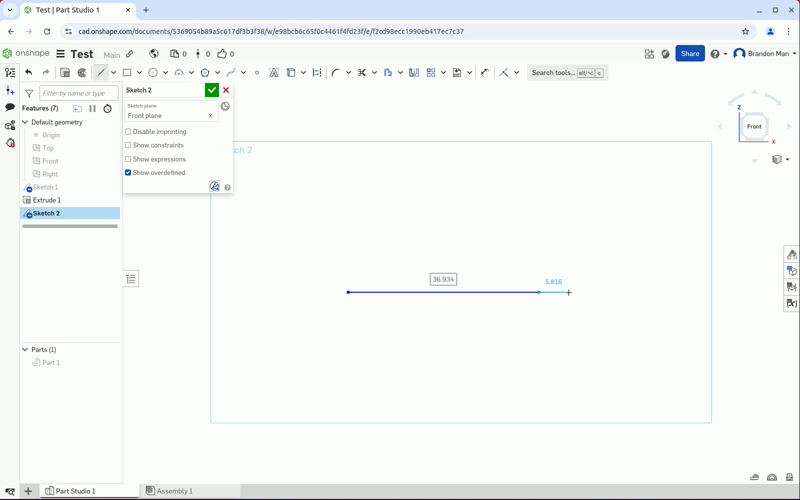
mouse_move(538, 284)
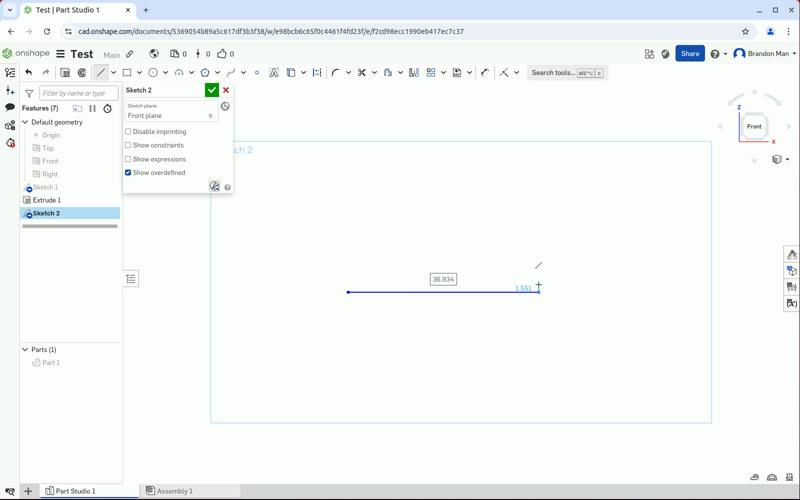
click(538, 284)
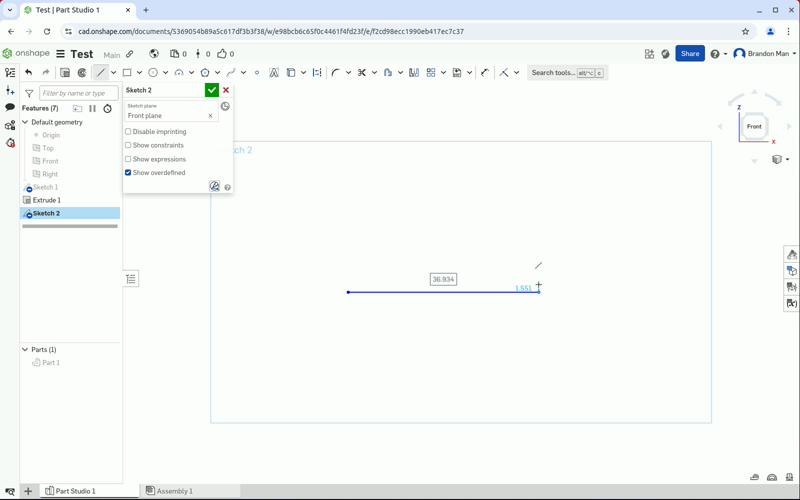
key_up(shift)
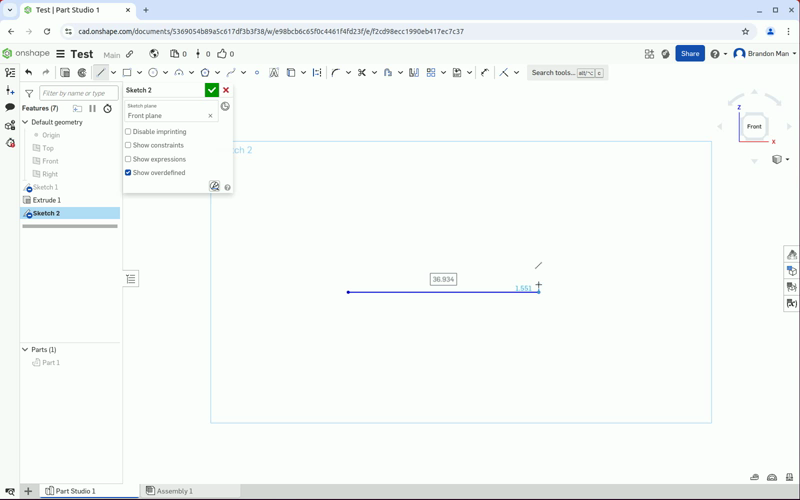
key_down(shift)
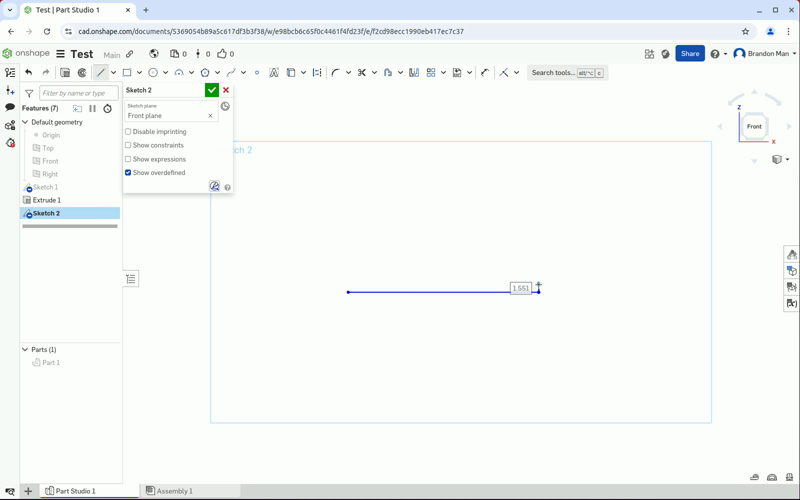
mouse_move(348, 284)
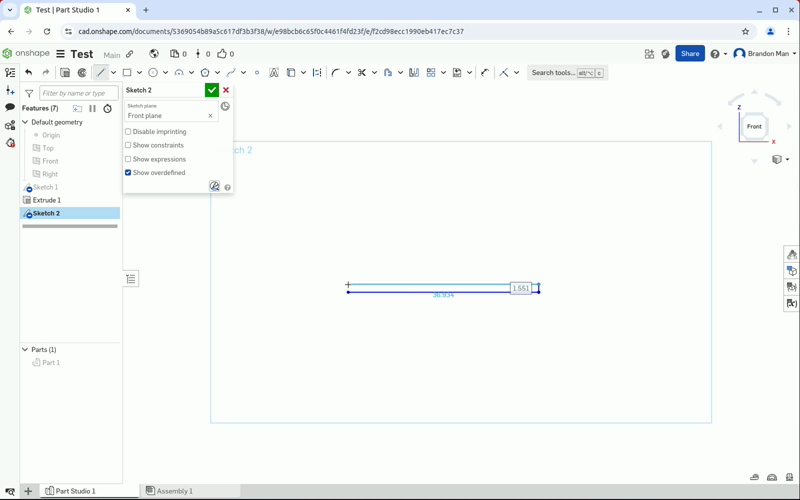
click(348, 284)
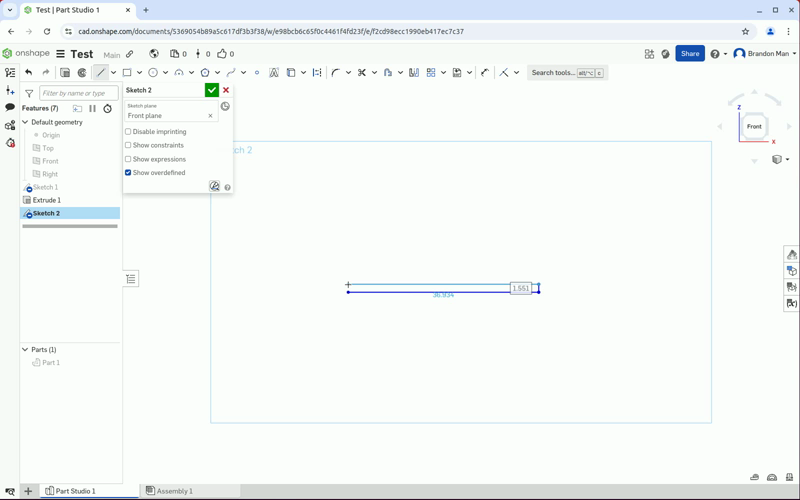
key_up(shift)
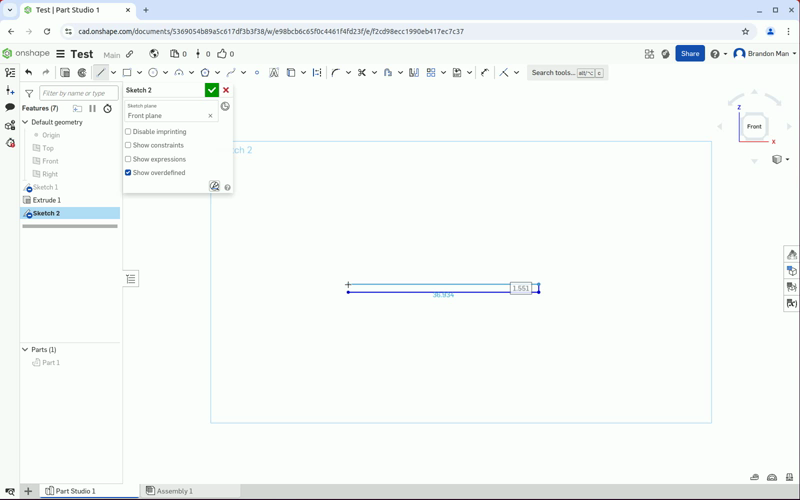
mouse_move(378, 284)
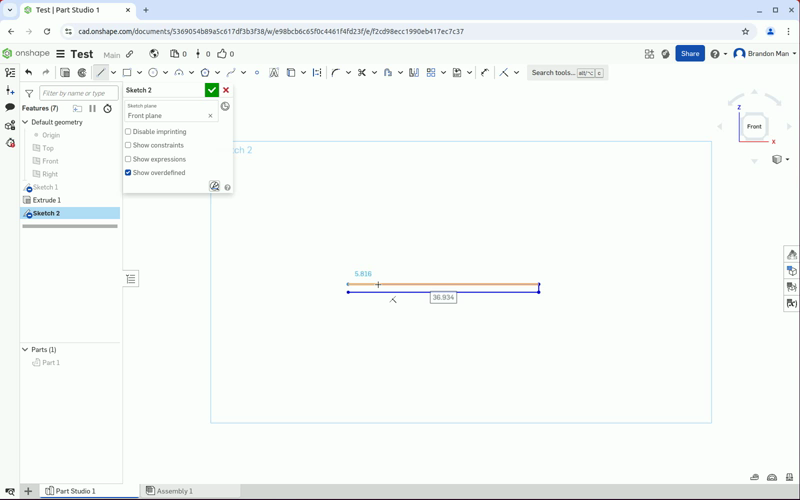
key_down(shift)
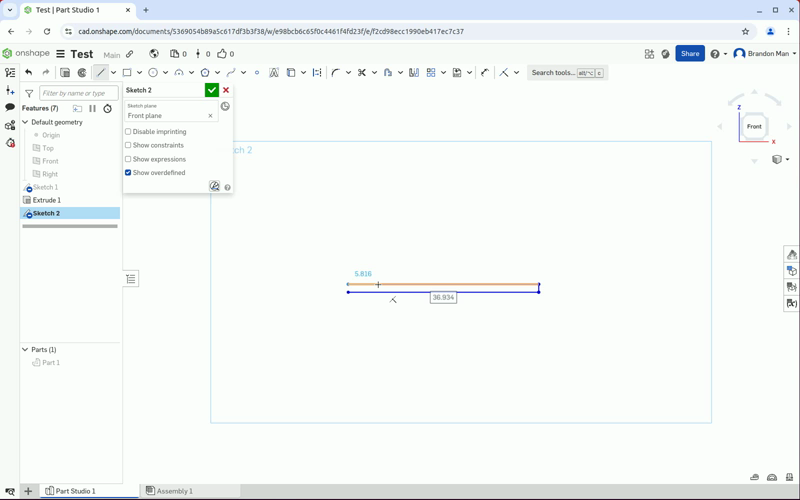
mouse_move(348, 292)
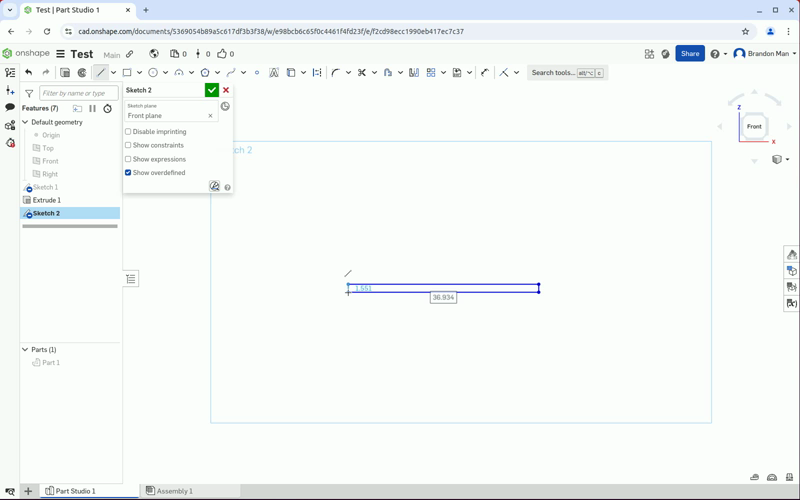
key_up(shift)
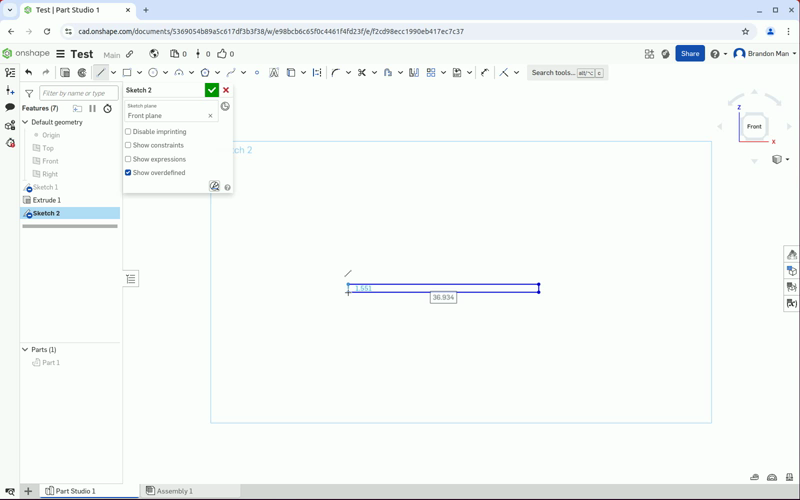
click(348, 292)
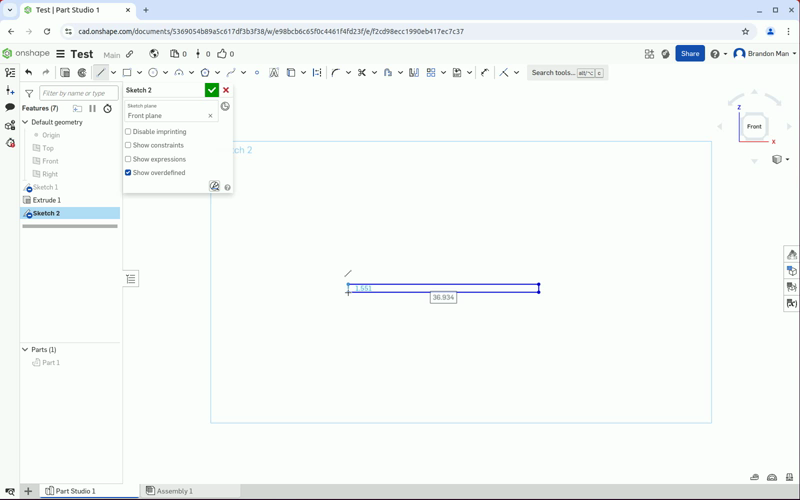
key(esc)
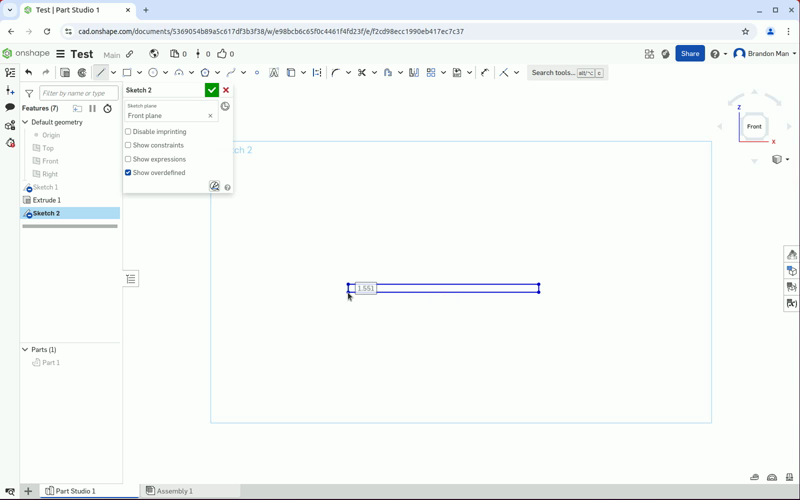
mouse_move(460, 287)
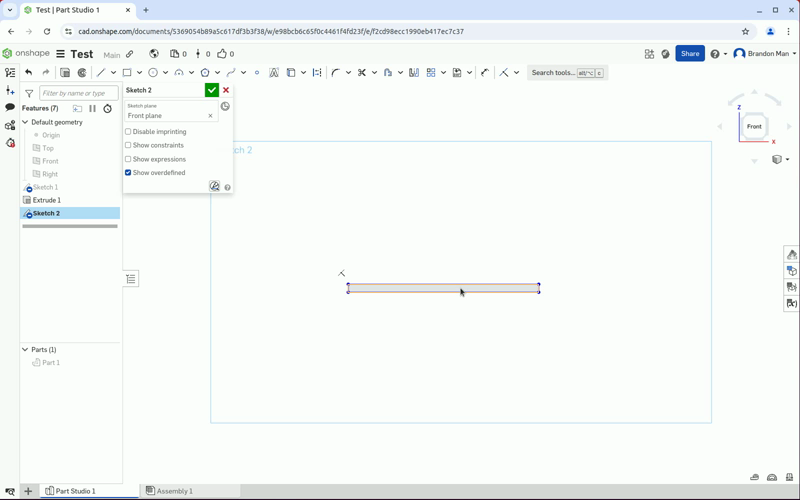
scroll(6)
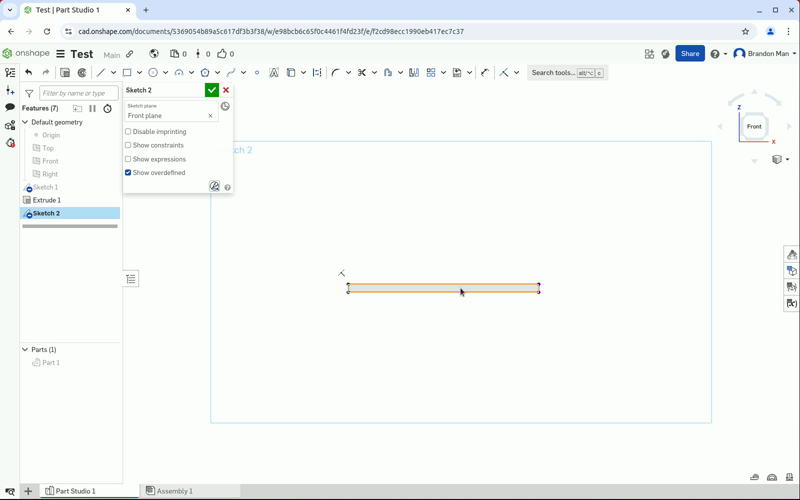
scroll(6)
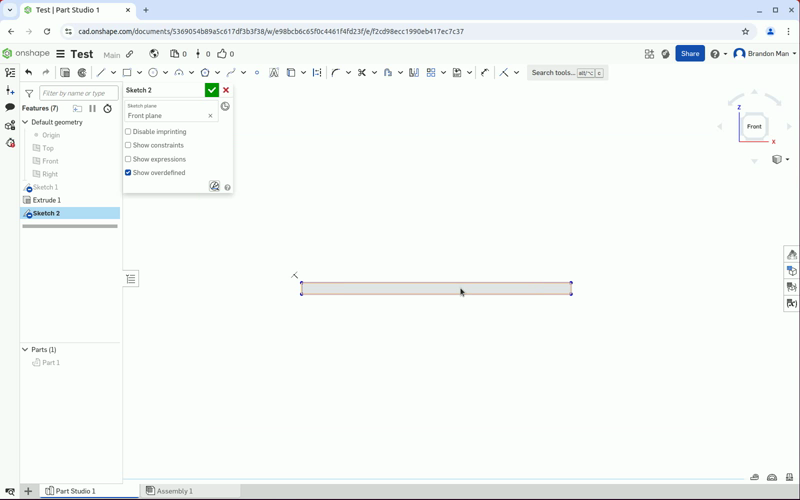
scroll(6)
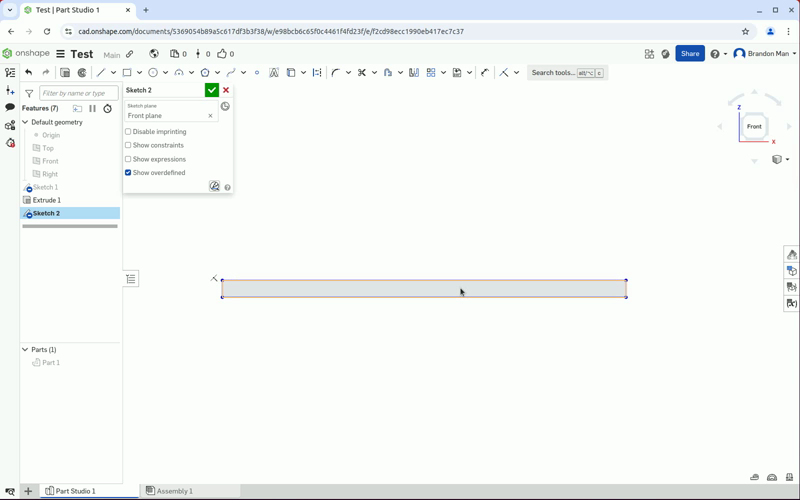
scroll(6)
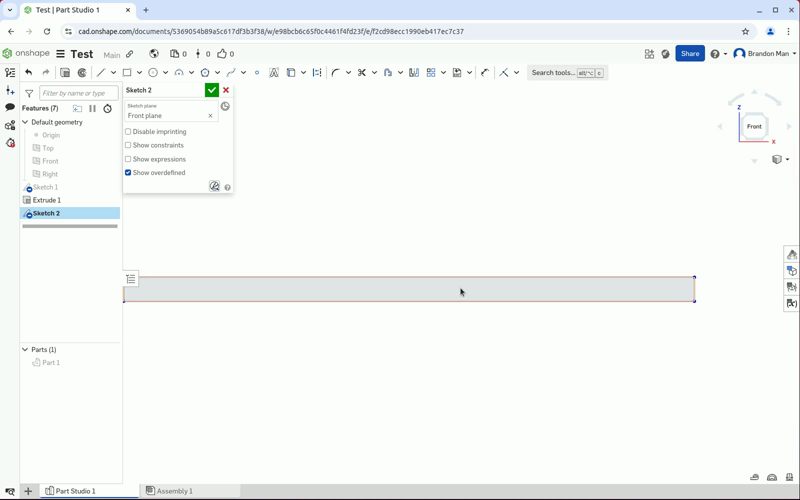
scroll(6)
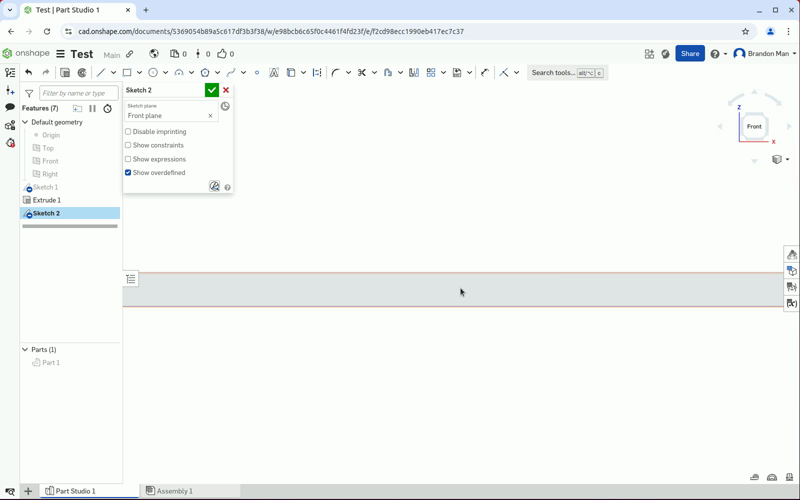
scroll(6)
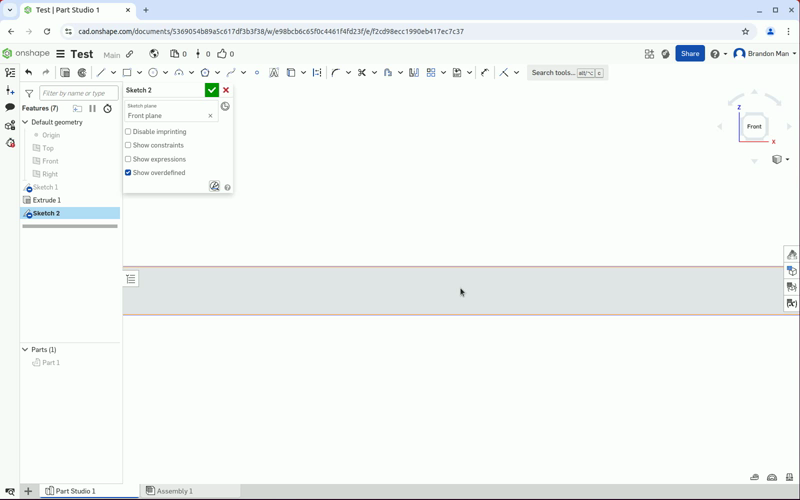
scroll(6)
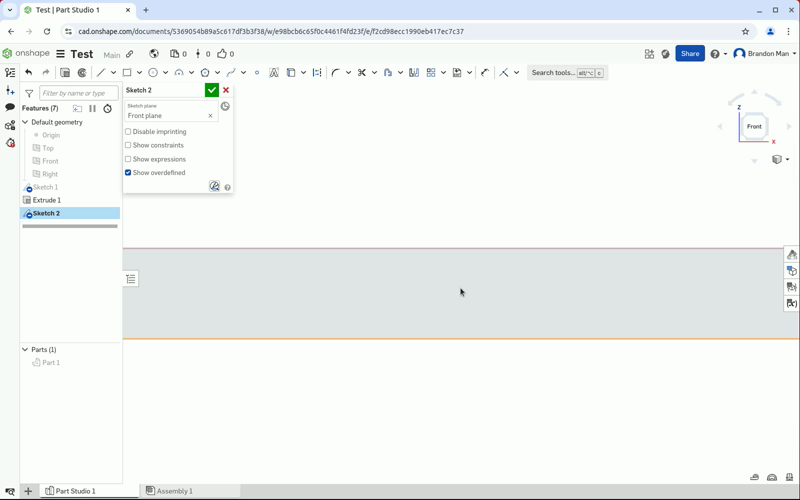
click(460, 287)
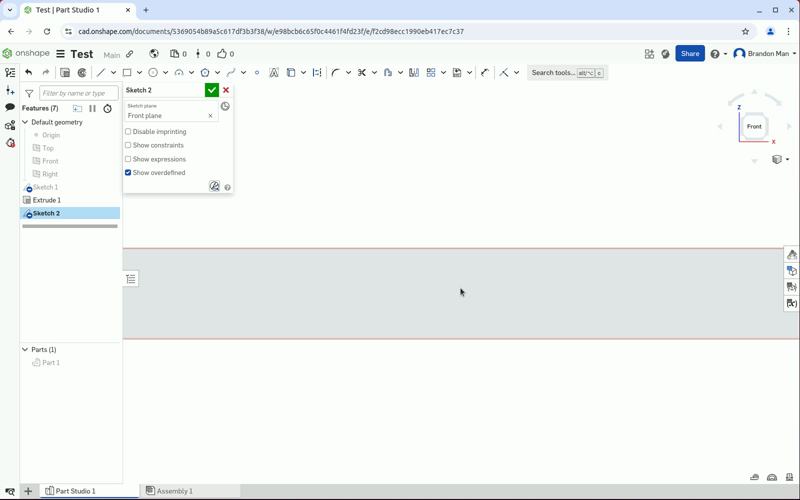
scroll(-6)
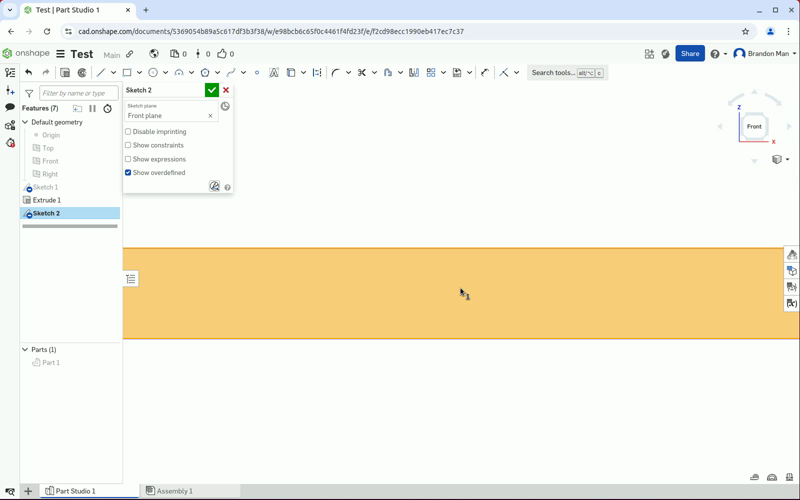
scroll(-6)
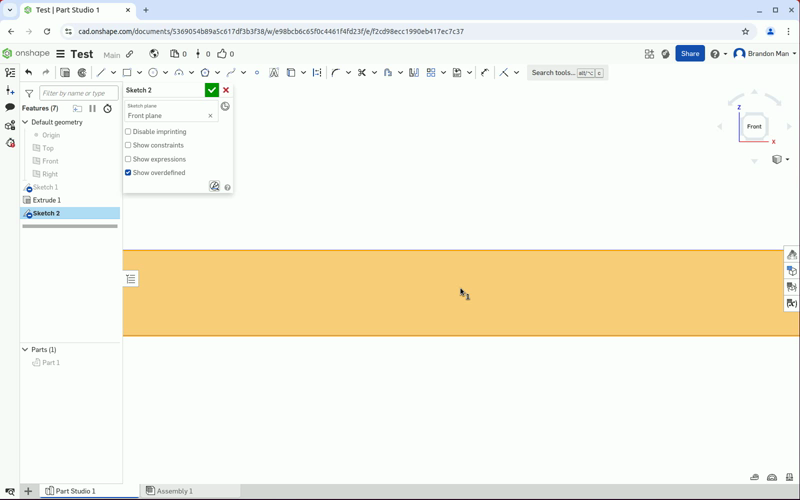
scroll(-6)
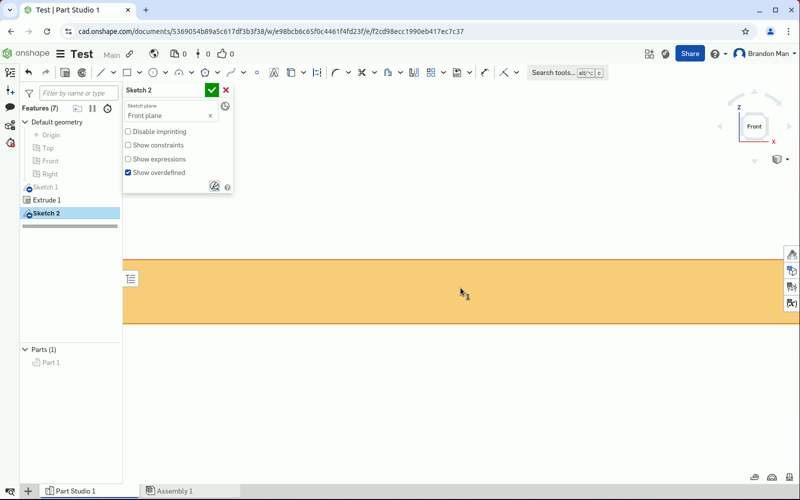
scroll(-6)
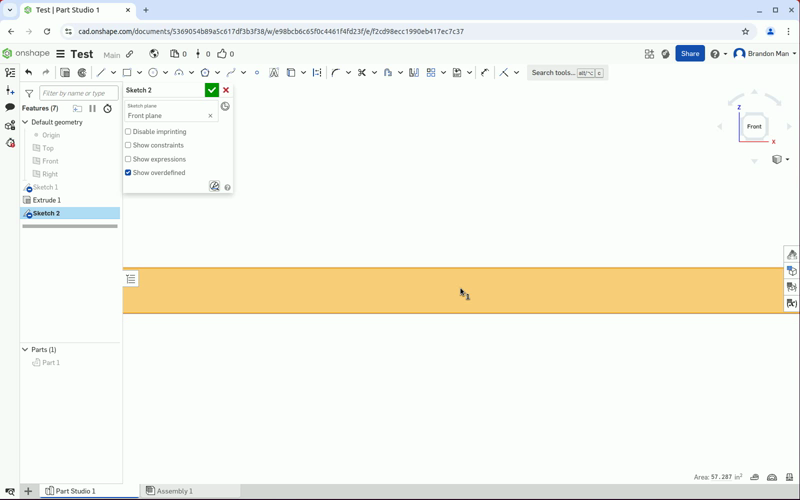
scroll(-6)
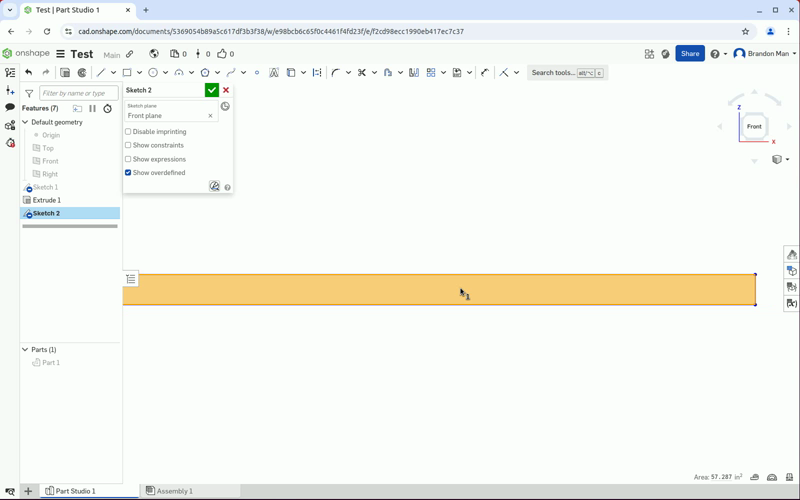
scroll(-6)
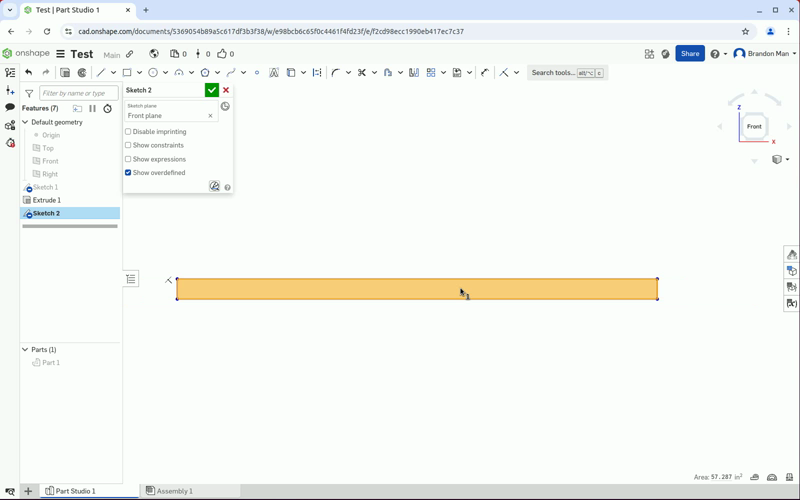
scroll(-6)
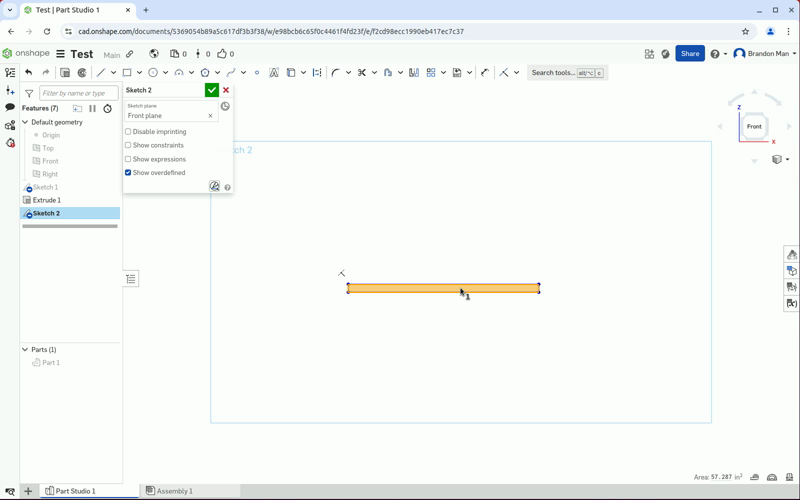
mouse_move(73, 352)
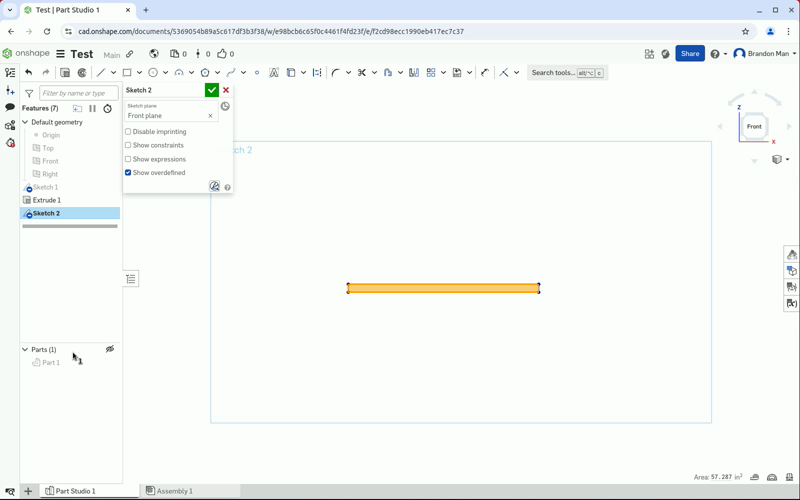
key(shift+y)
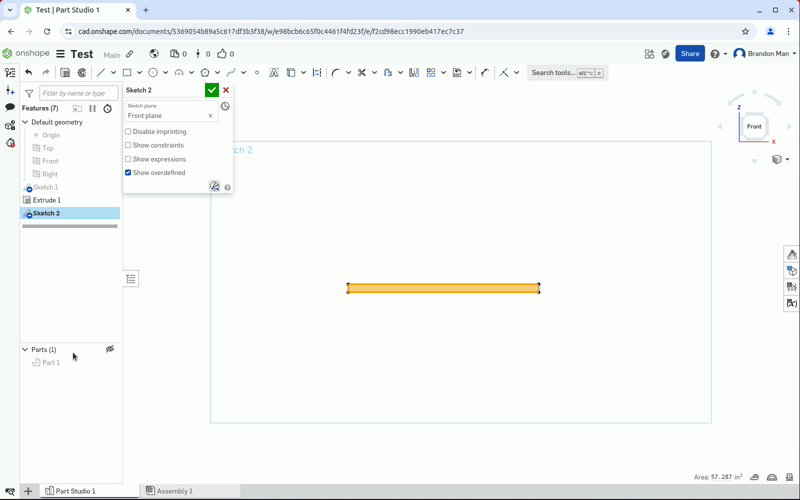
key(shift+e)
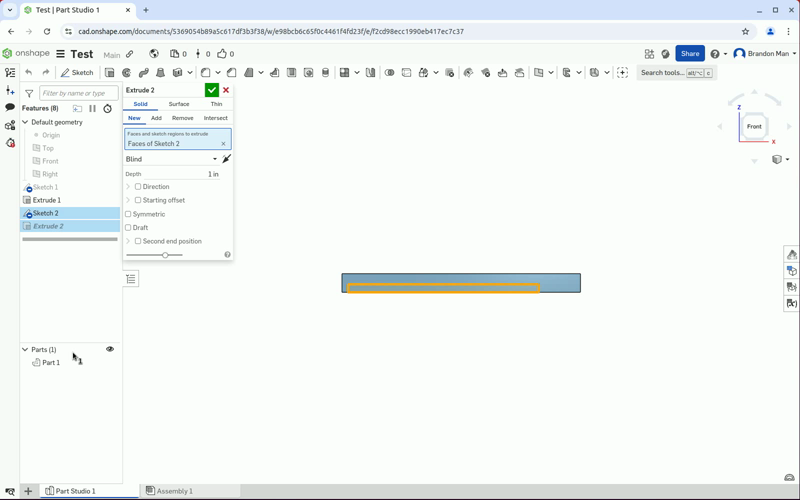
mouse_move(143, 106)
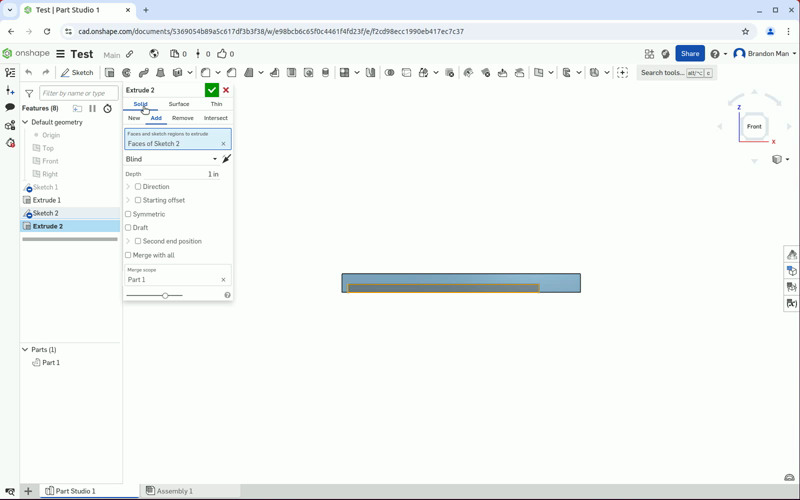
click(143, 106)
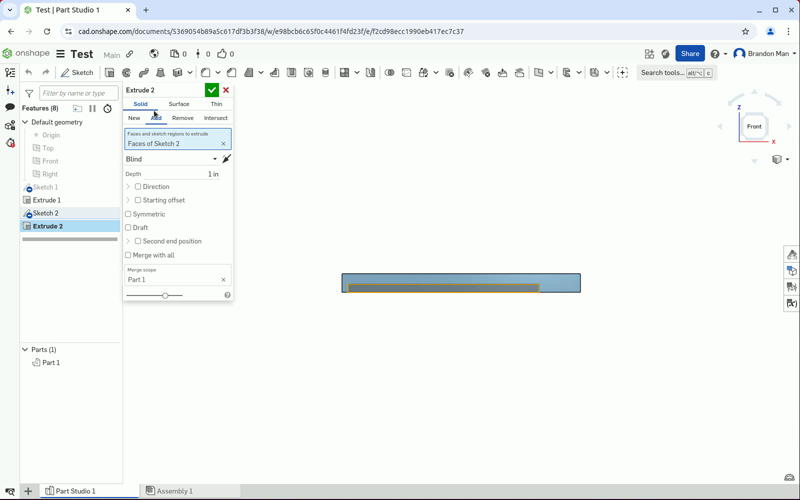
mouse_move(186, 120)
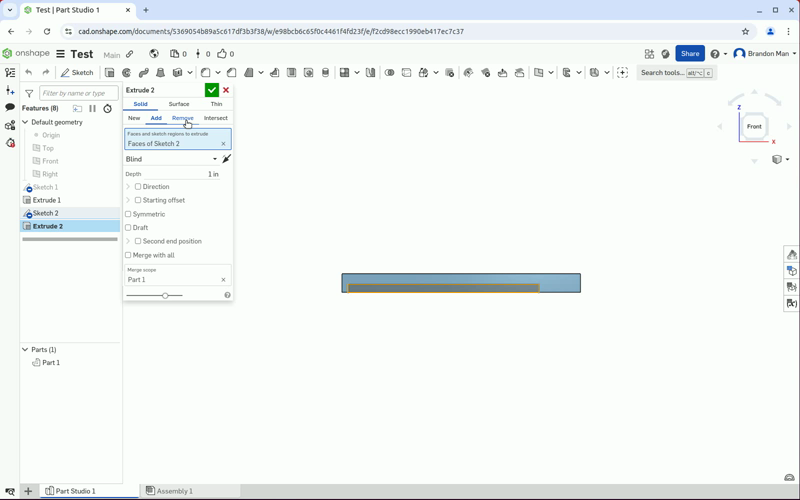
click(186, 120)
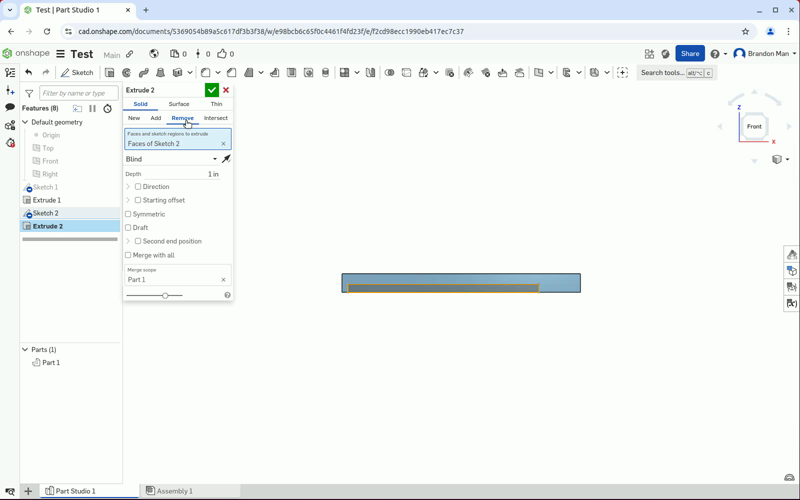
key(tab, 4)
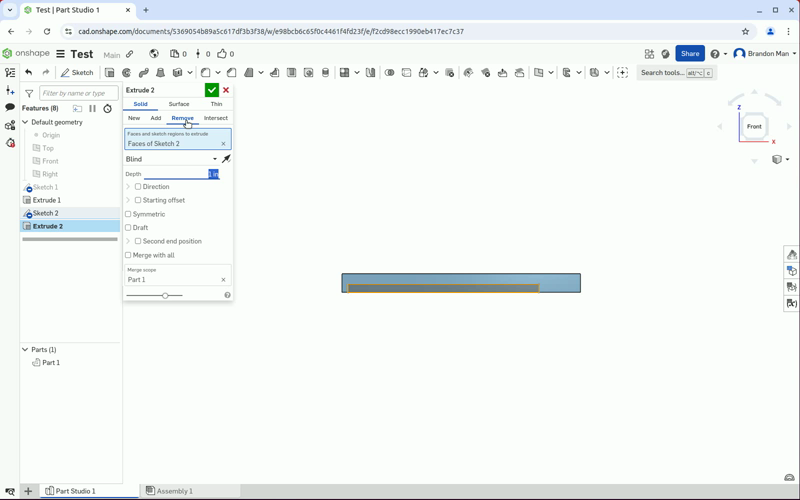
text(0.241)
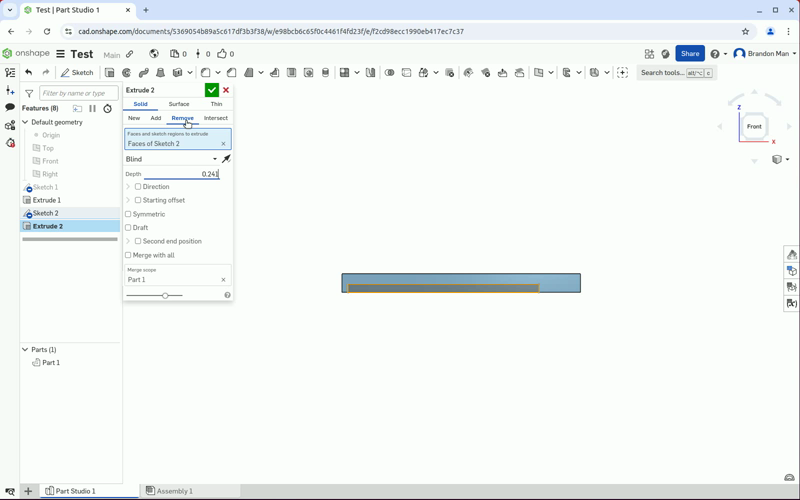
key(tab, 6)
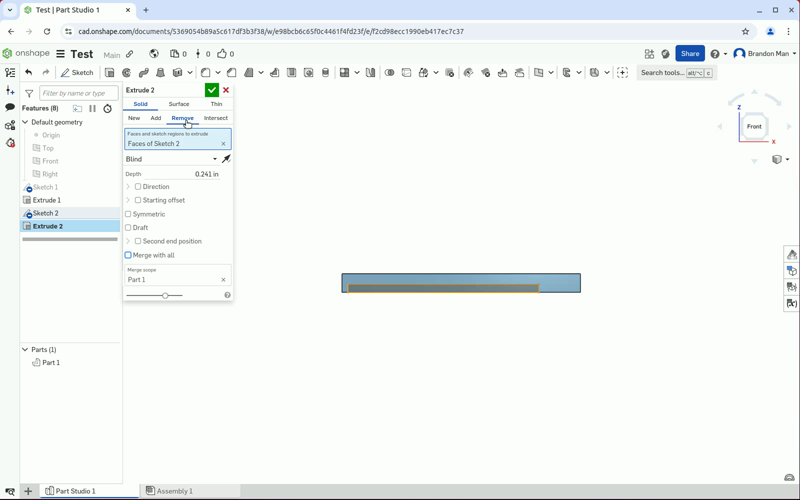
key(space)
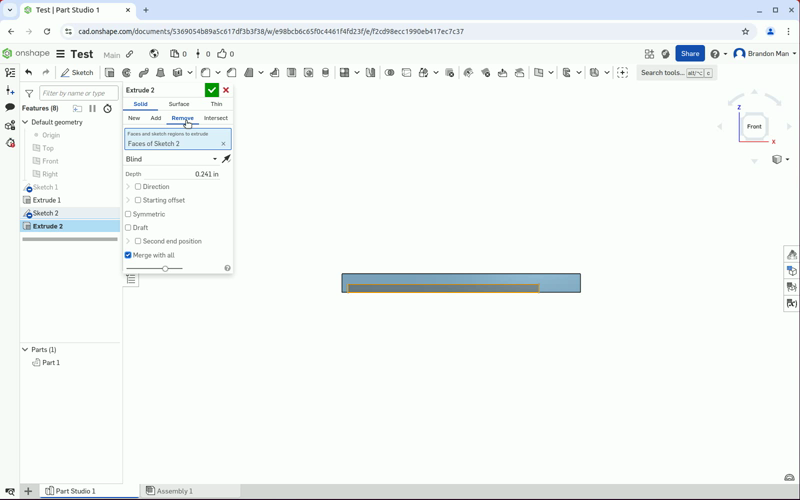
key(enter)
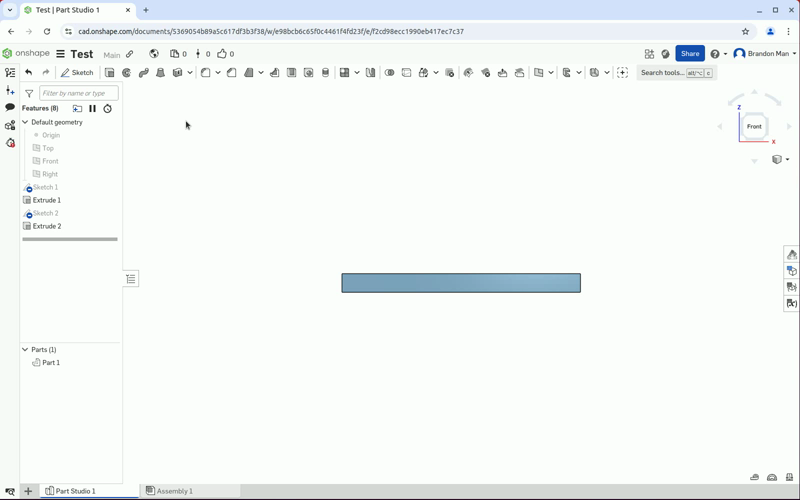
key(shift+h)
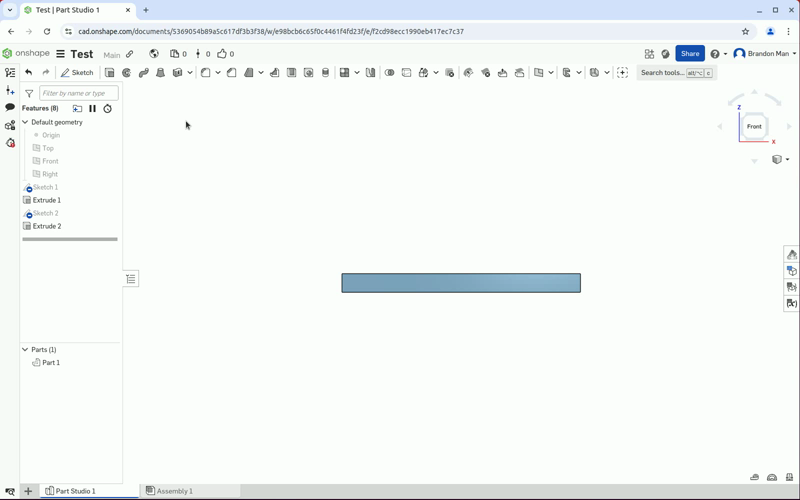
key(shift+h)
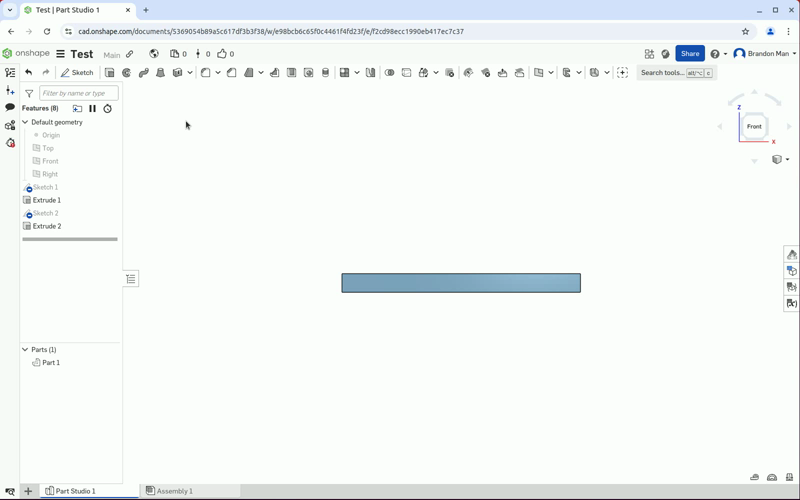
mouse_move(73, 189)
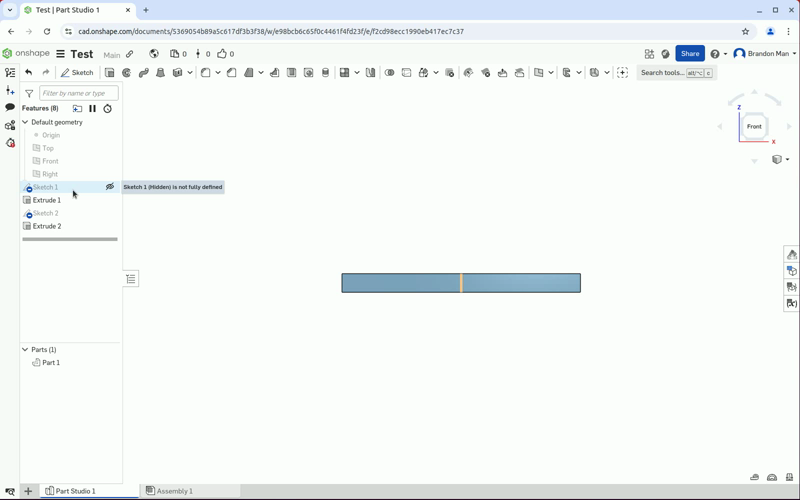
click(73, 189)
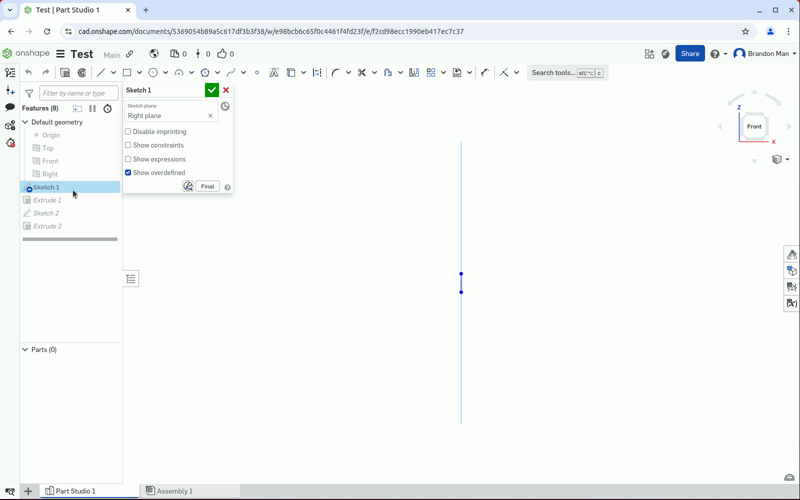
mouse_move(229, 92)
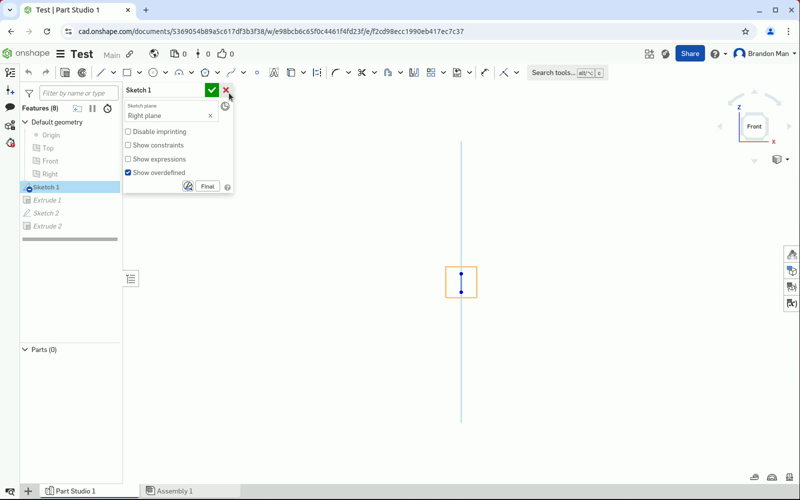
click(229, 92)
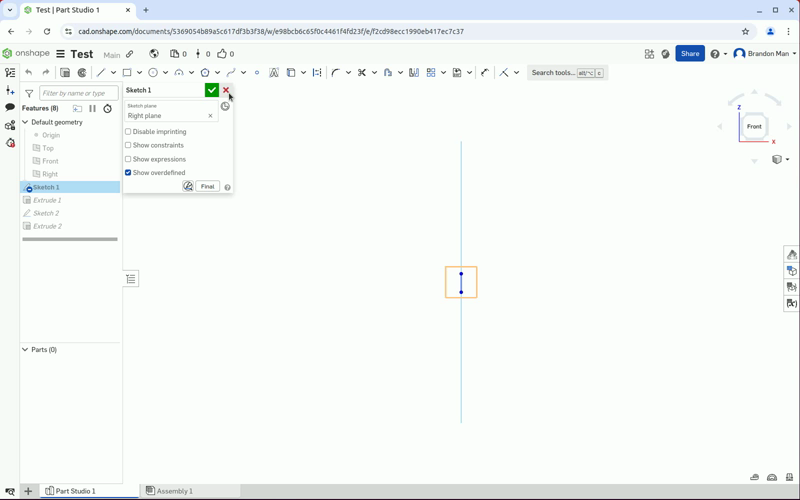
key(shift+s)
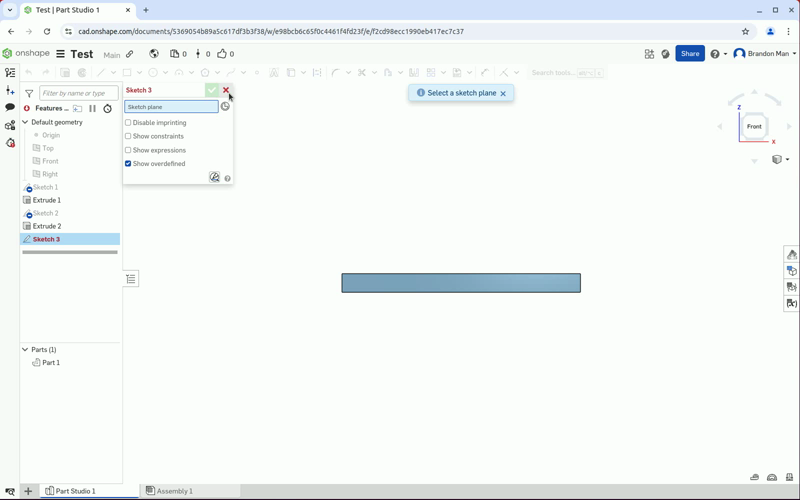
mouse_move(73, 163)
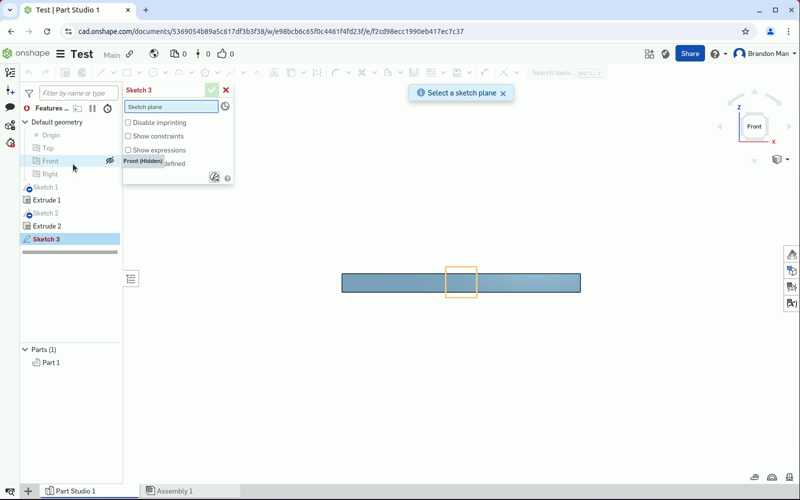
click(73, 163)
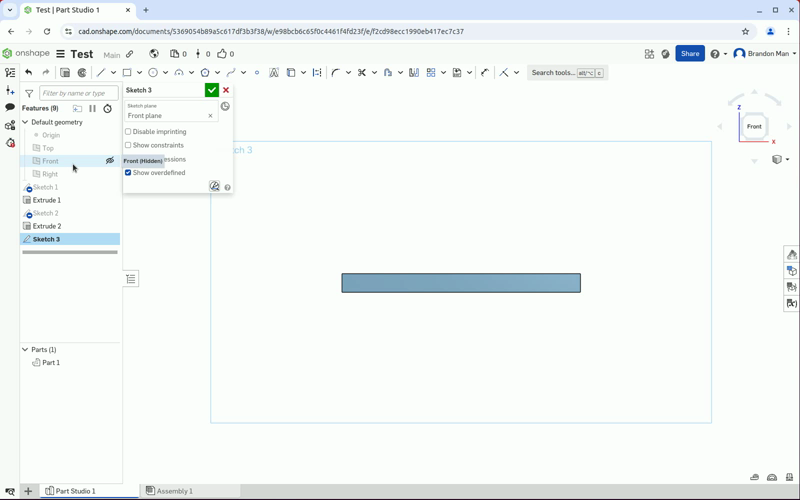
mouse_move(73, 352)
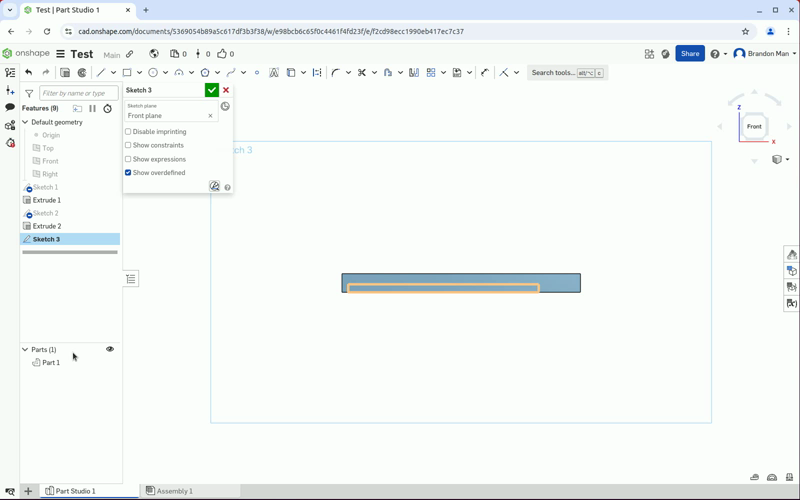
key(y)
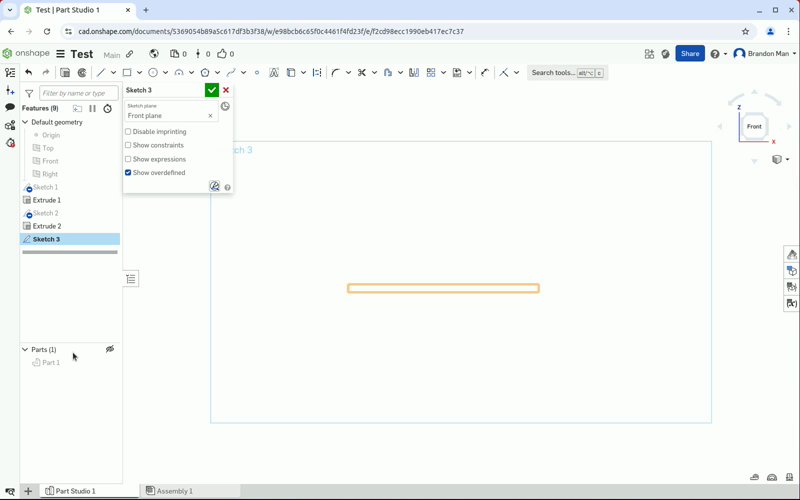
key(c)
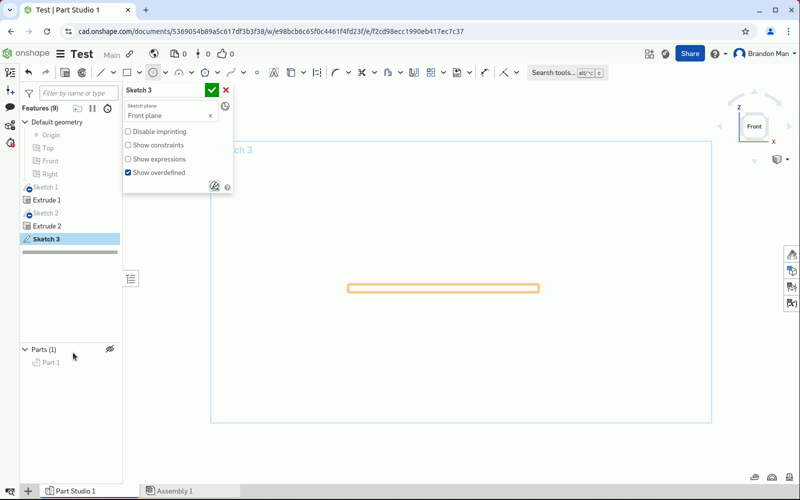
key_down(shift)
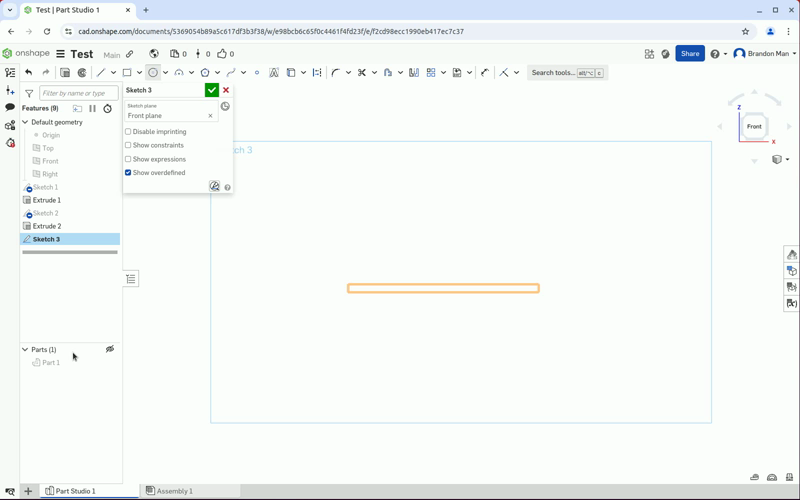
mouse_move(374, 278)
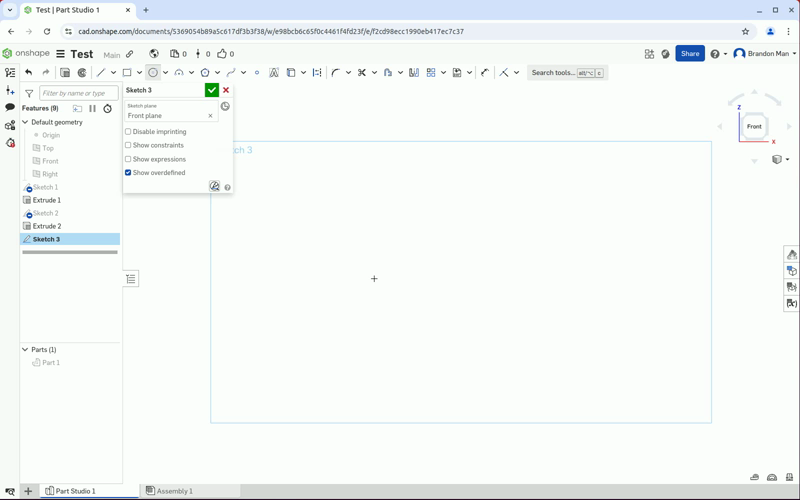
click(374, 278)
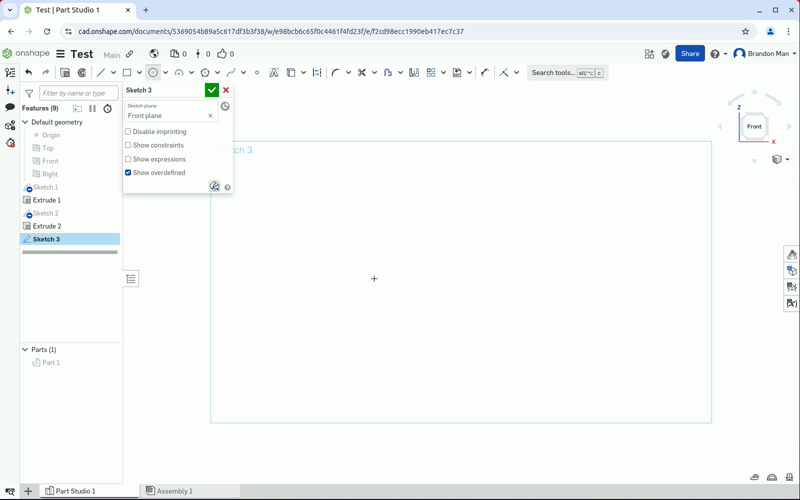
key_up(shift)
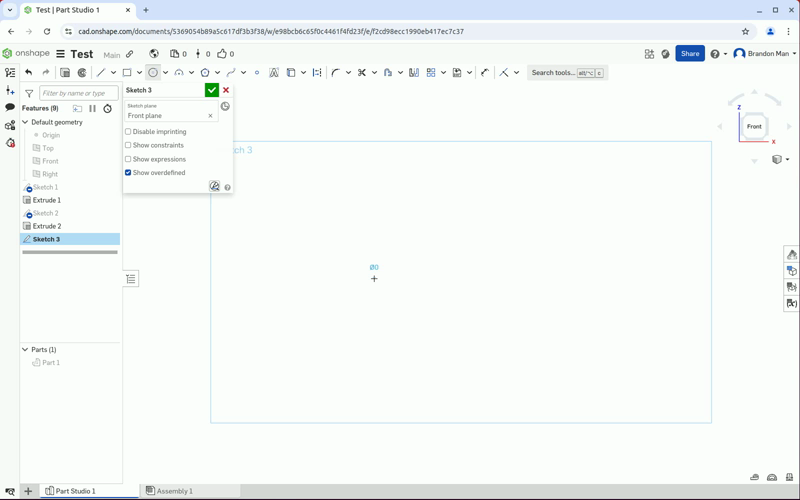
mouse_move(375, 278)
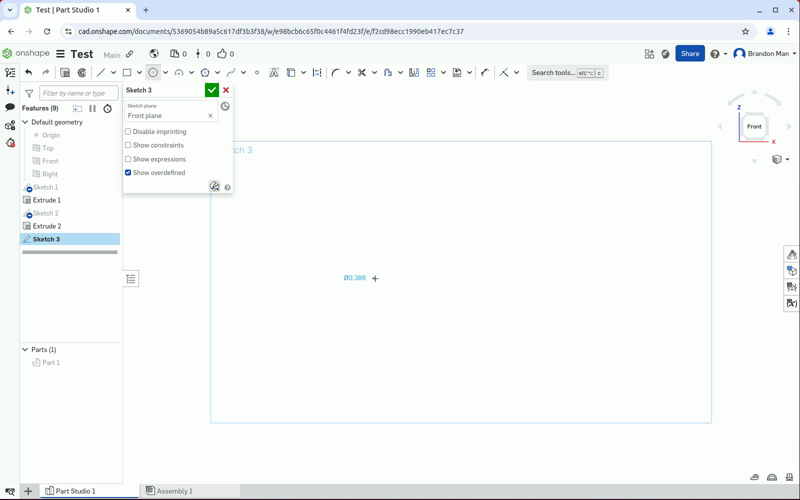
scroll(6)
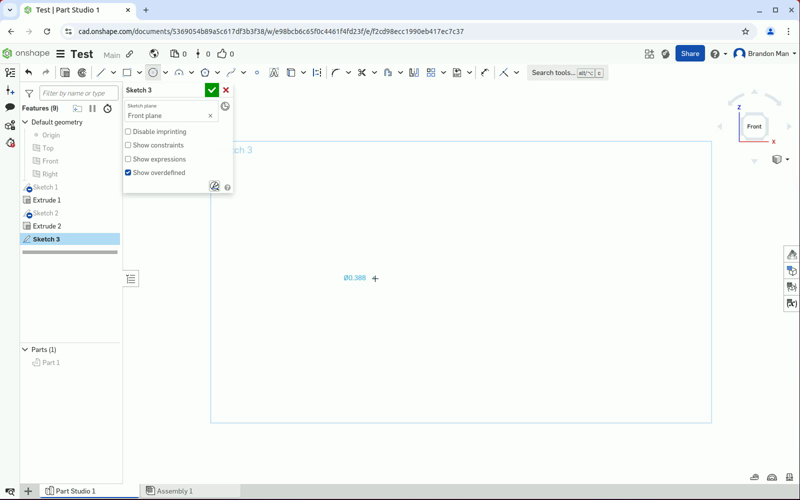
scroll(6)
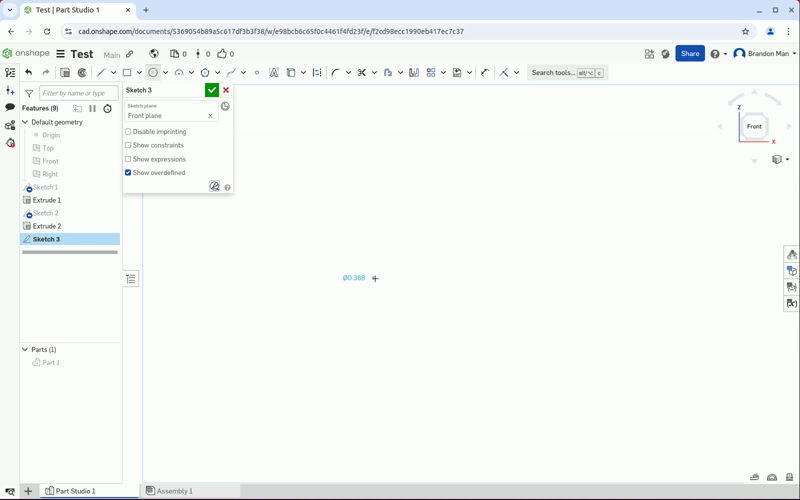
scroll(6)
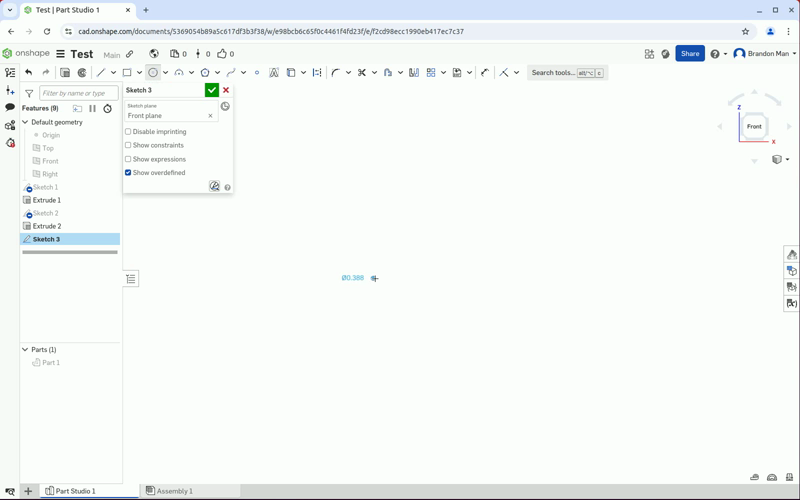
scroll(6)
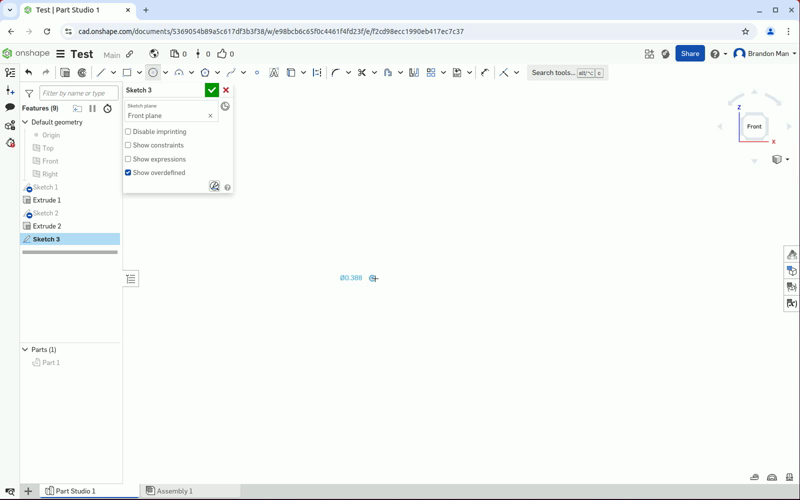
scroll(6)
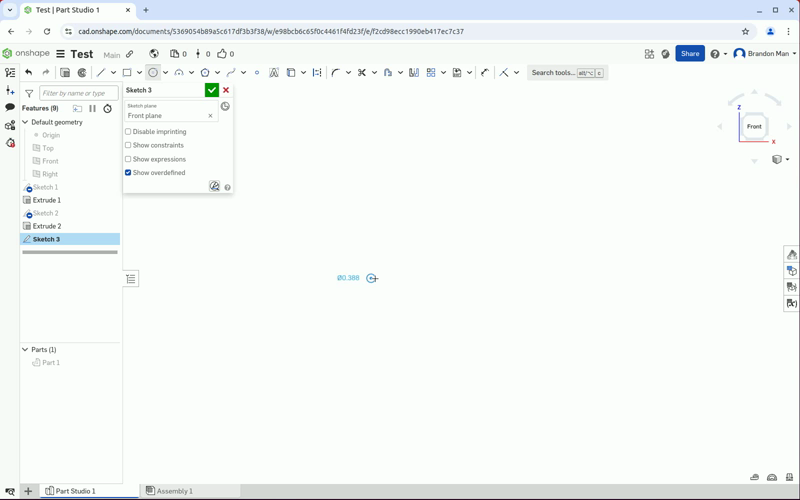
scroll(6)
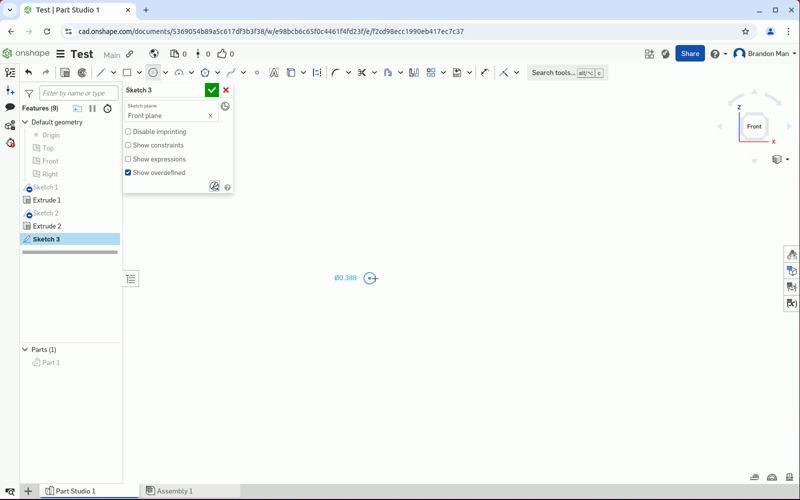
scroll(6)
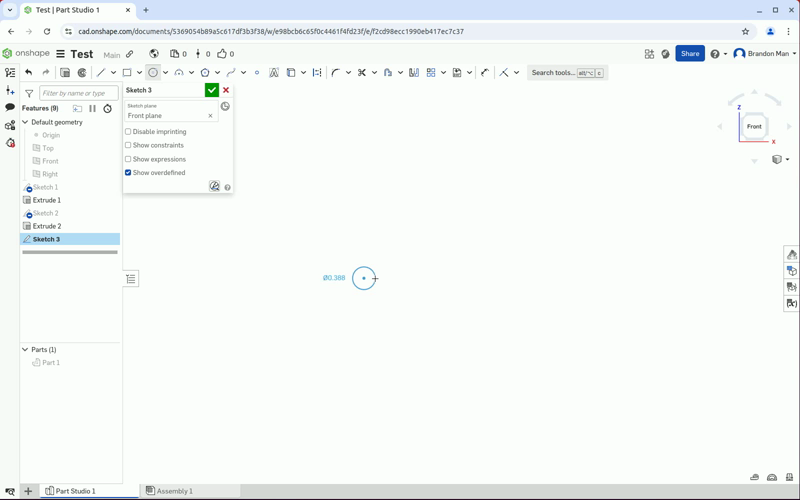
click(375, 278)
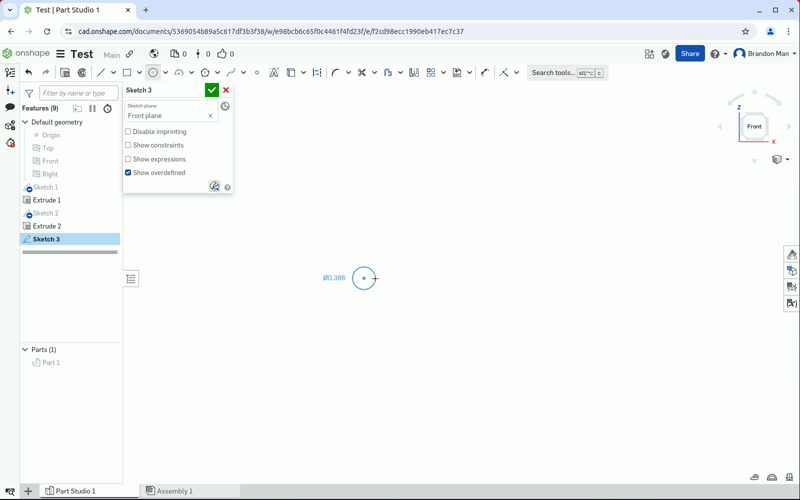
scroll(-6)
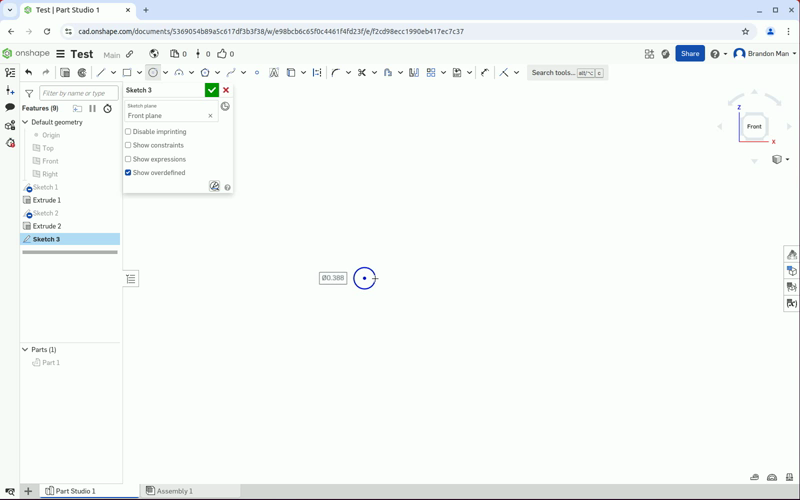
scroll(-6)
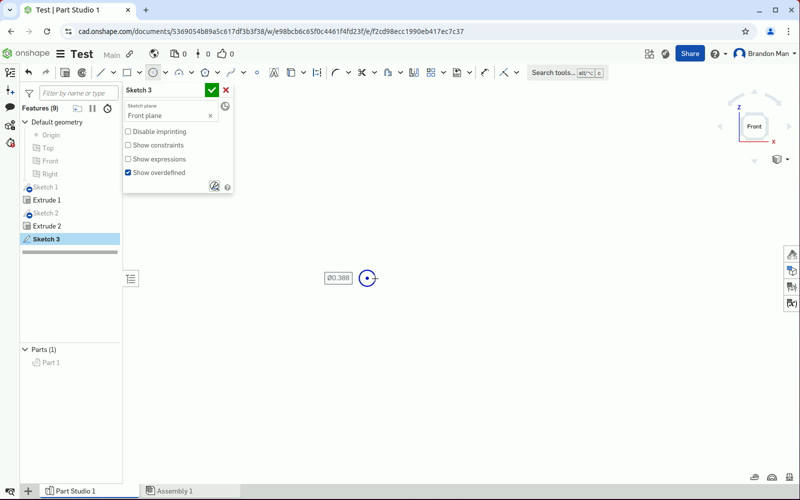
scroll(-6)
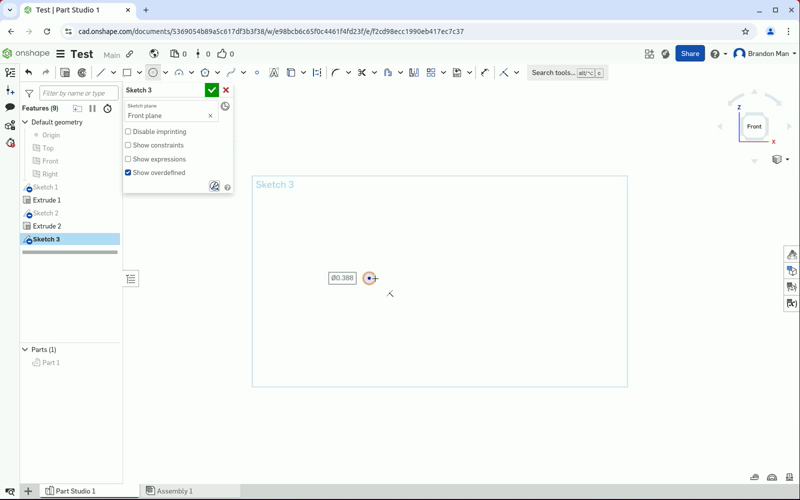
scroll(-6)
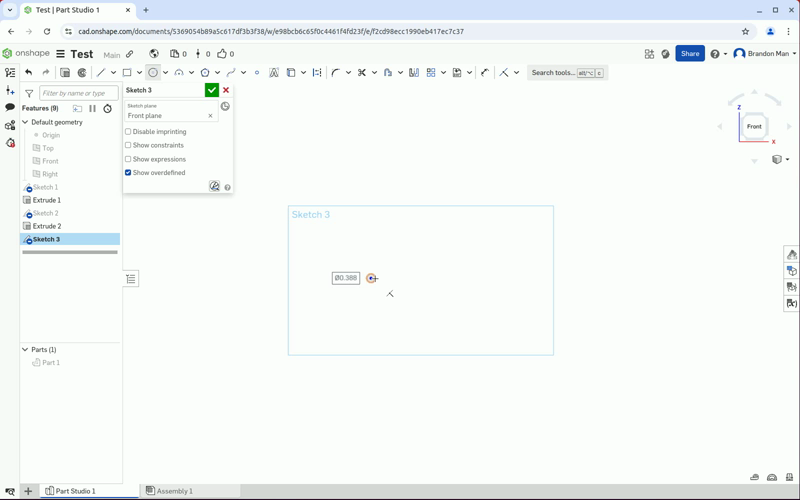
scroll(-6)
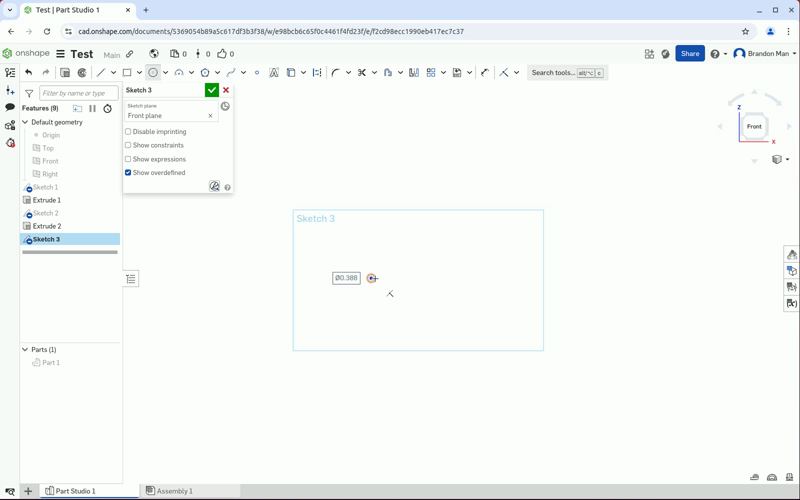
scroll(-6)
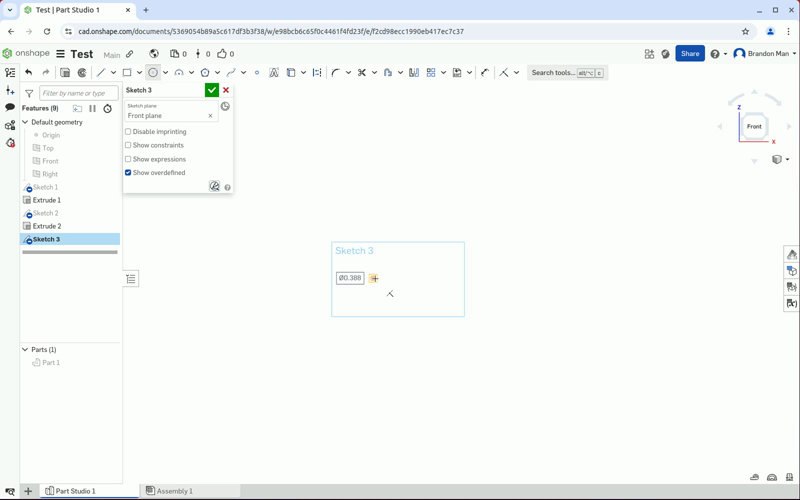
scroll(-6)
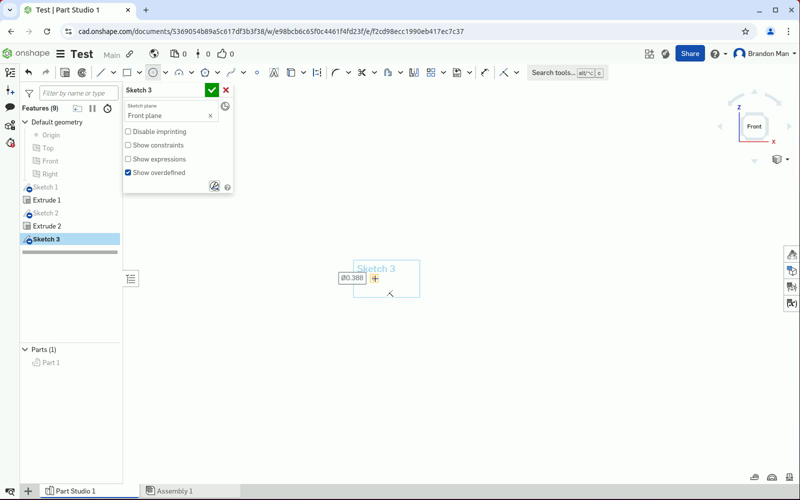
key(esc)
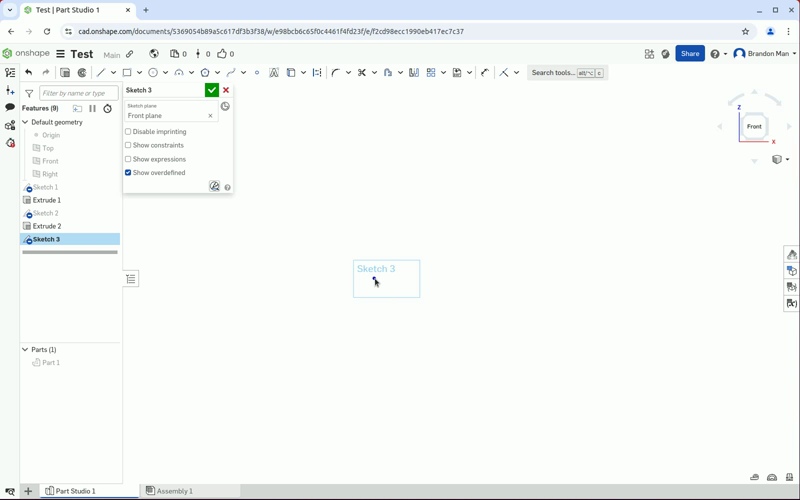
mouse_move(373, 276)
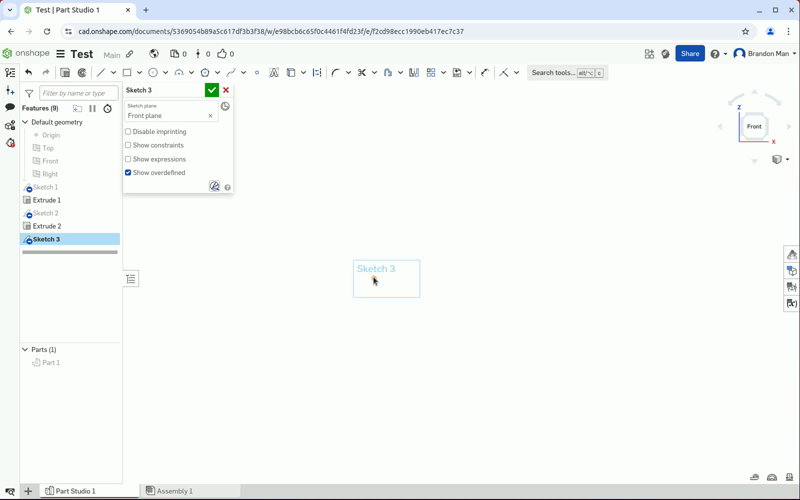
scroll(6)
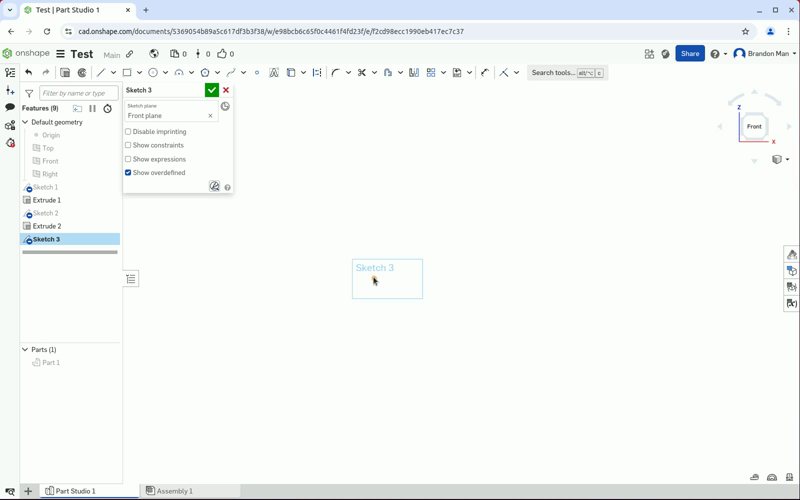
scroll(6)
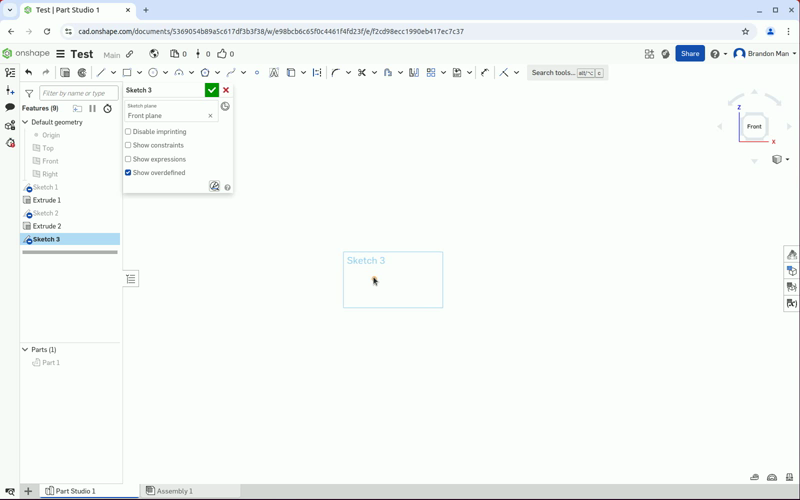
scroll(6)
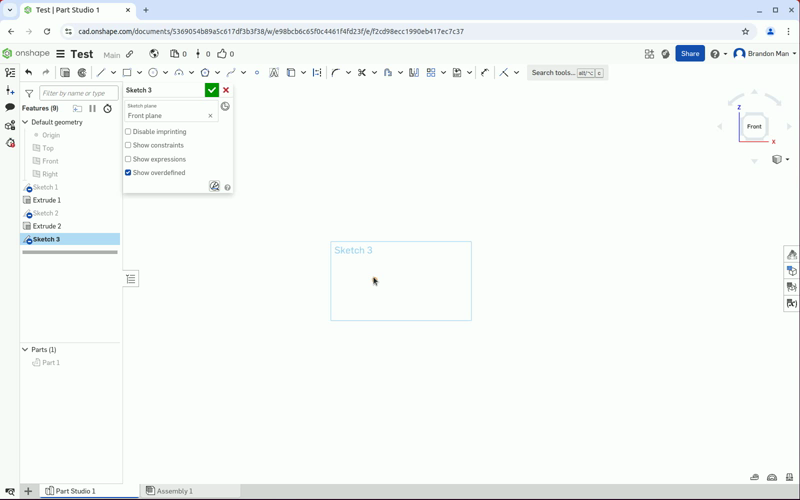
scroll(6)
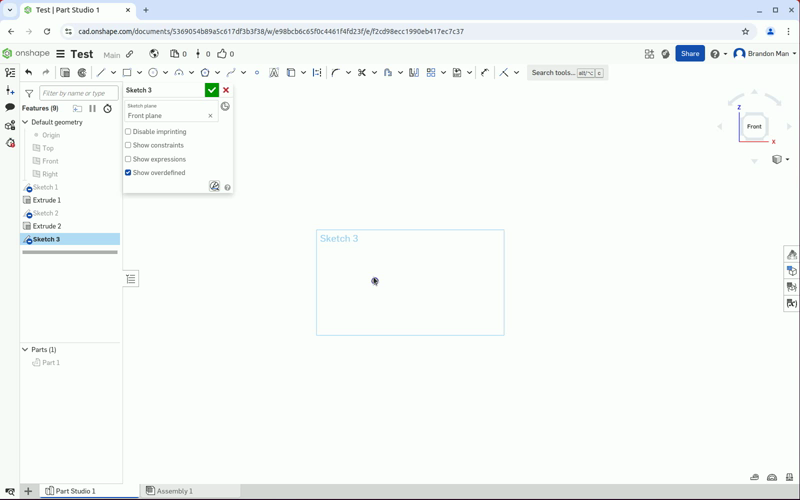
scroll(6)
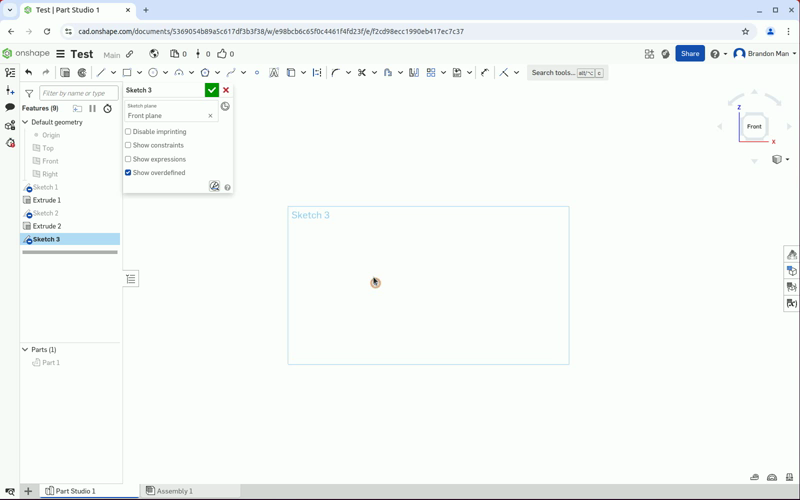
scroll(6)
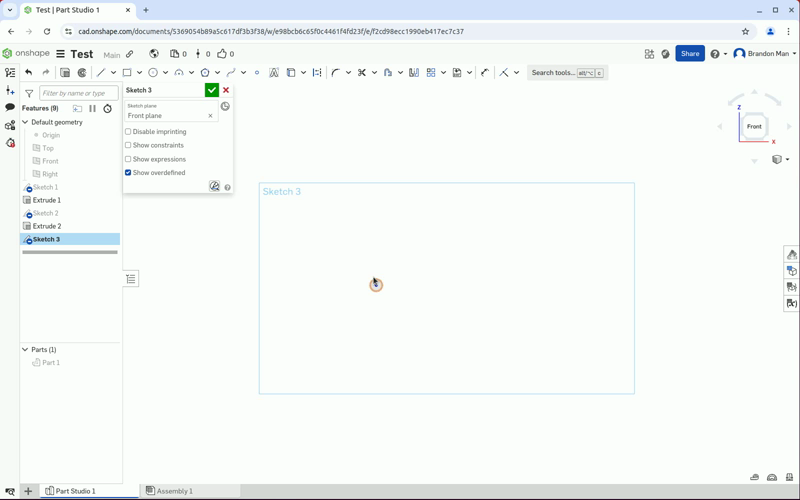
scroll(6)
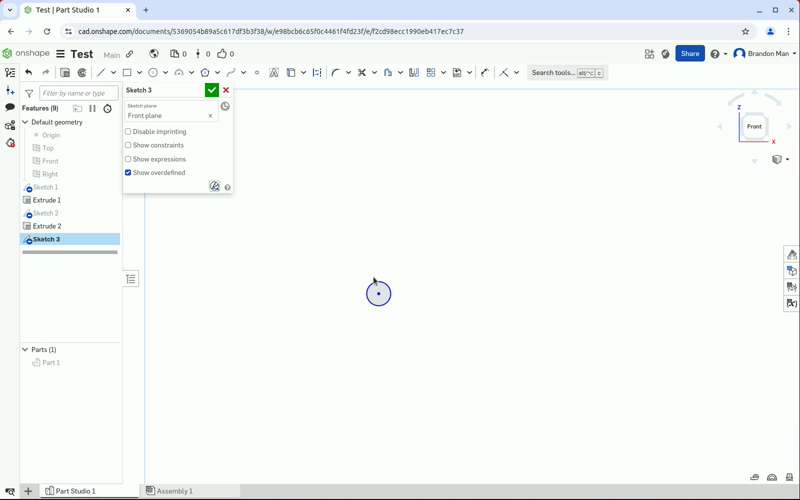
click(373, 276)
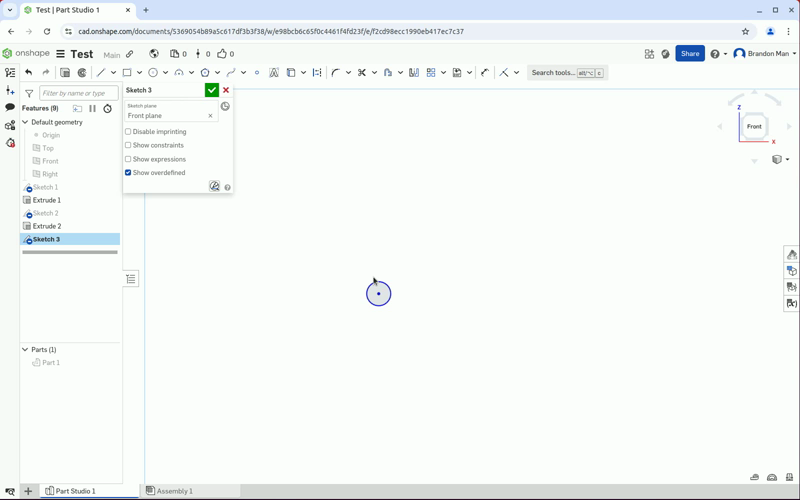
scroll(-6)
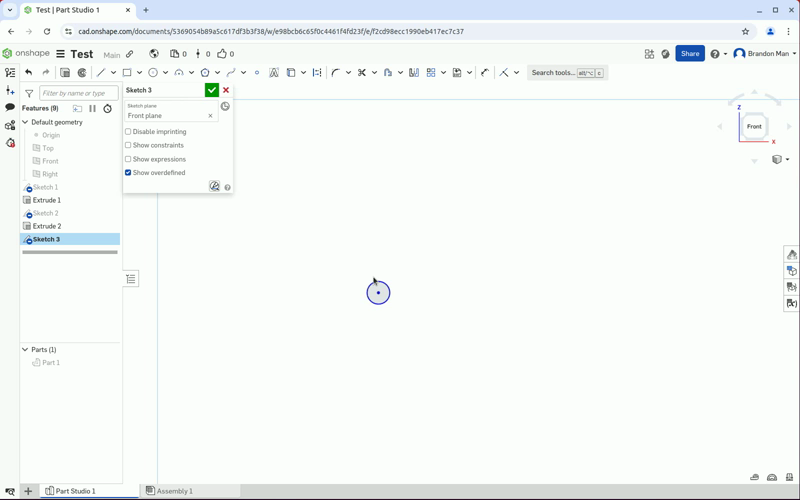
scroll(-6)
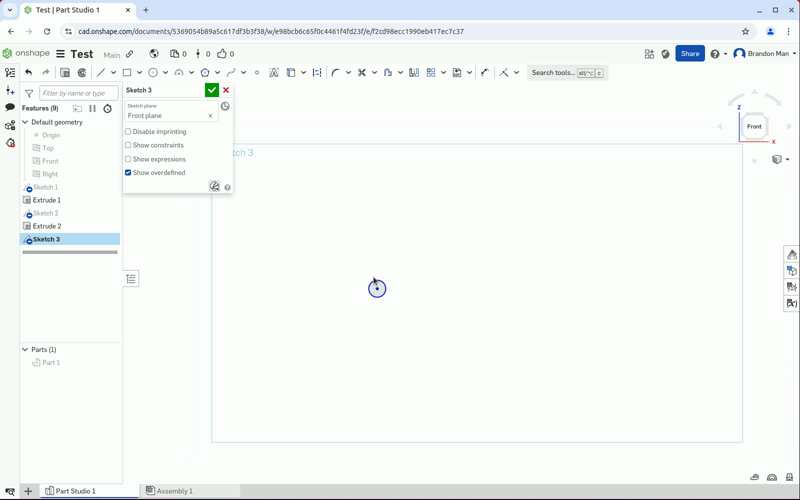
scroll(-6)
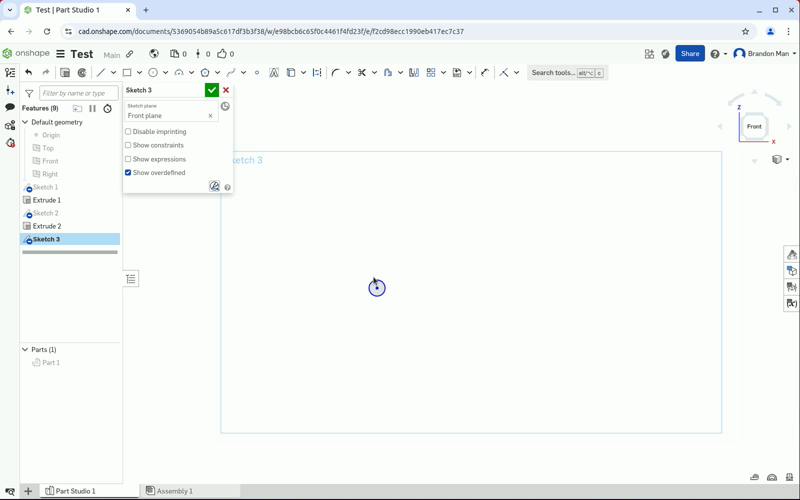
scroll(-6)
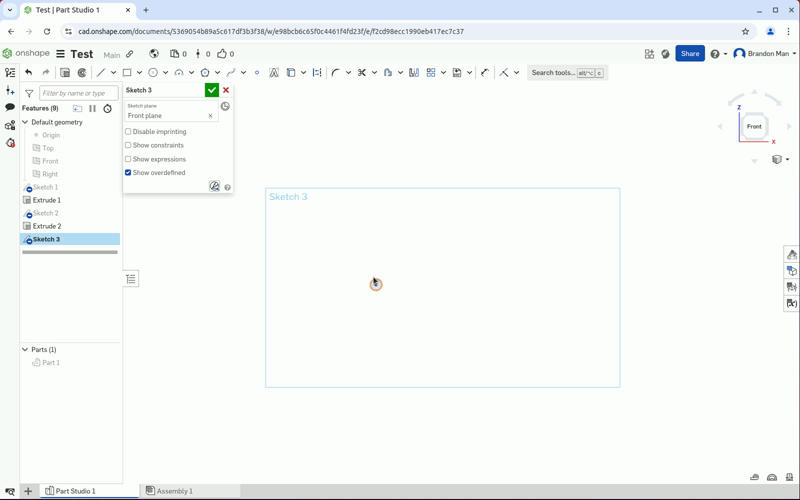
scroll(-6)
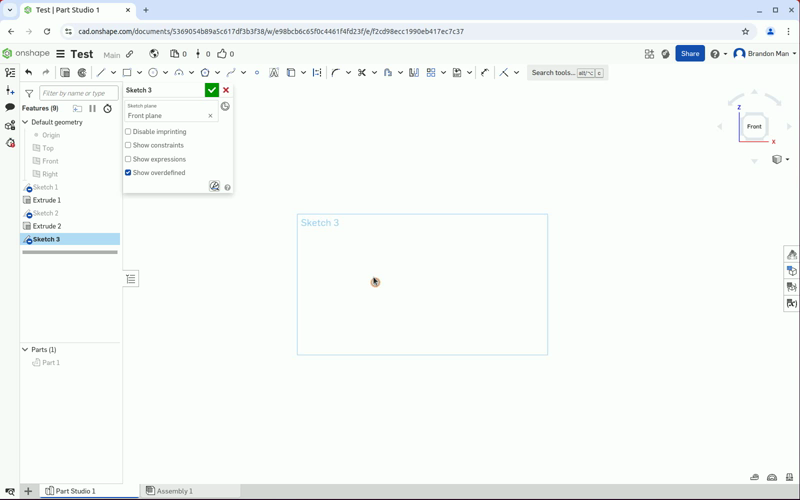
scroll(-6)
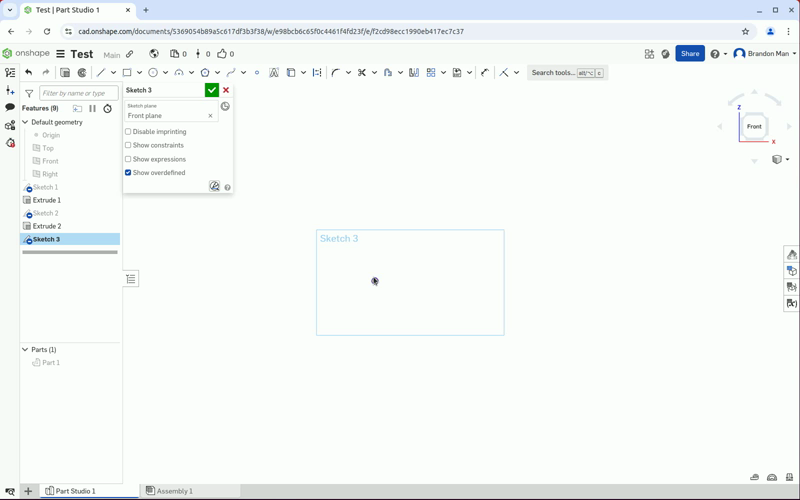
scroll(-6)
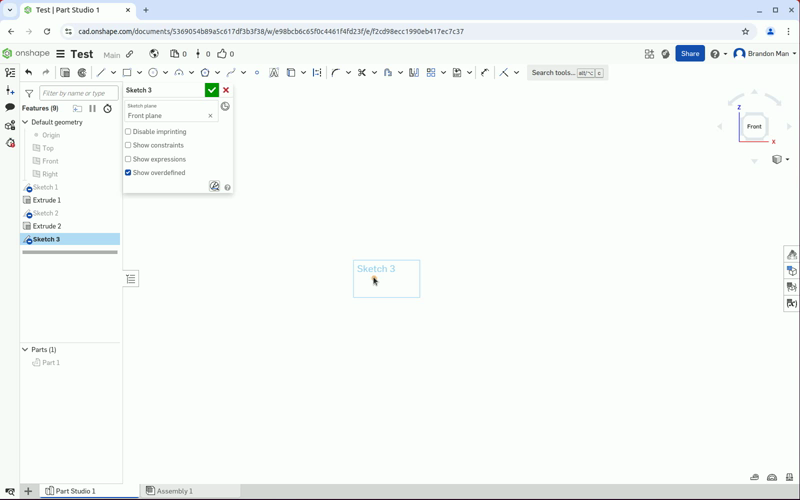
mouse_move(73, 352)
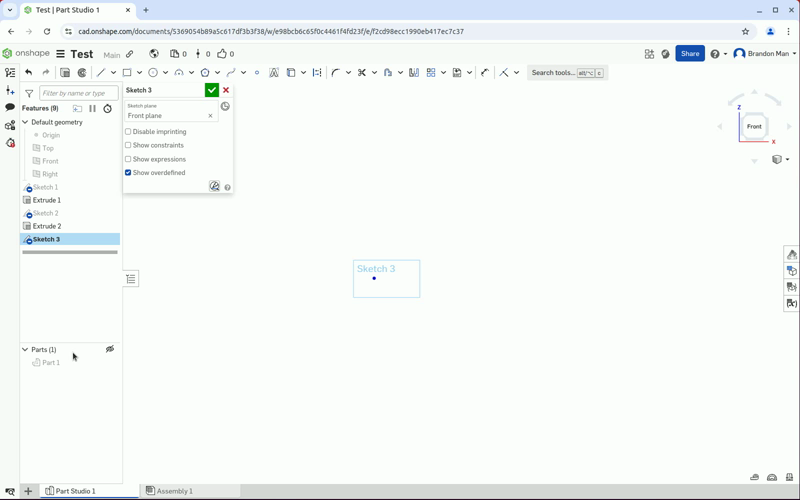
key(shift+y)
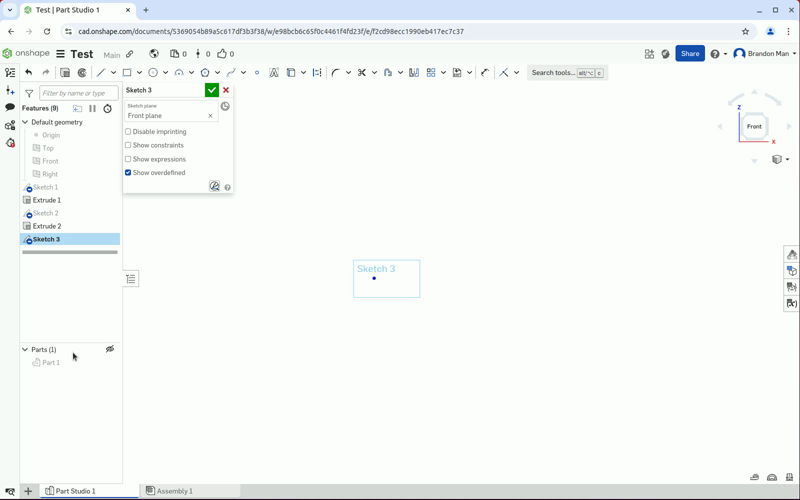
key(shift+e)
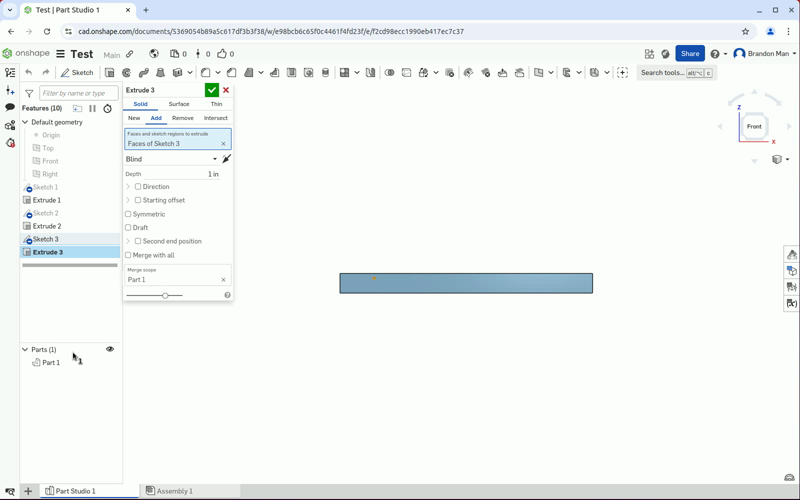
mouse_move(143, 106)
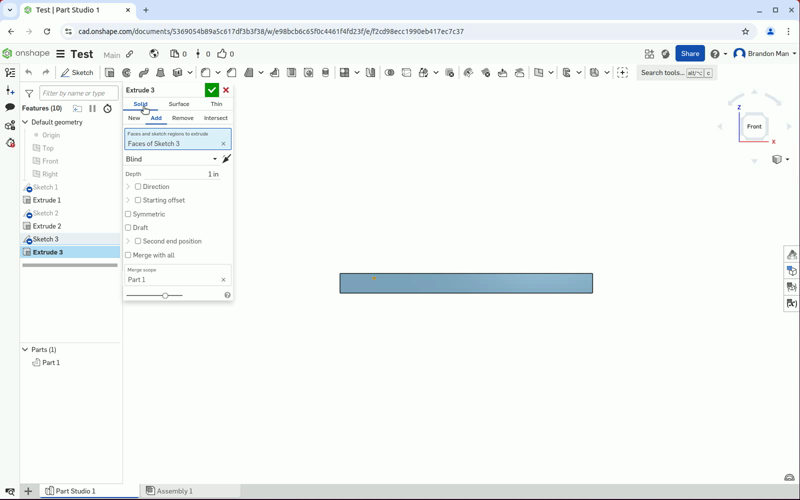
click(143, 106)
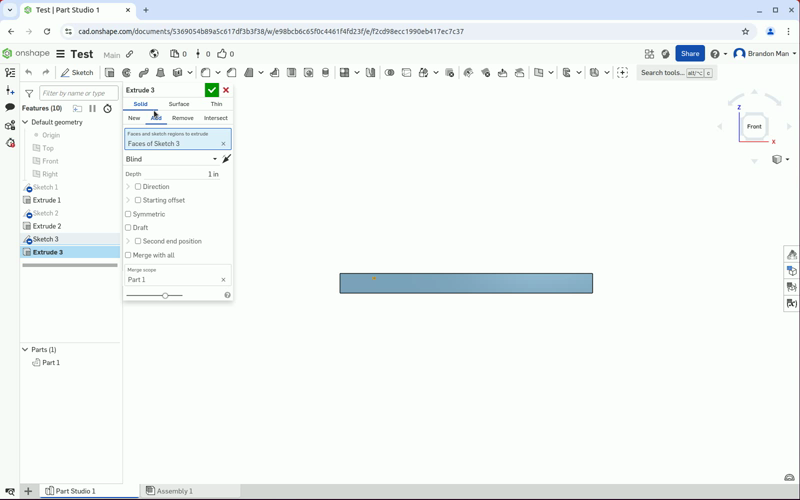
mouse_move(186, 120)
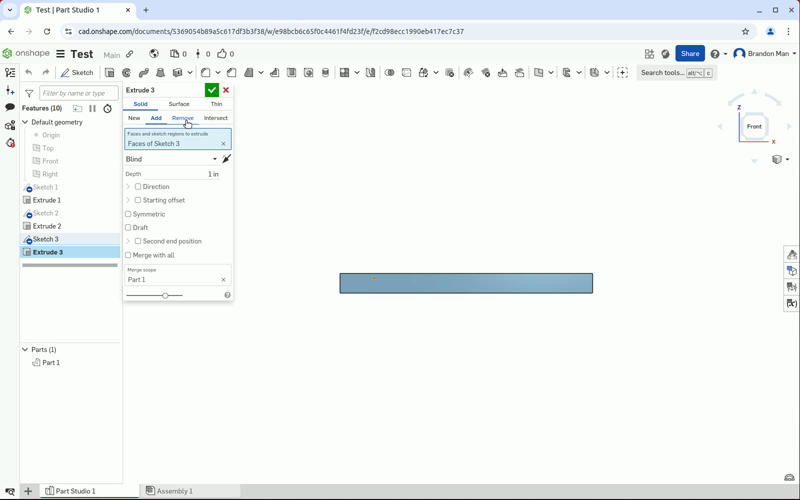
click(186, 120)
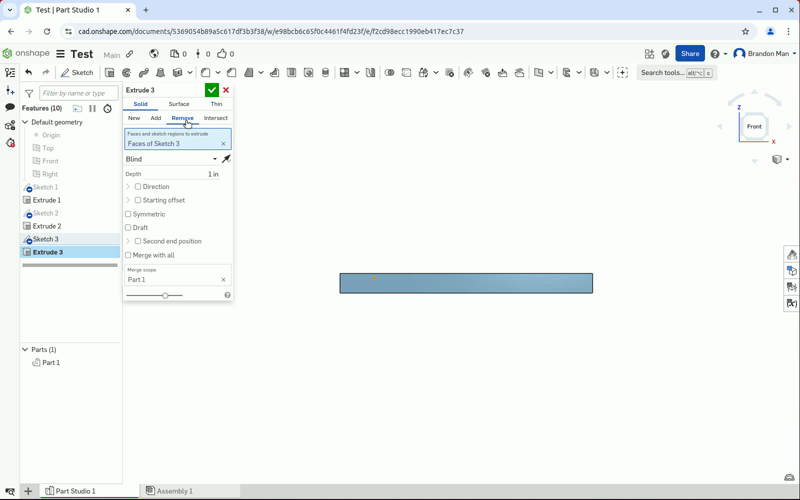
key(tab, 4)
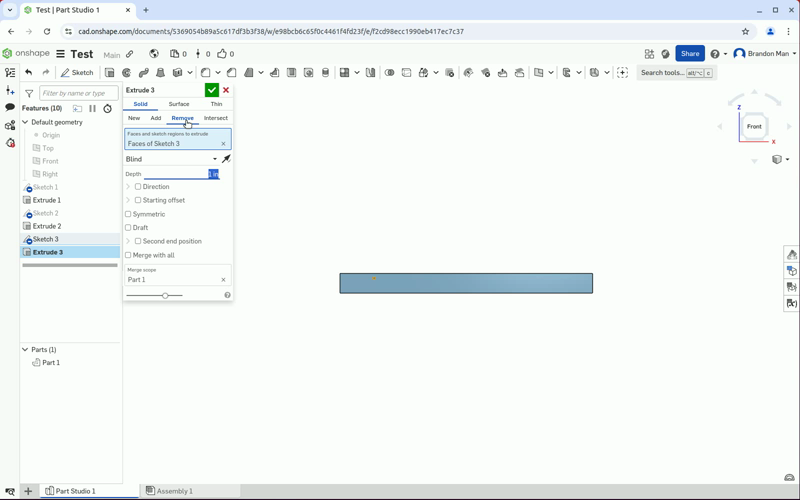
text(0.241)
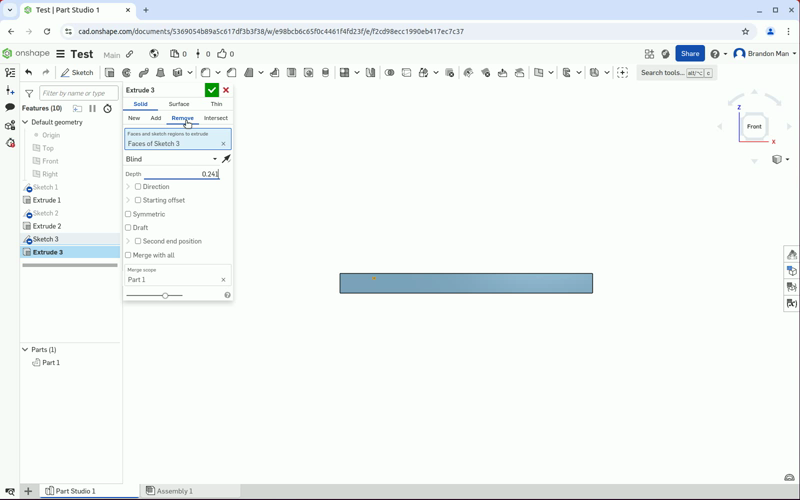
key(tab, 6)
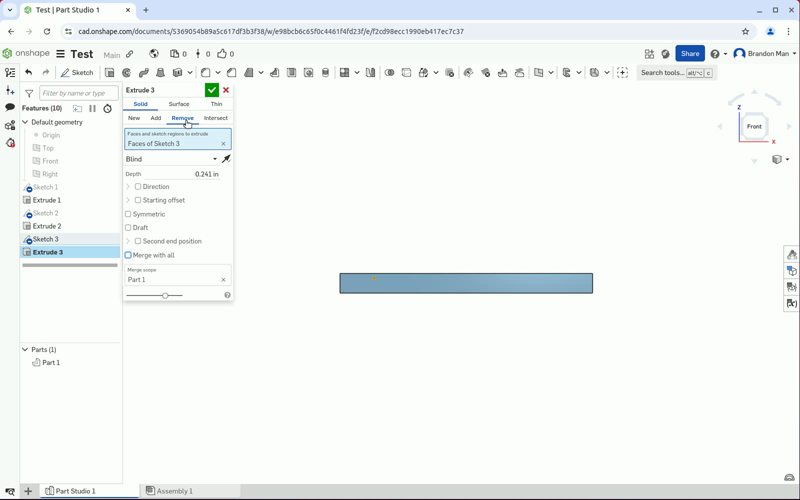
key(space)
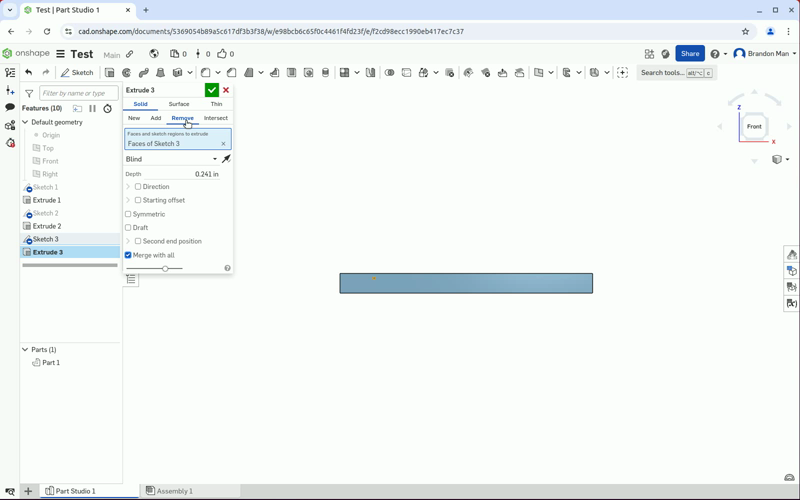
key(enter)
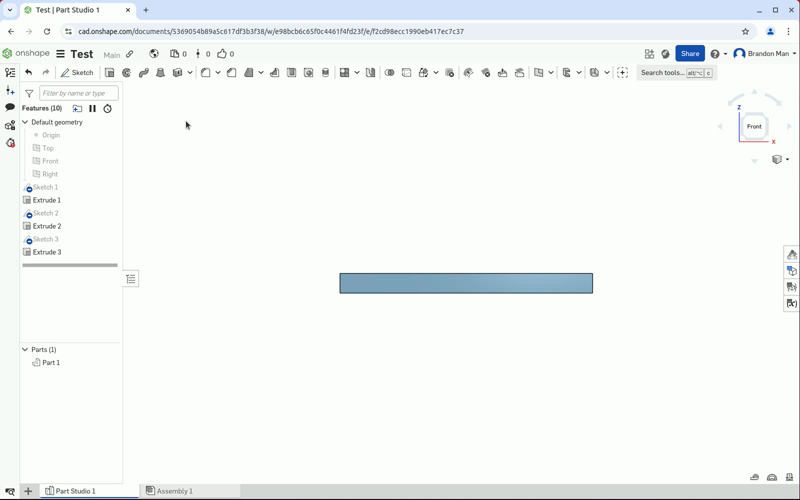
key(shift+h)
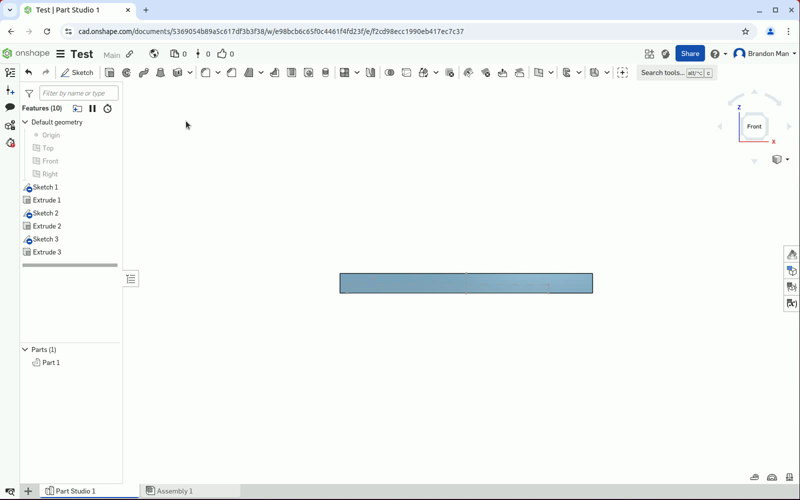
key(shift+h)
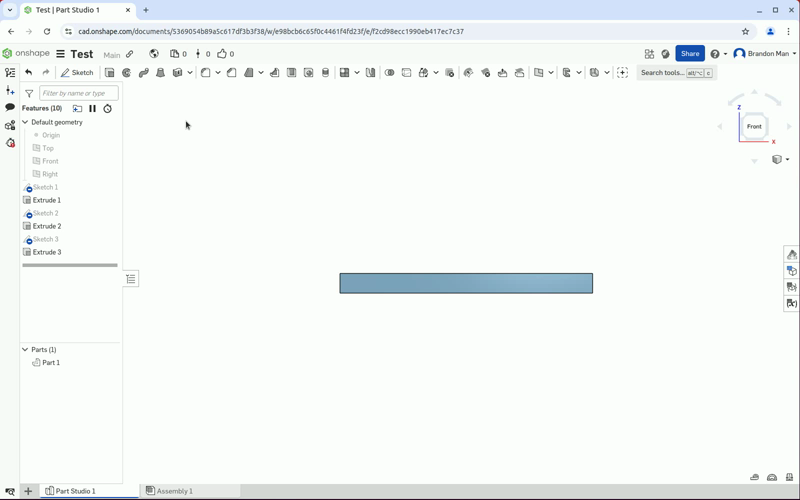
mouse_move(73, 189)
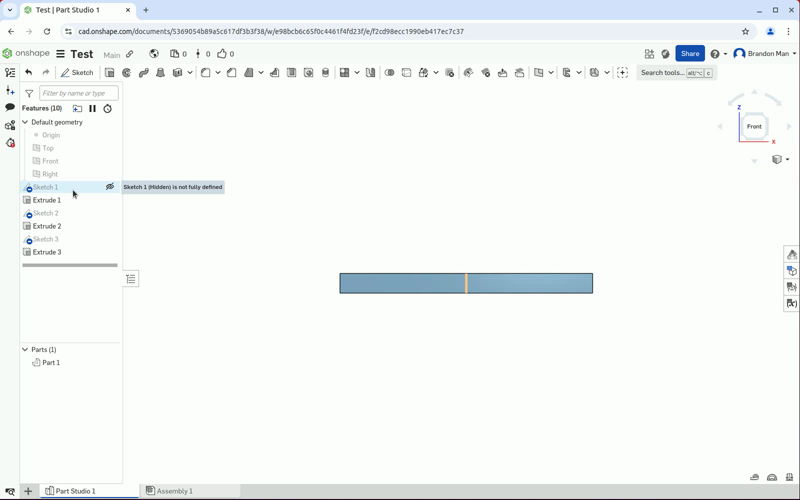
click(73, 189)
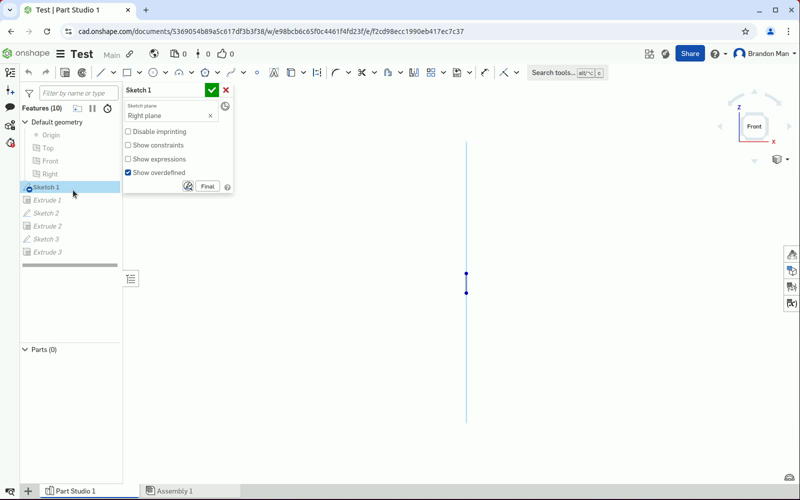
mouse_move(229, 92)
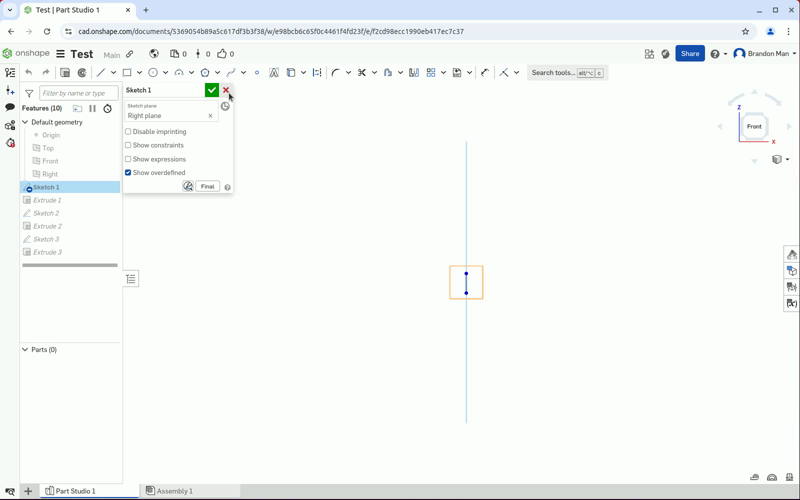
click(229, 92)
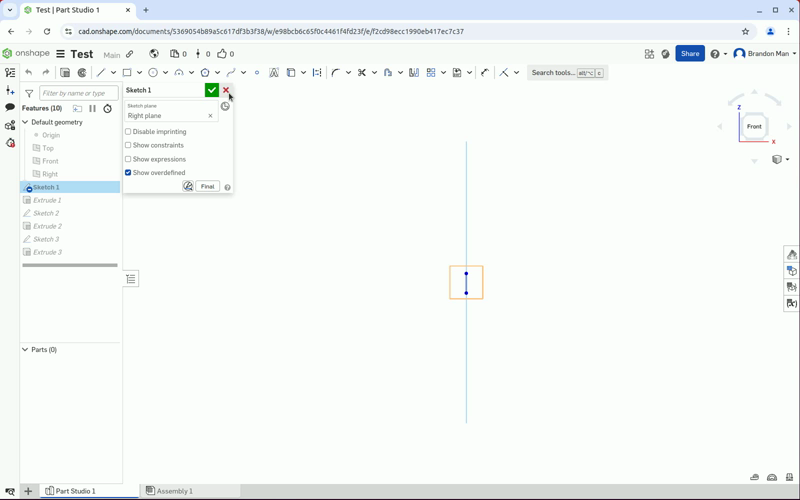
key(shift+s)
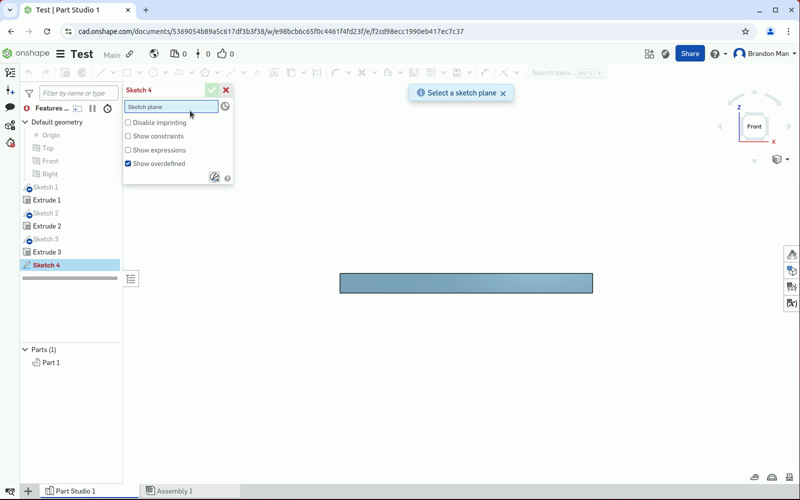
mouse_move(73, 163)
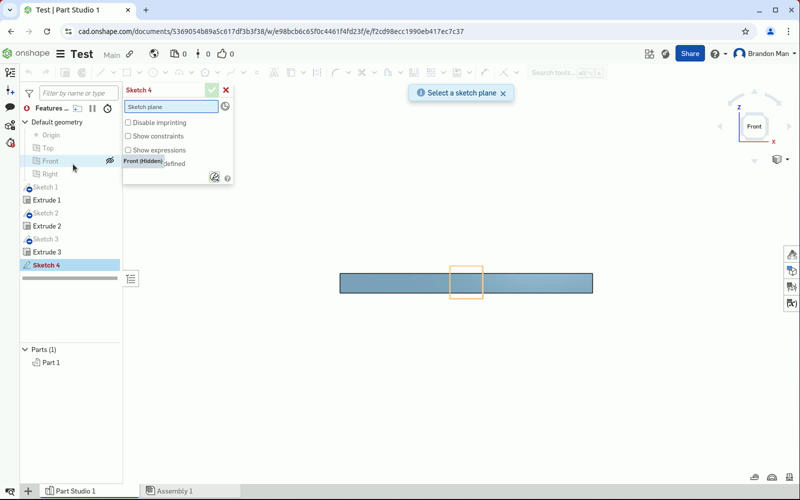
click(73, 163)
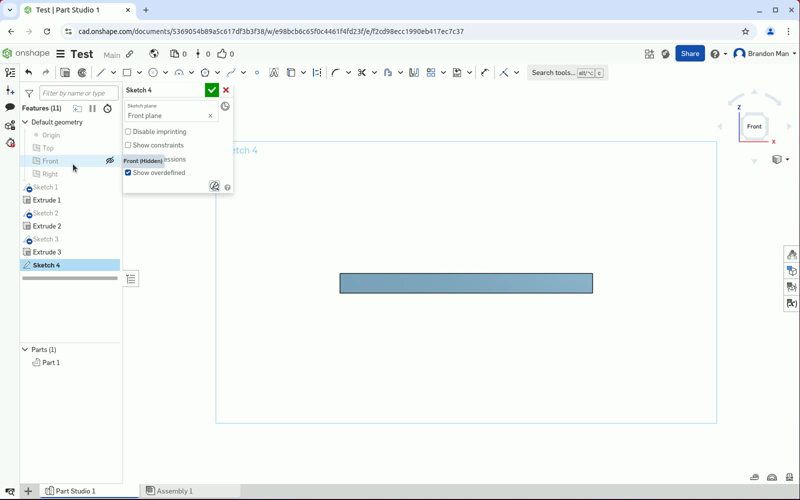
mouse_move(73, 352)
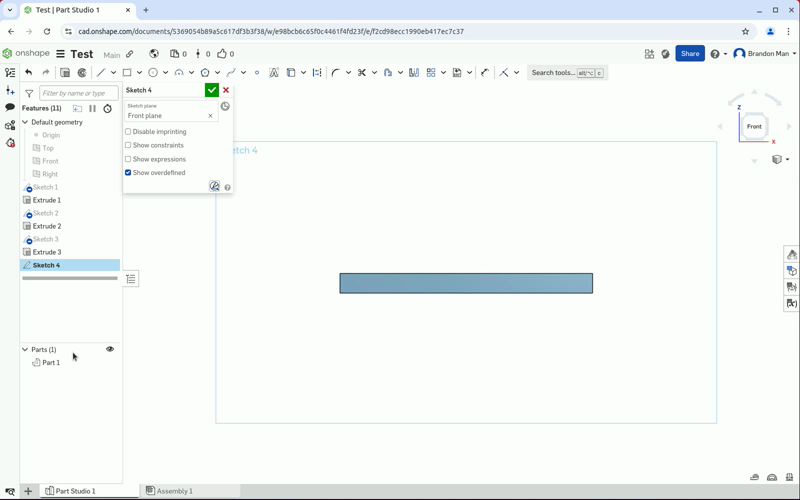
key(y)
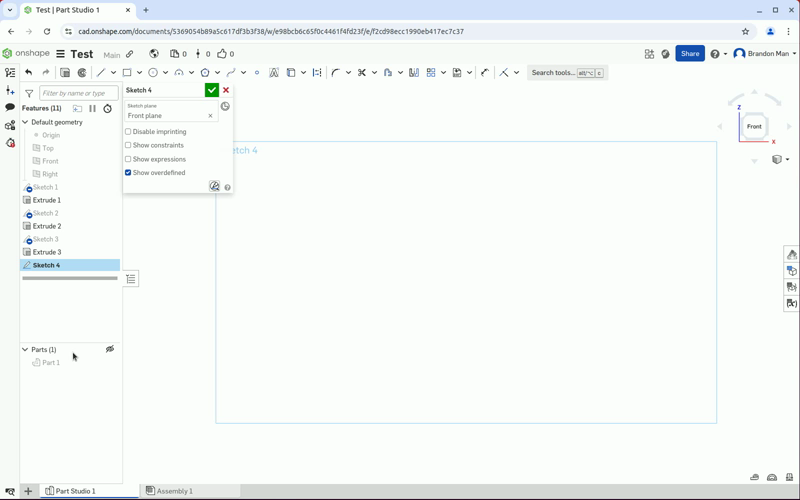
key(c)
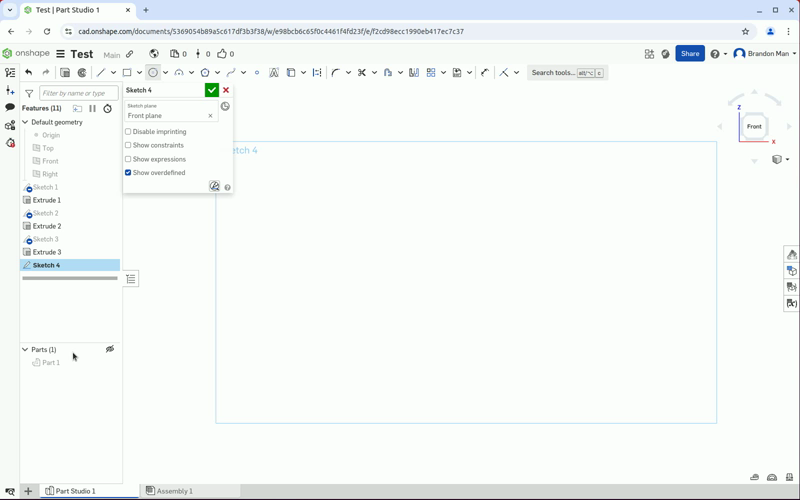
key_down(shift)
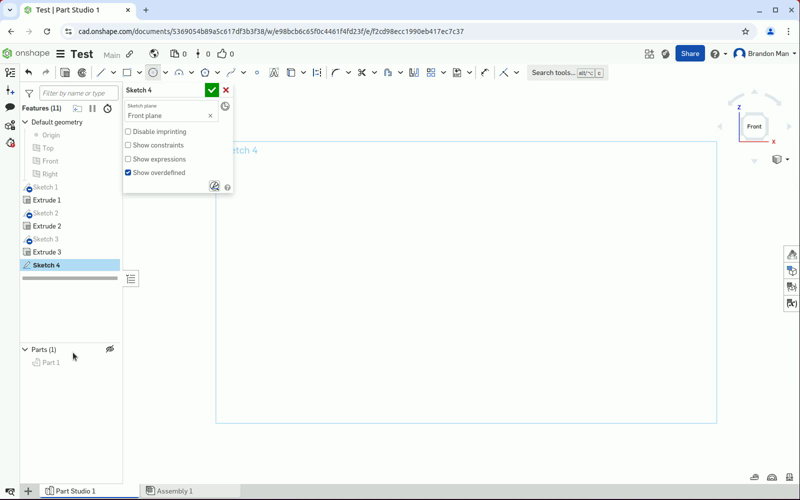
mouse_move(420, 278)
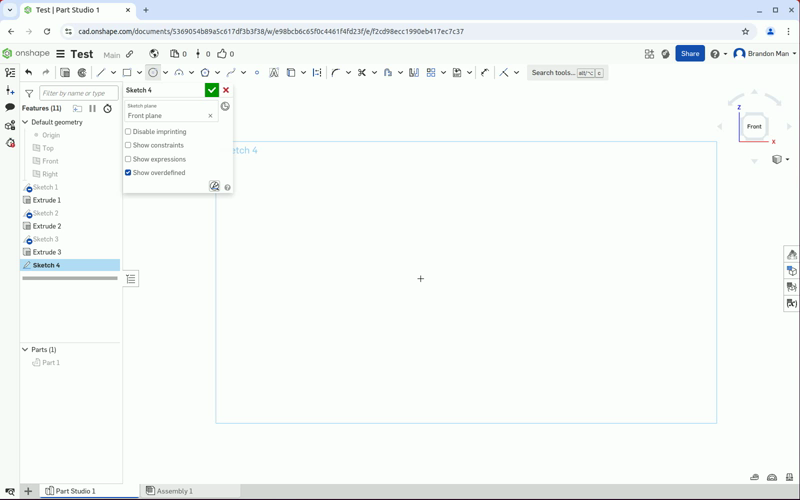
click(420, 278)
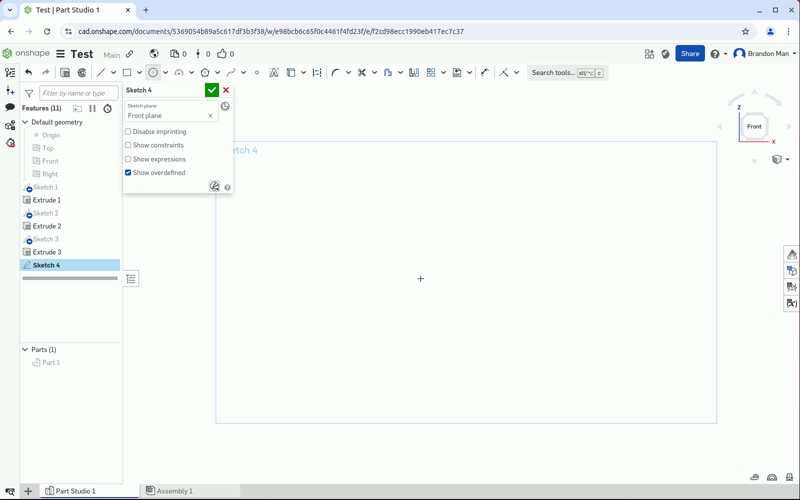
key_up(shift)
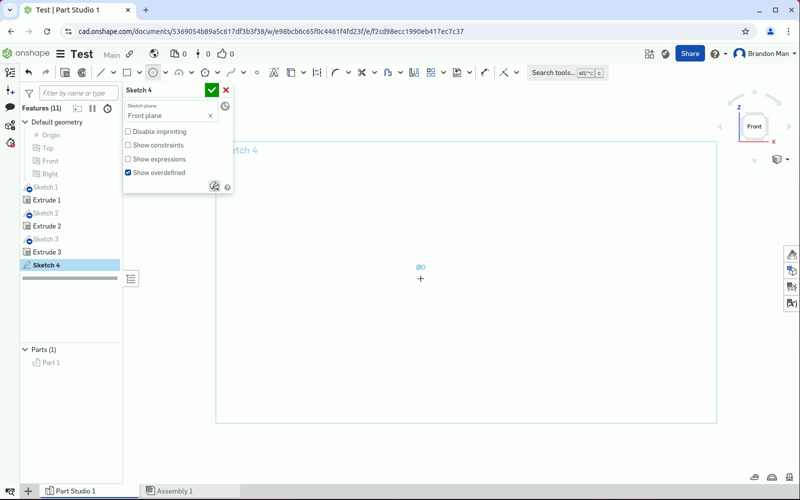
mouse_move(422, 278)
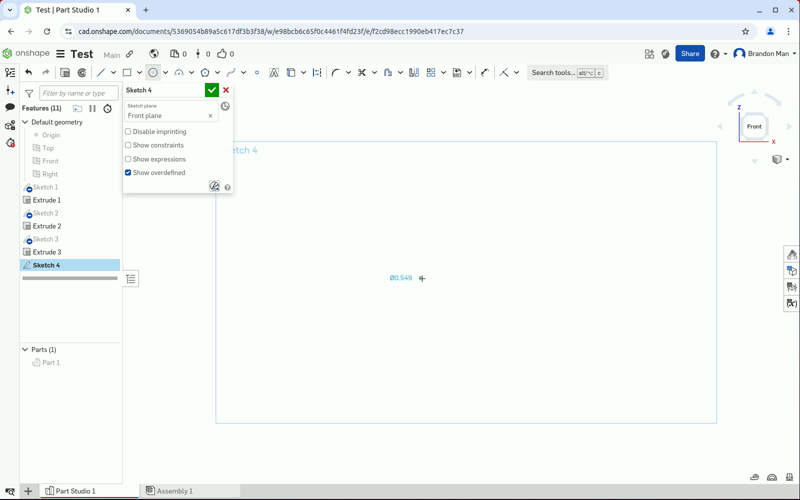
scroll(6)
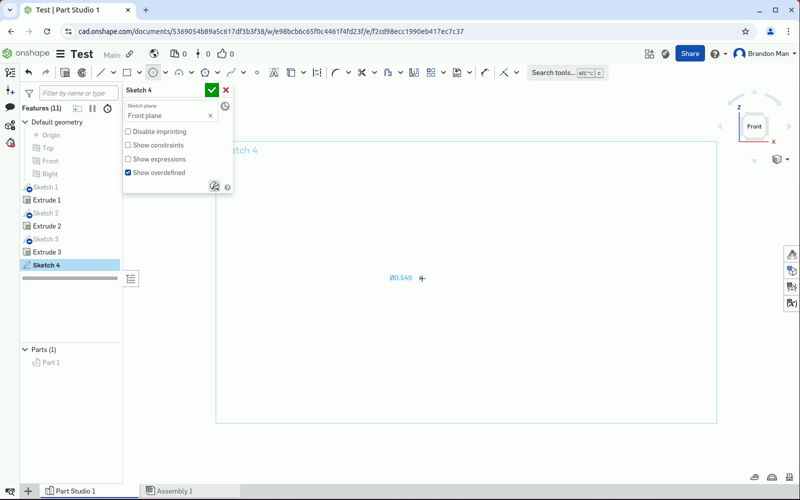
scroll(6)
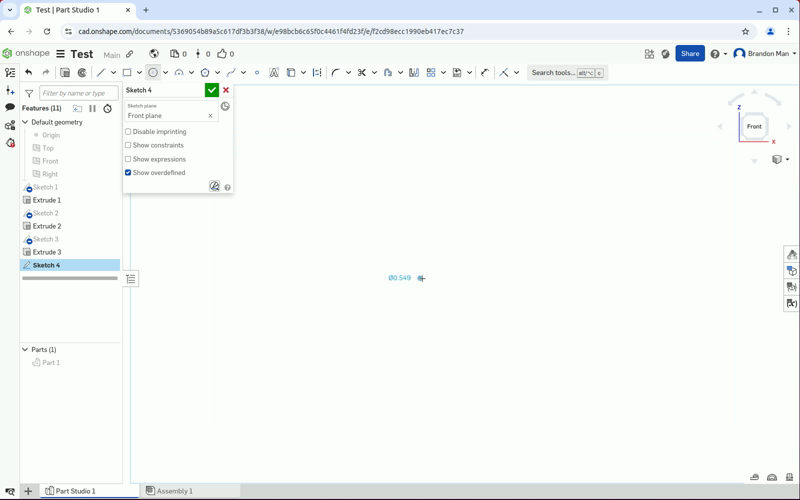
scroll(6)
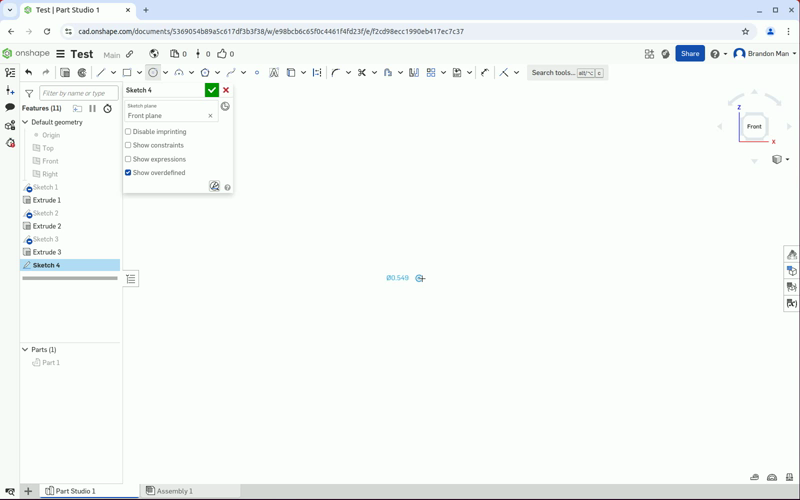
scroll(6)
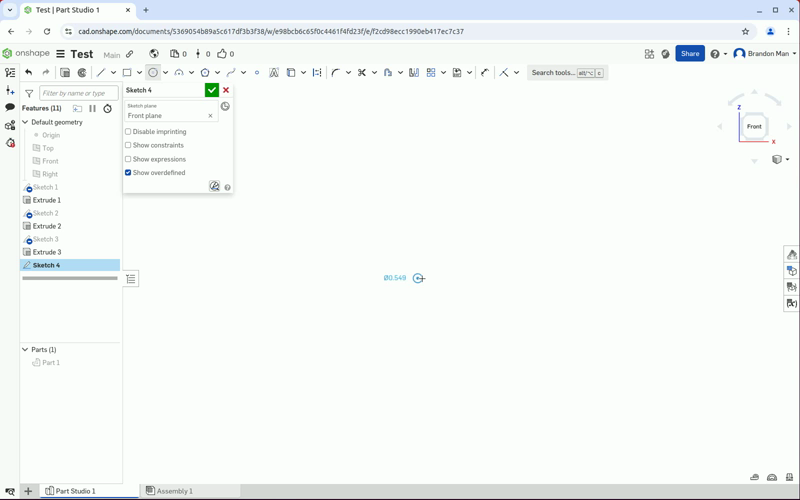
scroll(6)
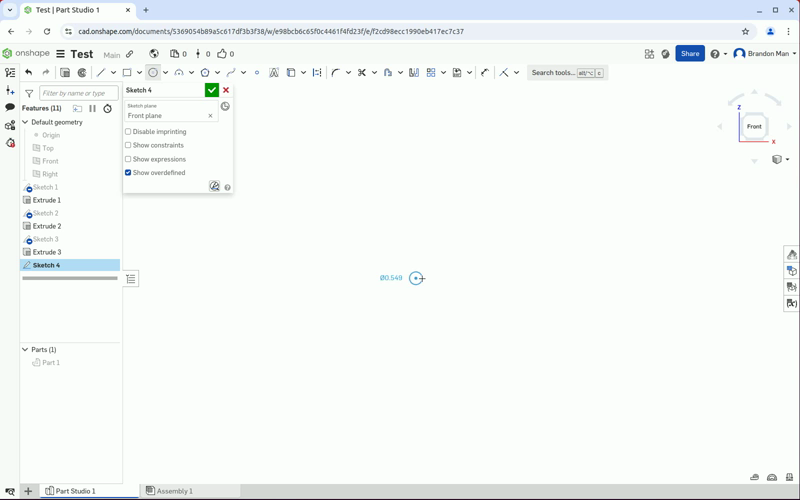
scroll(6)
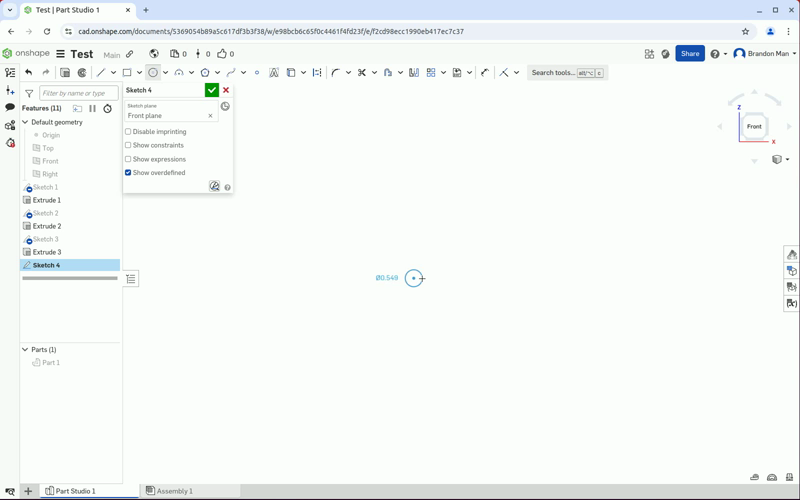
scroll(6)
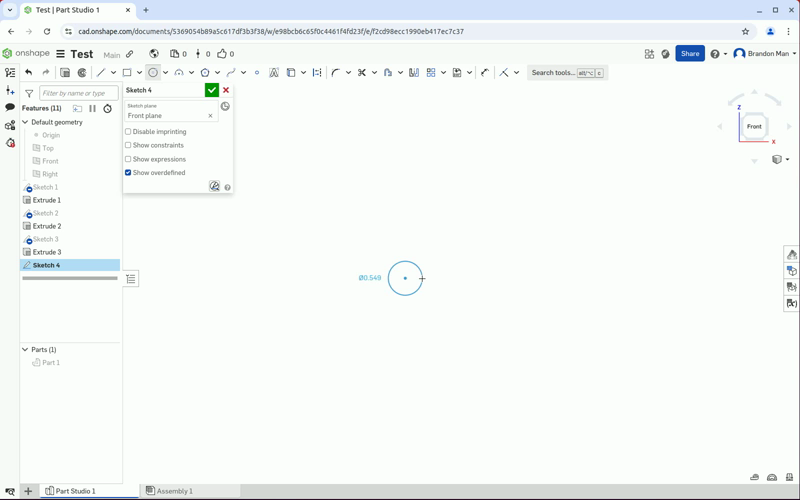
click(422, 278)
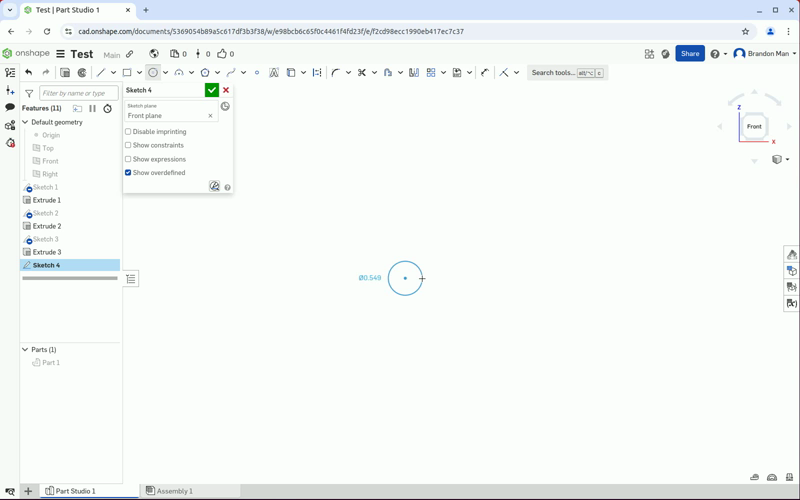
scroll(-6)
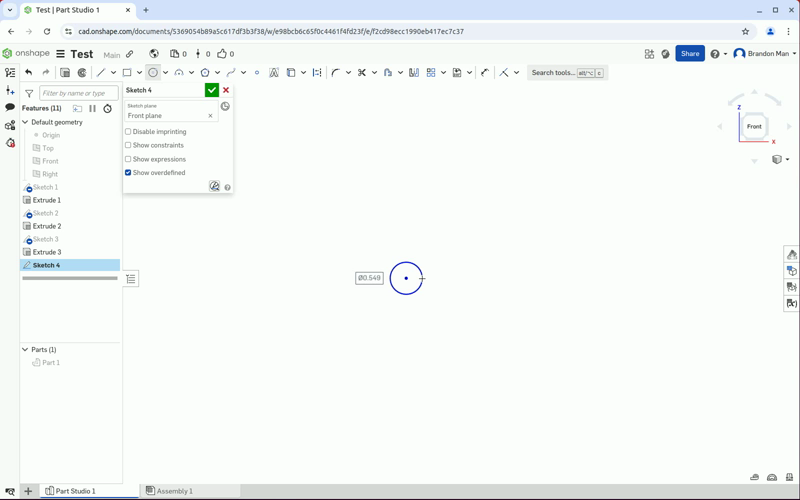
scroll(-6)
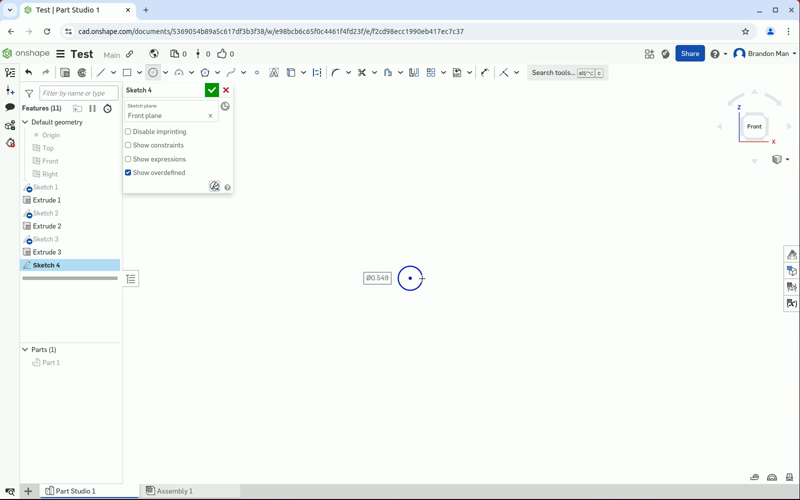
scroll(-6)
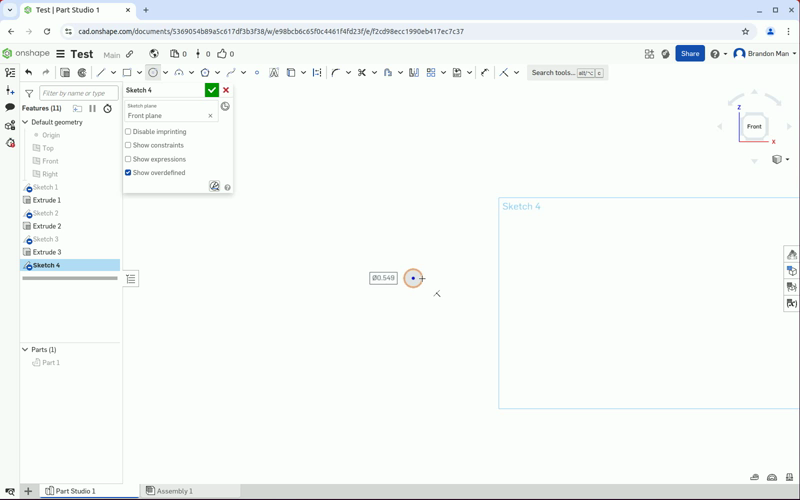
scroll(-6)
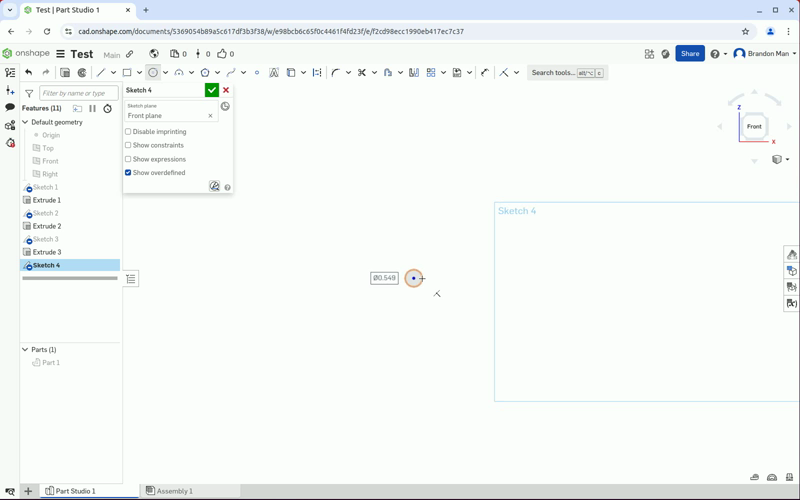
scroll(-6)
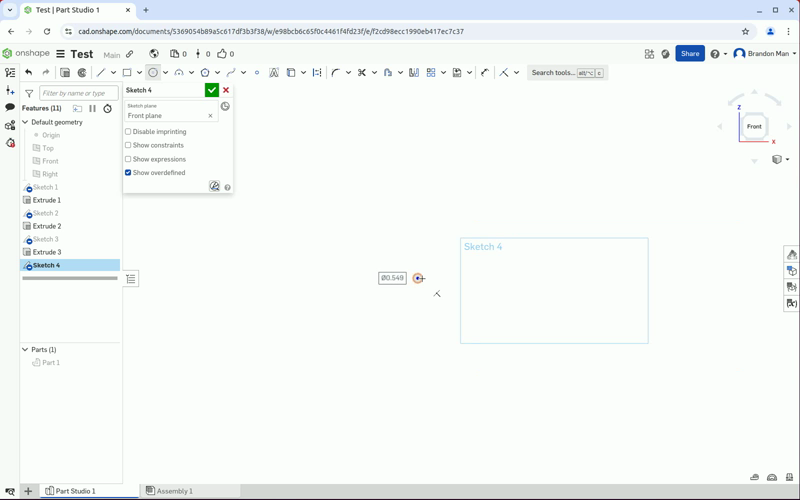
scroll(-6)
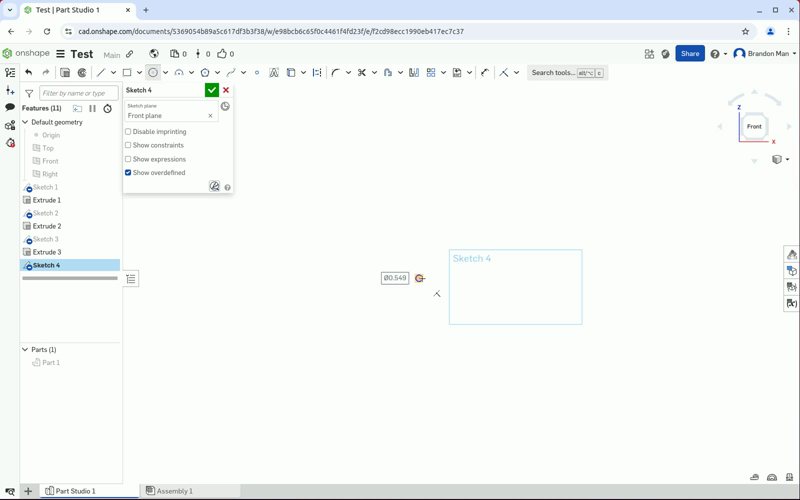
scroll(-6)
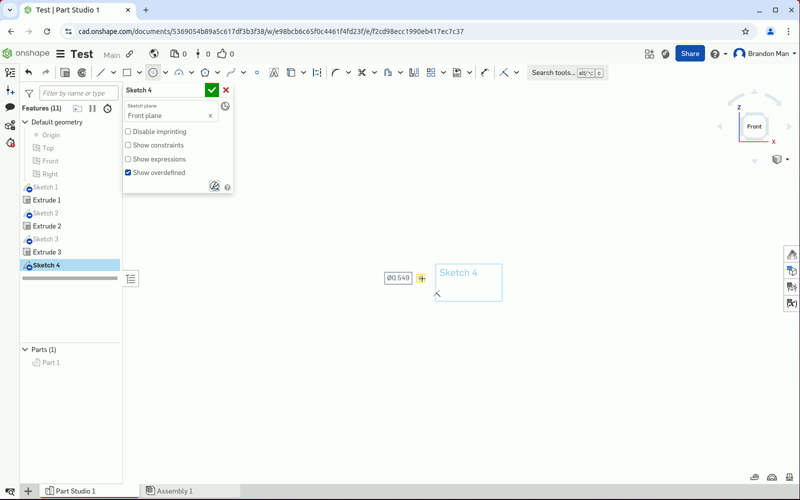
key(esc)
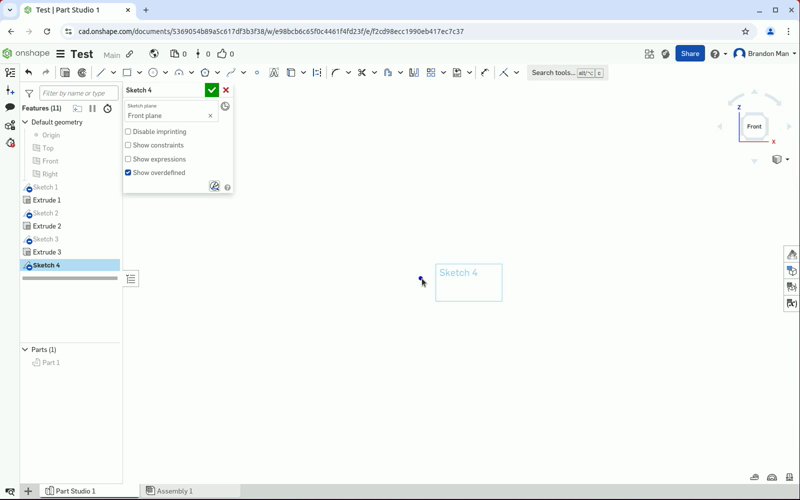
mouse_move(420, 279)
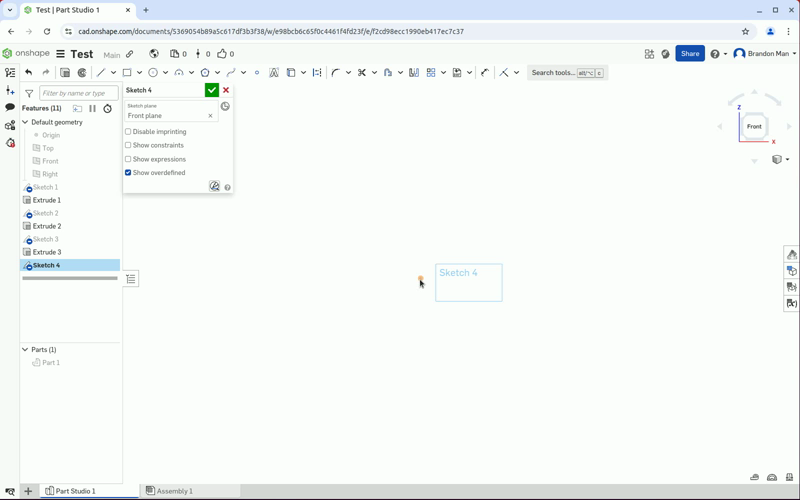
scroll(6)
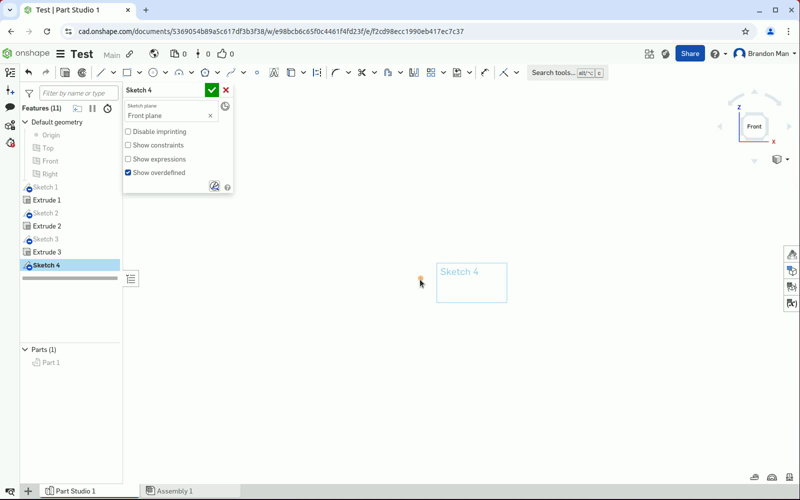
scroll(6)
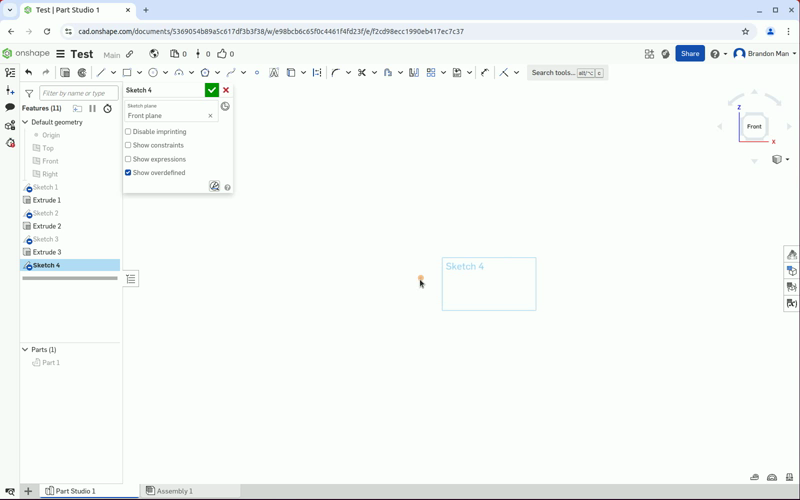
scroll(6)
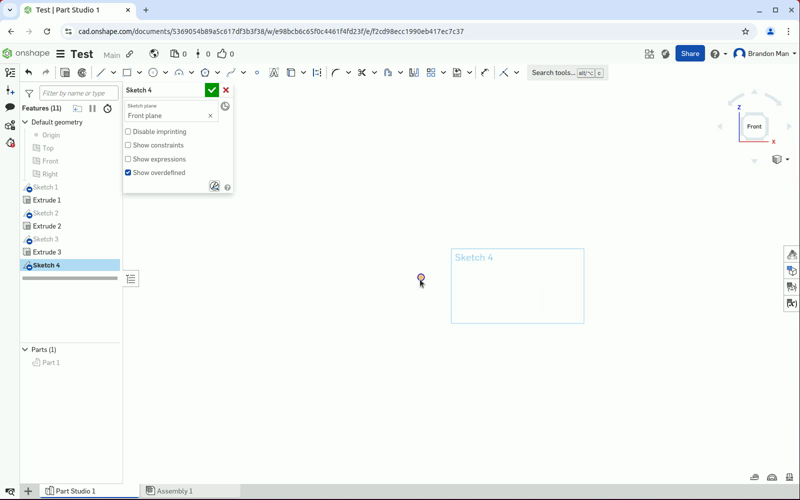
scroll(6)
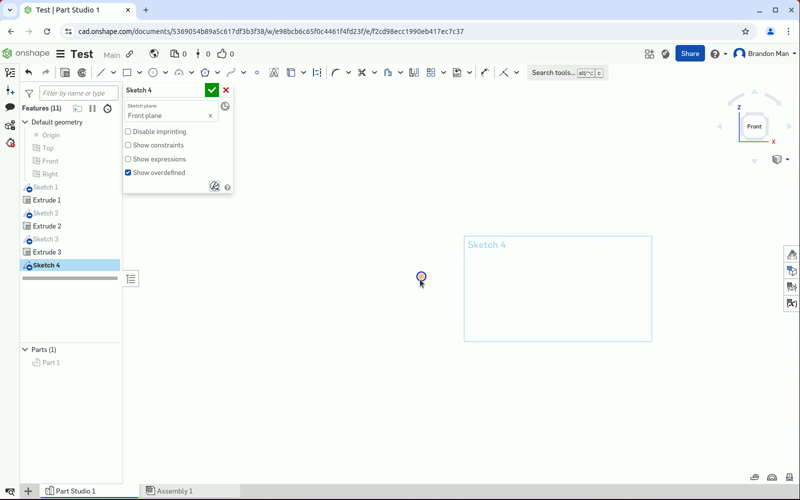
scroll(6)
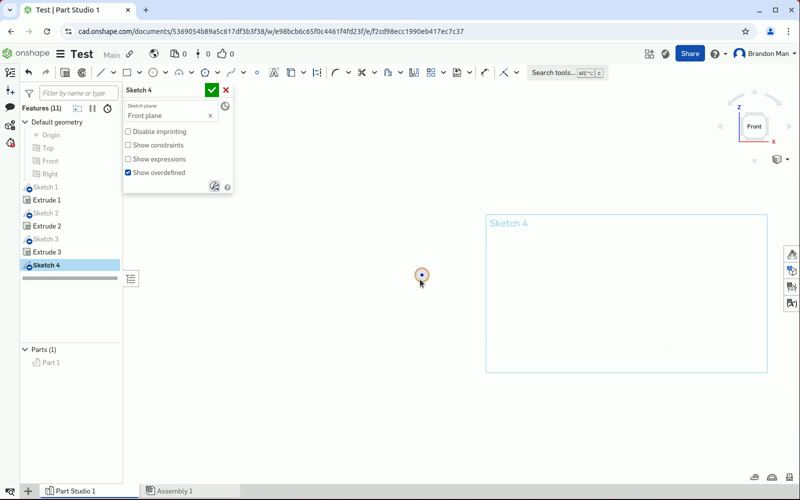
scroll(6)
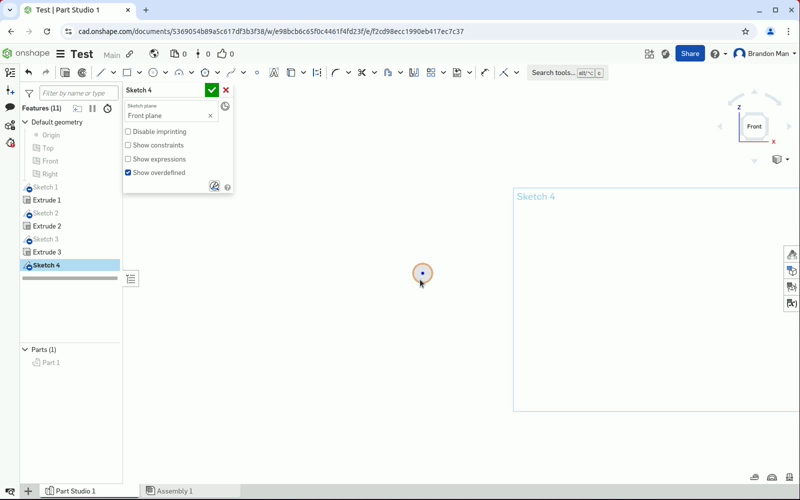
scroll(6)
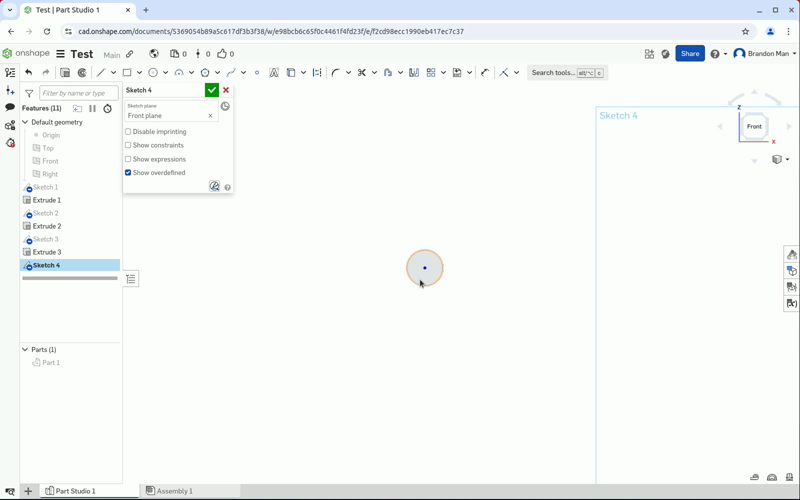
click(420, 279)
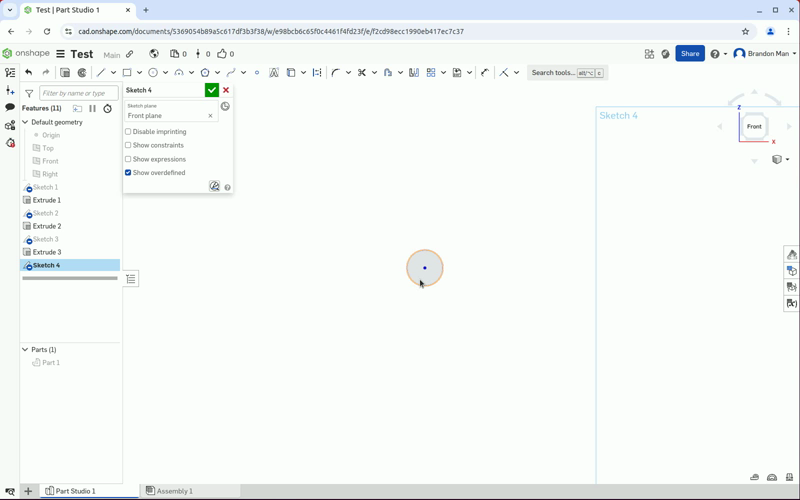
scroll(-6)
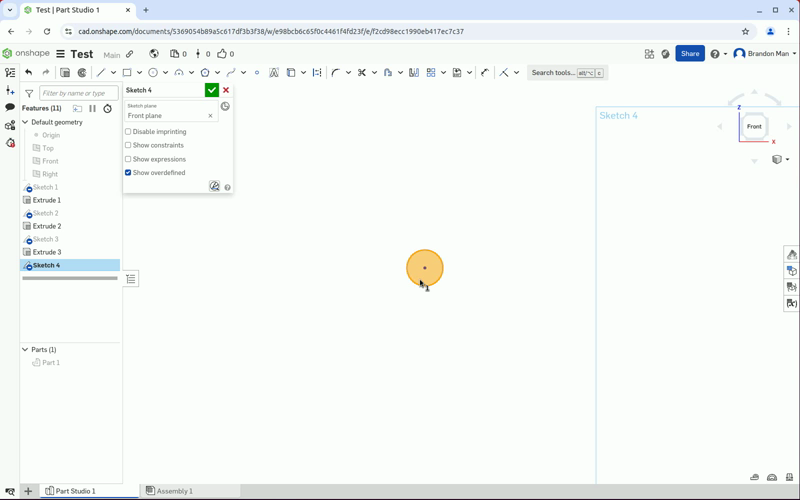
scroll(-6)
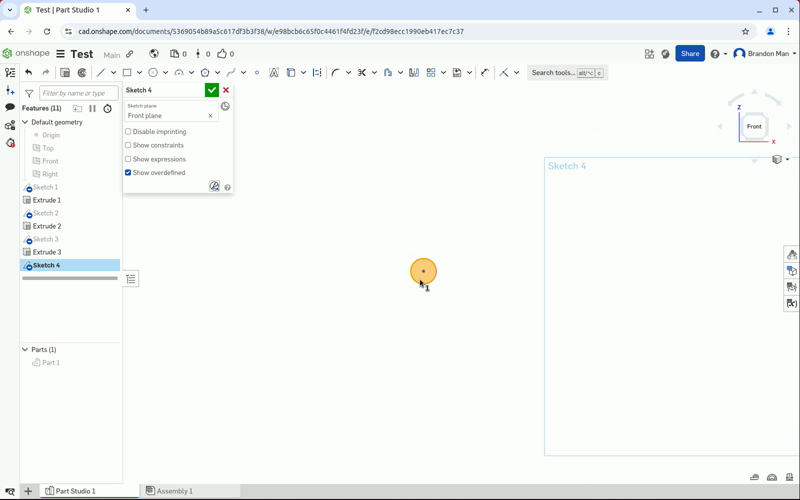
scroll(-6)
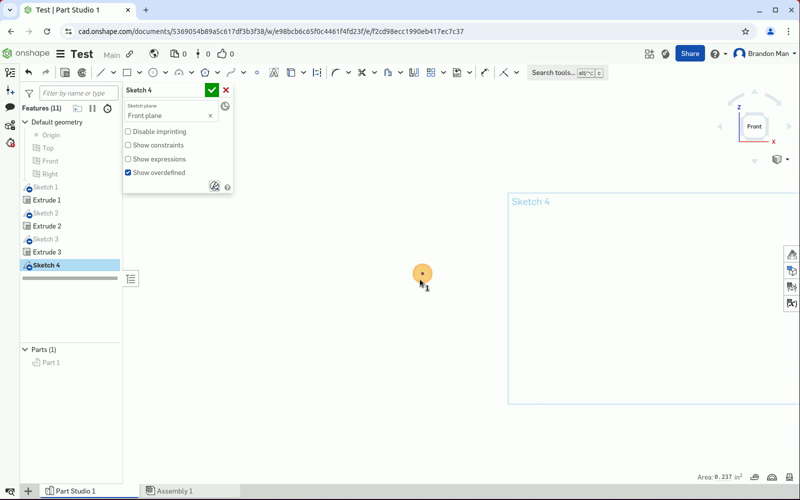
scroll(-6)
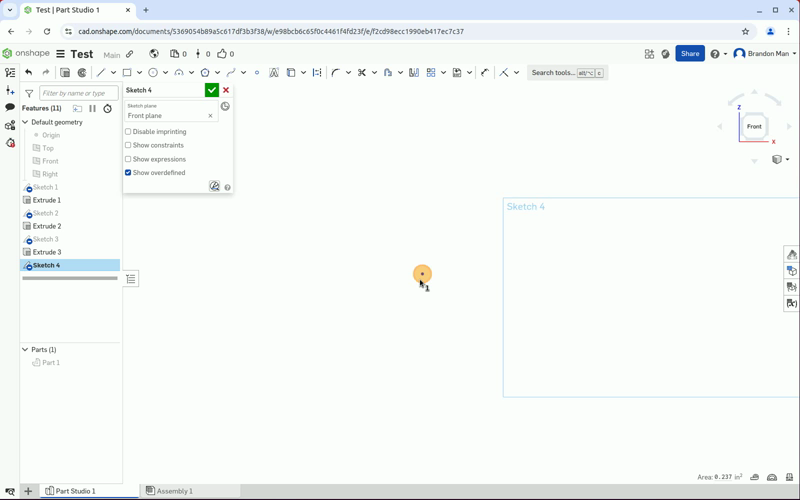
scroll(-6)
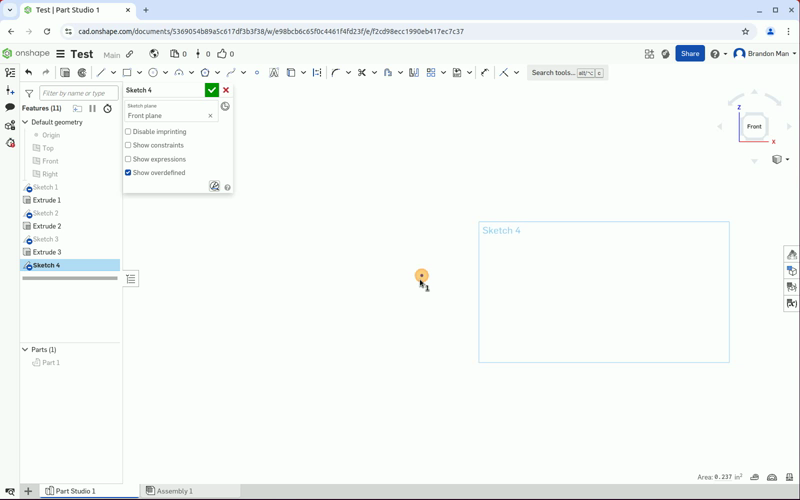
scroll(-6)
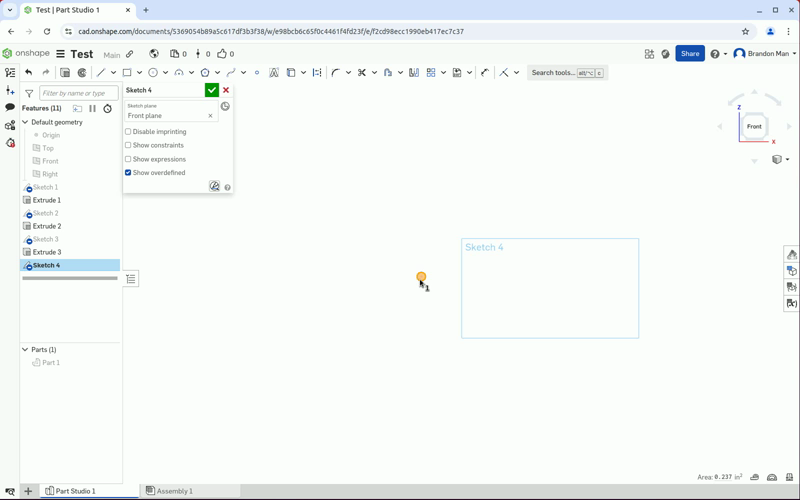
scroll(-6)
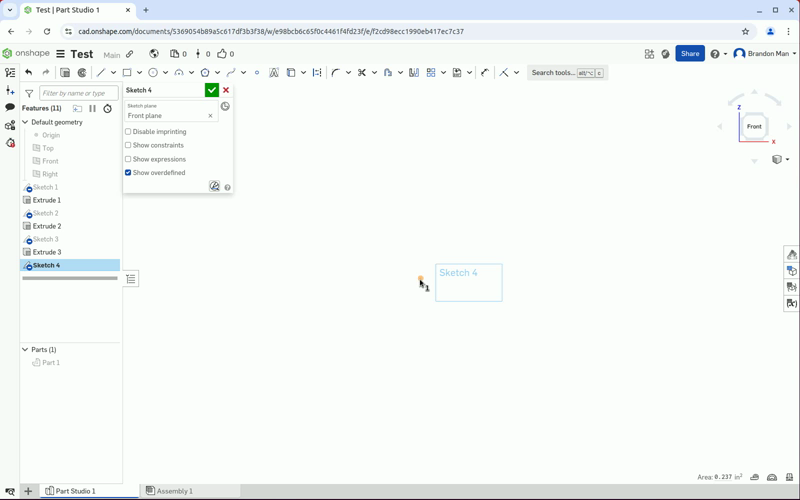
mouse_move(73, 352)
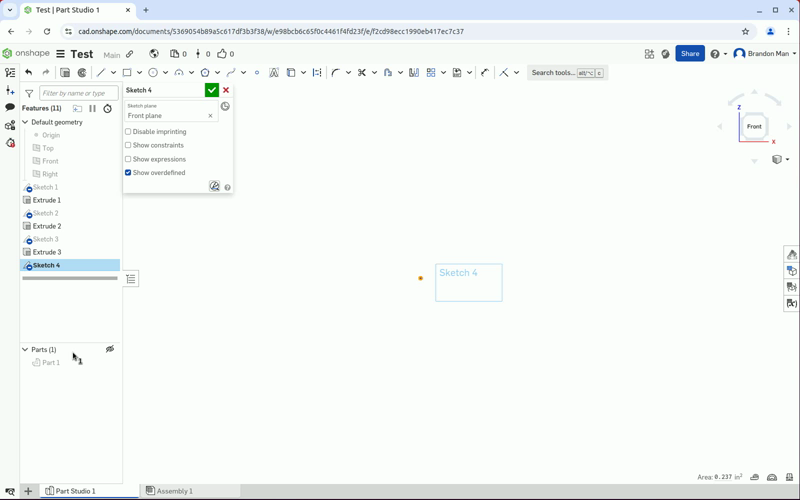
key(shift+y)
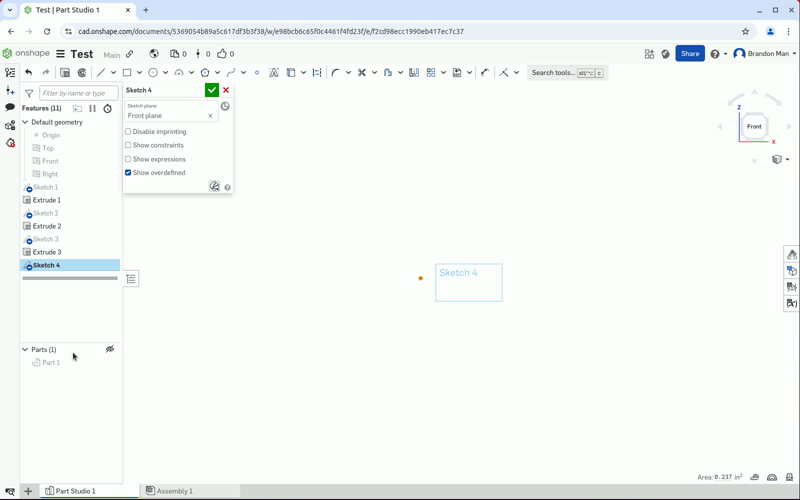
key(shift+e)
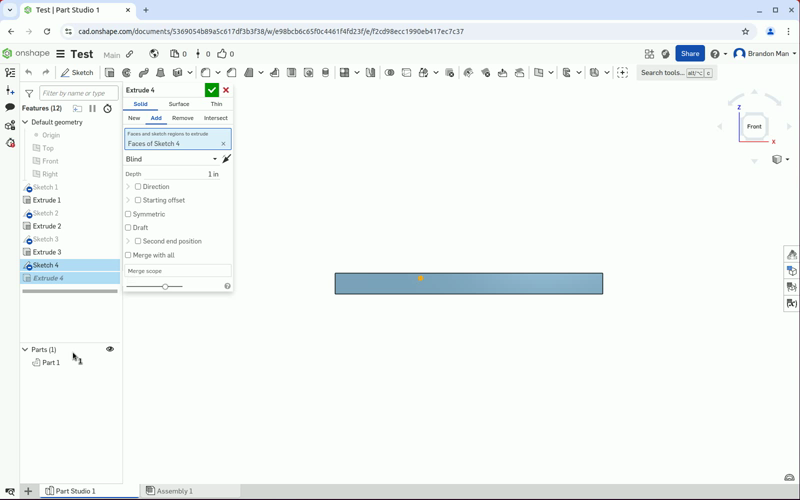
mouse_move(143, 106)
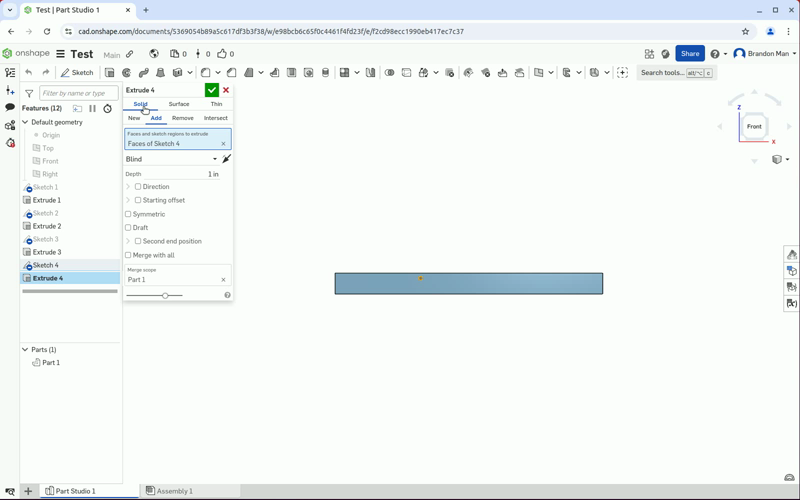
click(143, 106)
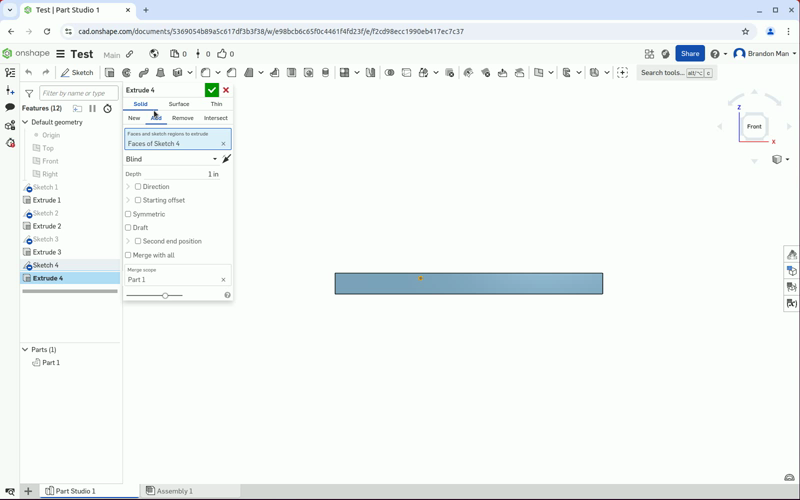
mouse_move(186, 120)
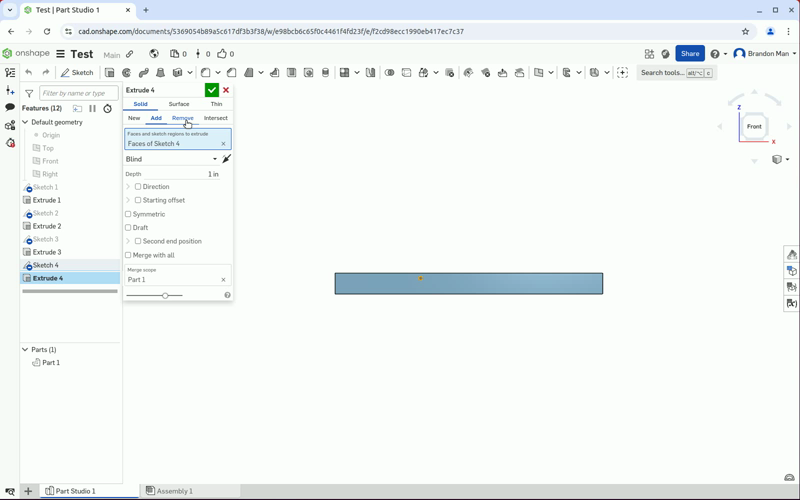
click(186, 120)
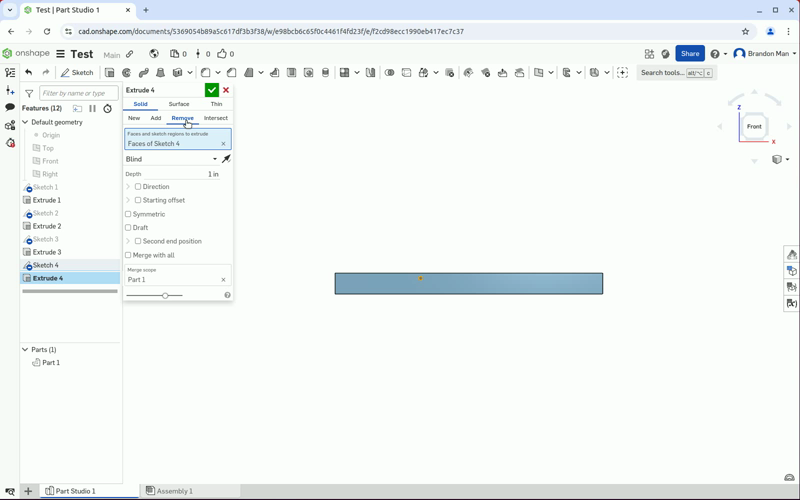
key(tab, 4)
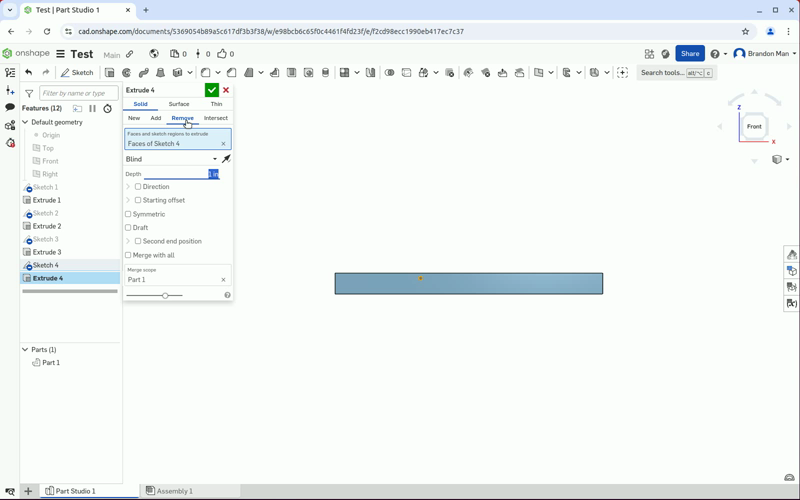
text(0.241)
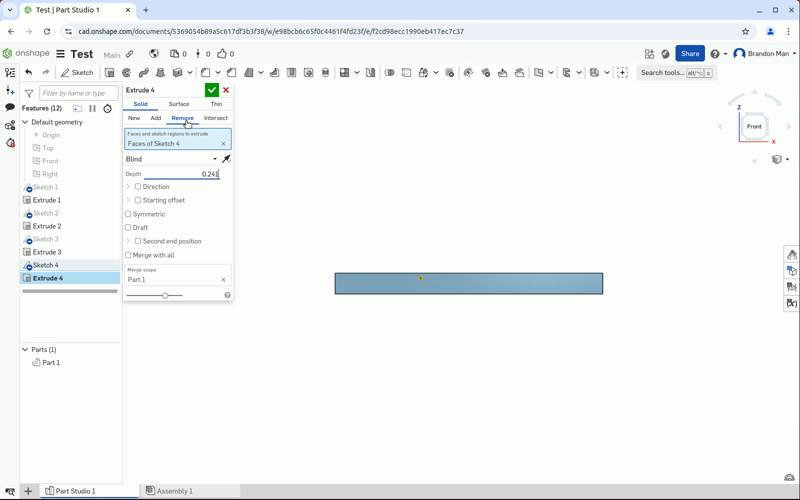
key(tab, 6)
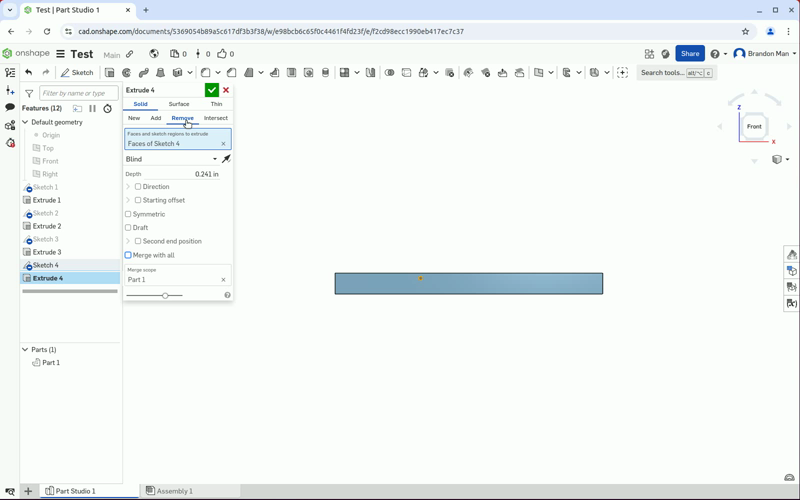
key(space)
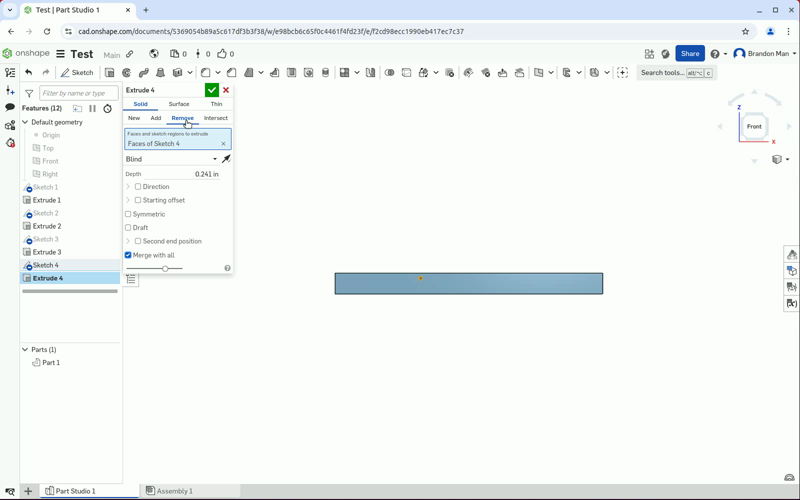
key(enter)
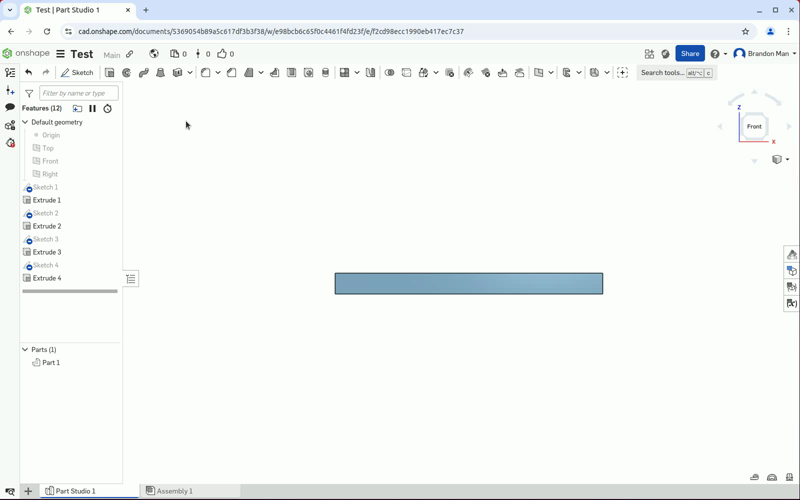
key(shift+h)
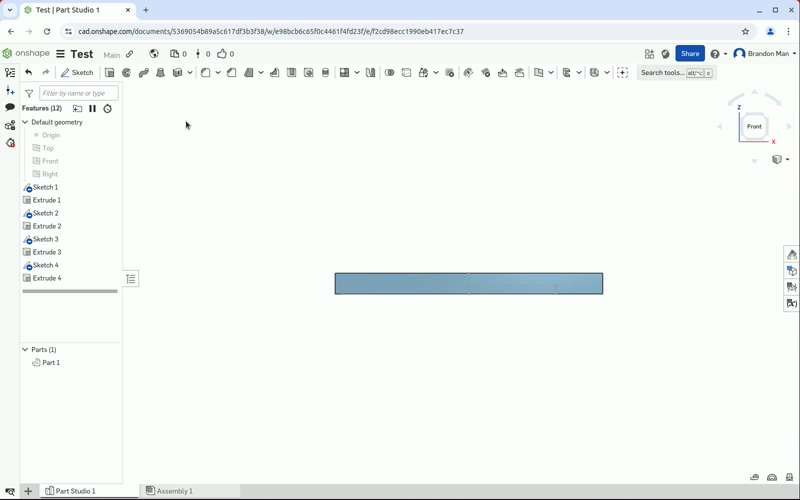
key(shift+h)
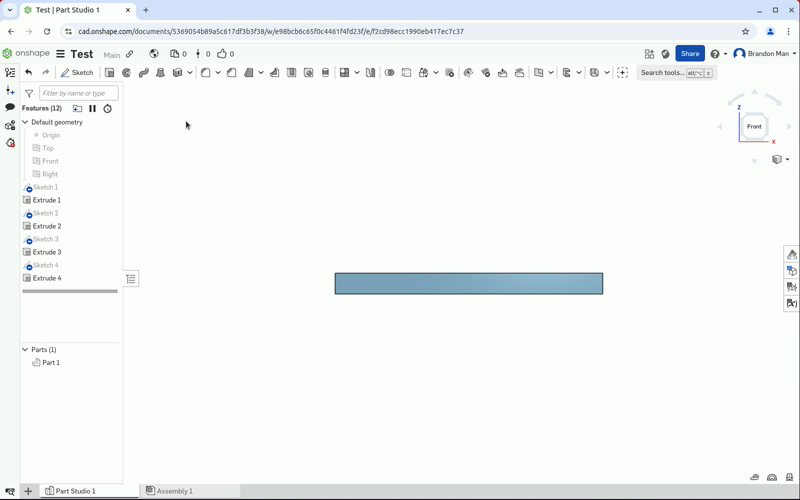
mouse_move(73, 189)
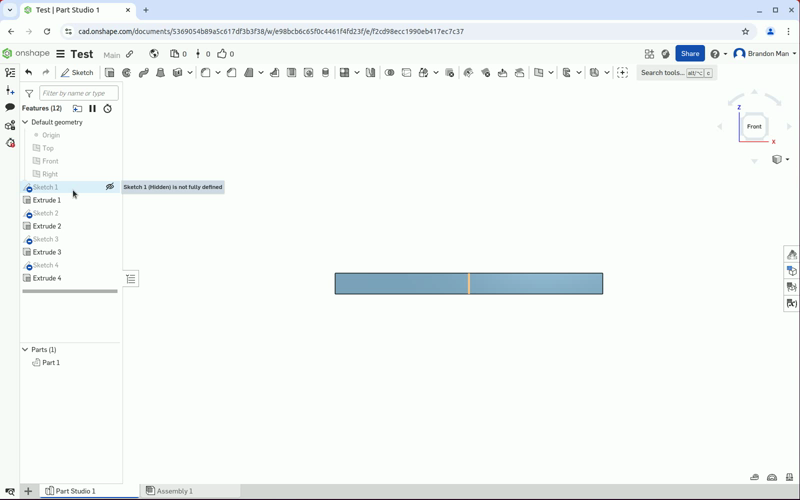
click(73, 189)
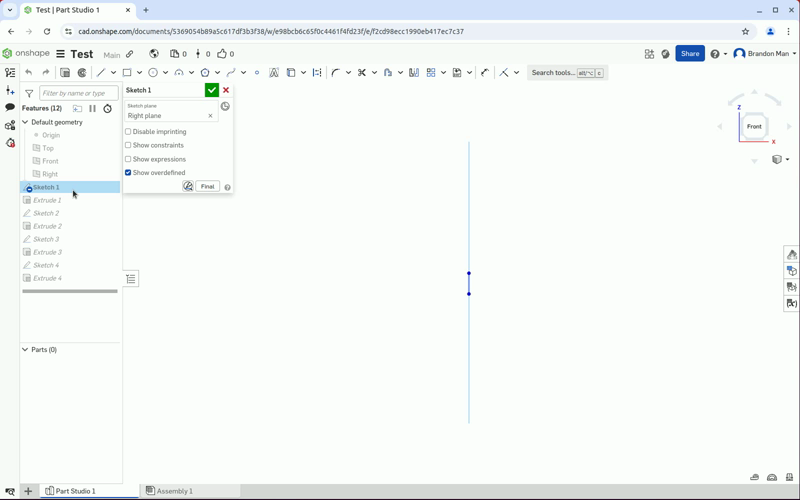
mouse_move(229, 92)
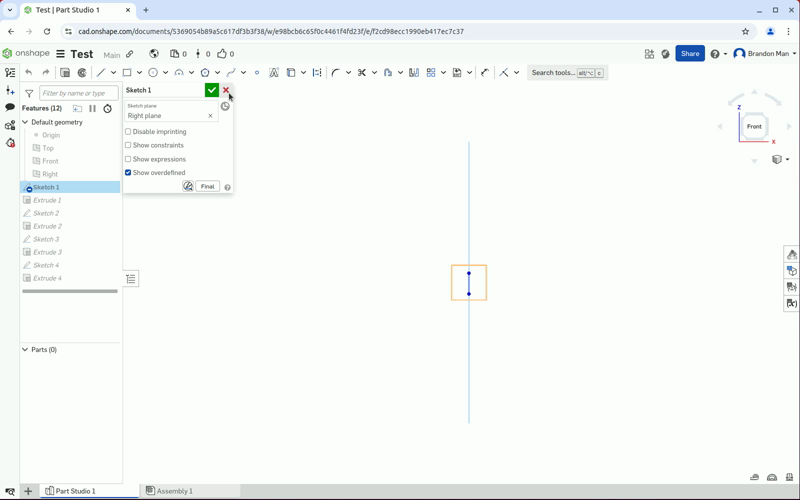
click(229, 92)
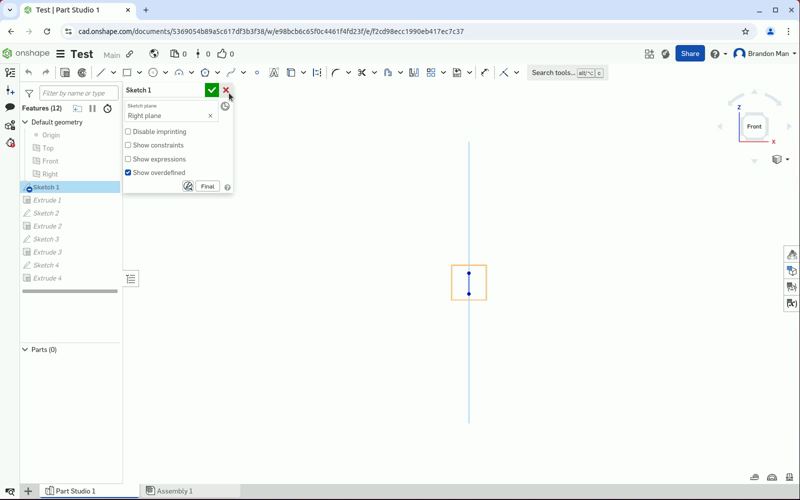
key(shift+s)
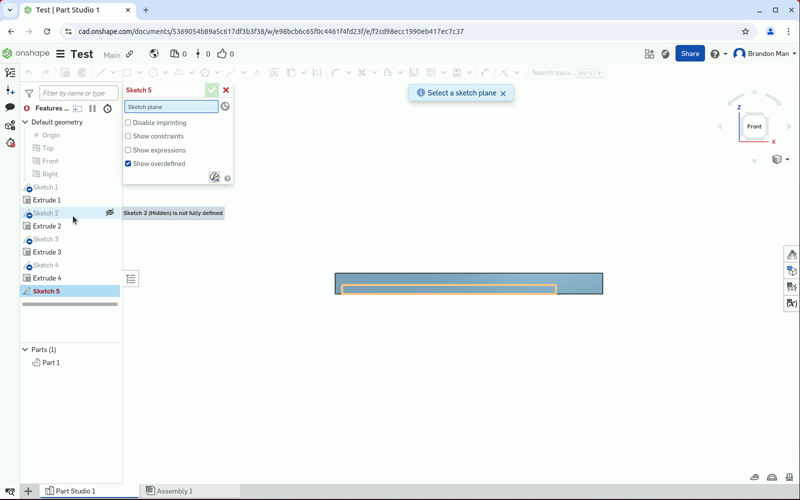
scroll(3)
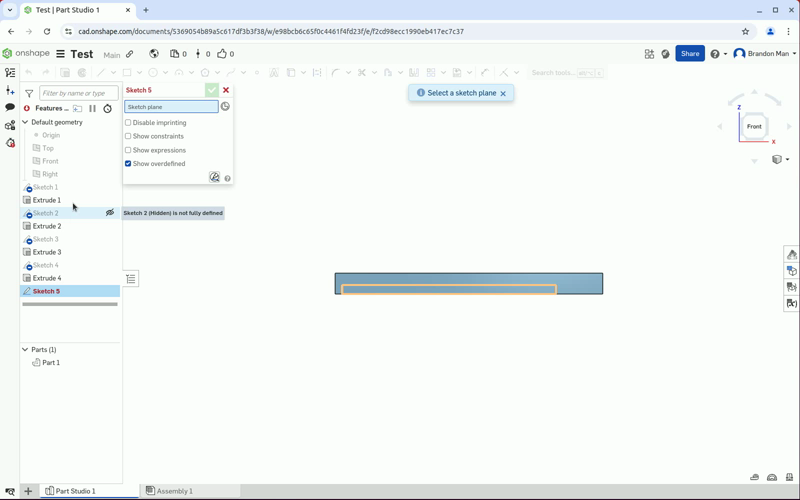
mouse_move(73, 163)
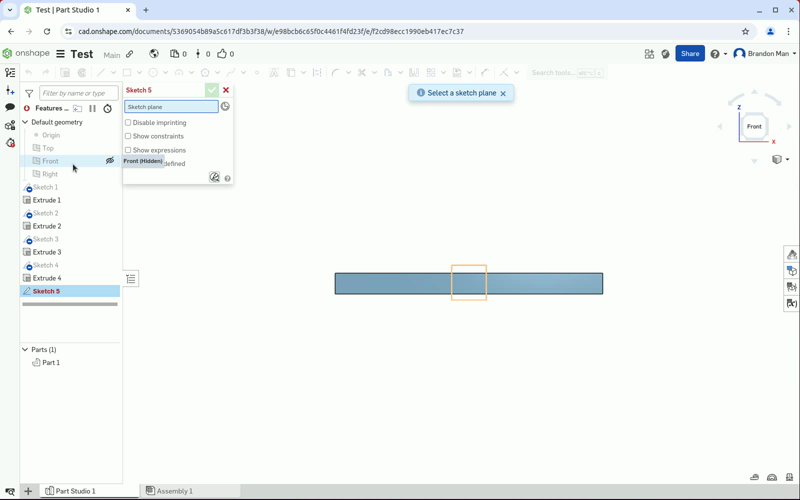
click(73, 163)
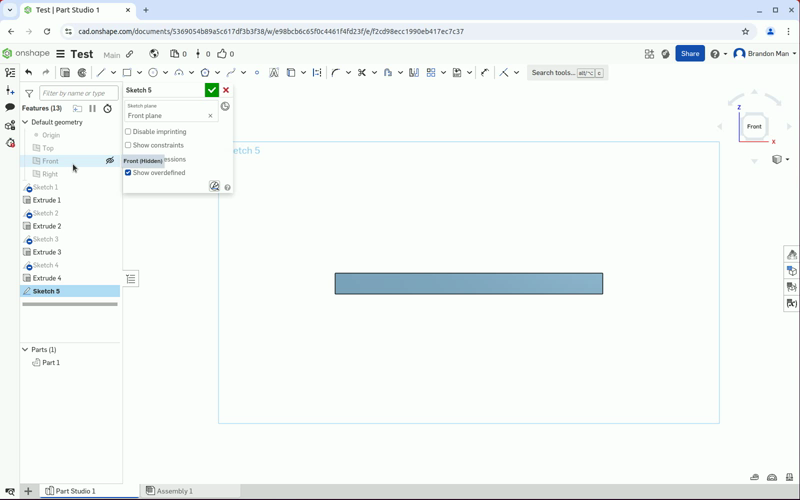
mouse_move(73, 352)
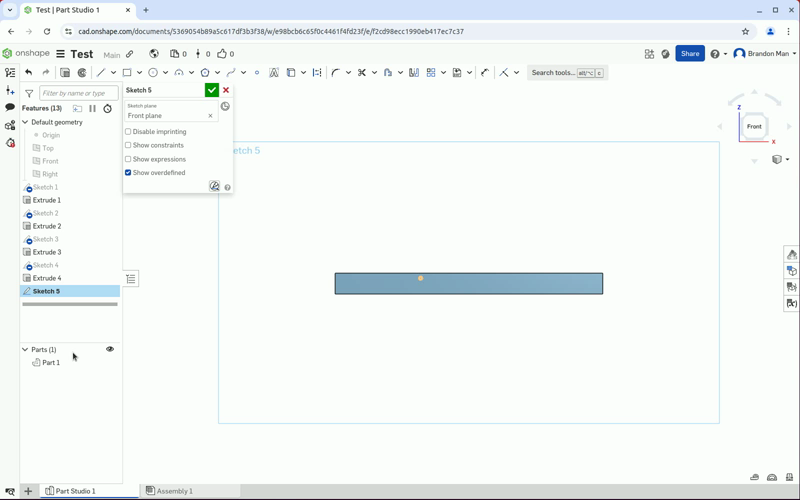
key(y)
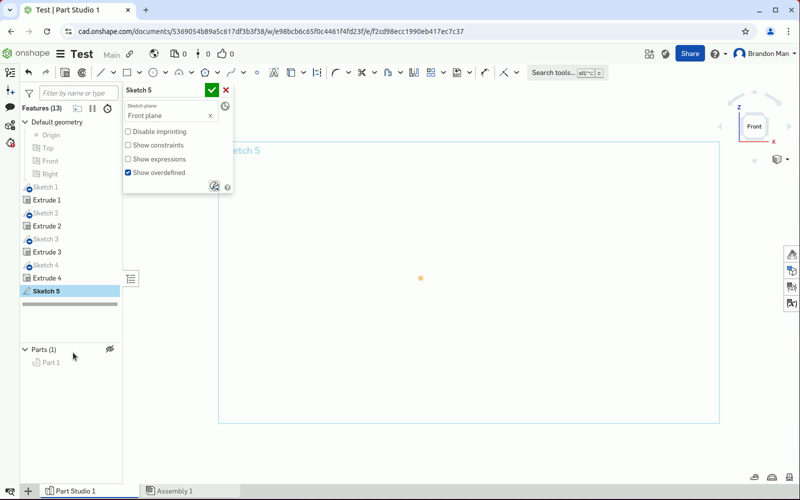
key(c)
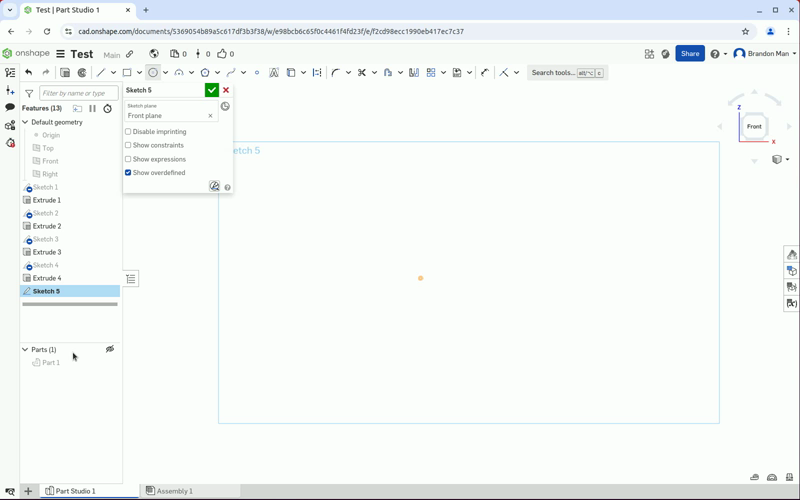
key_down(shift)
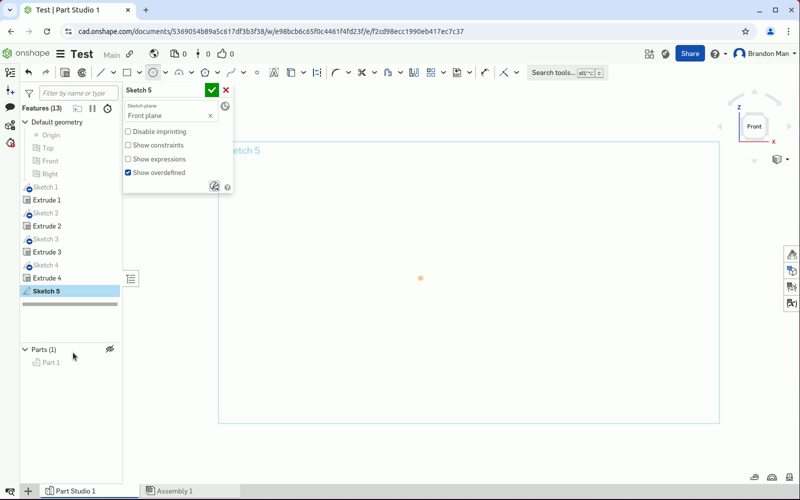
mouse_move(466, 278)
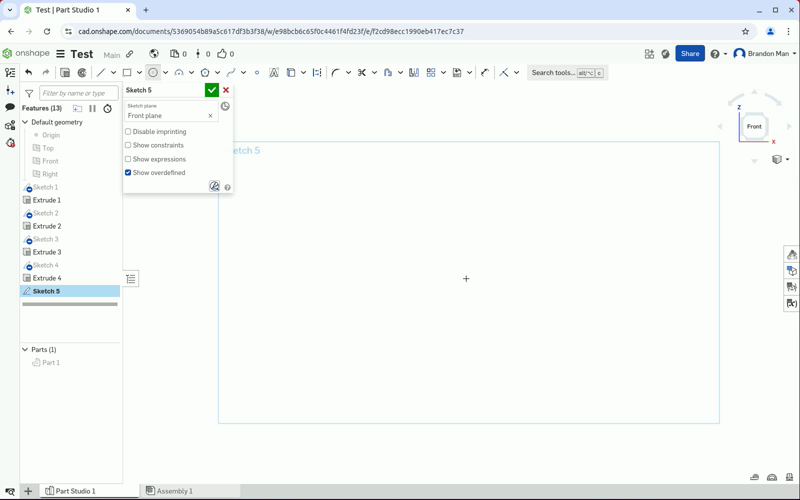
click(466, 278)
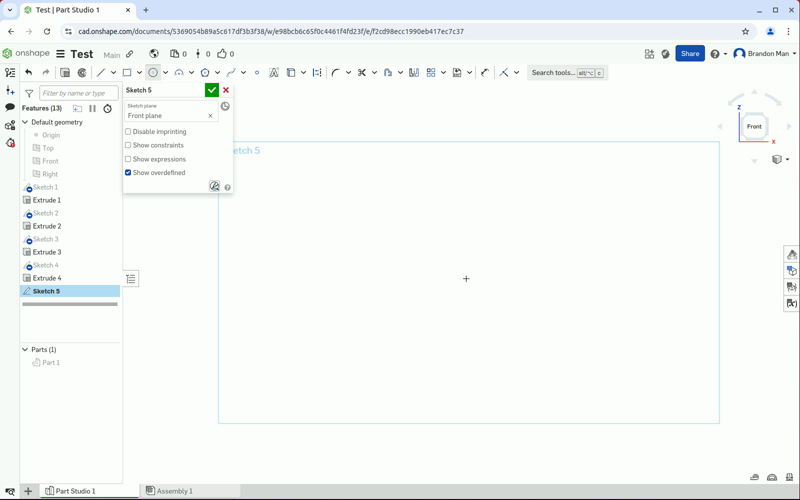
key_up(shift)
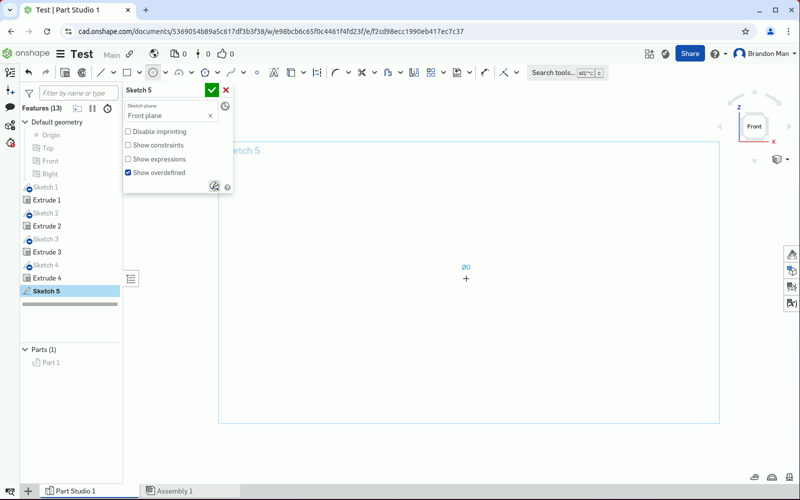
mouse_move(467, 278)
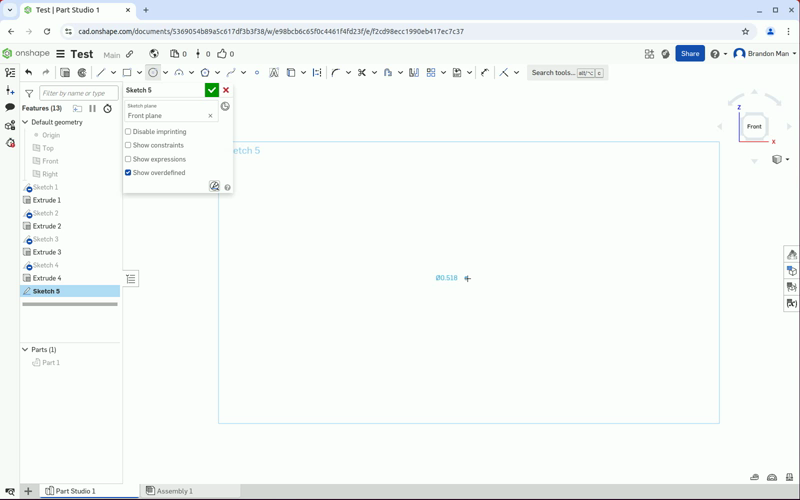
scroll(6)
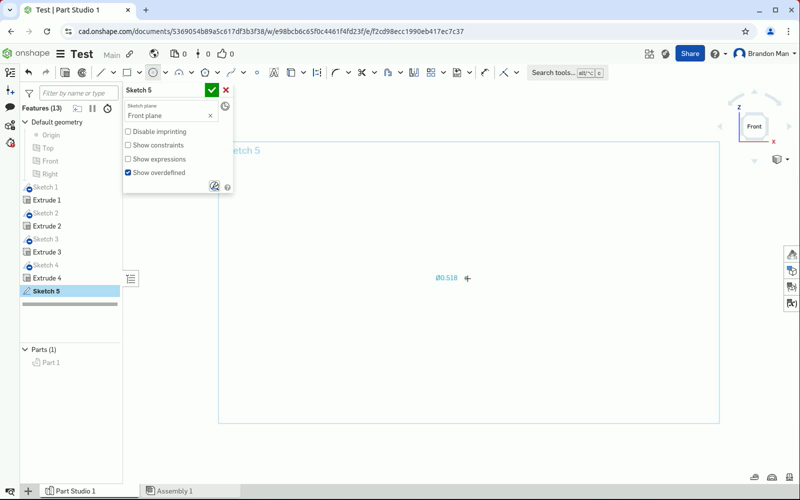
scroll(6)
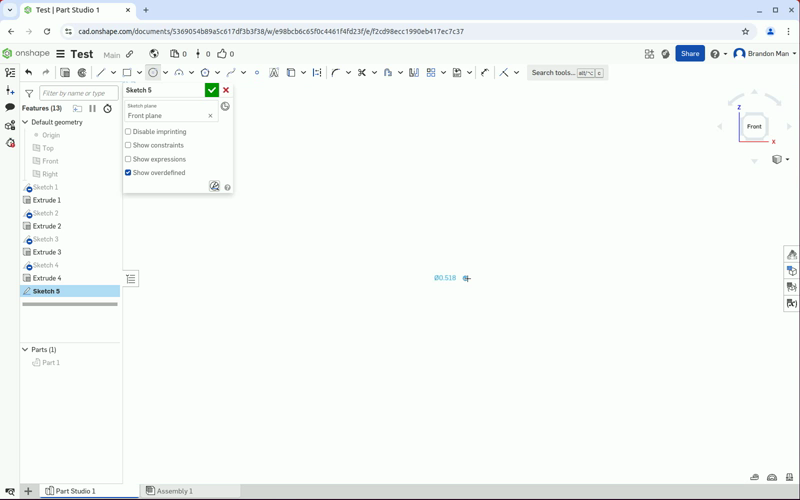
scroll(6)
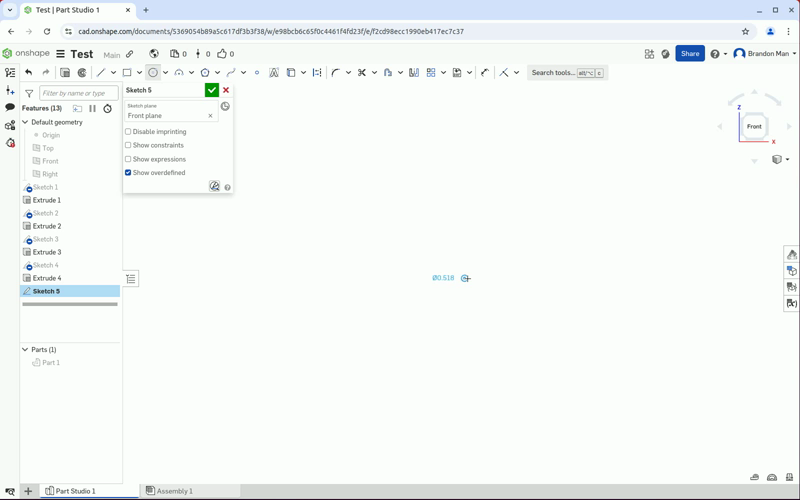
scroll(6)
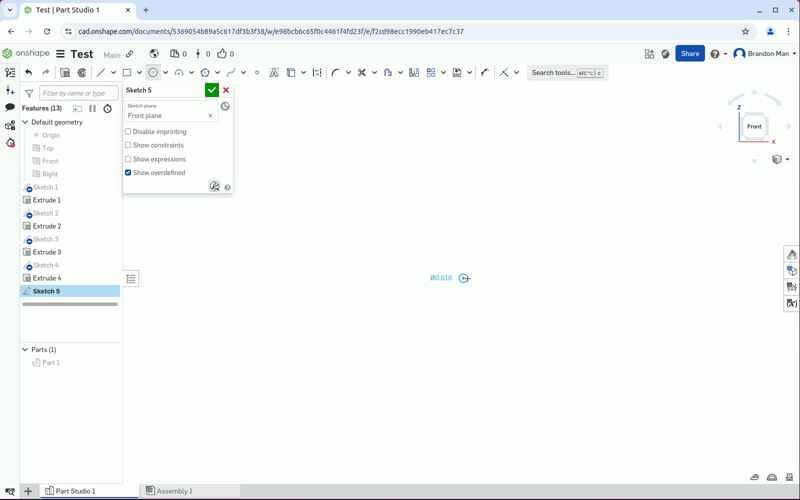
scroll(6)
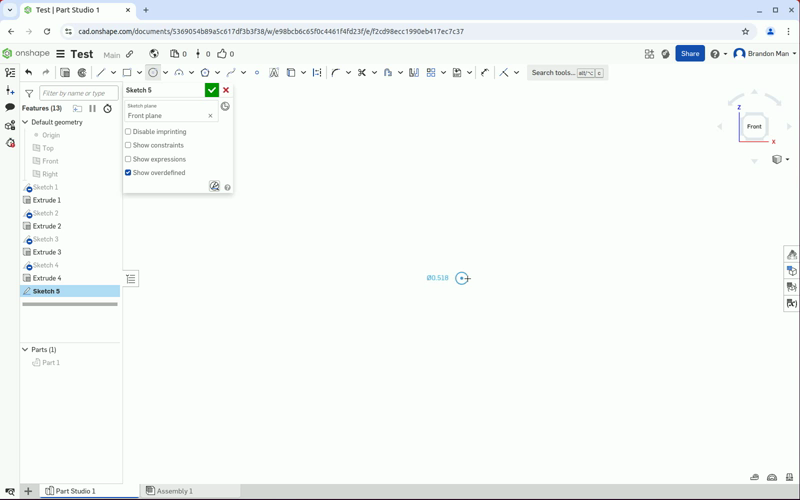
scroll(6)
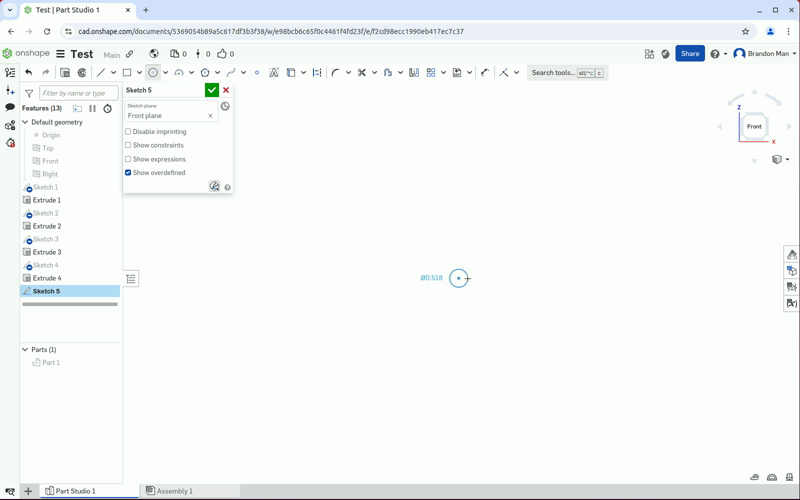
scroll(6)
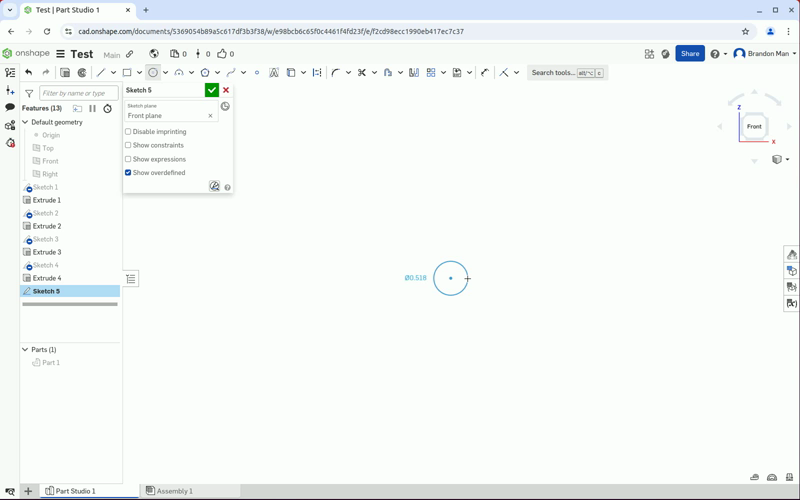
click(467, 278)
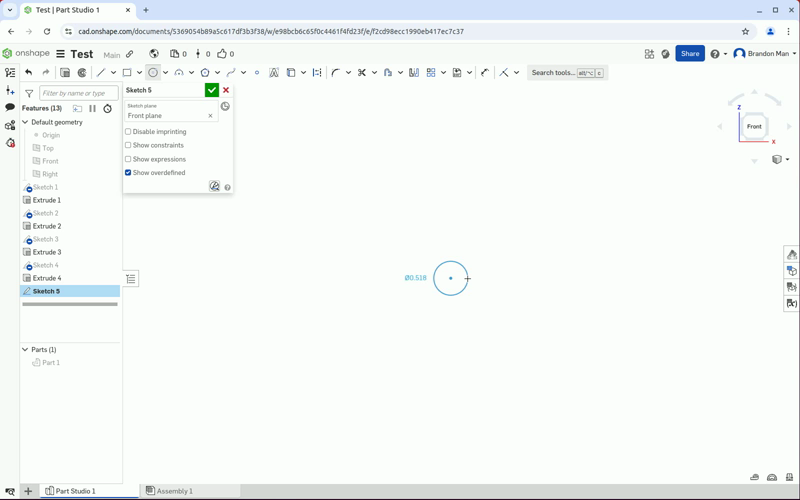
scroll(-6)
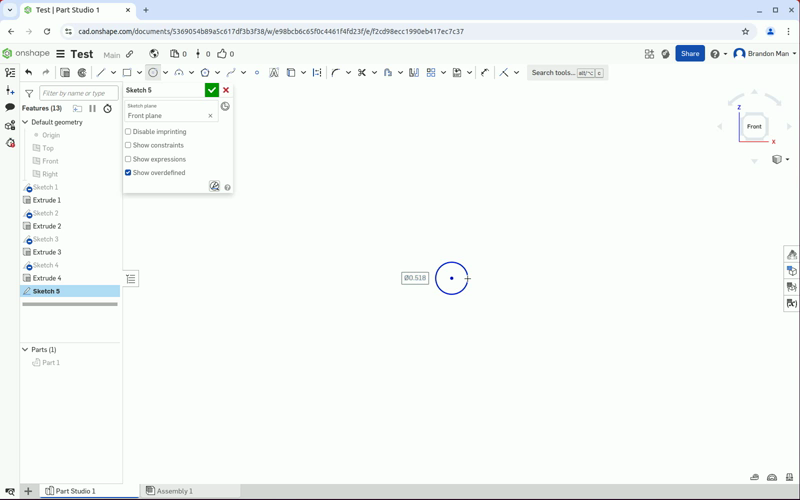
scroll(-6)
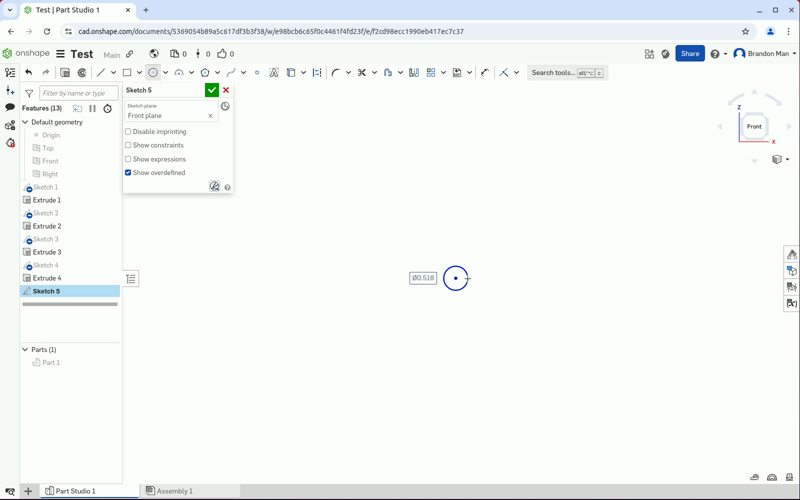
scroll(-6)
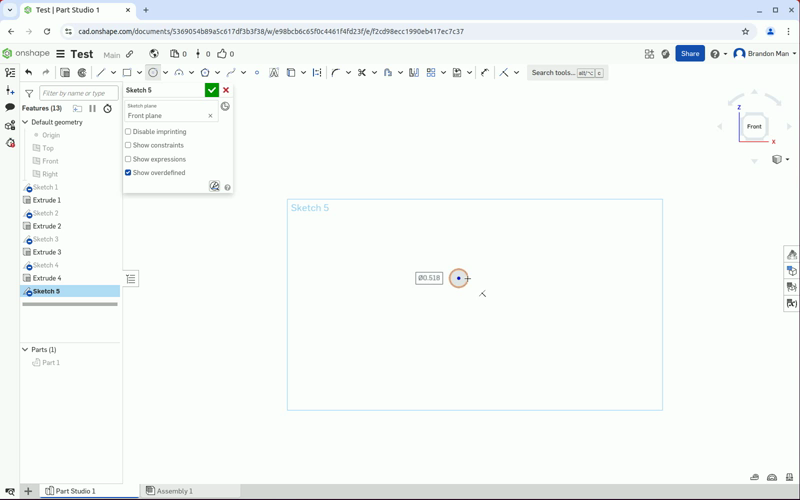
scroll(-6)
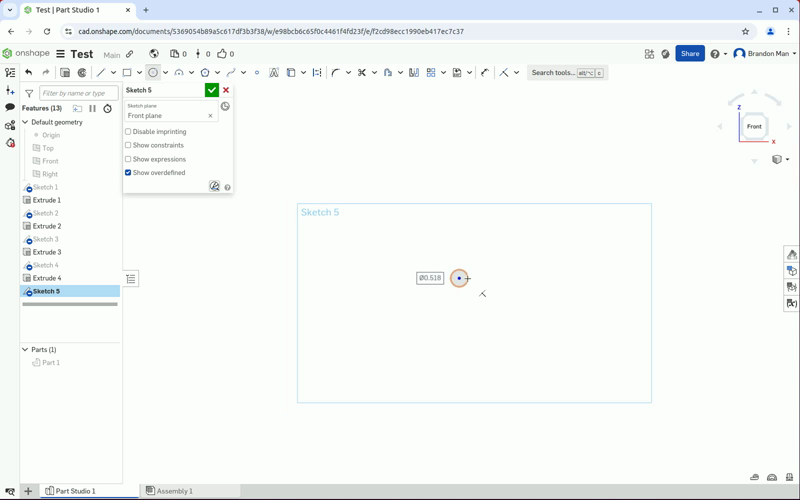
scroll(-6)
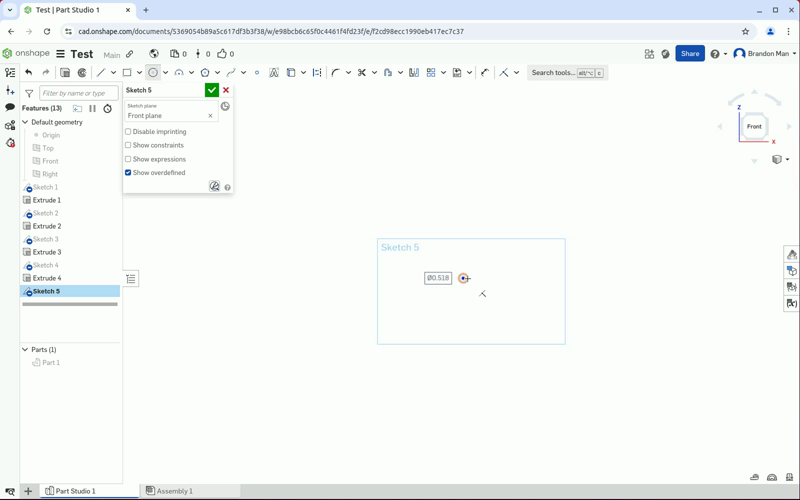
scroll(-6)
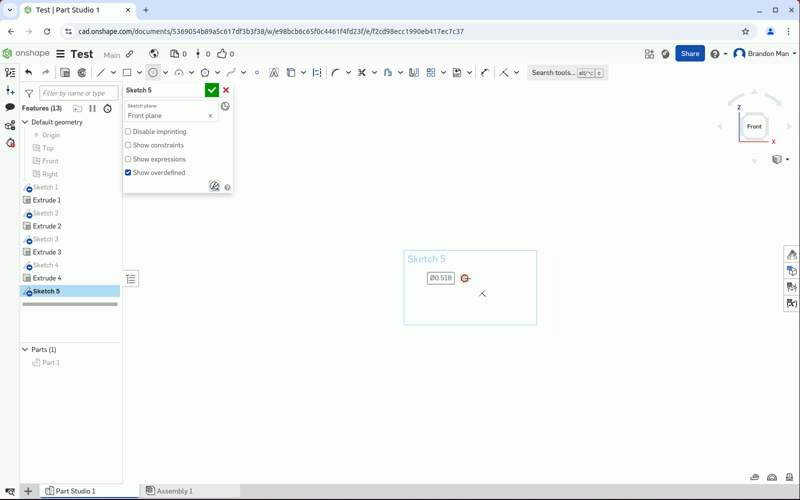
scroll(-6)
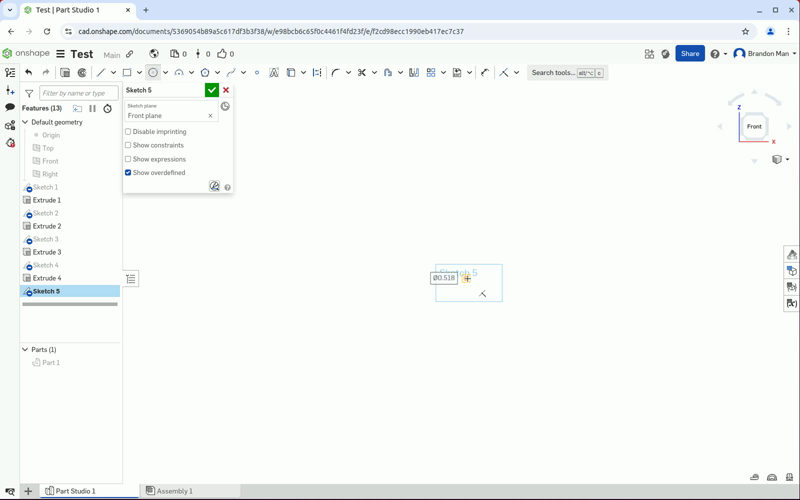
key(esc)
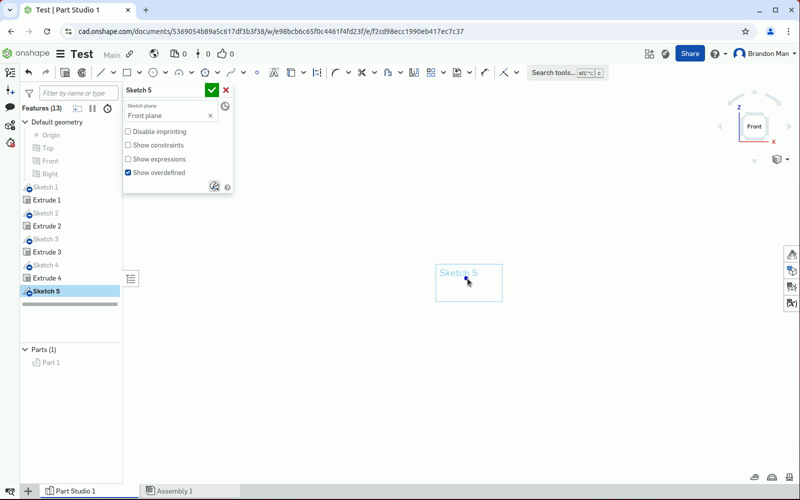
mouse_move(466, 278)
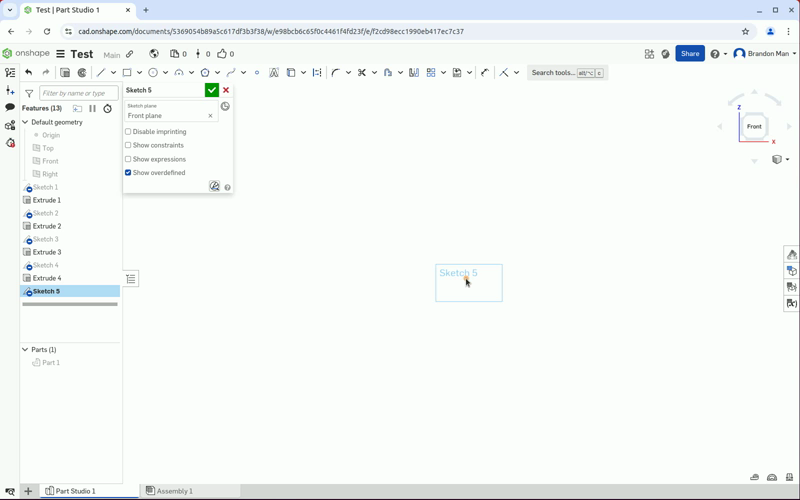
scroll(6)
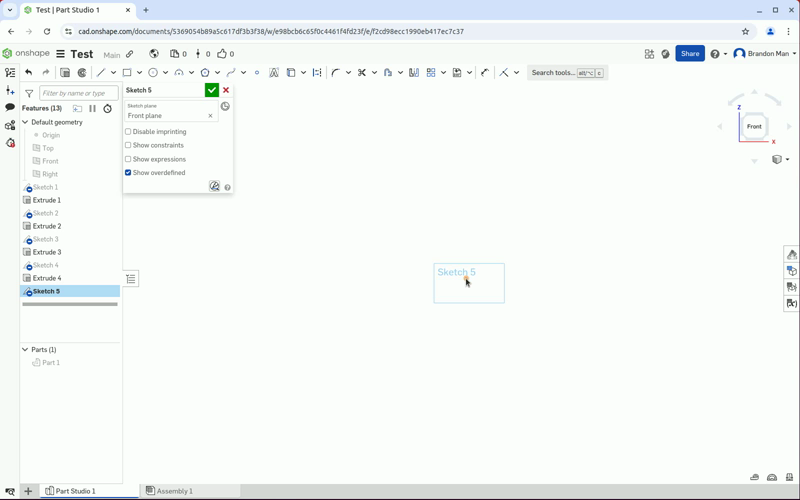
scroll(6)
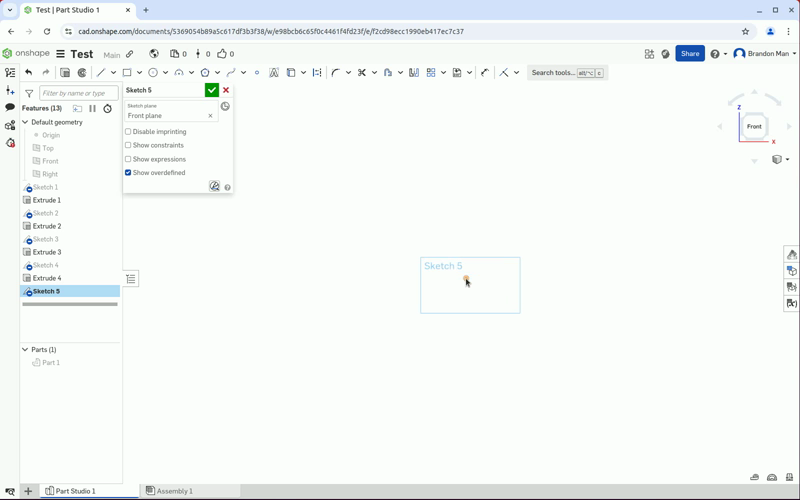
scroll(6)
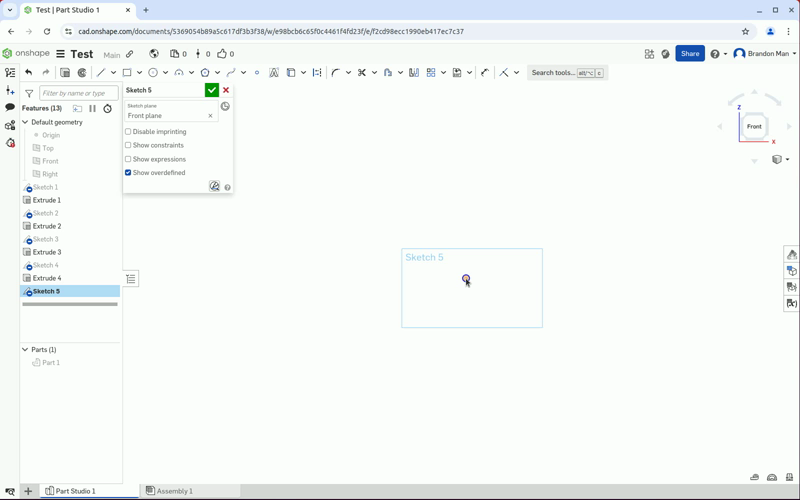
scroll(6)
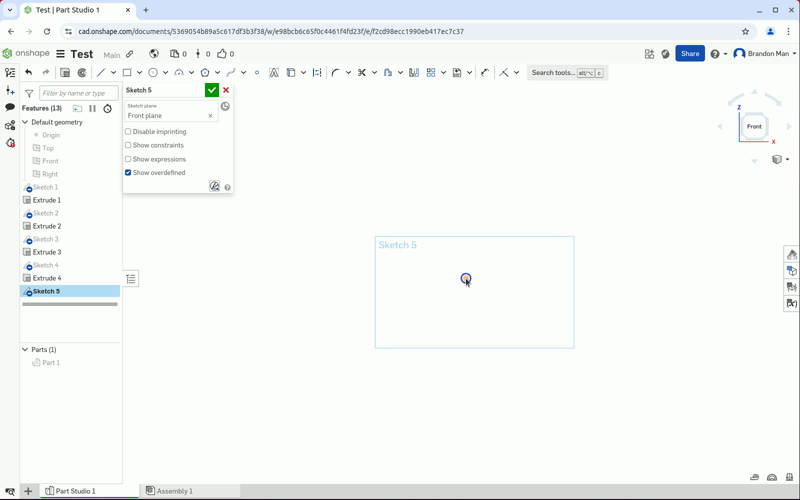
scroll(6)
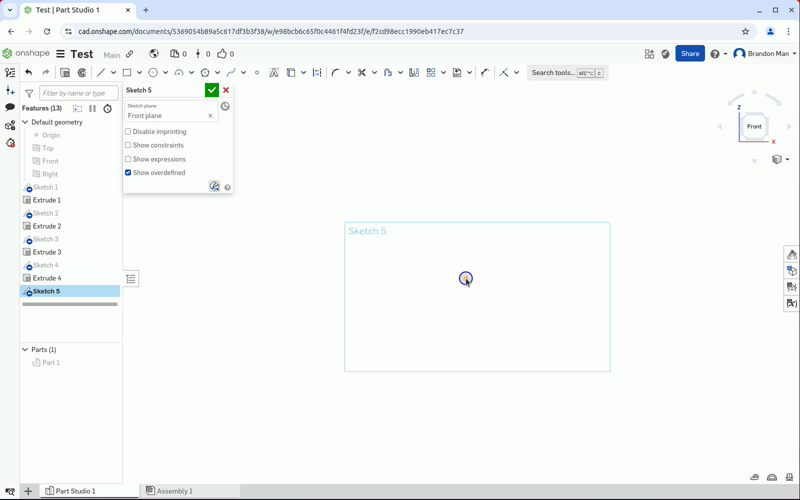
scroll(6)
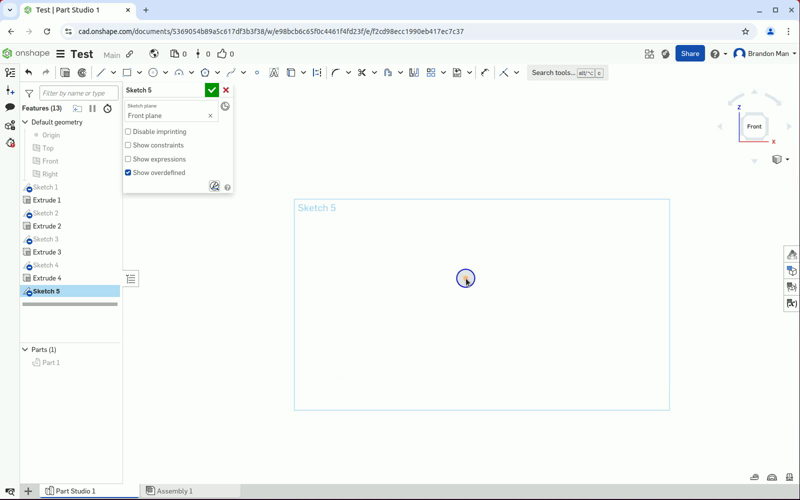
scroll(6)
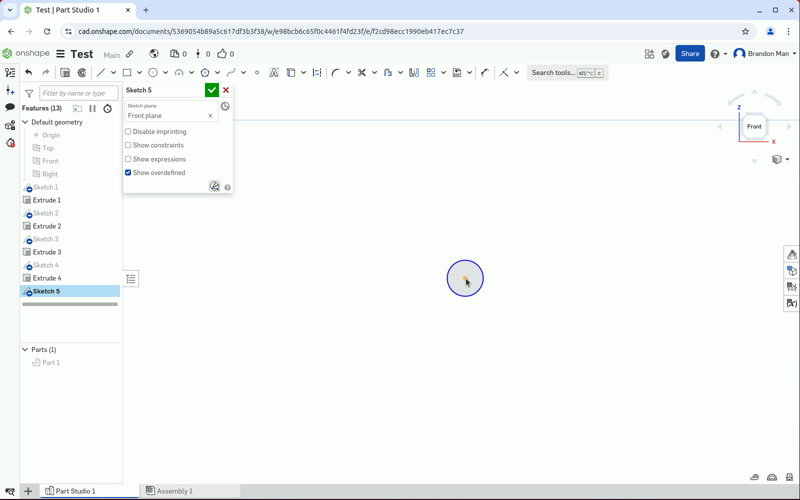
click(466, 278)
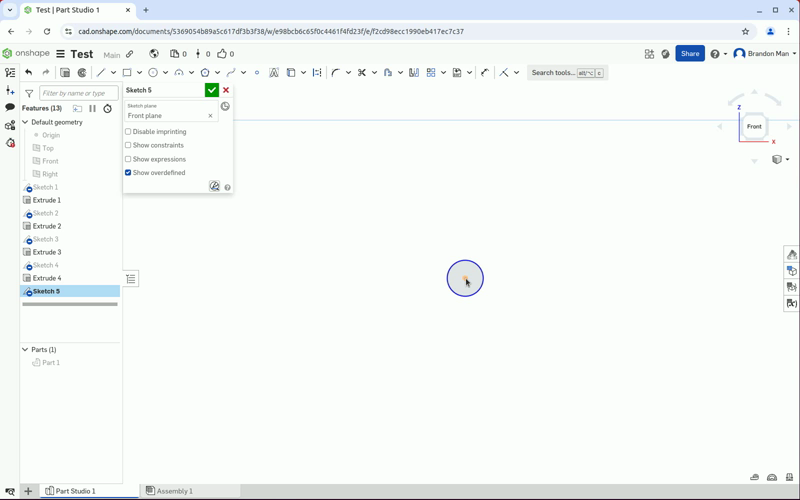
scroll(-6)
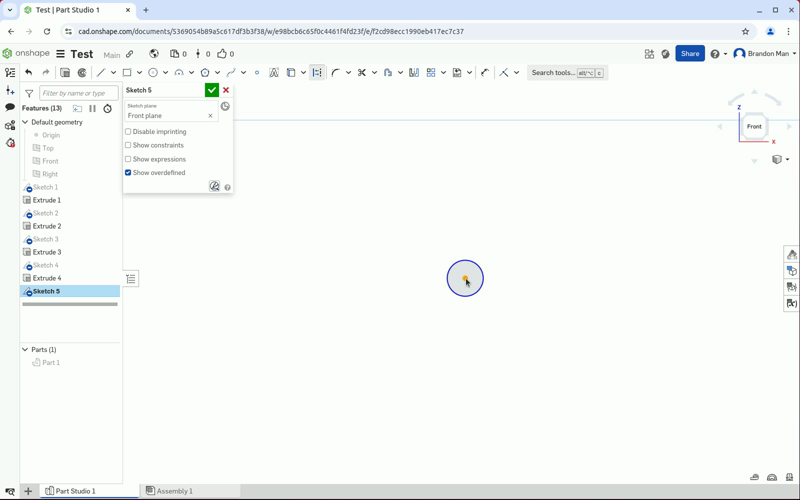
scroll(-6)
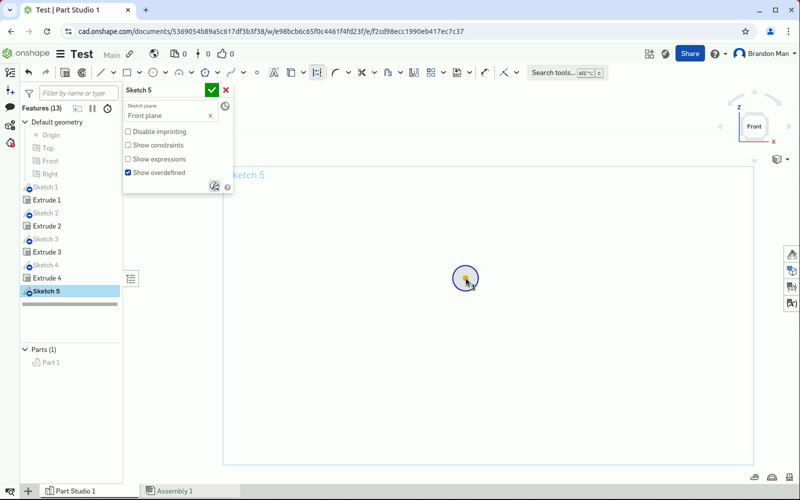
scroll(-6)
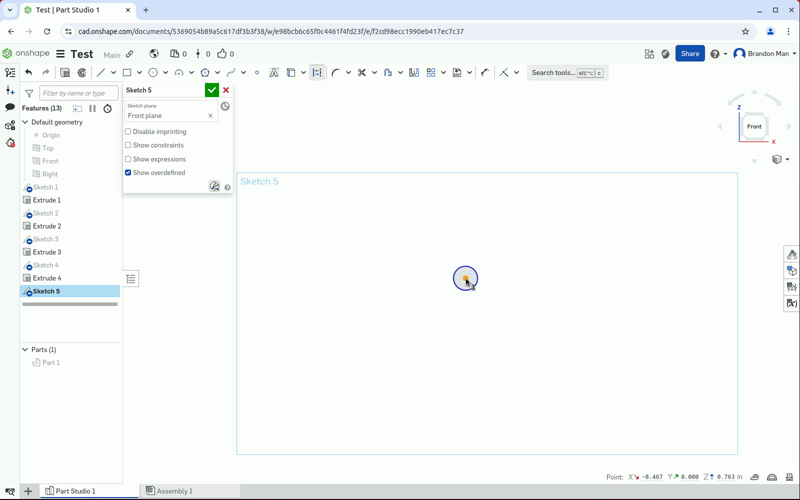
scroll(-6)
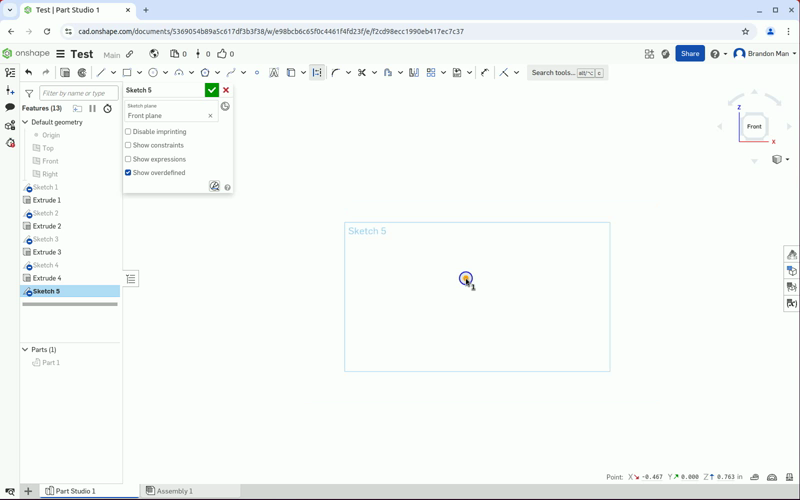
scroll(-6)
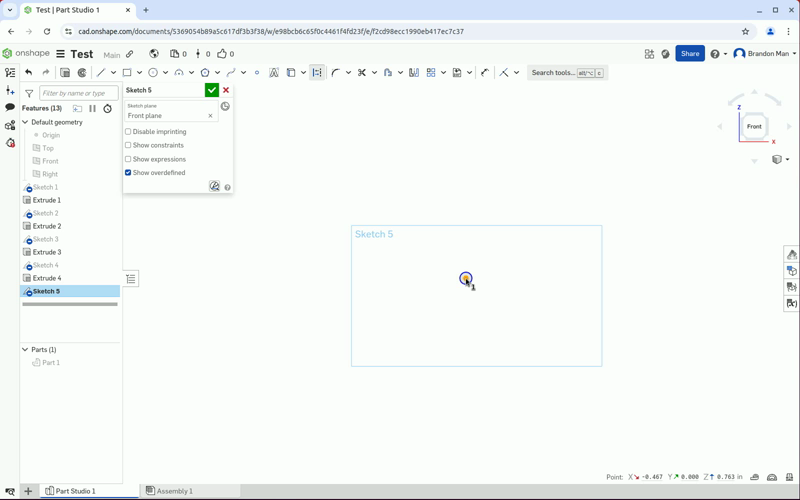
scroll(-6)
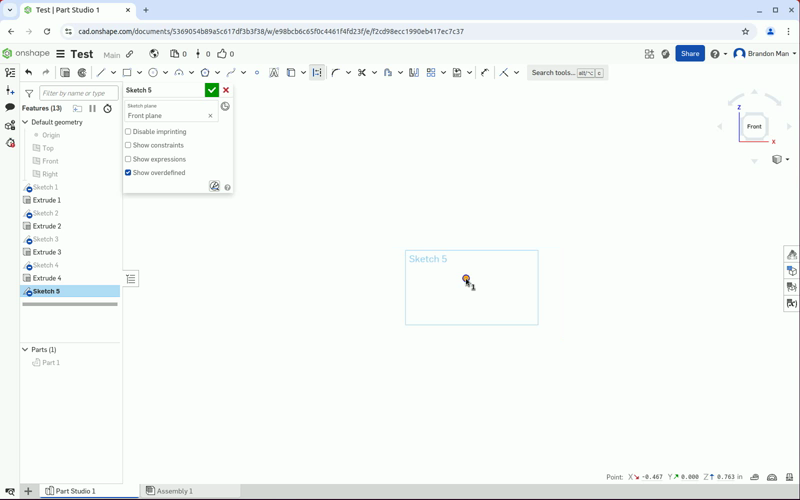
scroll(-6)
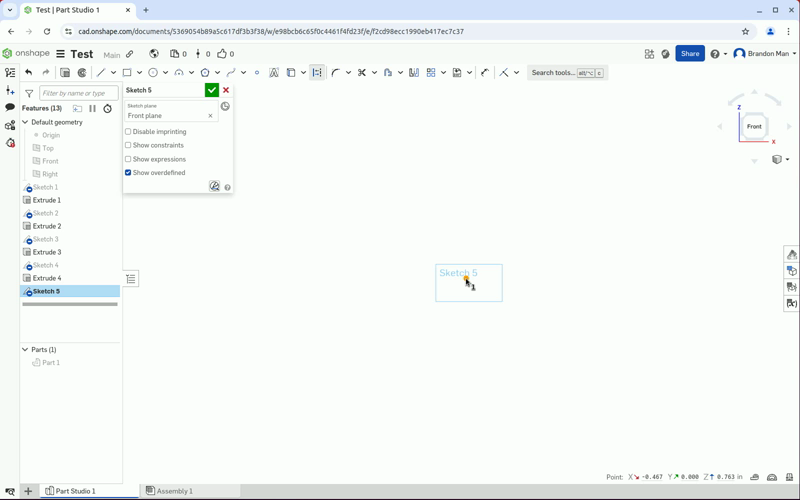
mouse_move(73, 352)
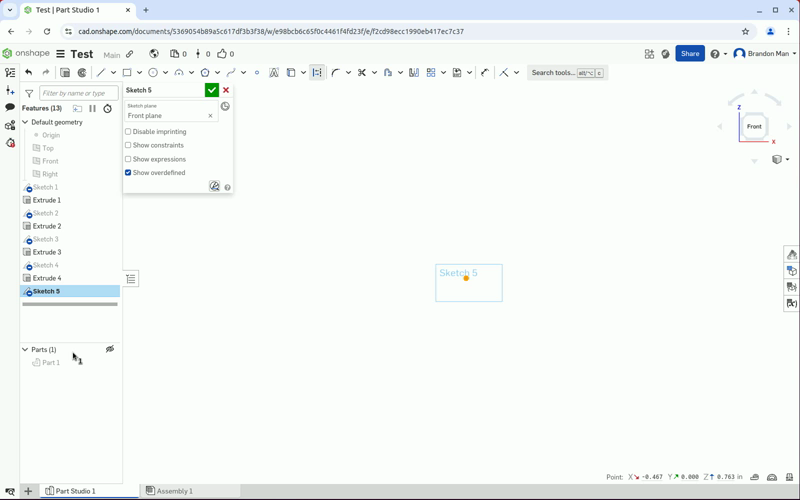
key(shift+y)
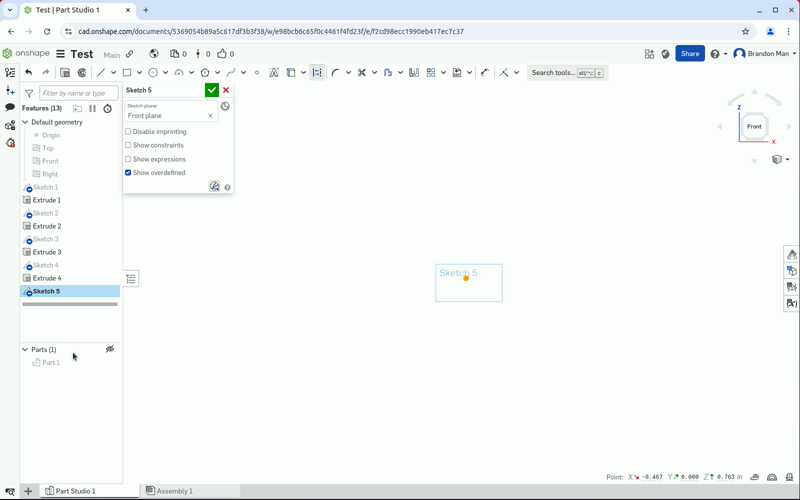
key(shift+e)
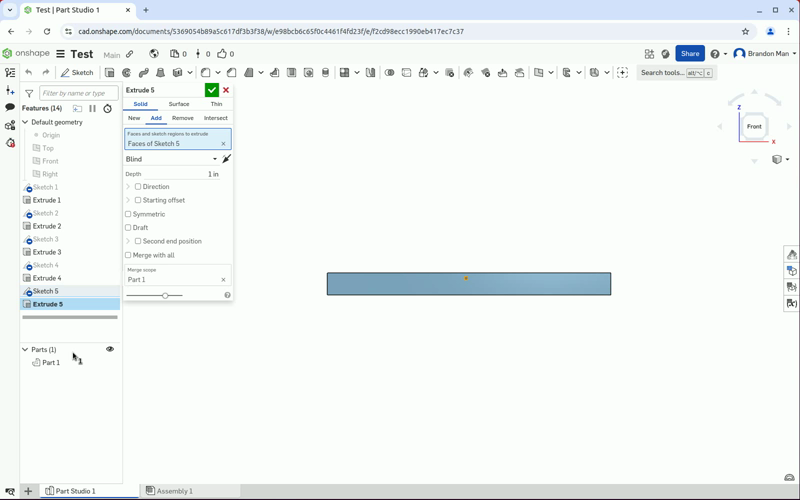
mouse_move(143, 106)
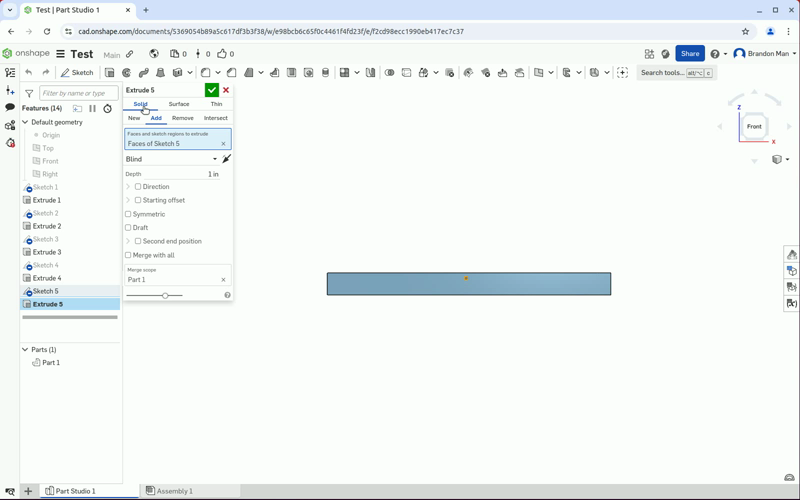
click(143, 106)
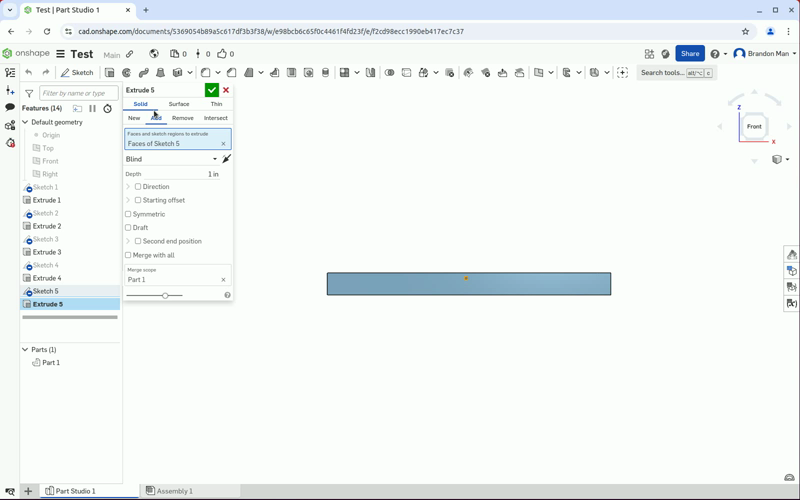
mouse_move(186, 120)
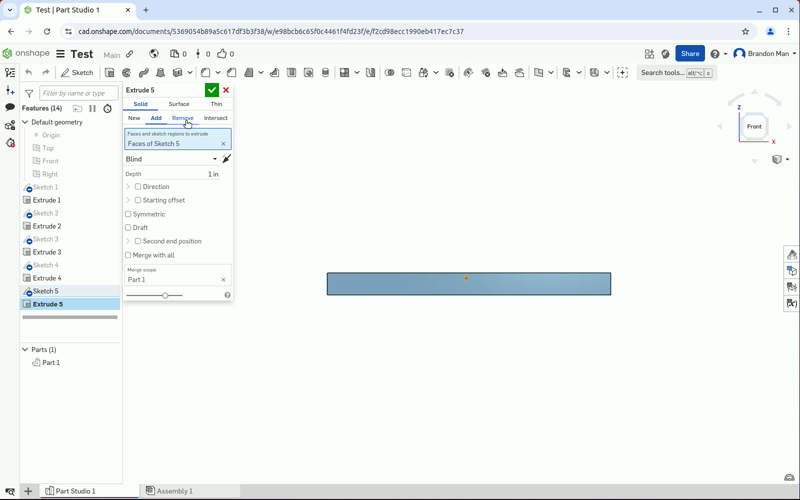
click(186, 120)
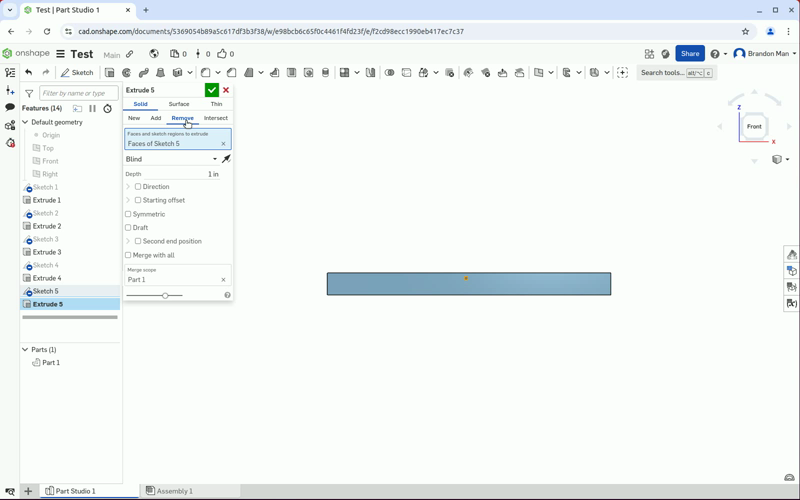
key(tab, 4)
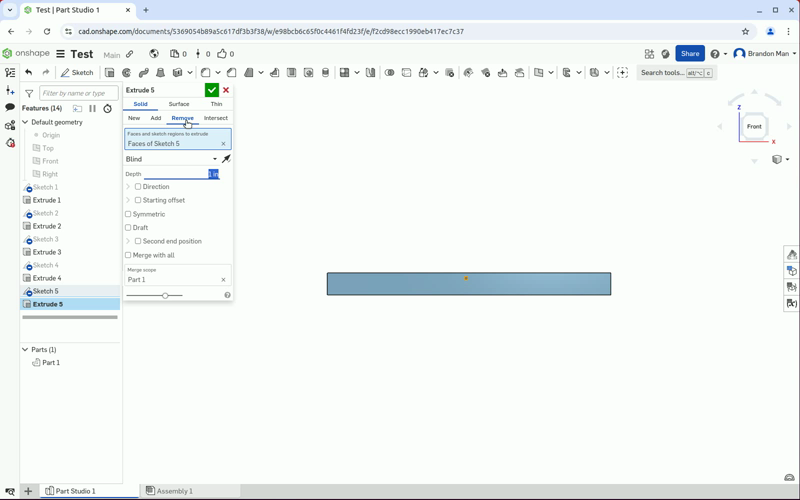
text(0.241)
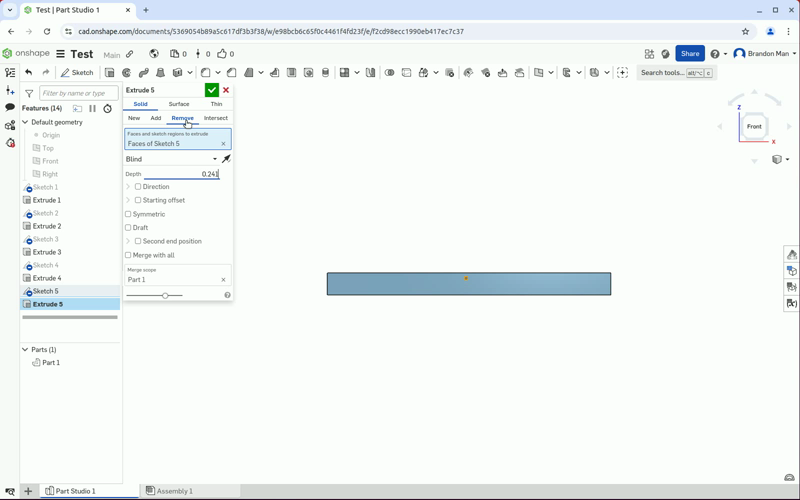
key(tab, 6)
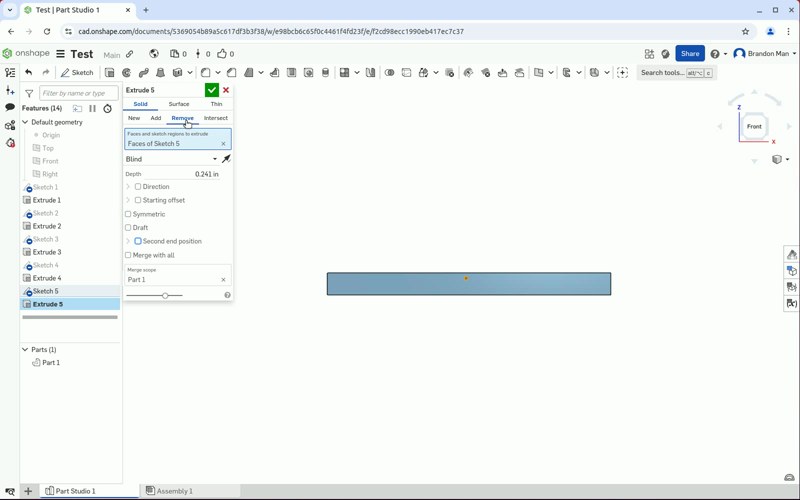
key(space)
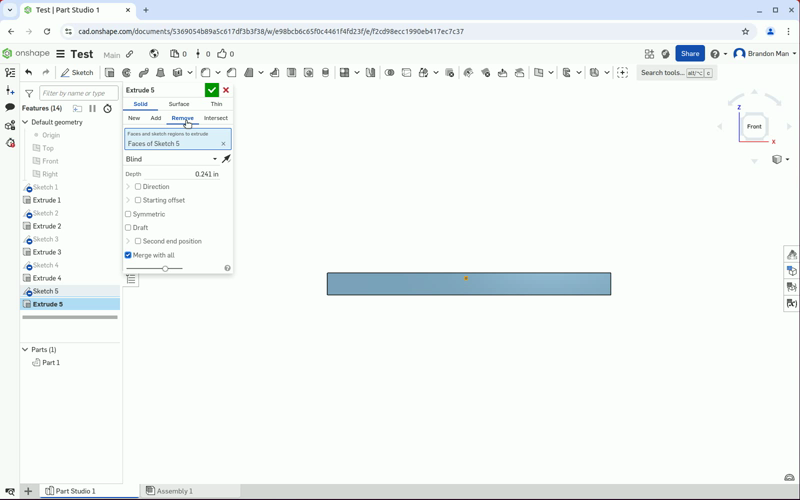
key(enter)
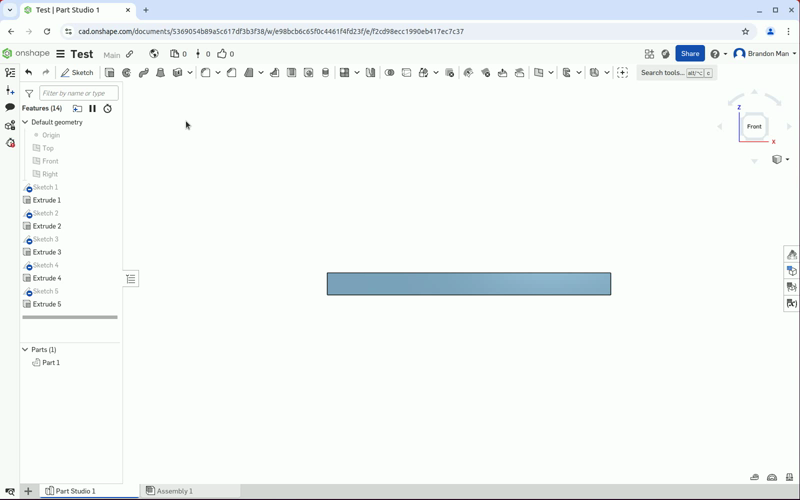
key(shift+h)
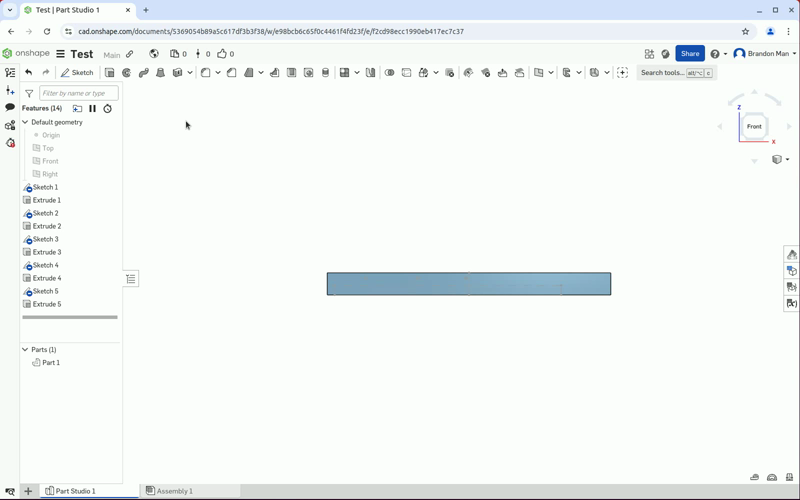
key(shift+h)
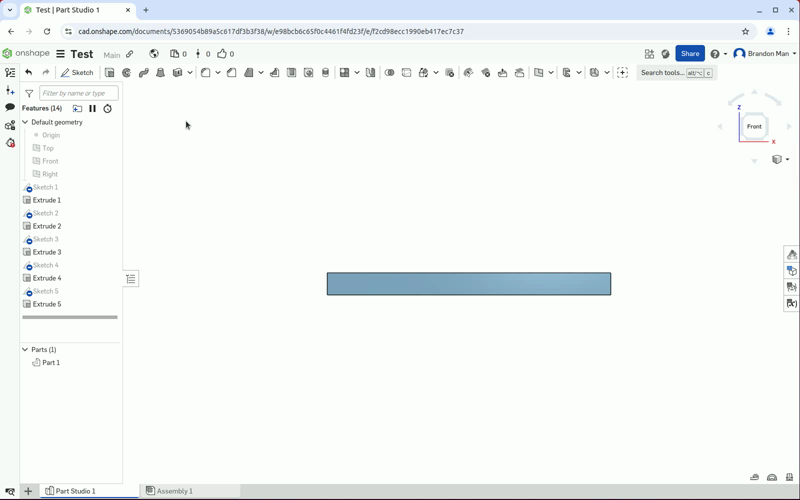
mouse_move(73, 189)
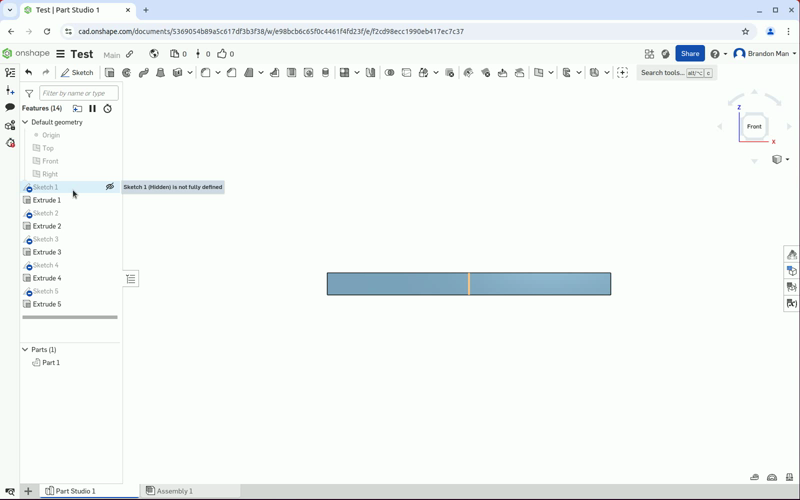
click(73, 189)
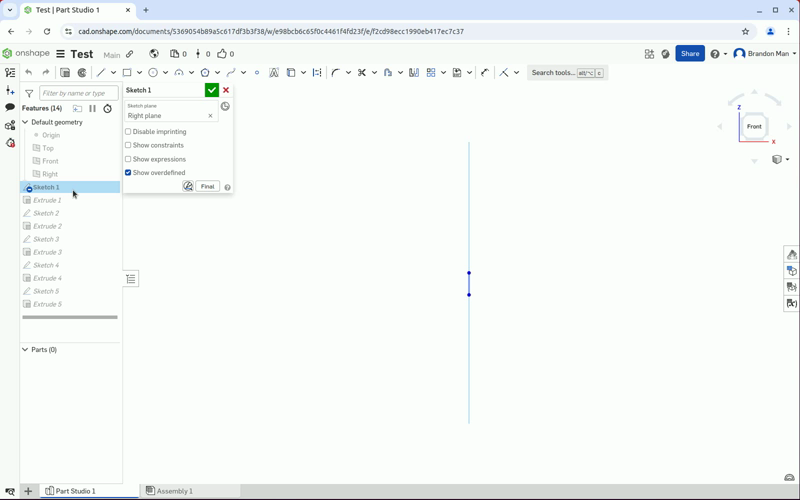
mouse_move(229, 92)
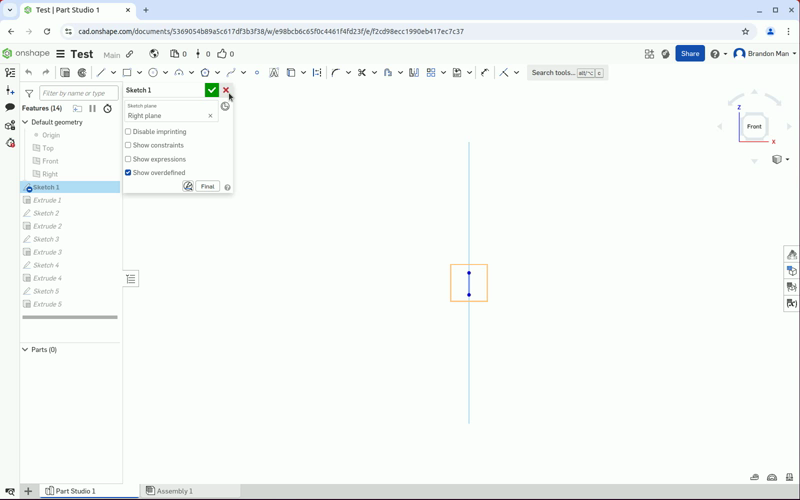
click(229, 92)
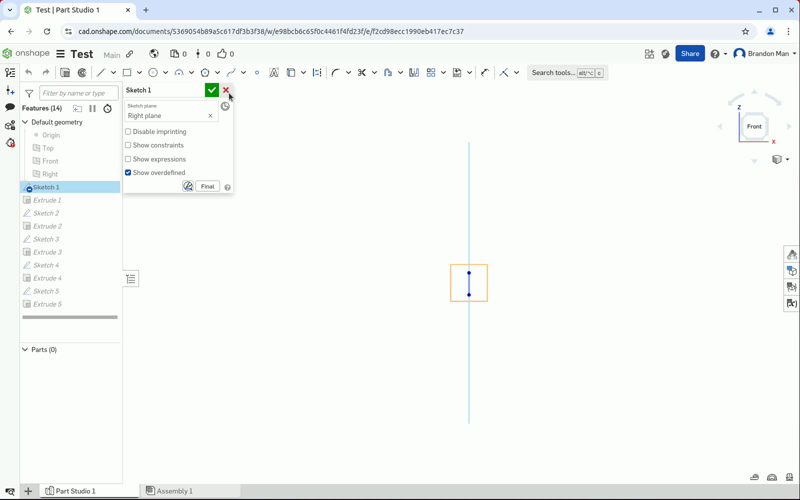
key(shift+s)
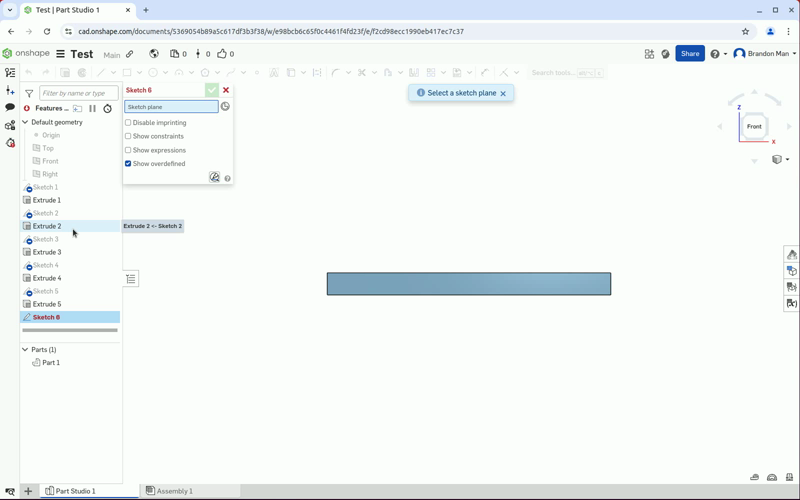
scroll(3)
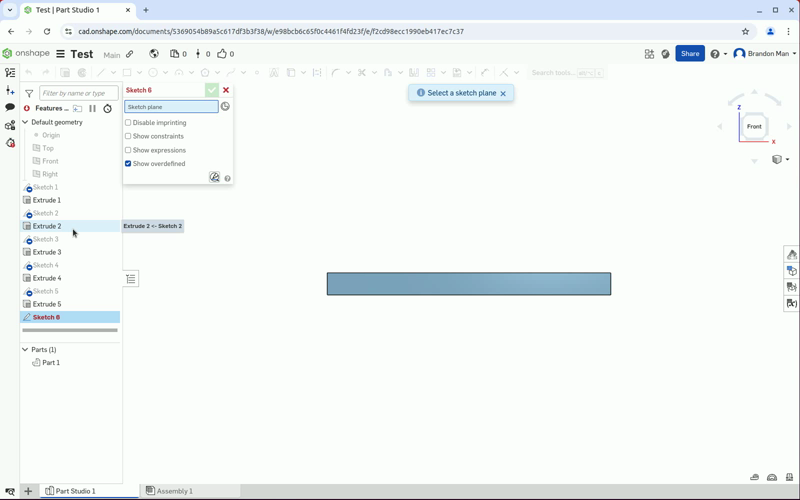
mouse_move(73, 163)
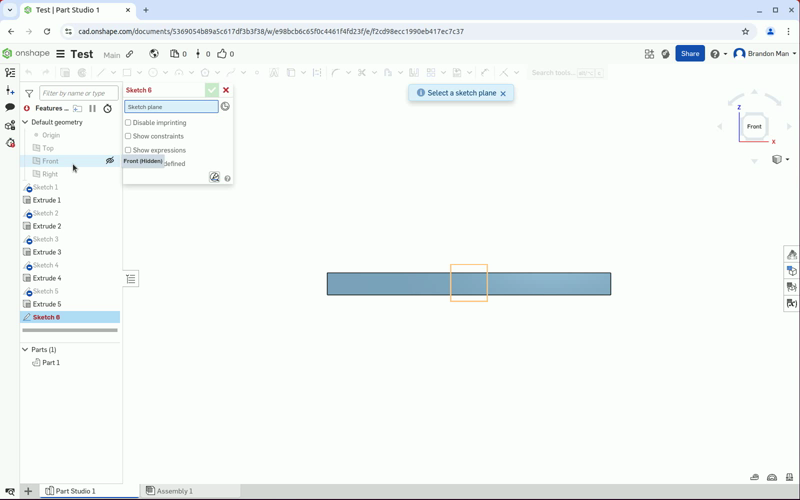
click(73, 163)
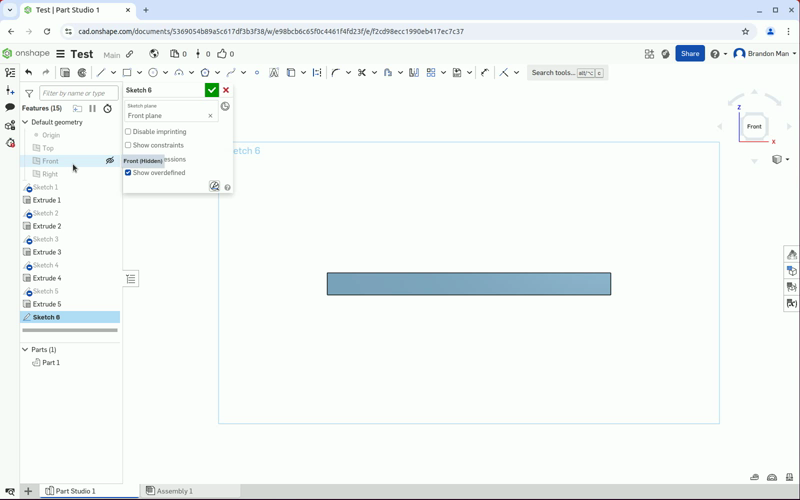
mouse_move(73, 352)
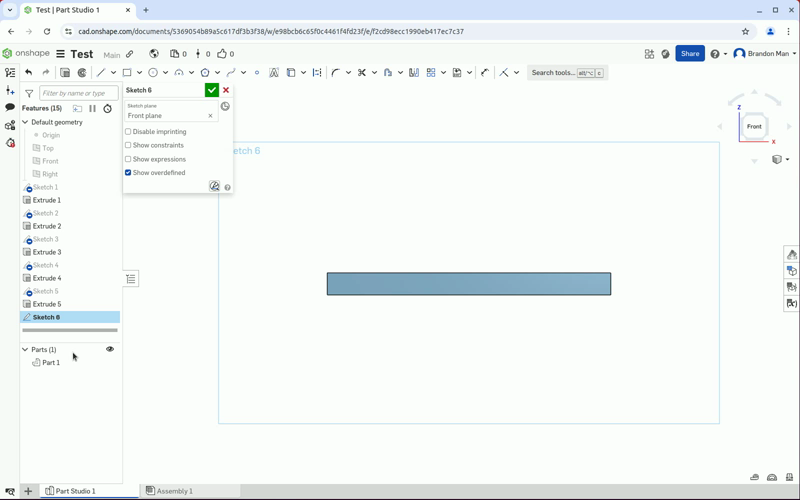
key(y)
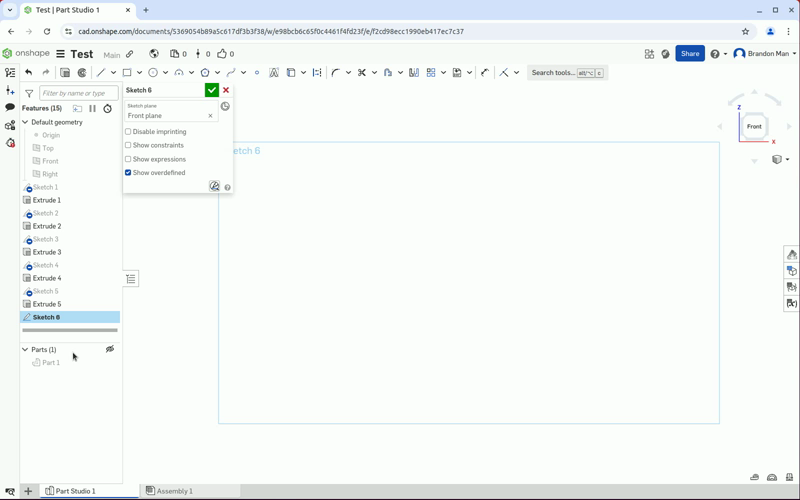
key(c)
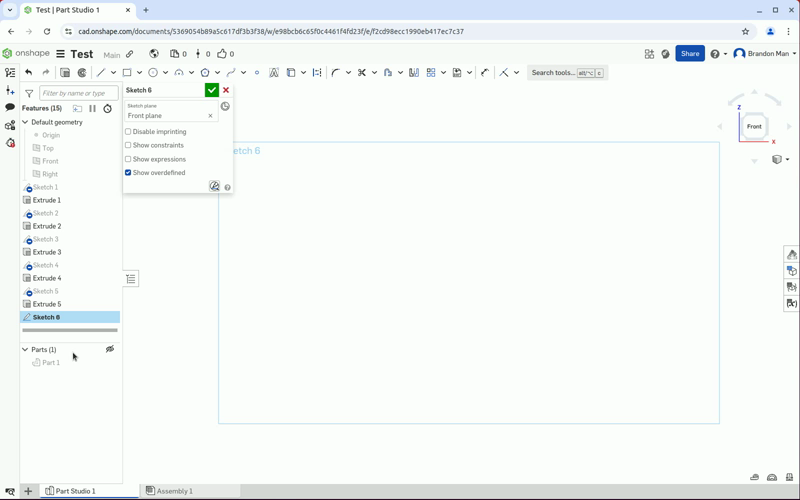
key_down(shift)
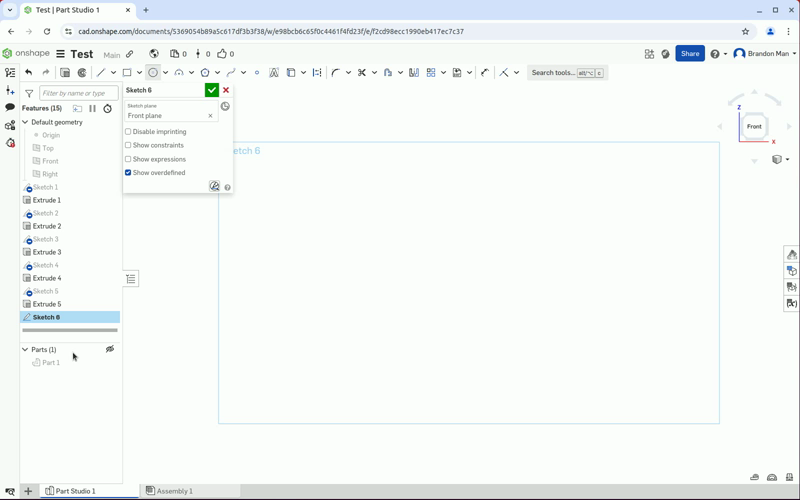
mouse_move(513, 278)
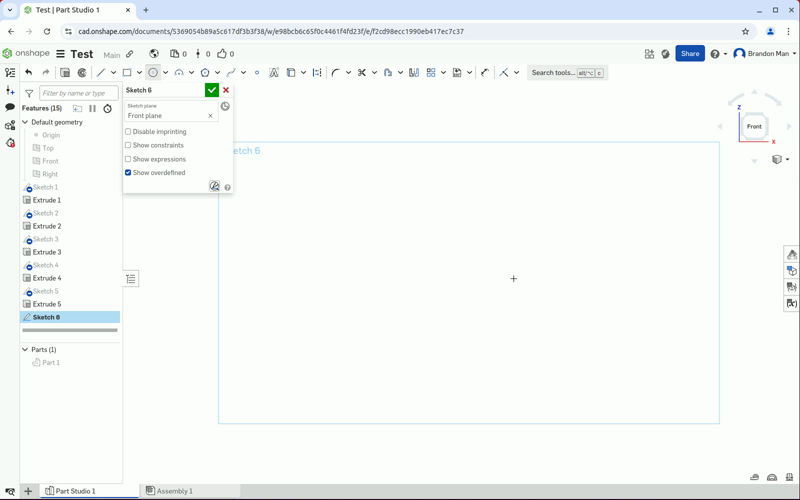
click(513, 278)
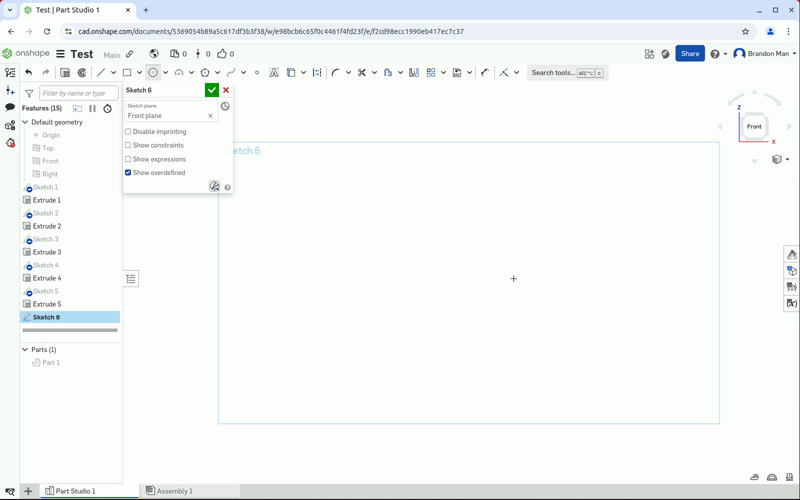
key_up(shift)
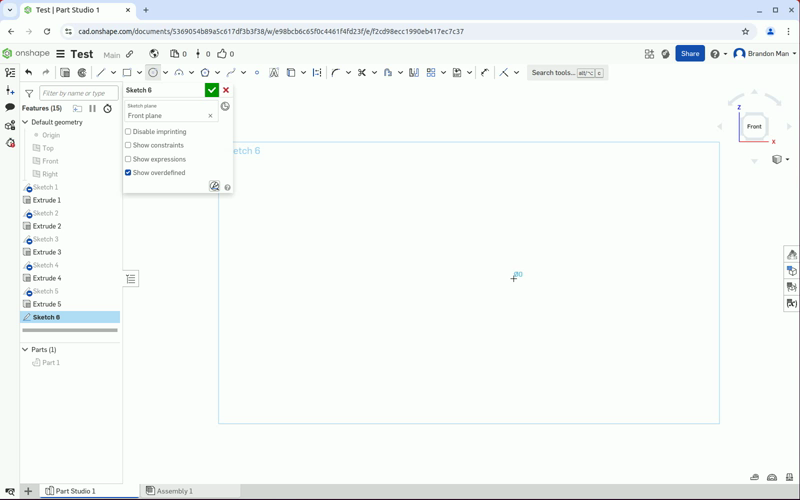
mouse_move(514, 278)
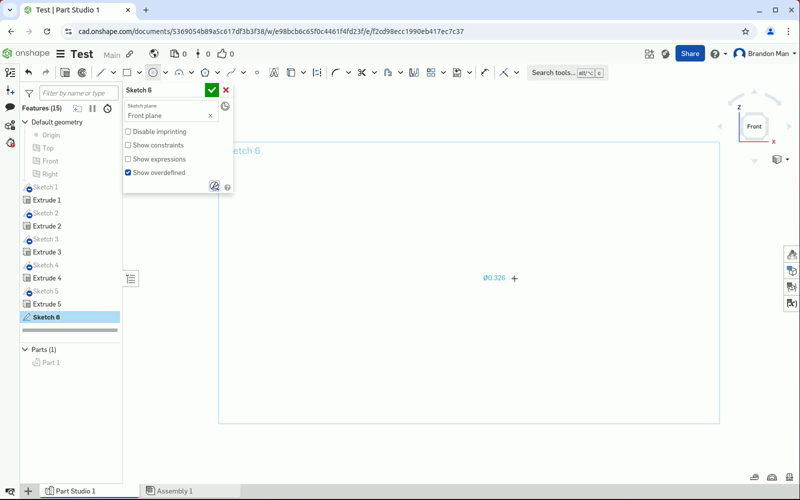
scroll(6)
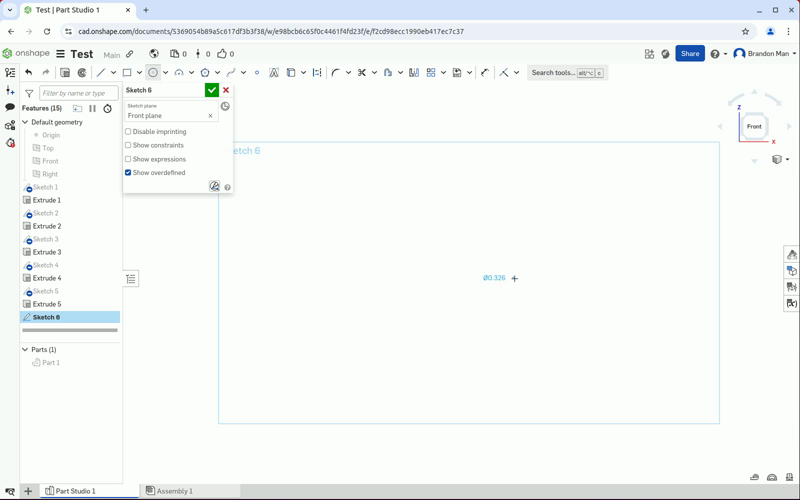
scroll(6)
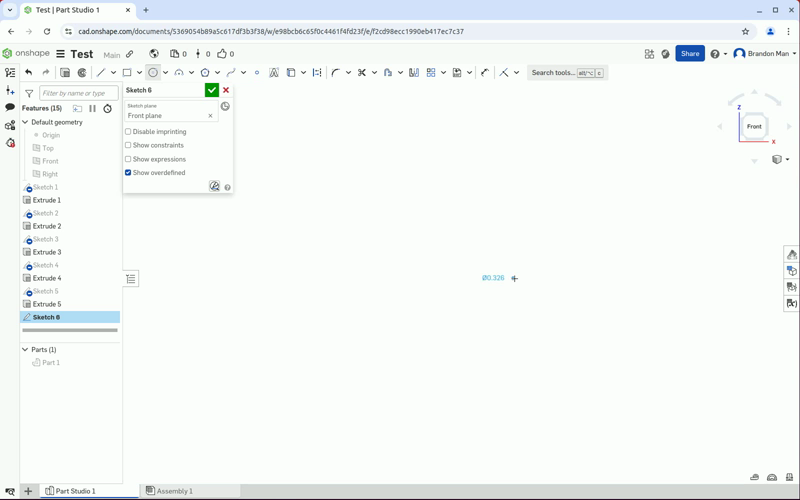
scroll(6)
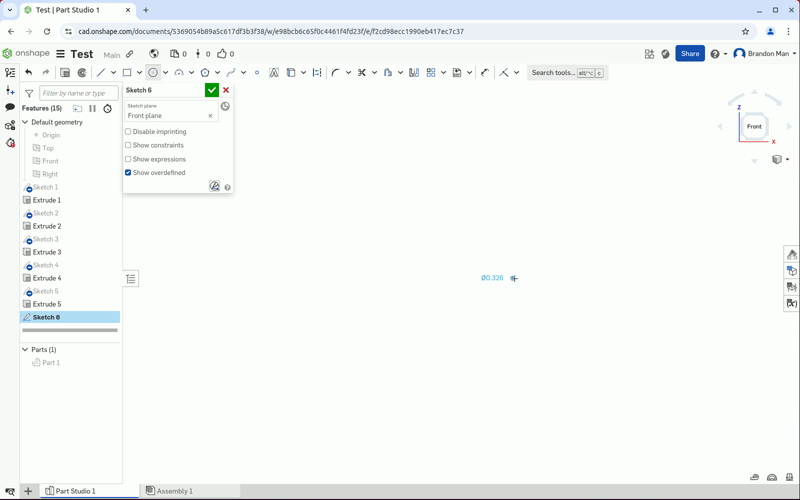
scroll(6)
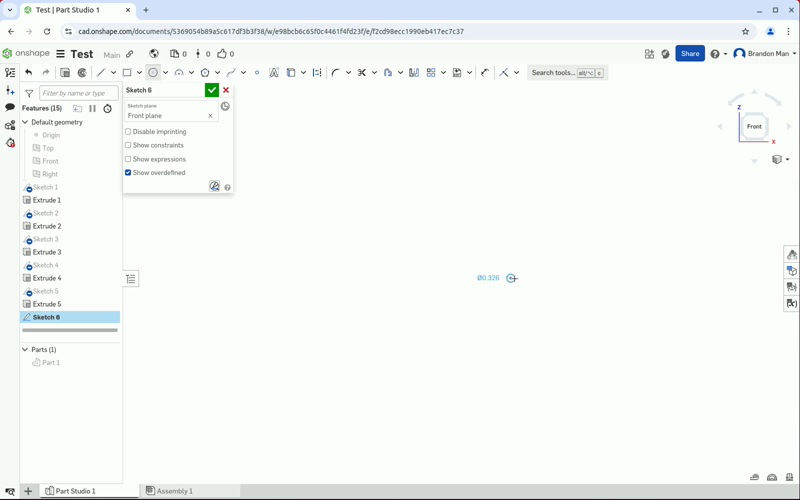
scroll(6)
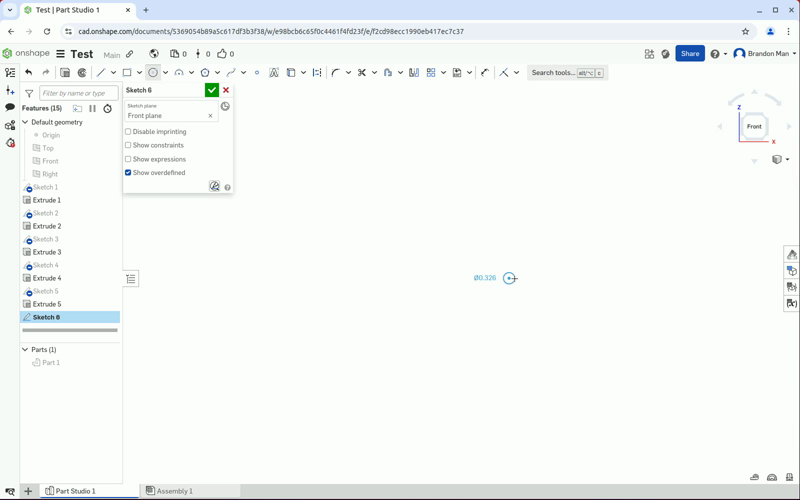
scroll(6)
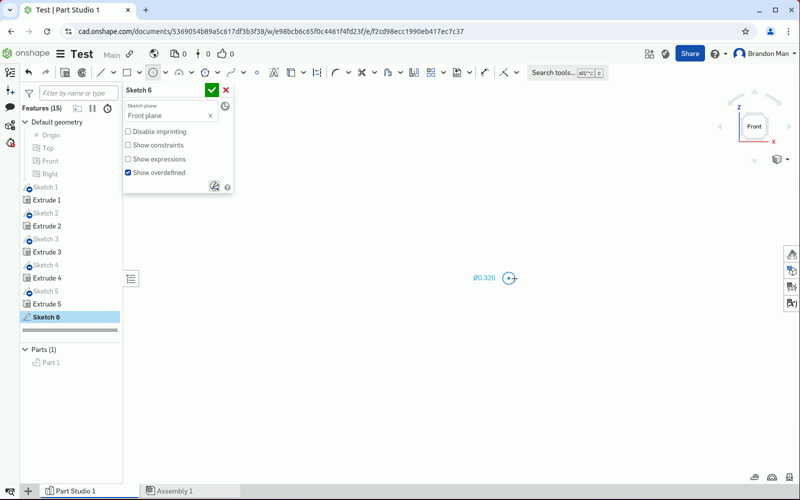
scroll(6)
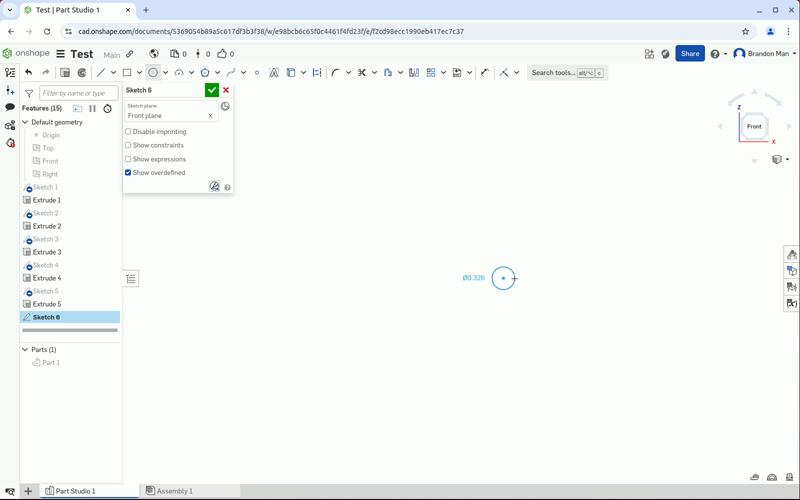
click(514, 278)
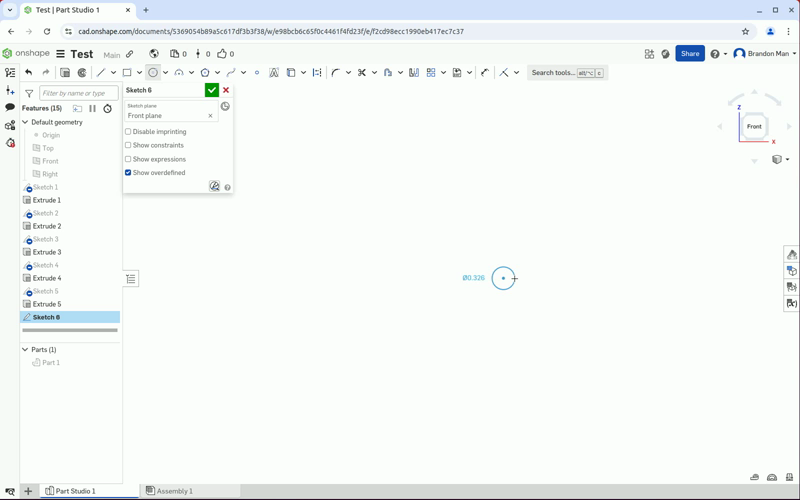
scroll(-6)
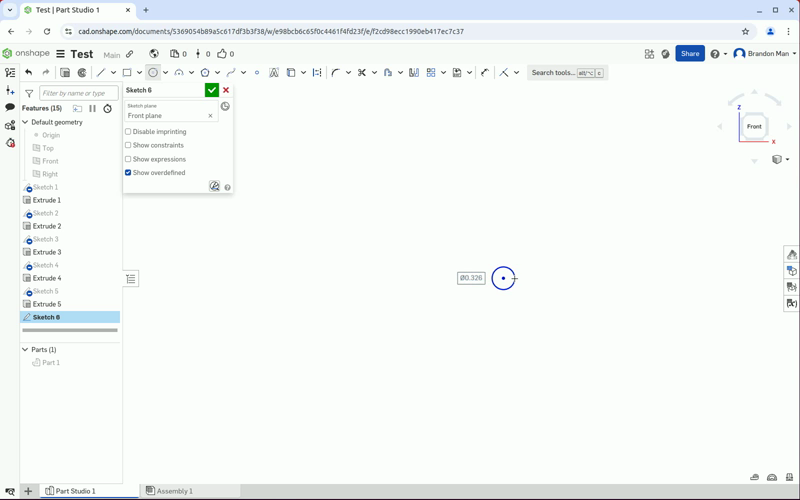
scroll(-6)
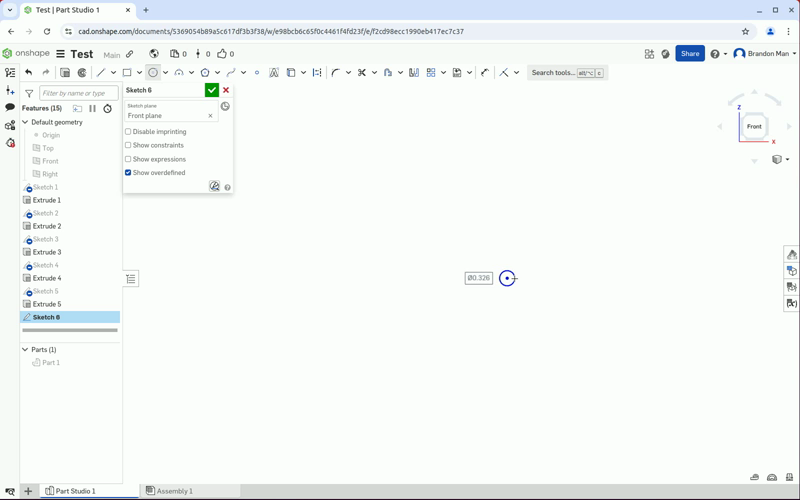
scroll(-6)
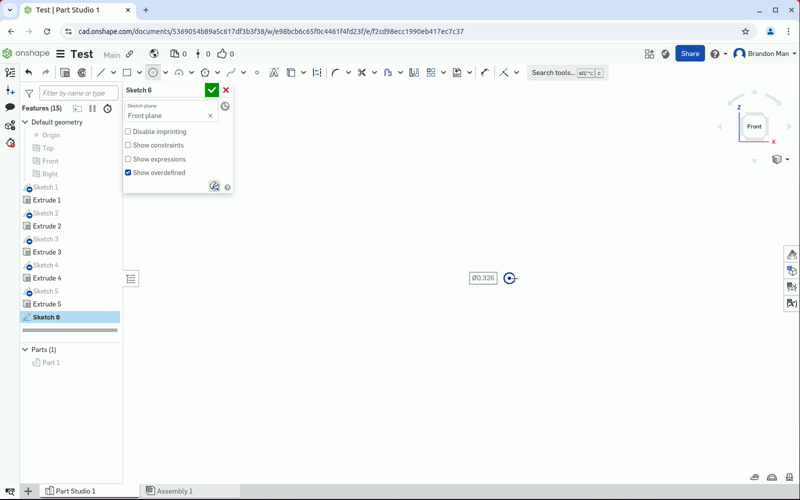
scroll(-6)
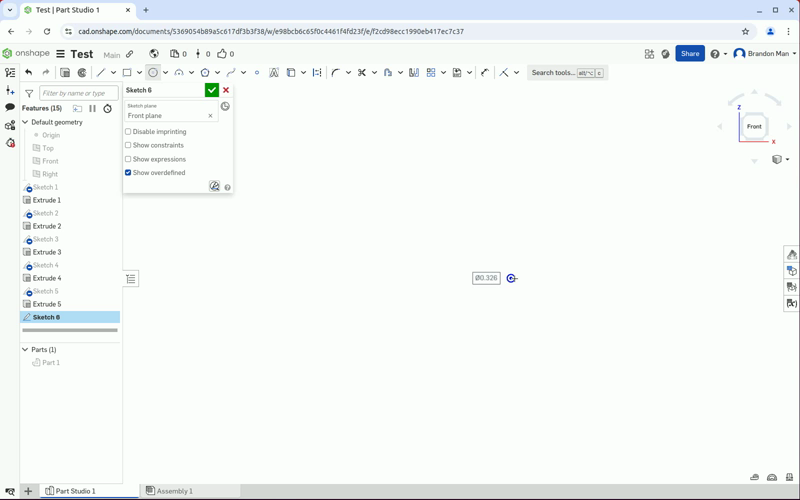
scroll(-6)
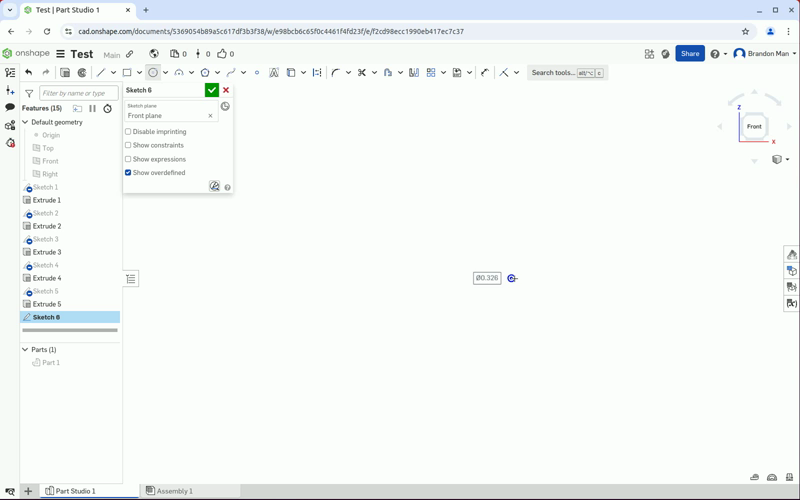
scroll(-6)
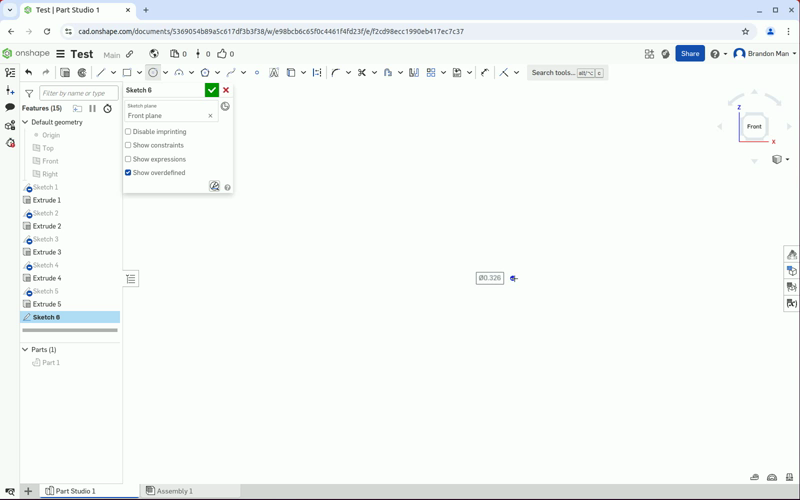
scroll(-6)
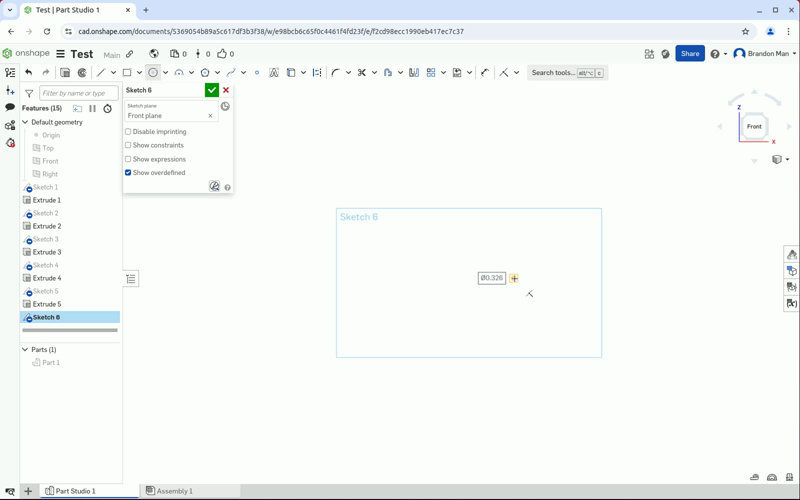
key(esc)
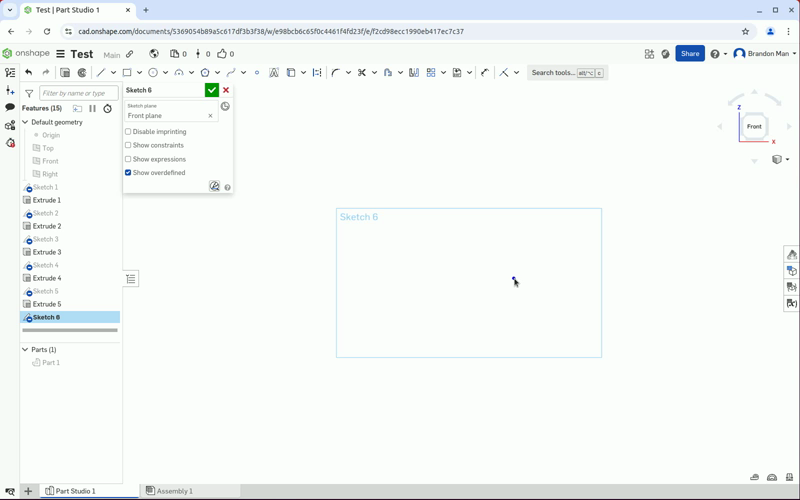
mouse_move(512, 278)
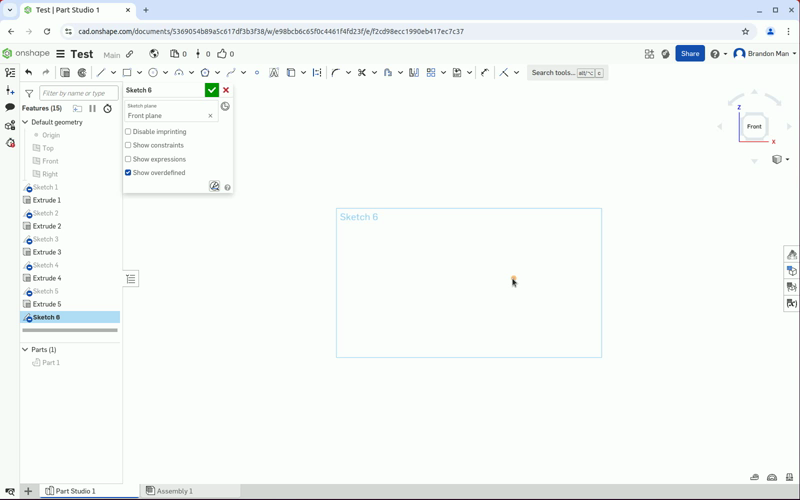
scroll(6)
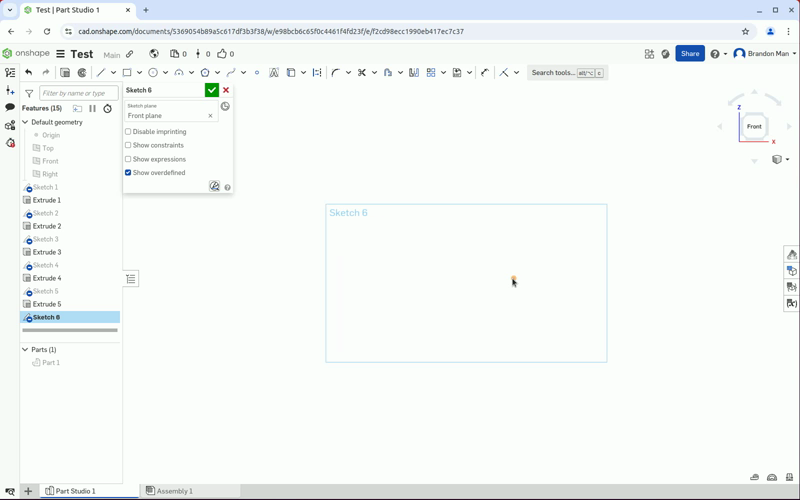
scroll(6)
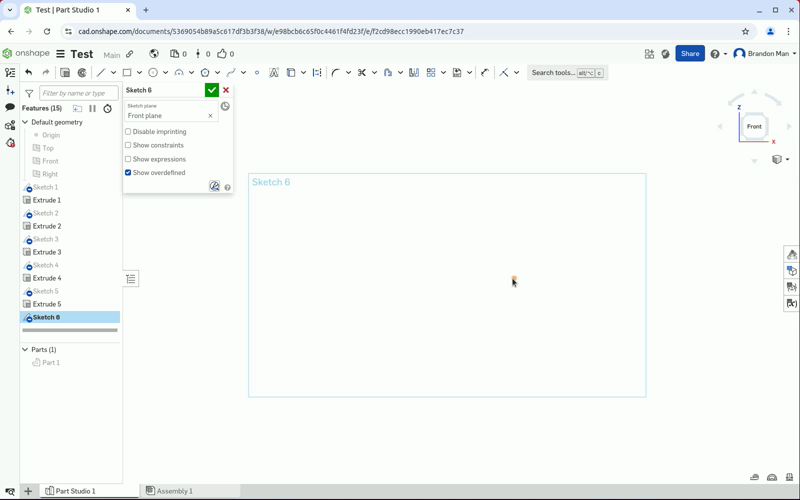
scroll(6)
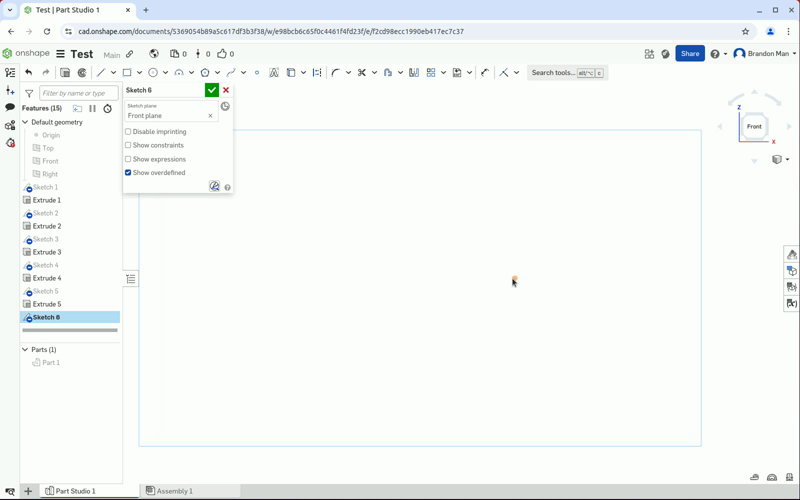
scroll(6)
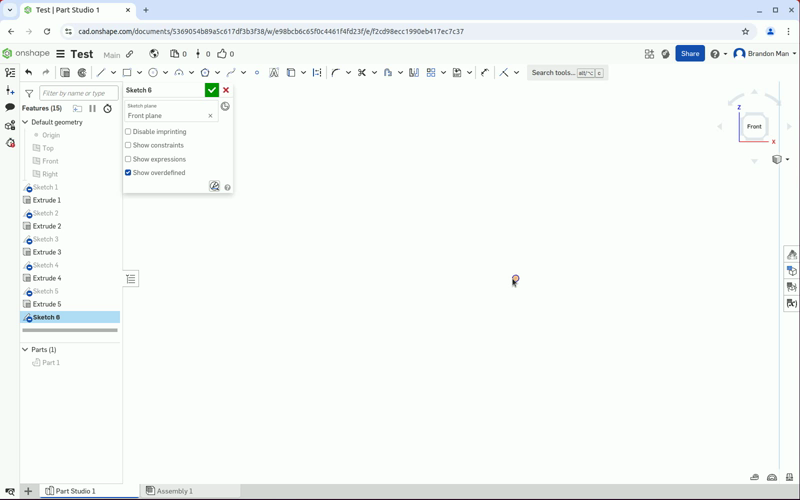
scroll(6)
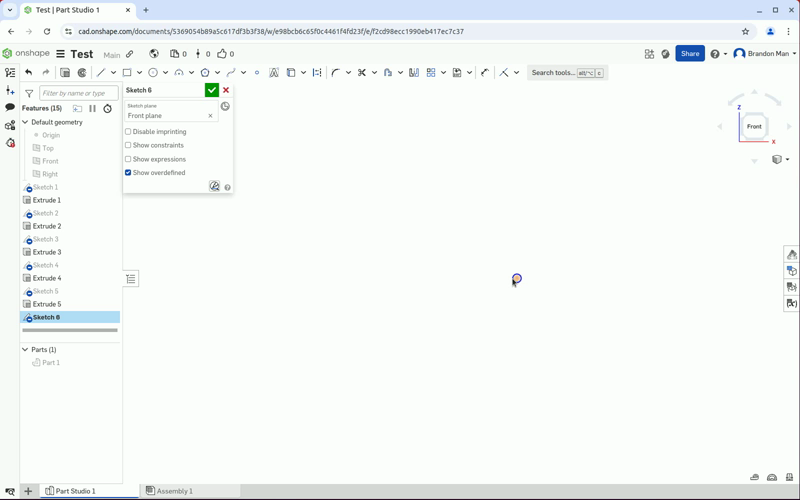
scroll(6)
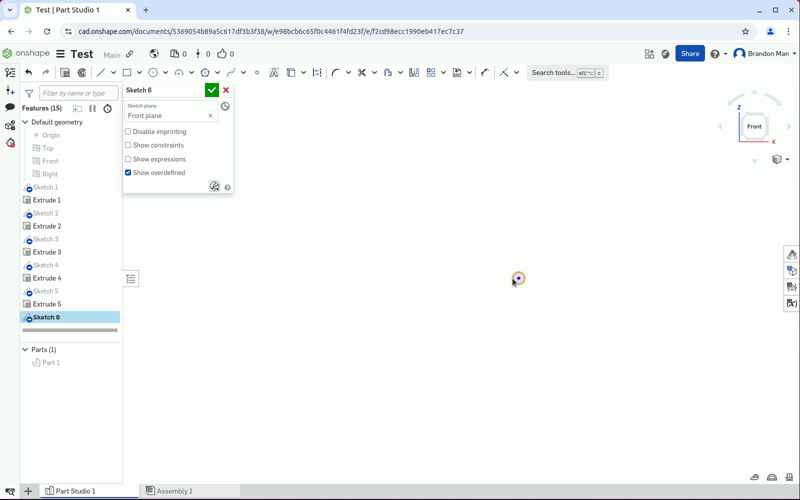
scroll(6)
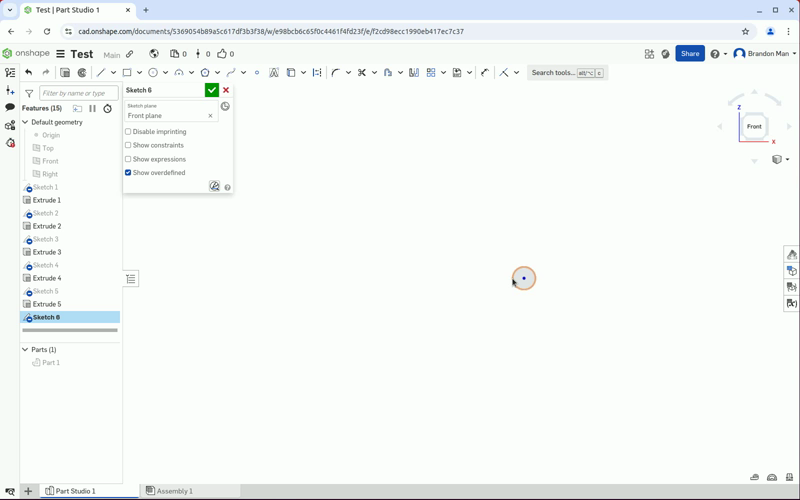
click(512, 278)
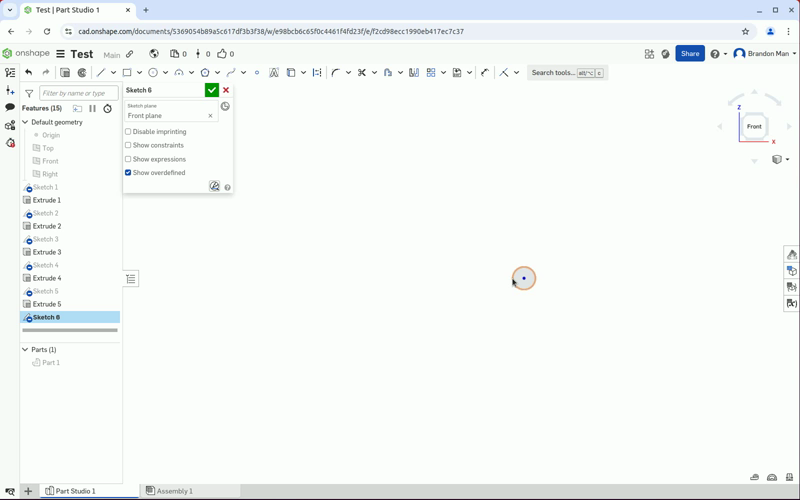
scroll(-6)
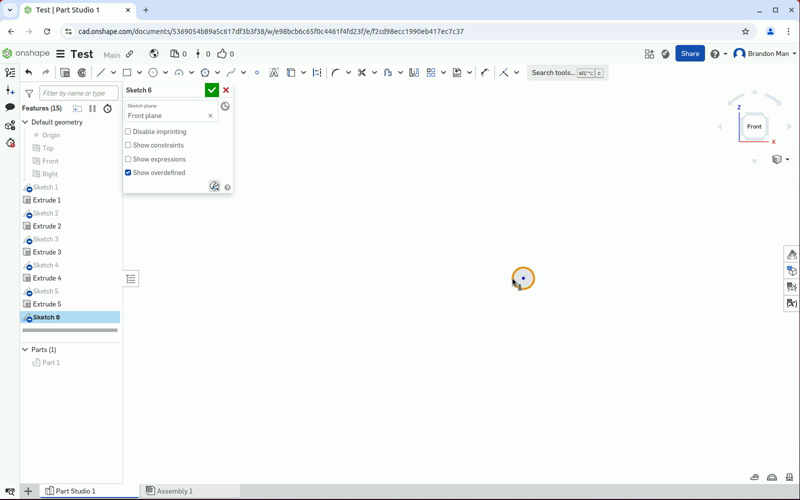
scroll(-6)
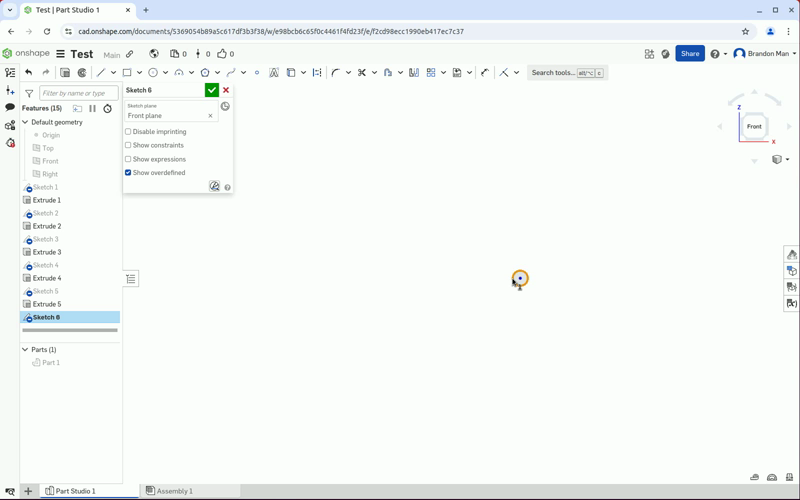
scroll(-6)
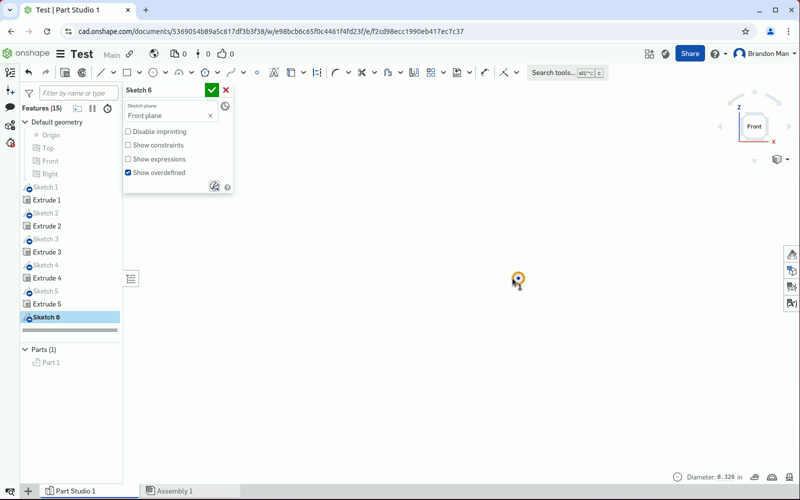
scroll(-6)
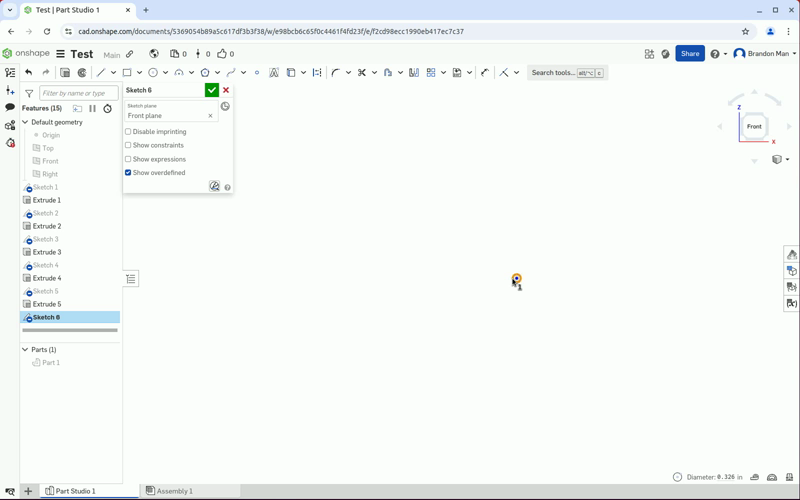
scroll(-6)
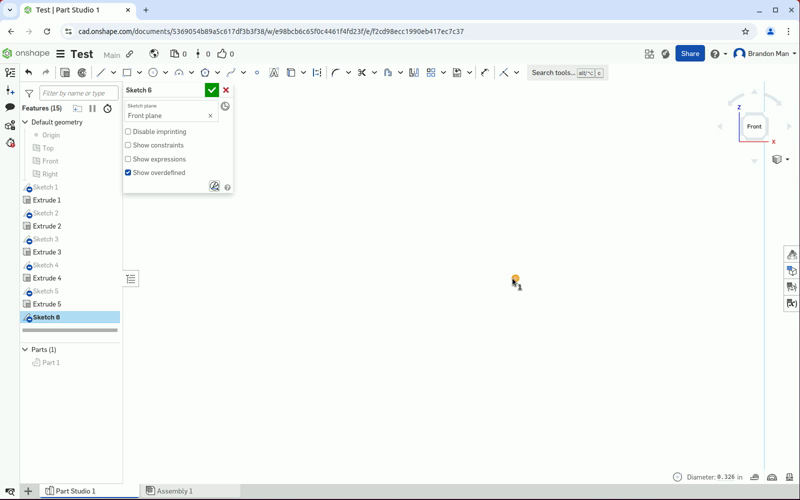
scroll(-6)
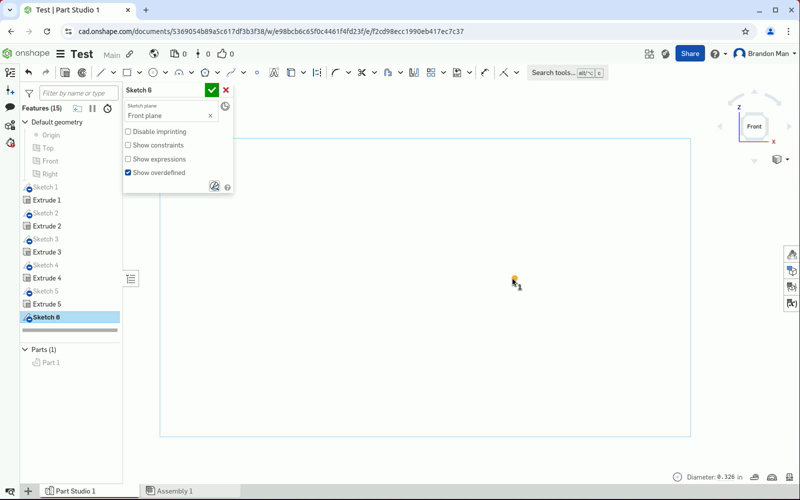
scroll(-6)
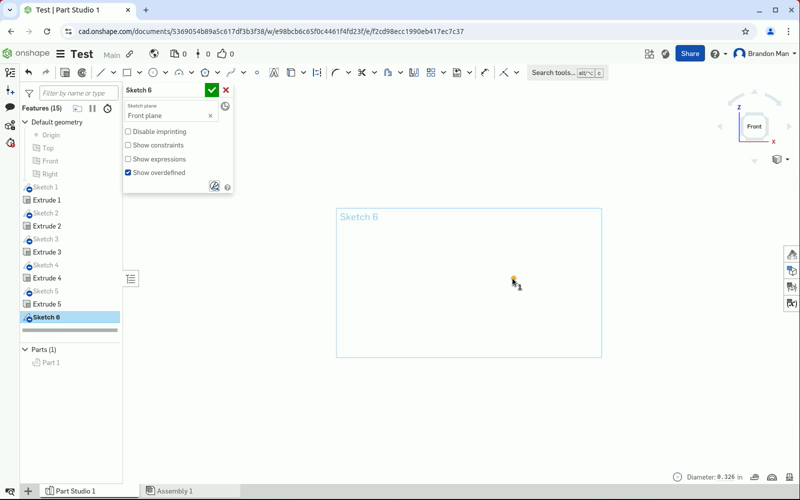
mouse_move(73, 352)
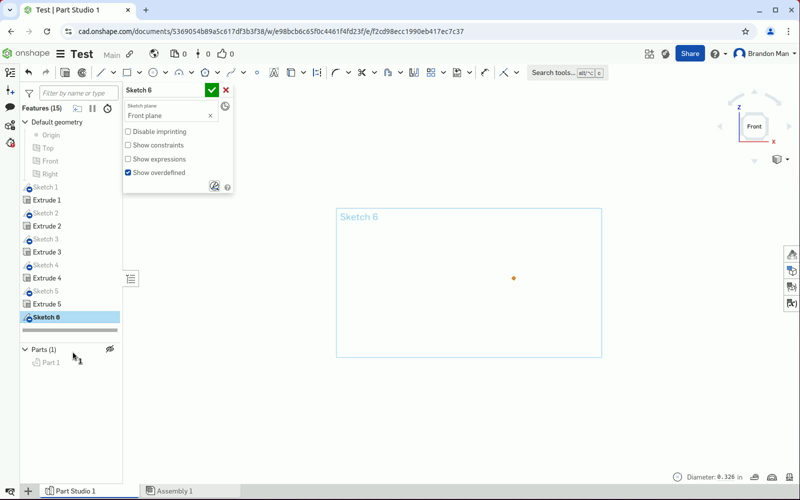
key(shift+y)
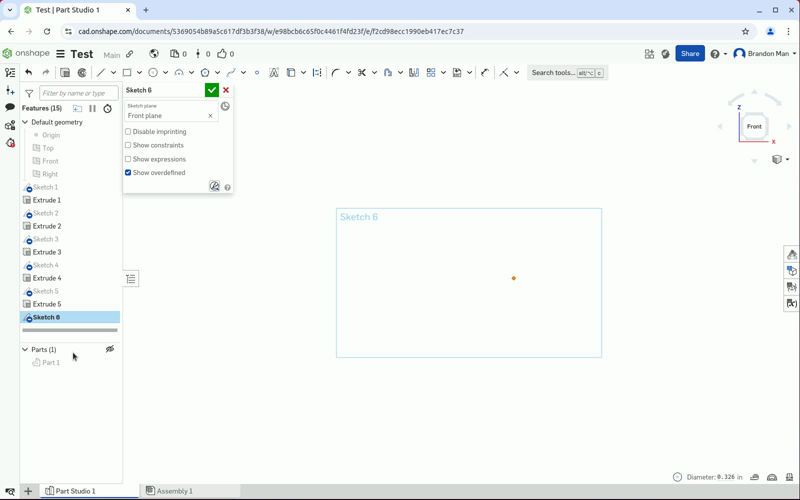
key(shift+e)
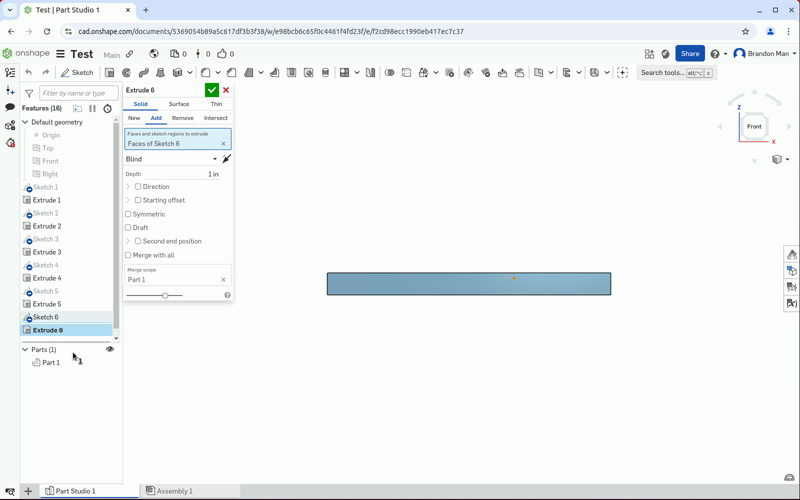
mouse_move(143, 106)
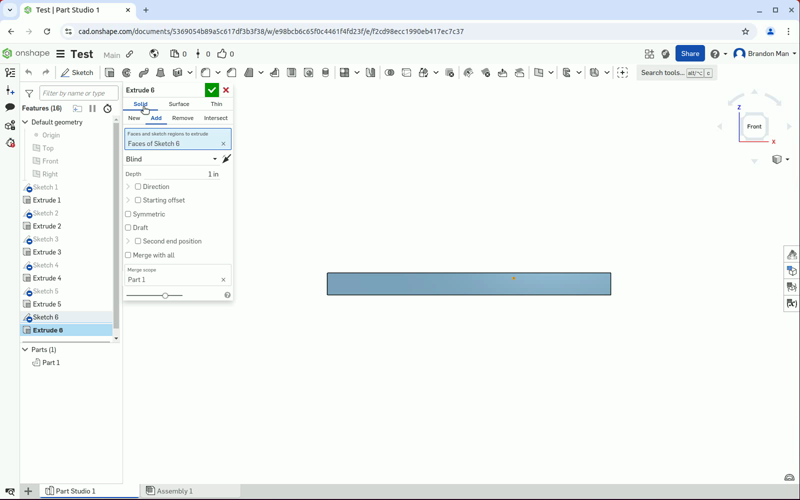
click(143, 106)
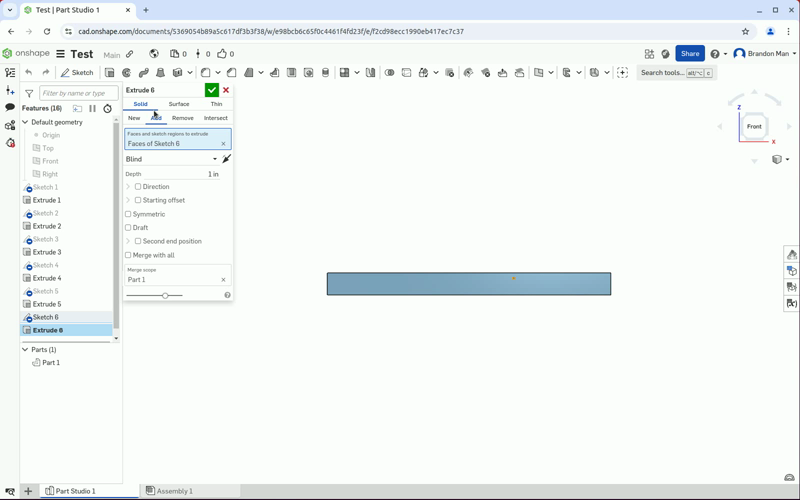
mouse_move(186, 120)
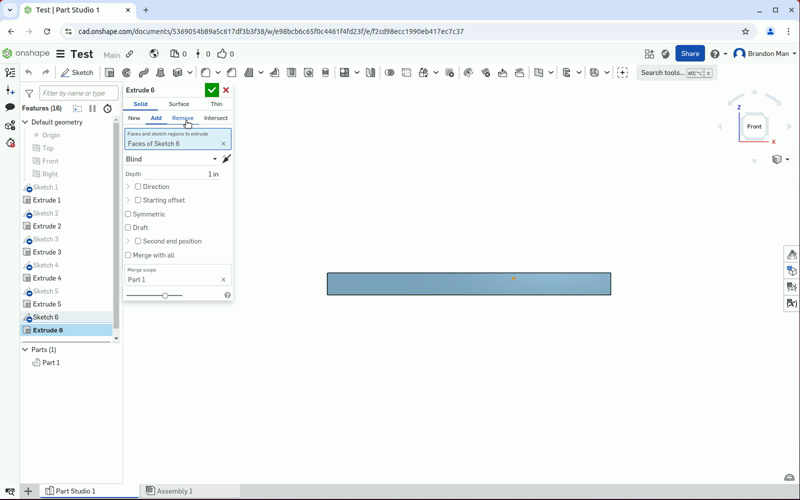
click(186, 120)
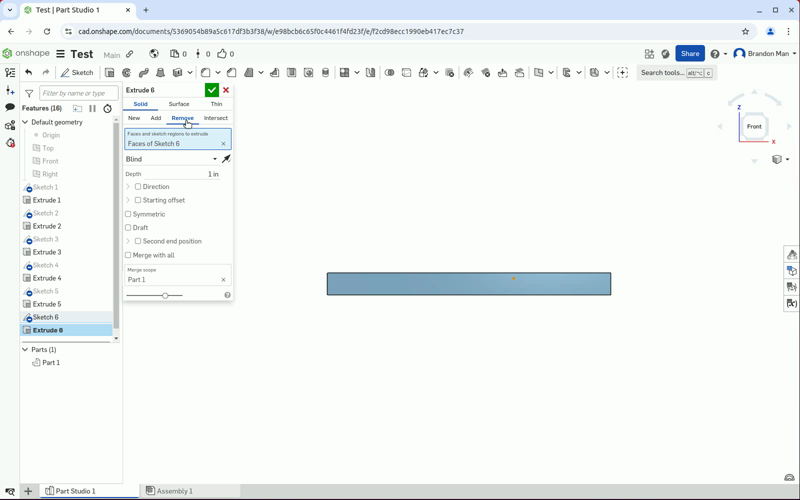
key(tab, 4)
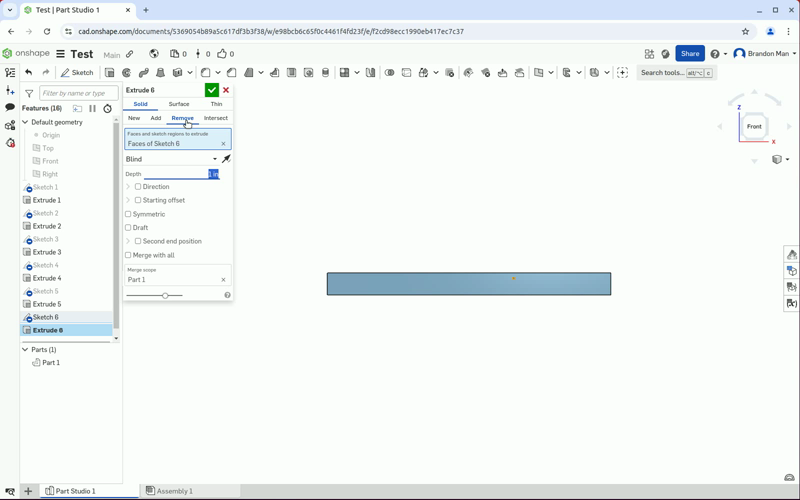
text(0.241)
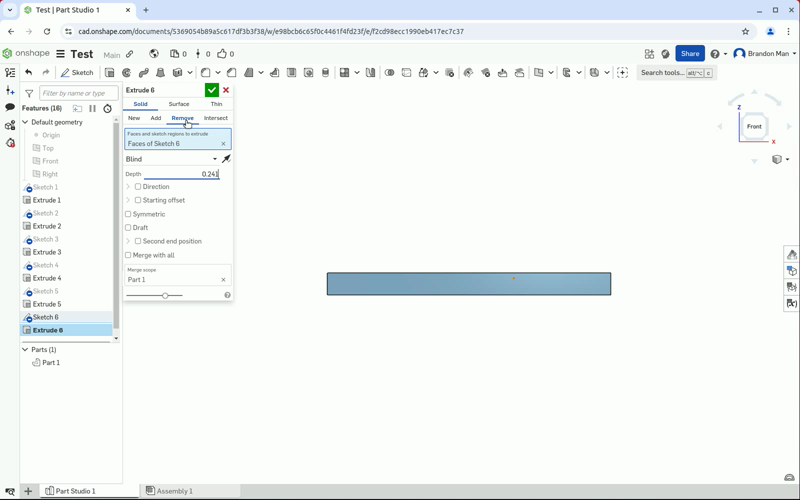
key(tab, 6)
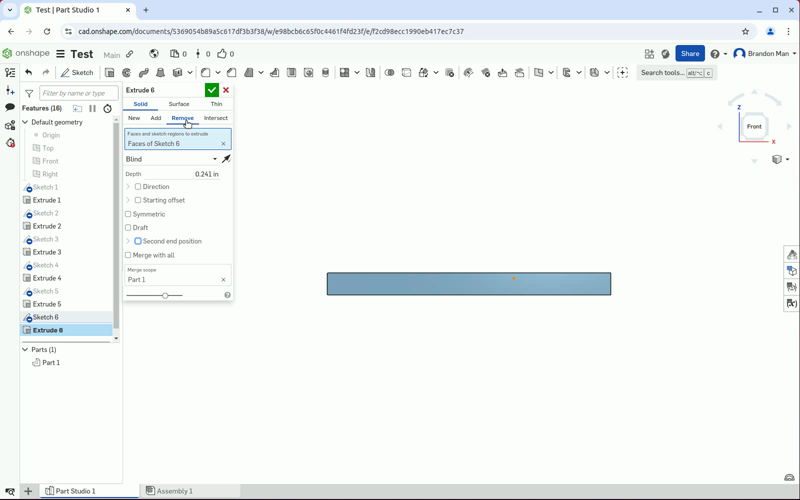
key(space)
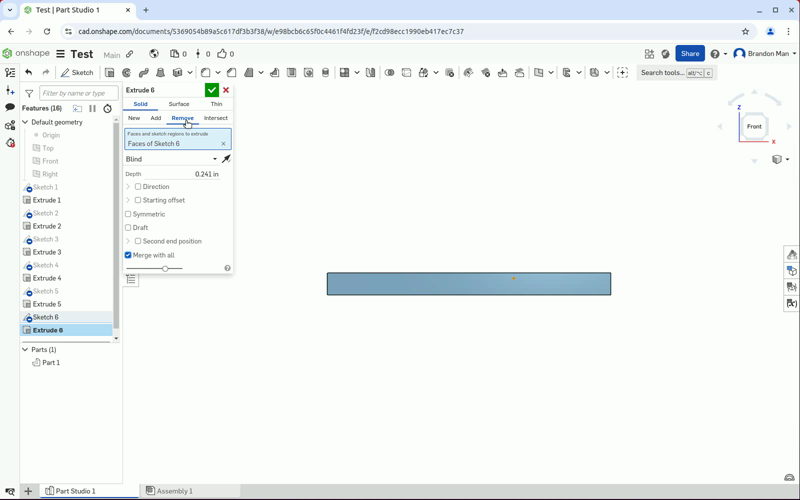
key(enter)
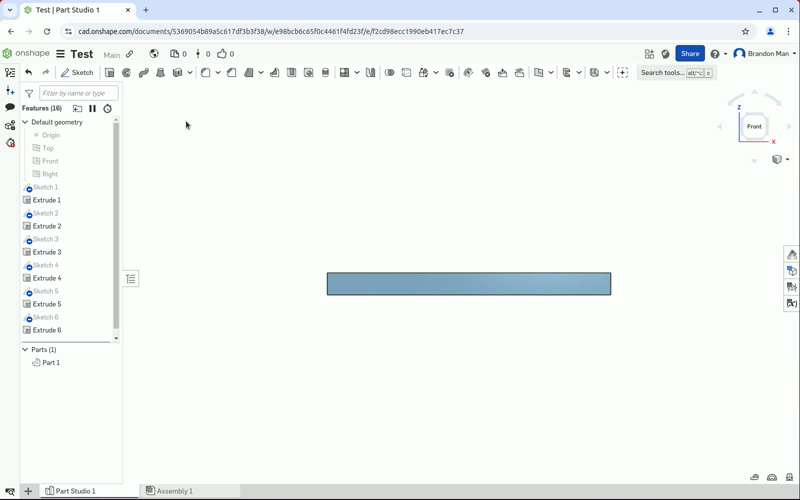
key(shift+h)
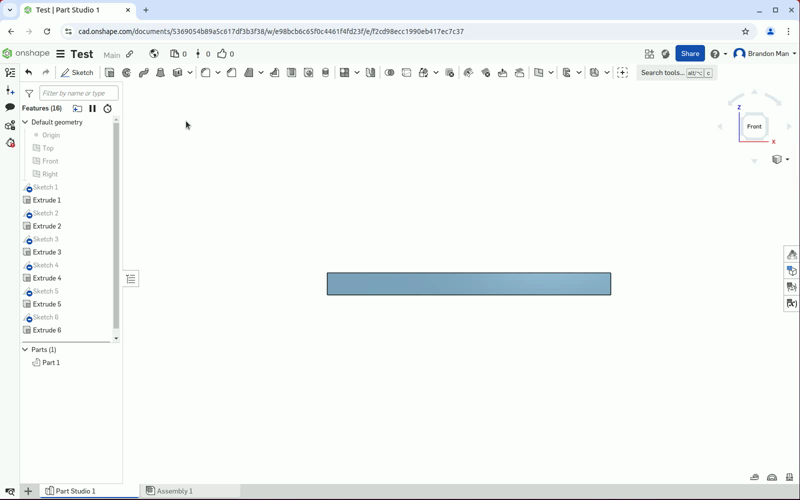
key(shift+h)
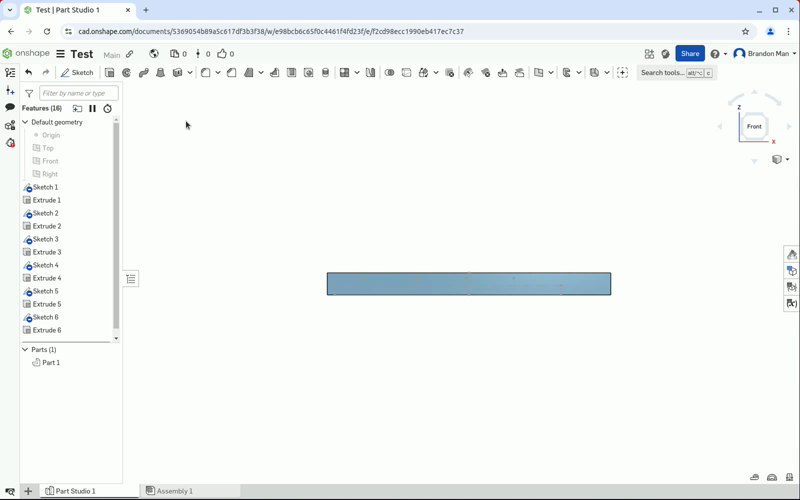
key(shift+7)
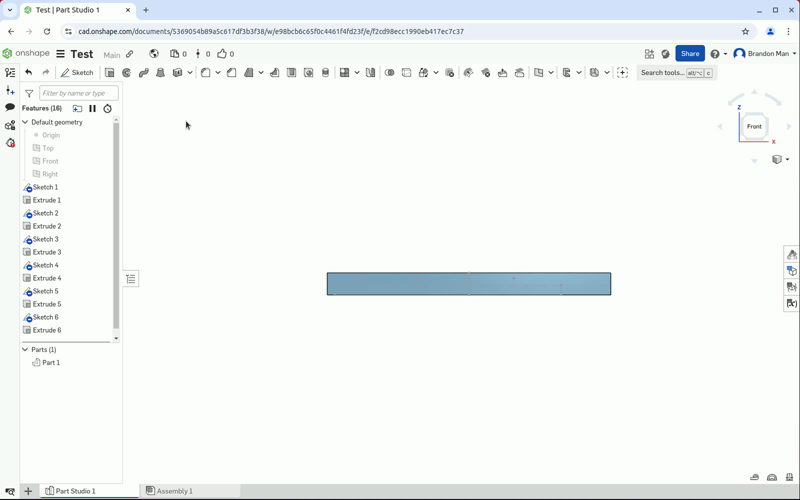
key(left, 2)
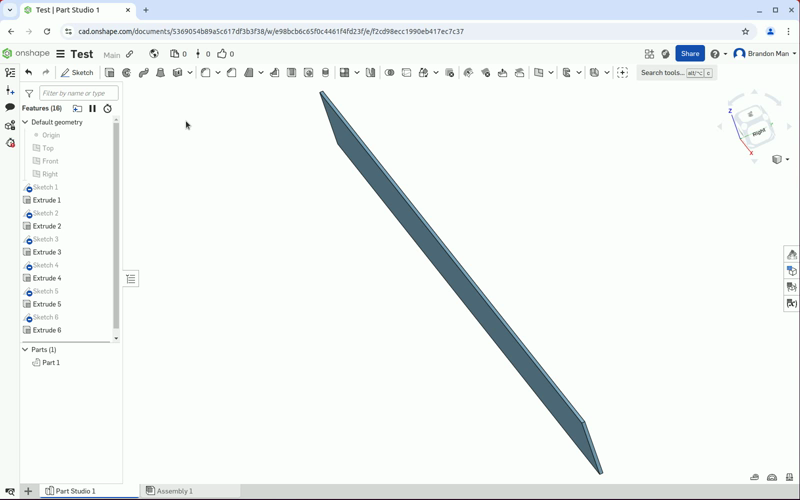
key(down, 2)
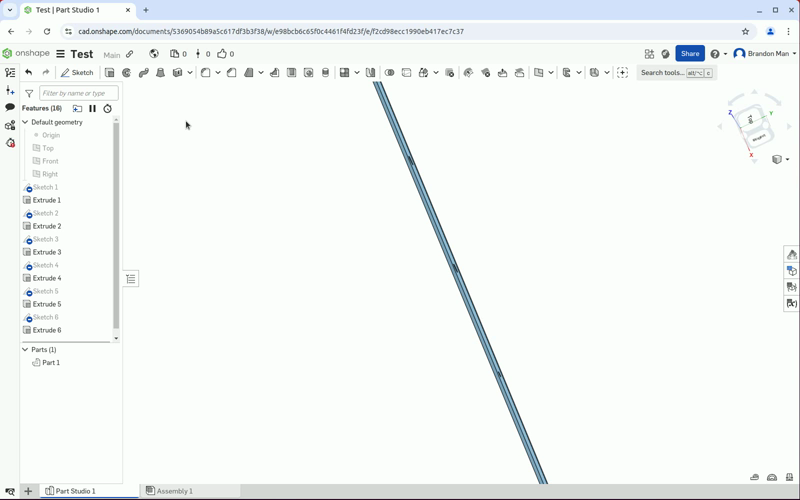
key(up, 2)
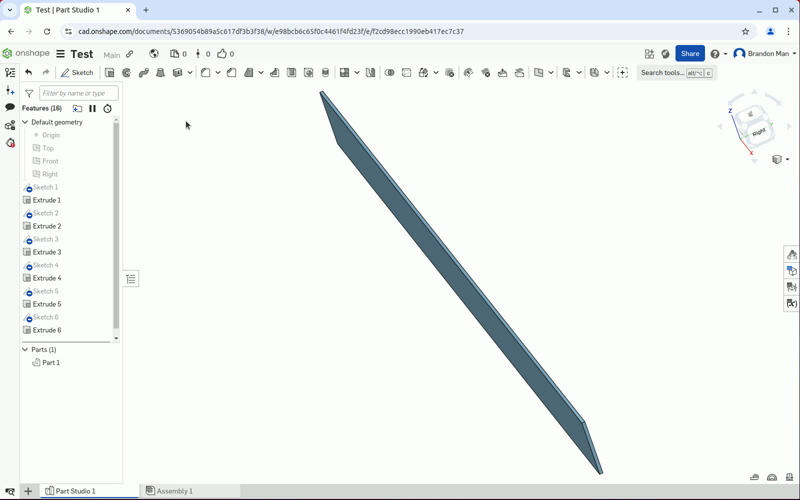
key(right, 2)
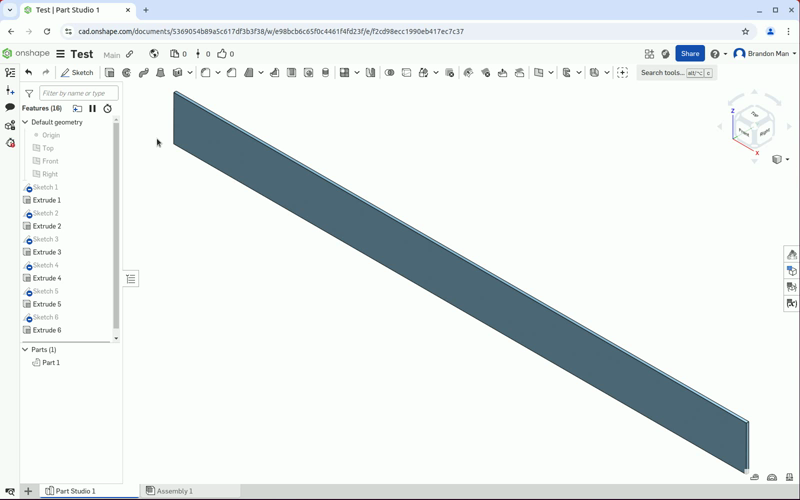
mouse_move(69, 189)
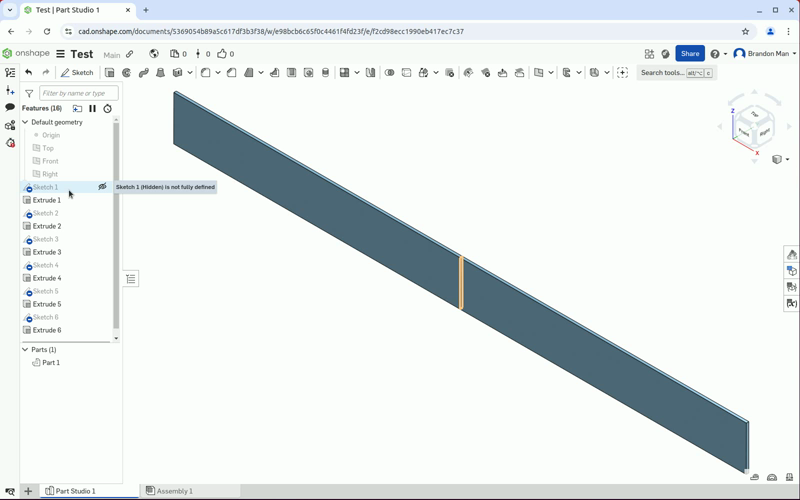
click(69, 189)